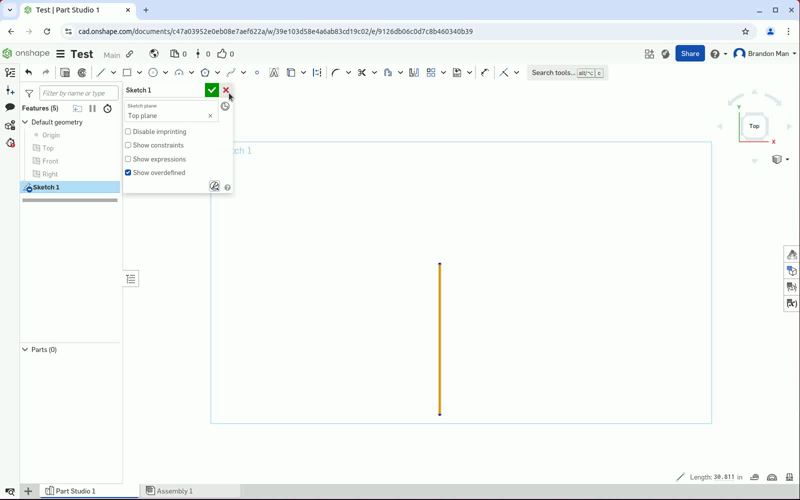
key(shift+h)
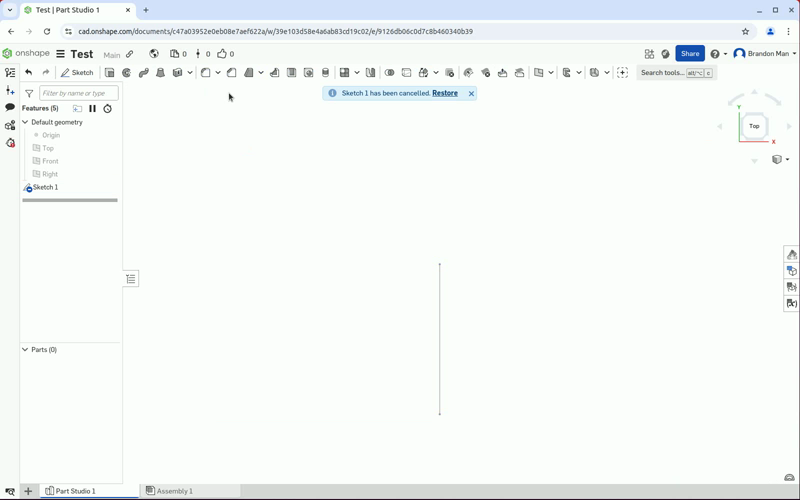
key(shift+s)
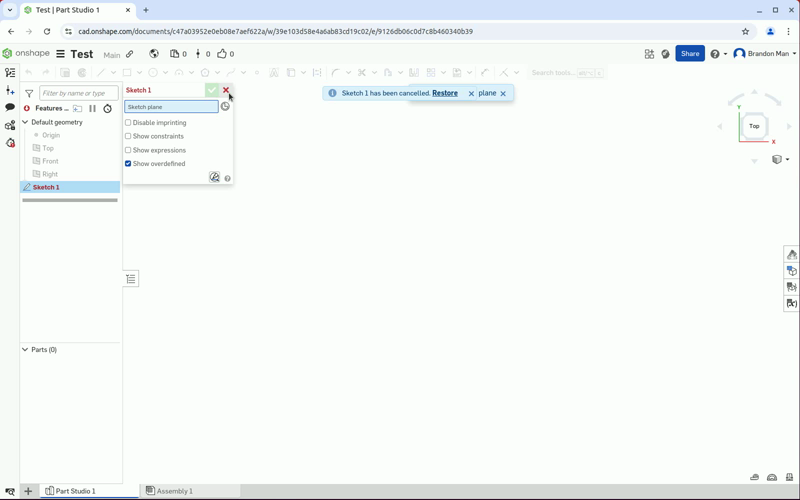
mouse_move(73, 150)
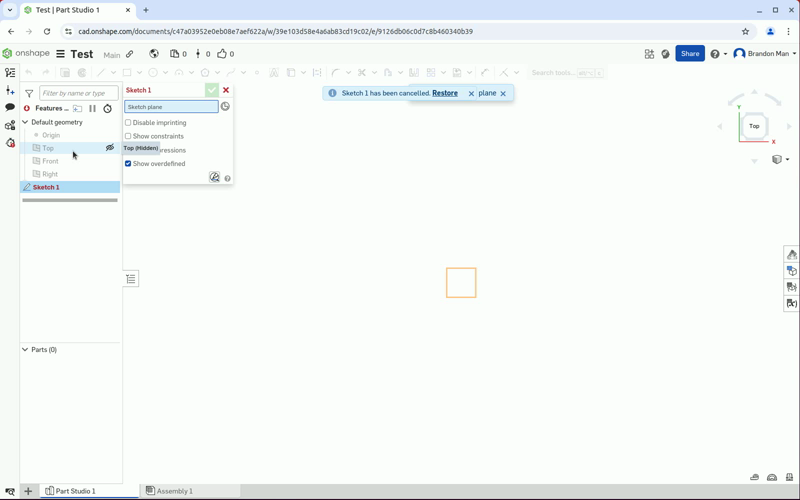
click(73, 150)
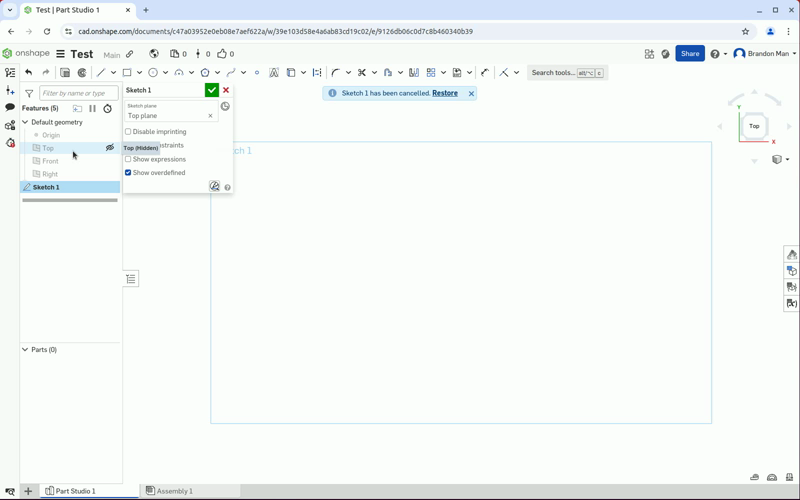
mouse_move(73, 352)
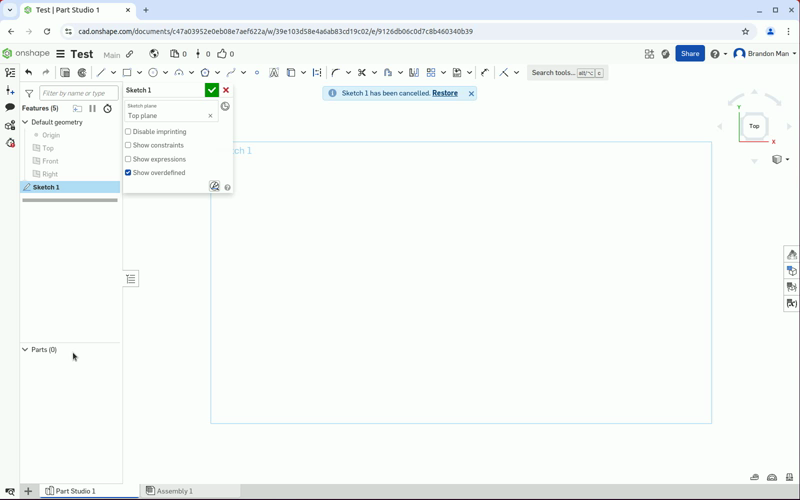
key(y)
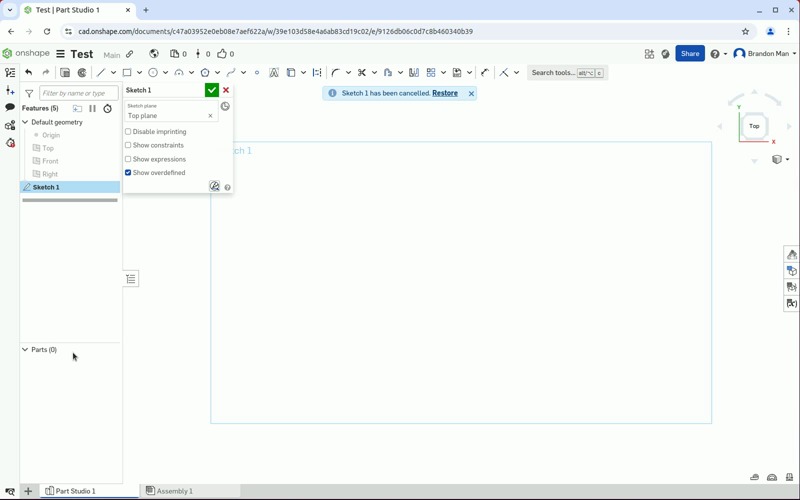
key(a)
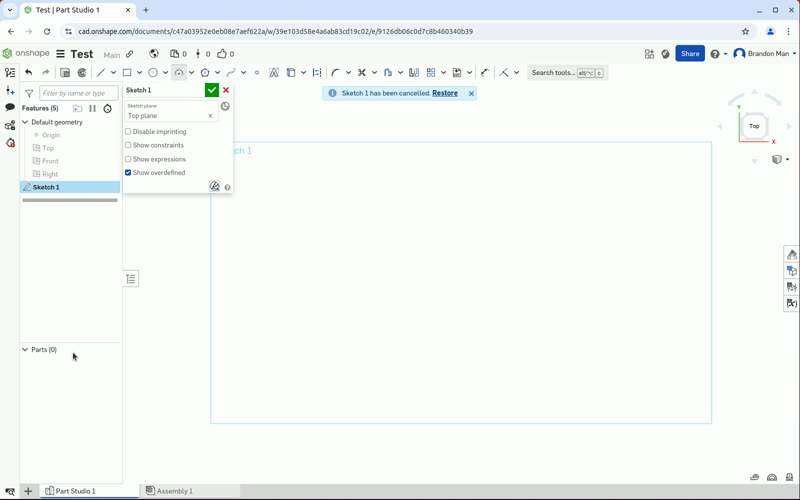
key_down(shift)
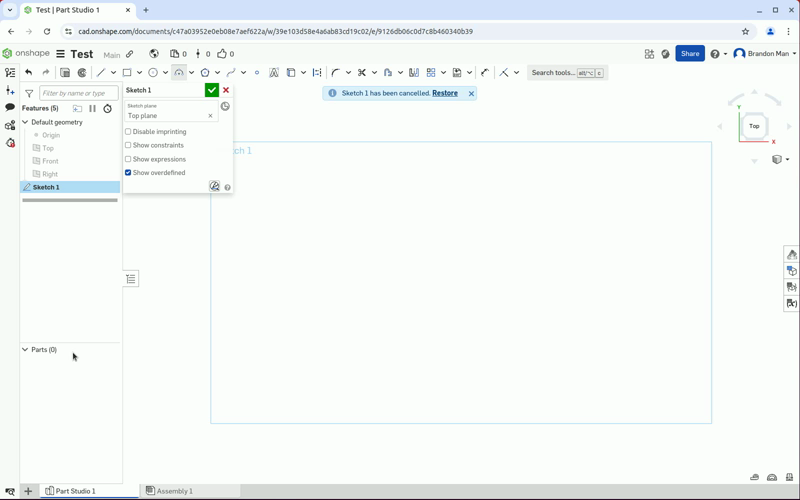
mouse_move(391, 343)
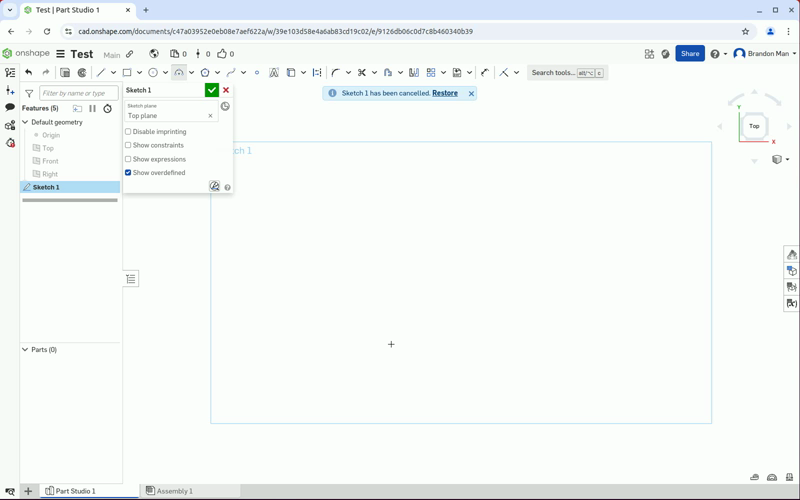
click(391, 343)
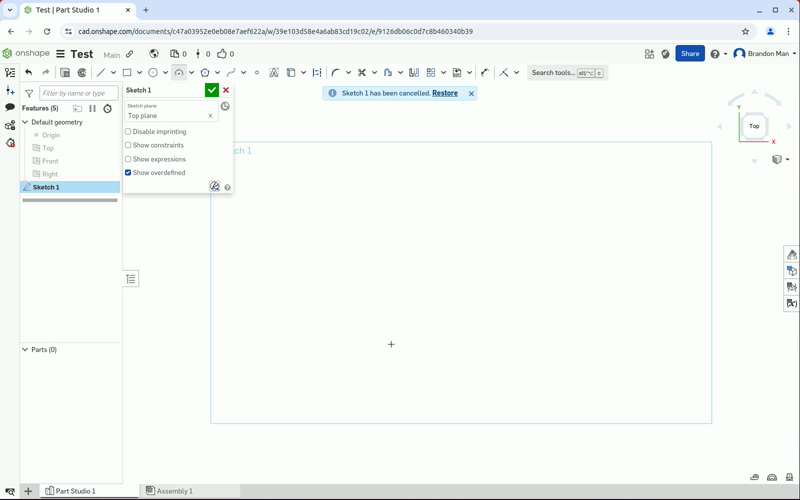
key_up(shift)
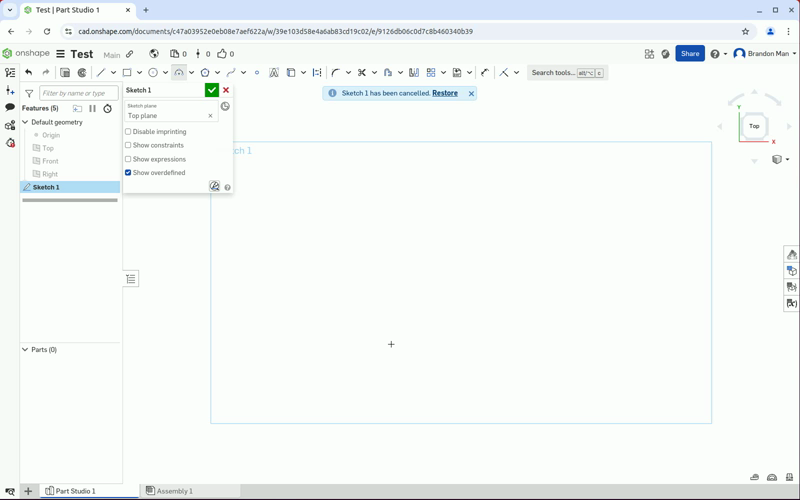
key_down(shift)
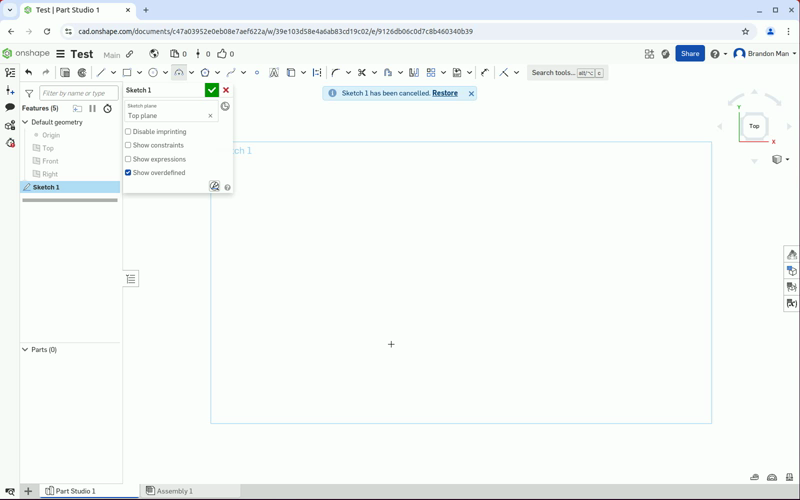
mouse_move(442, 394)
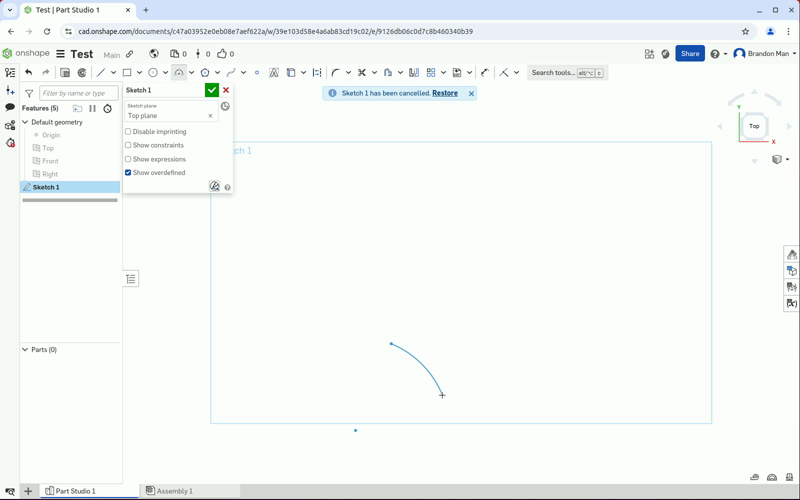
click(442, 394)
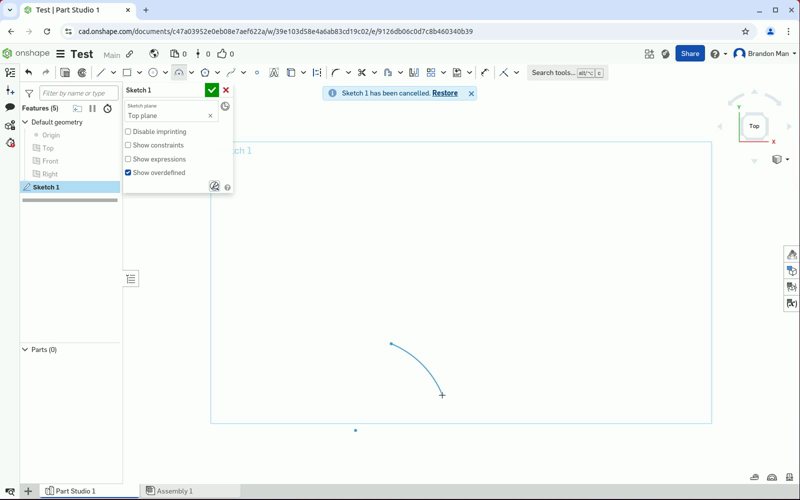
mouse_move(406, 379)
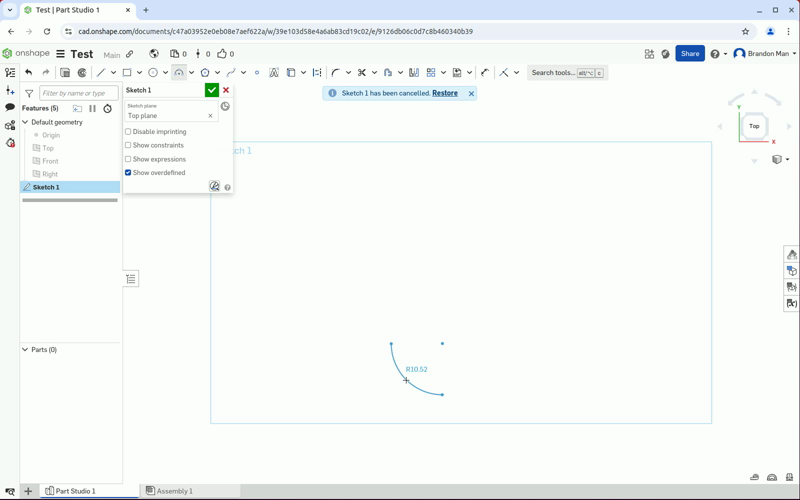
click(406, 379)
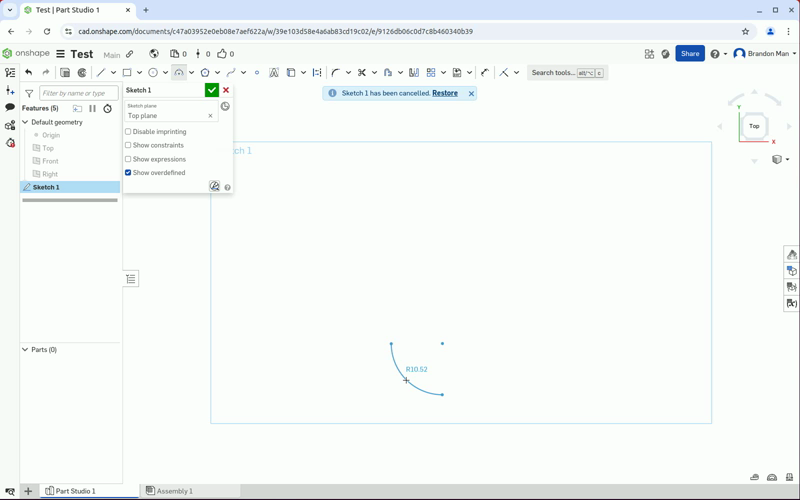
key_up(shift)
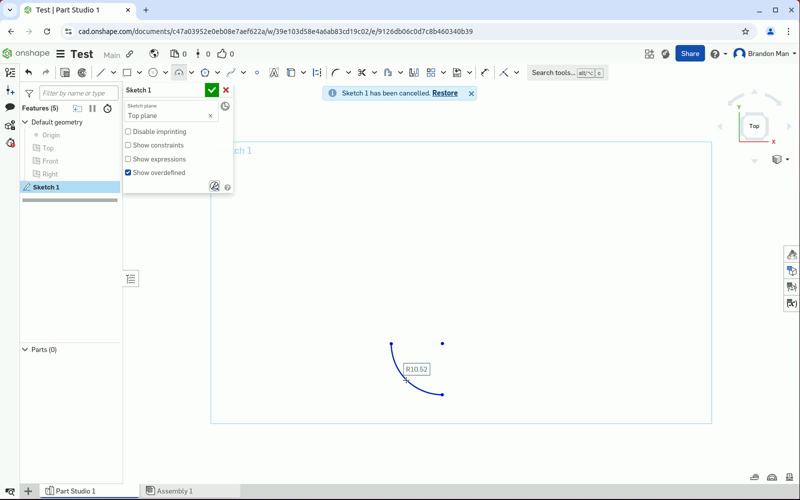
key(esc)
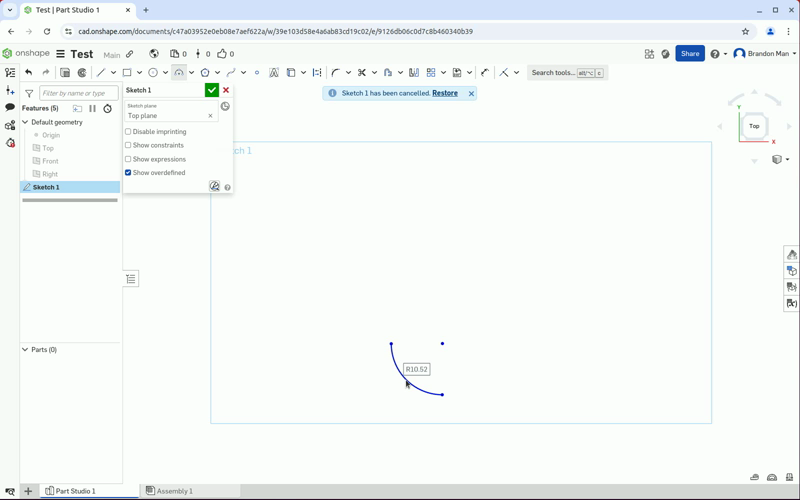
key(l)
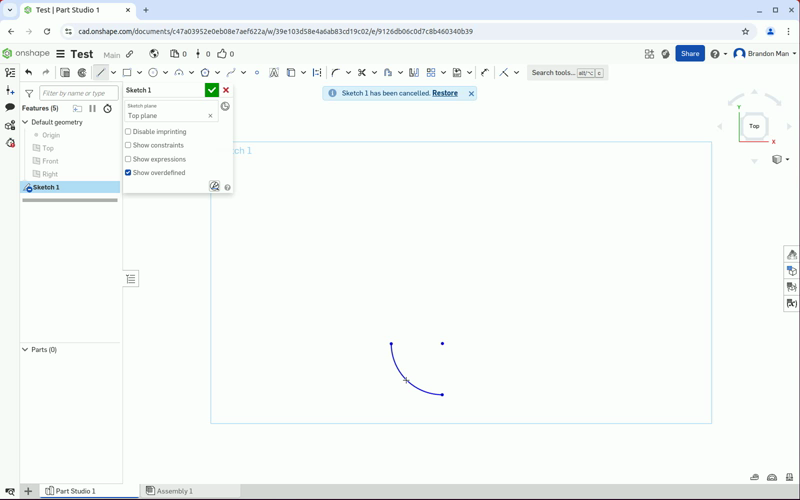
mouse_move(442, 394)
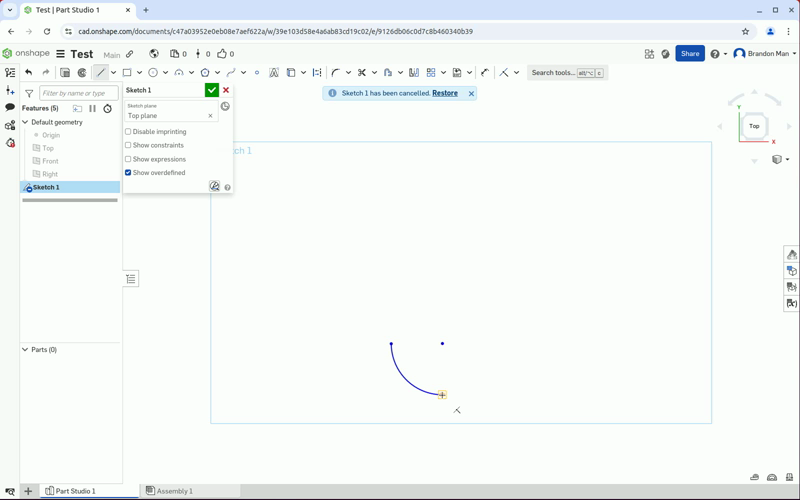
click(442, 394)
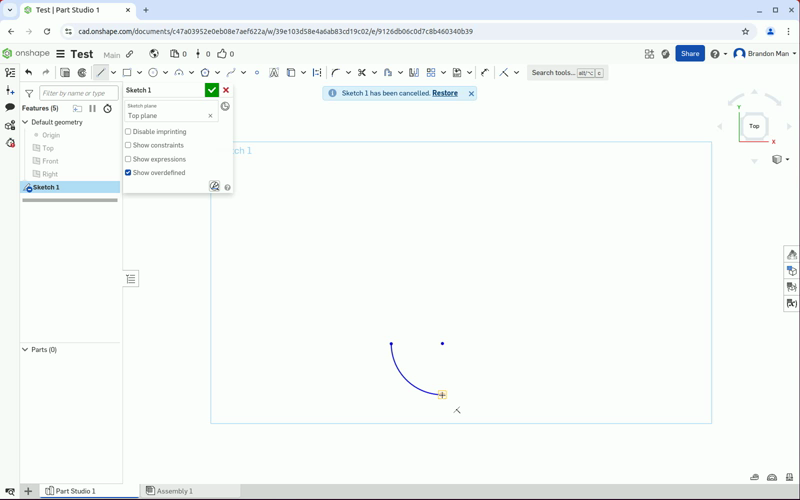
key_down(shift)
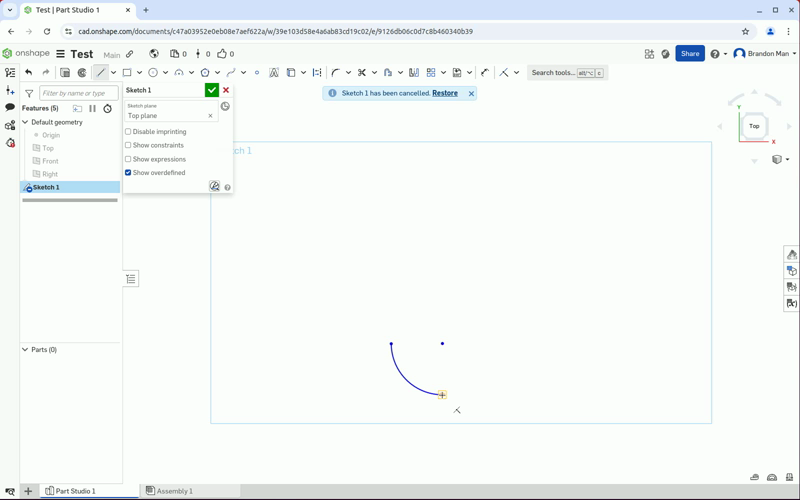
mouse_move(472, 394)
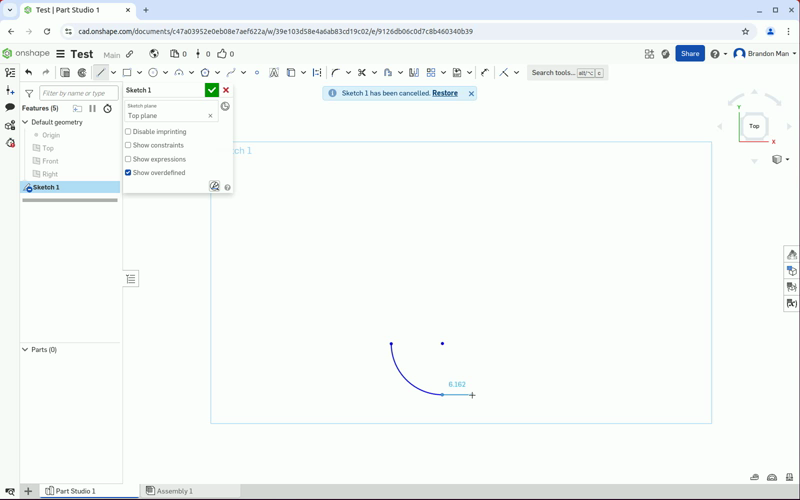
mouse_move(479, 394)
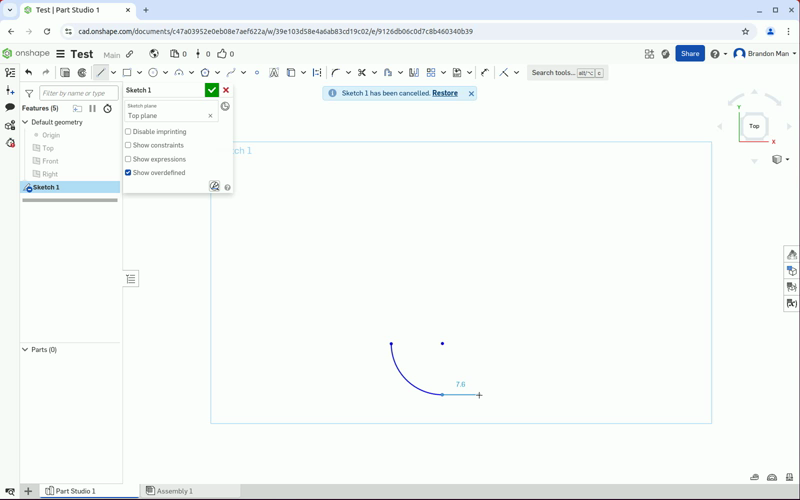
click(479, 394)
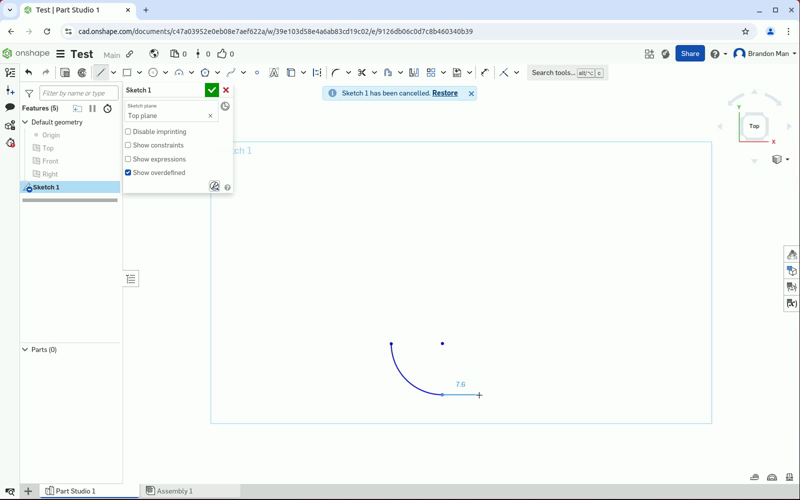
key_up(shift)
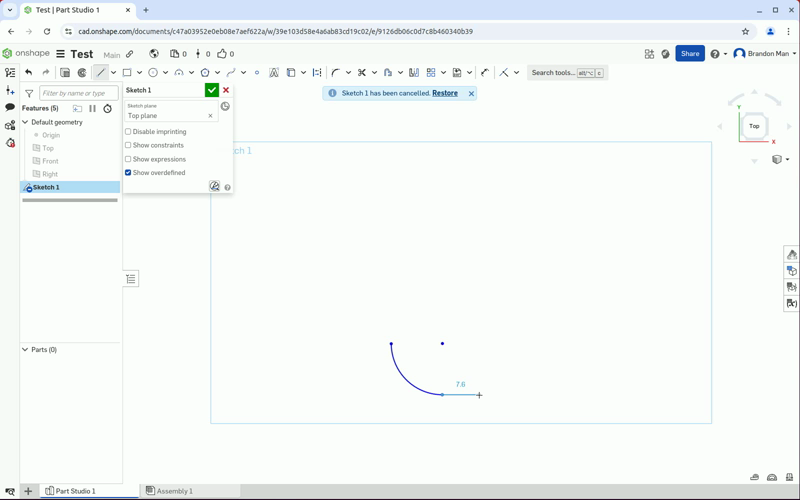
key(esc)
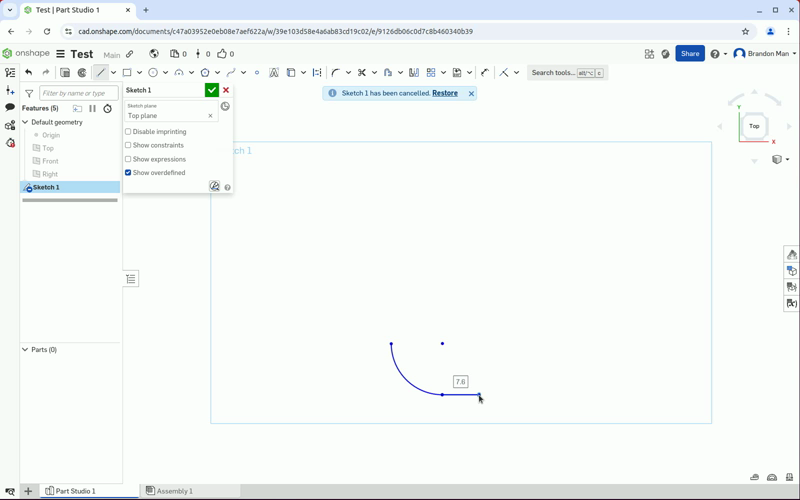
key(a)
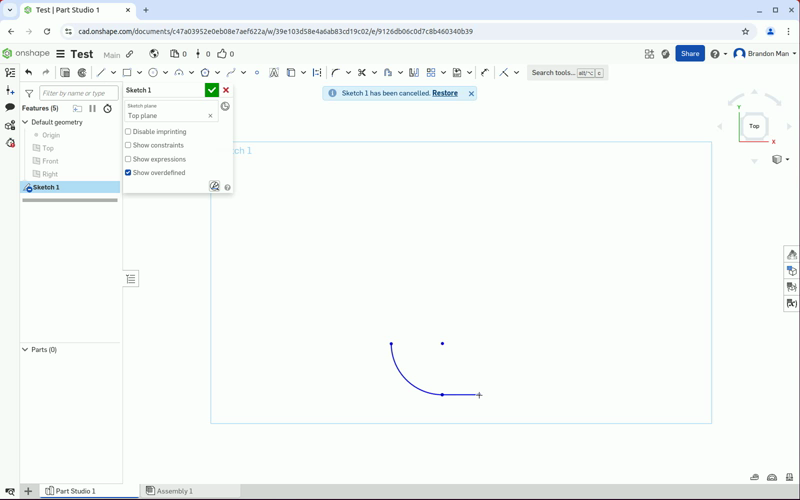
mouse_move(479, 394)
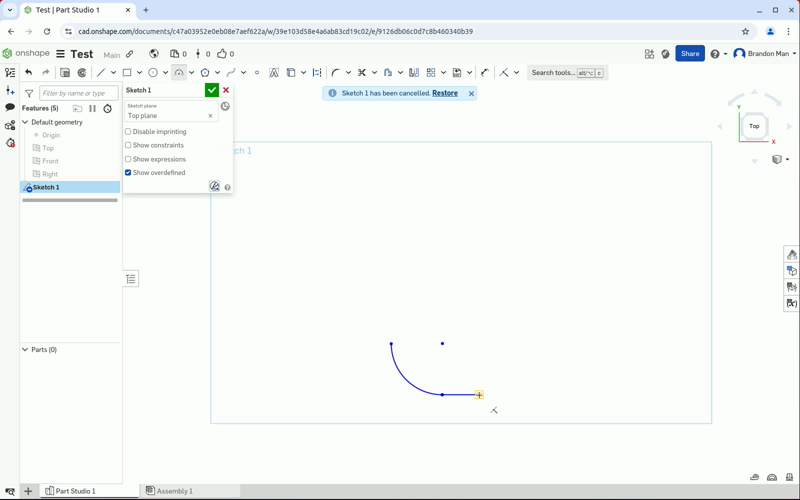
click(479, 394)
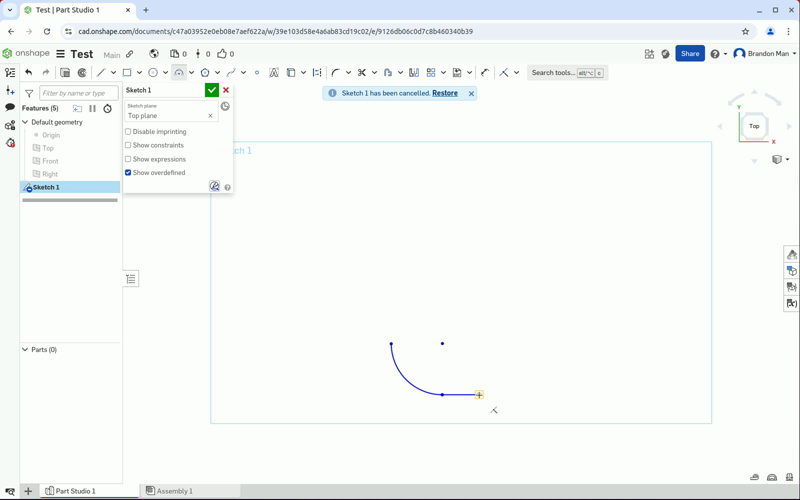
key_down(shift)
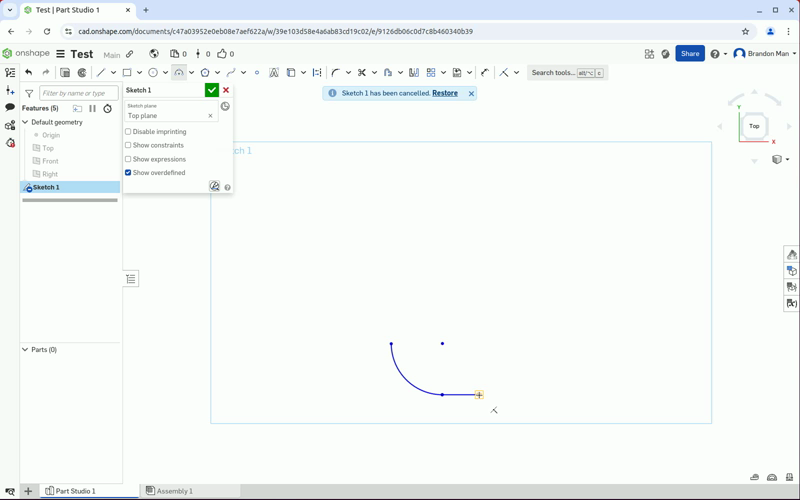
mouse_move(529, 343)
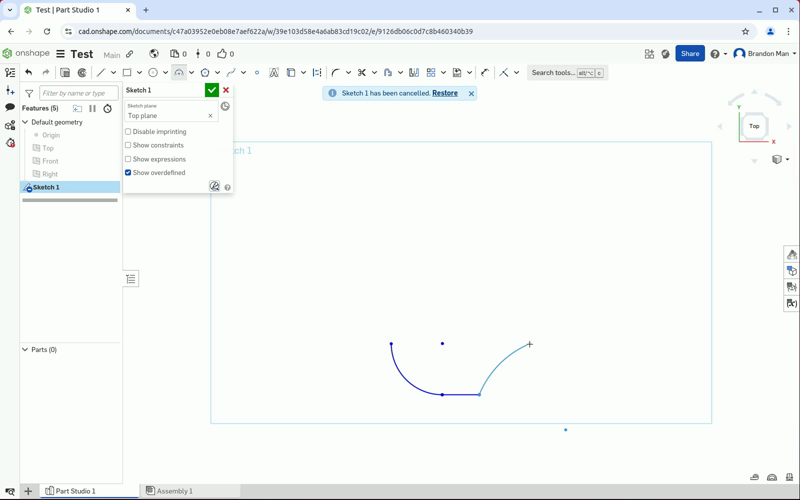
click(529, 343)
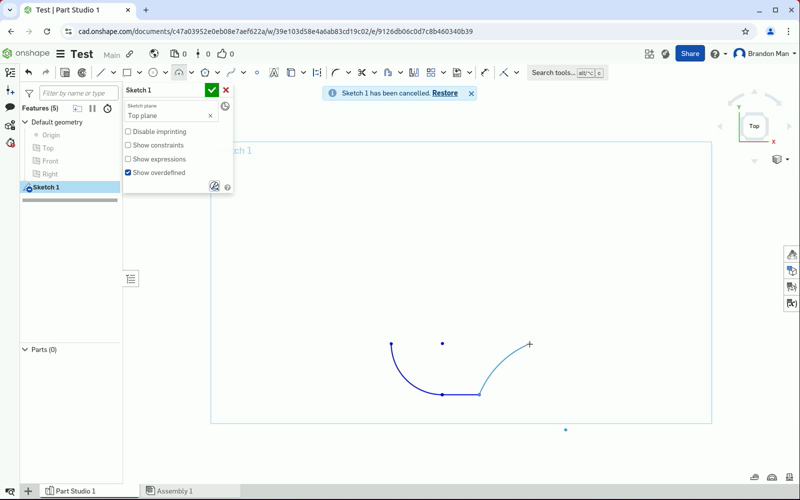
mouse_move(515, 379)
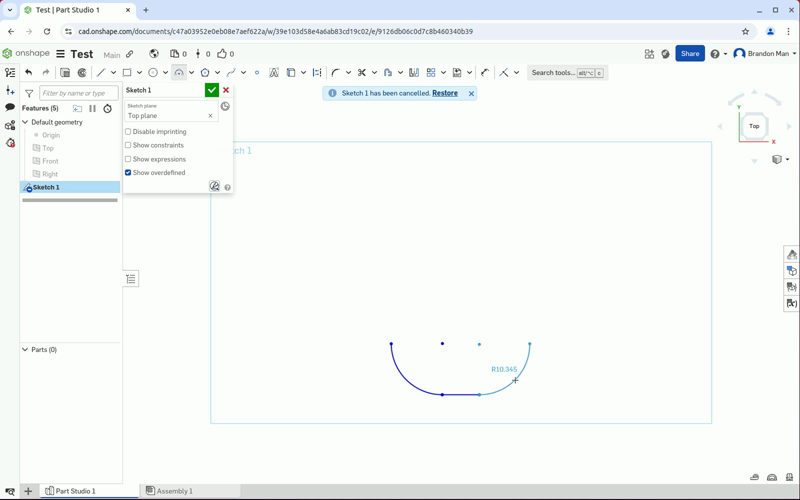
click(515, 379)
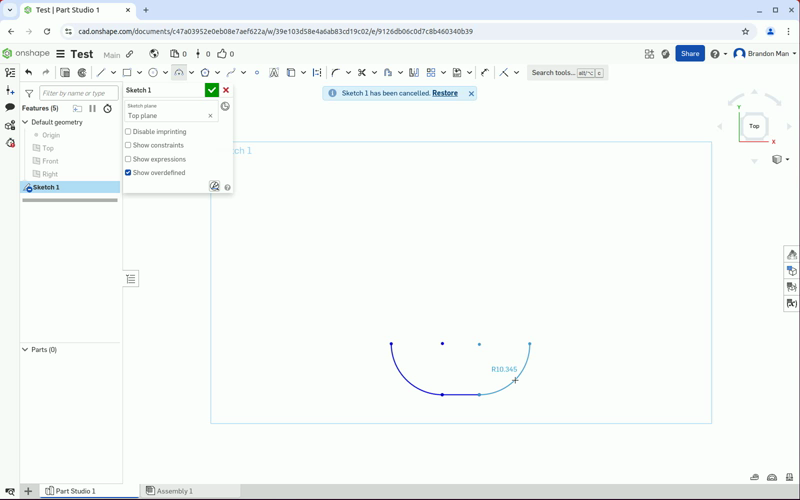
key_up(shift)
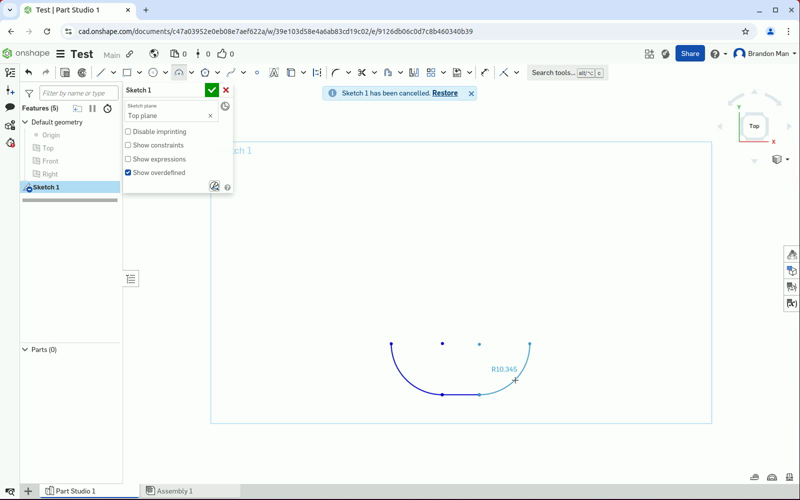
key(esc)
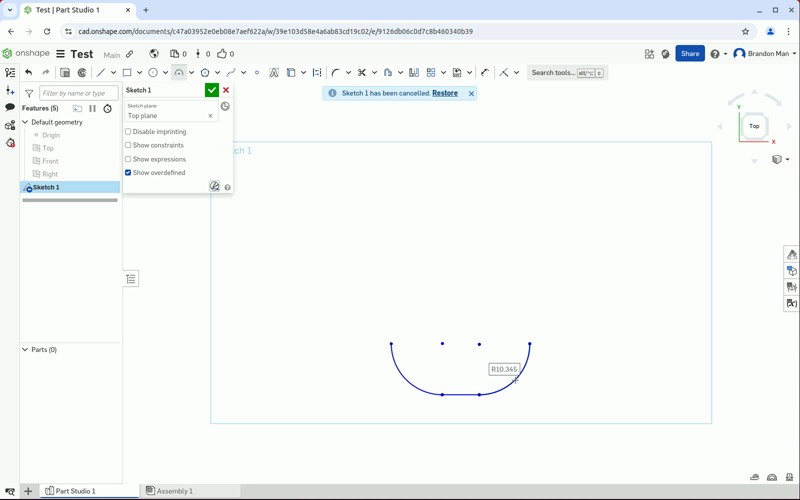
key(l)
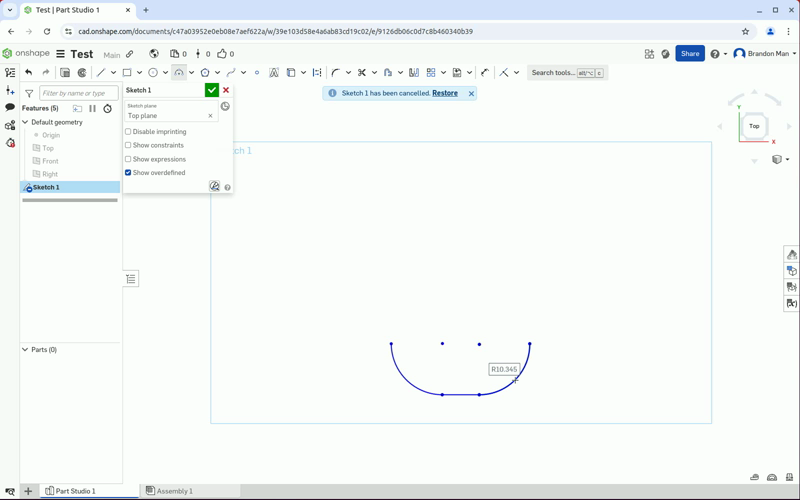
mouse_move(529, 343)
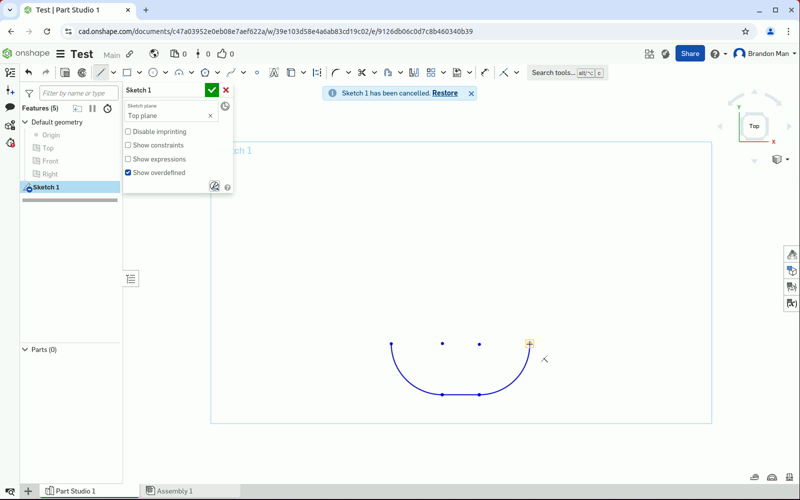
click(529, 343)
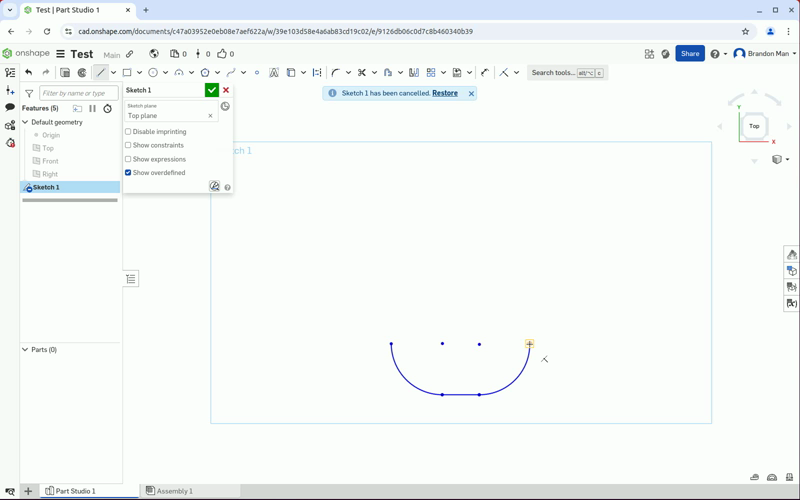
key_down(shift)
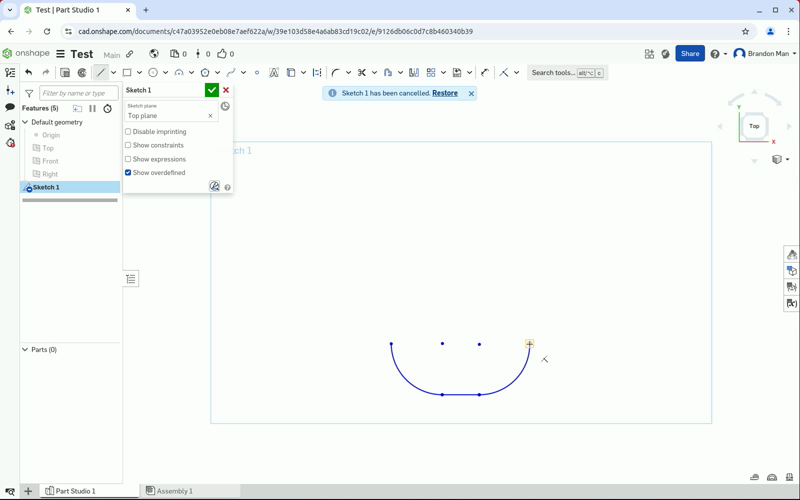
mouse_move(559, 343)
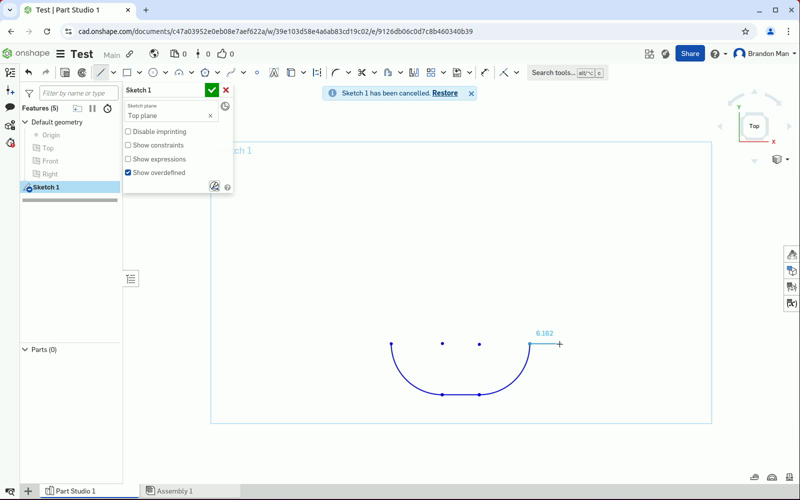
mouse_move(529, 333)
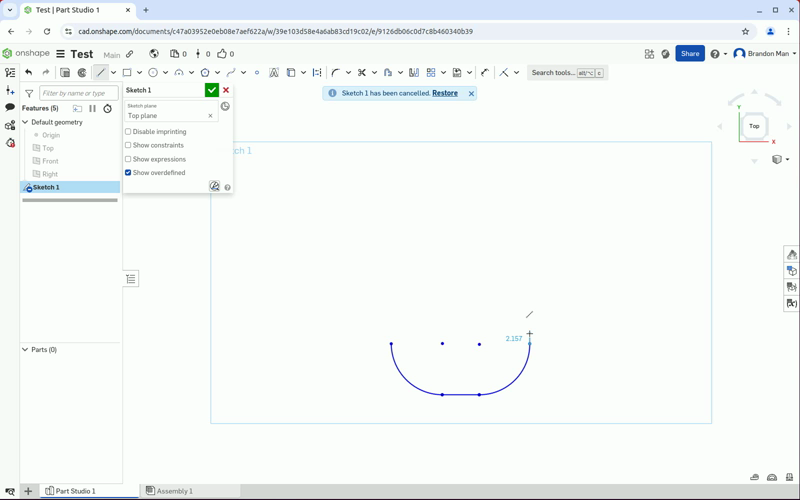
click(529, 333)
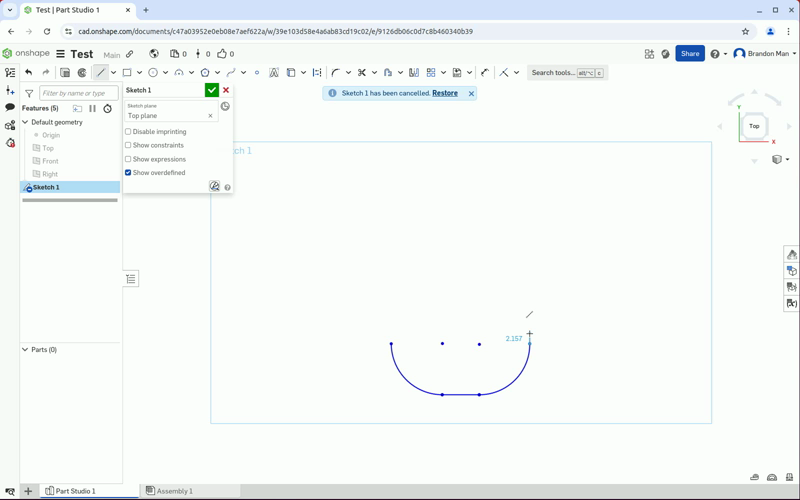
key_up(shift)
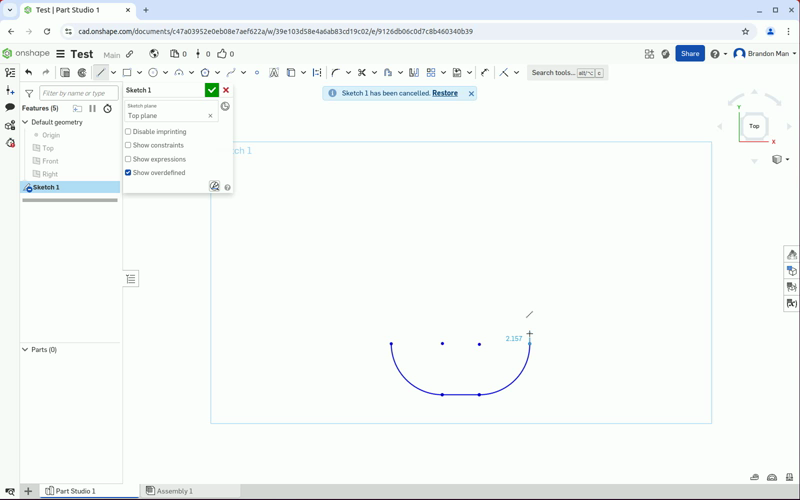
key_down(shift)
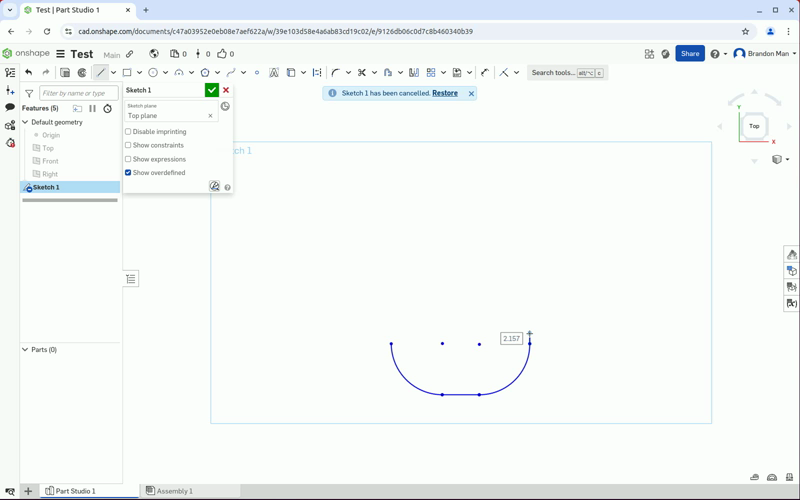
mouse_move(559, 333)
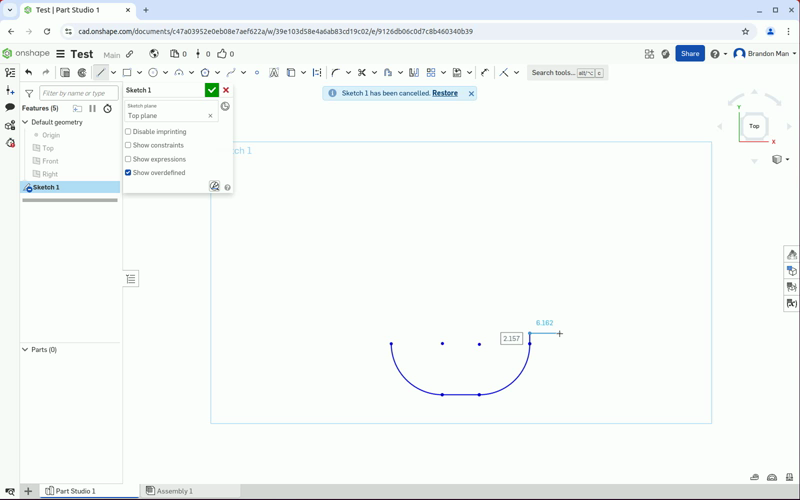
mouse_move(519, 333)
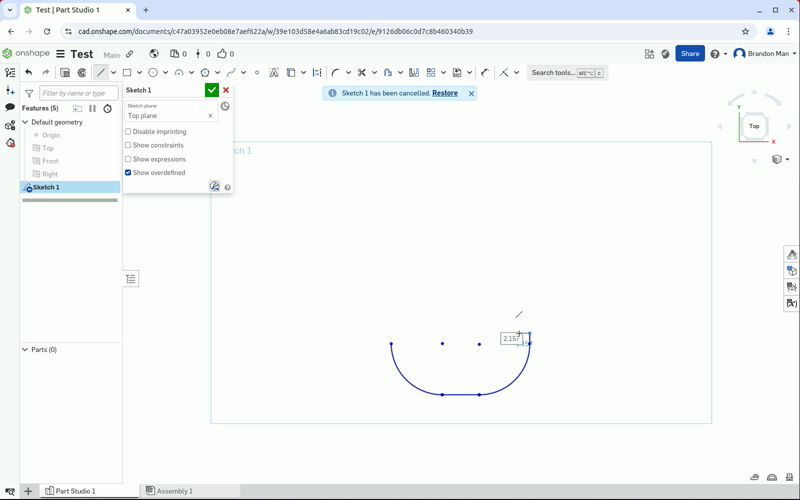
click(519, 333)
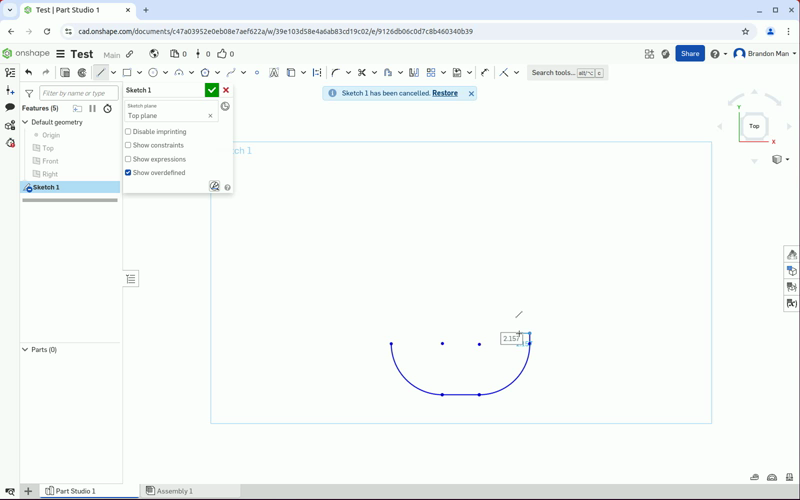
key_up(shift)
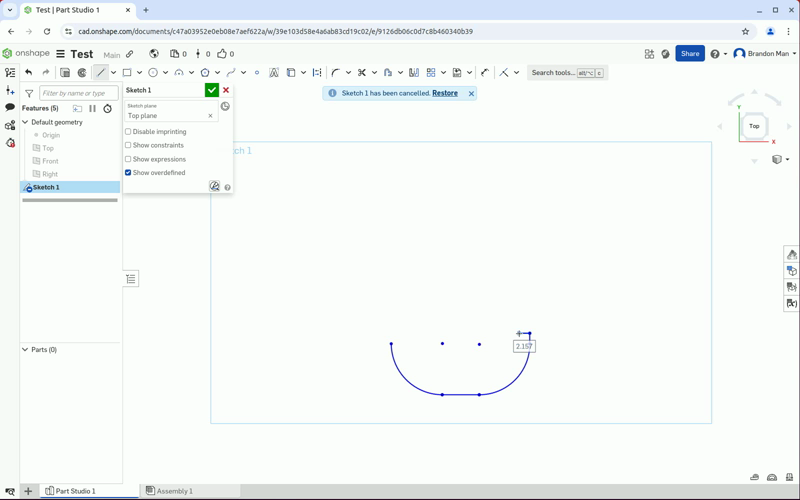
key_down(shift)
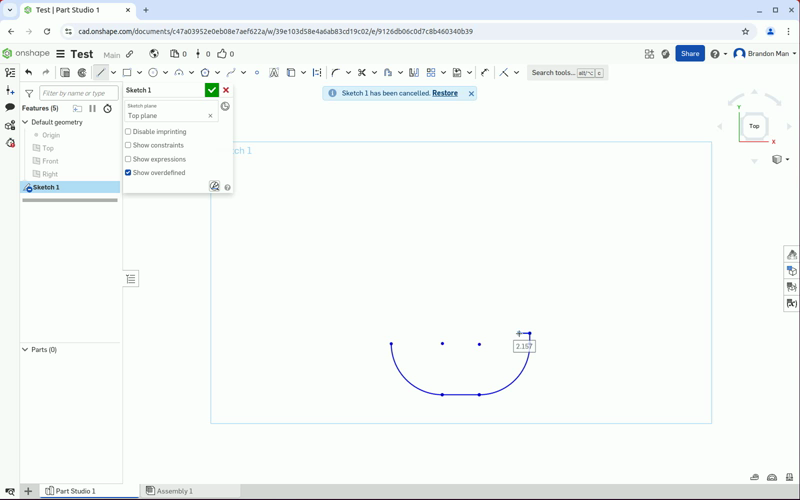
mouse_move(519, 229)
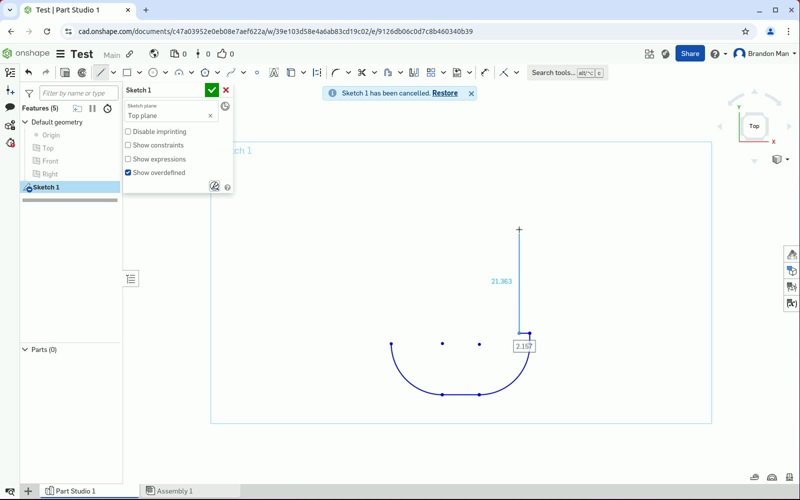
click(519, 229)
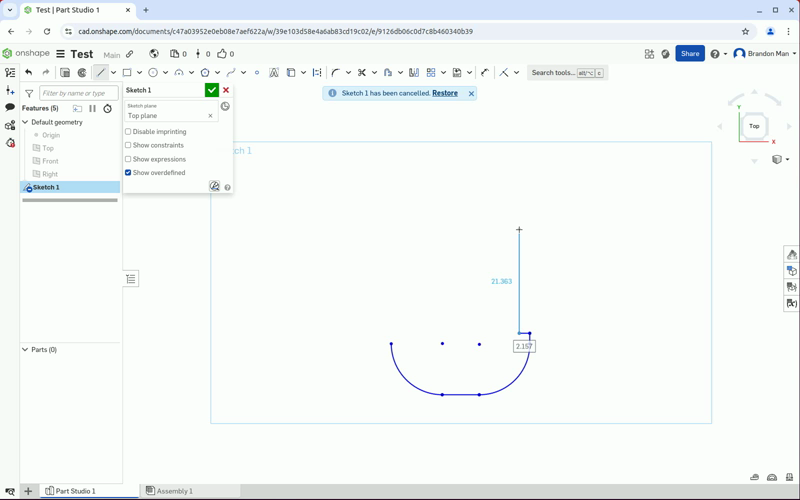
key_up(shift)
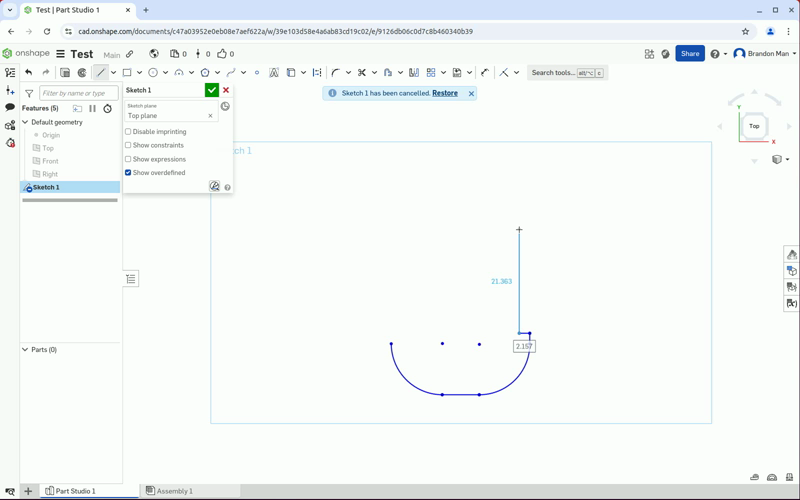
key_down(shift)
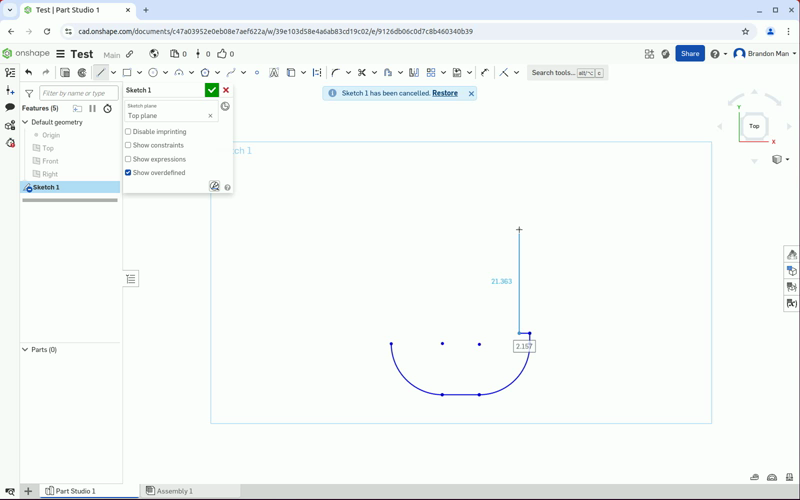
mouse_move(549, 229)
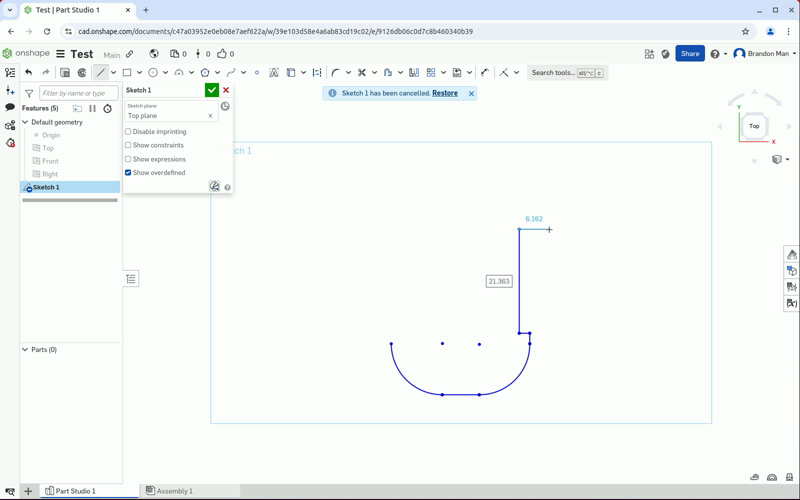
mouse_move(529, 229)
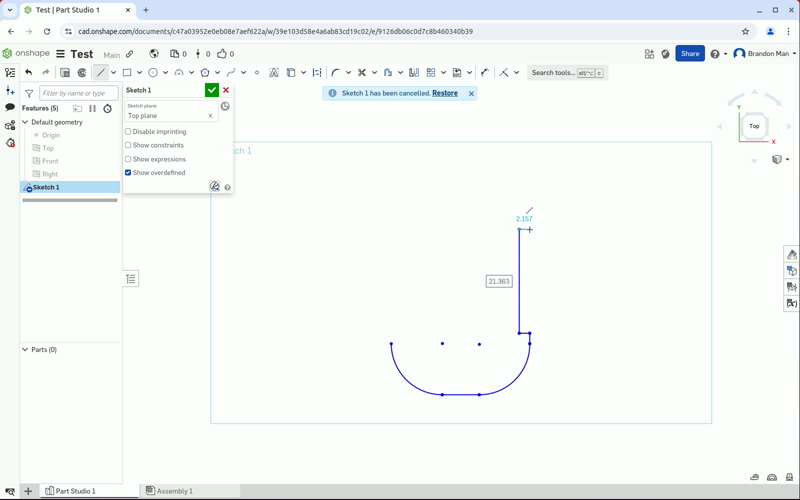
click(529, 229)
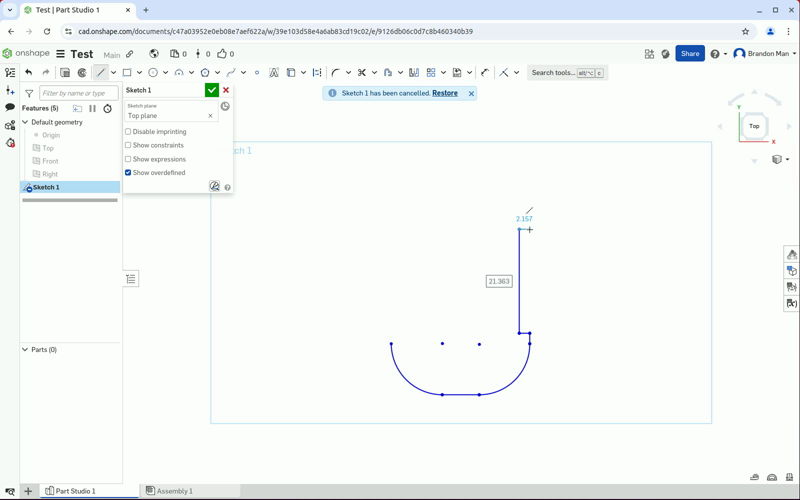
key_up(shift)
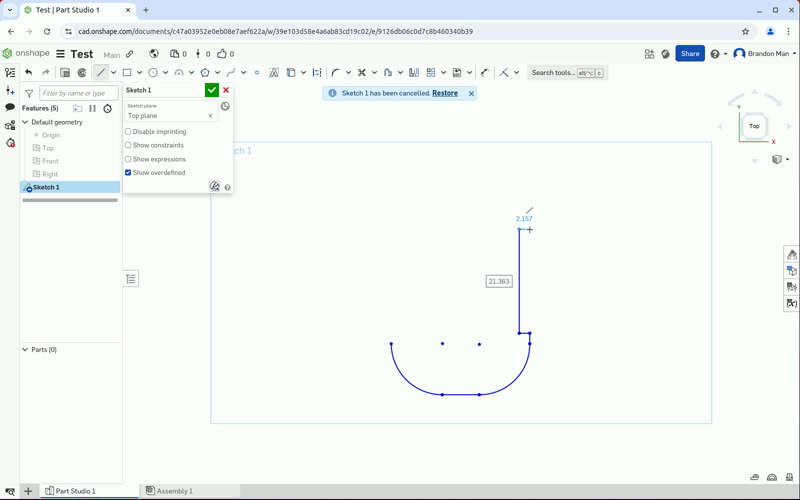
key_down(shift)
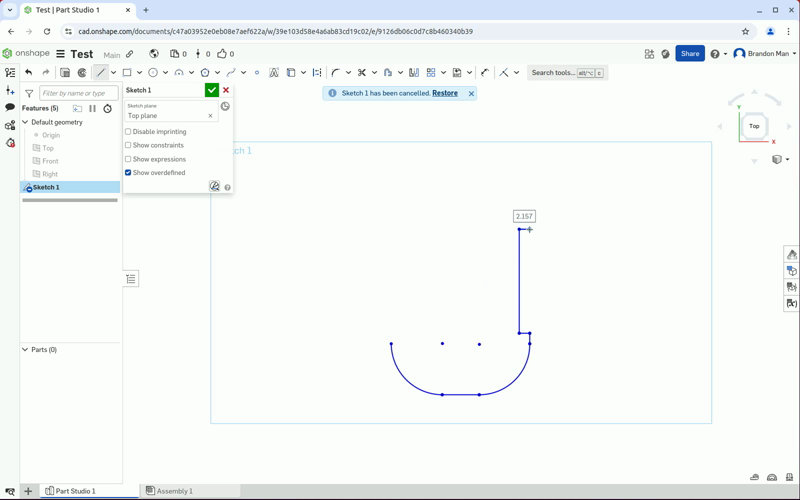
mouse_move(559, 229)
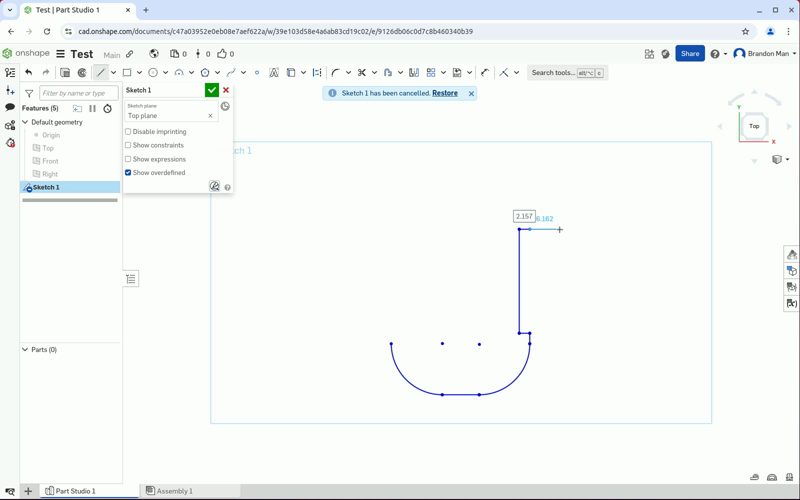
mouse_move(529, 223)
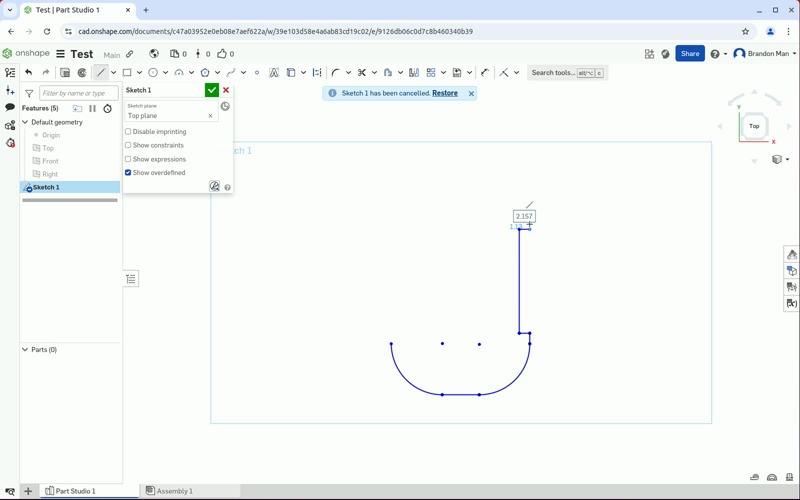
scroll(6)
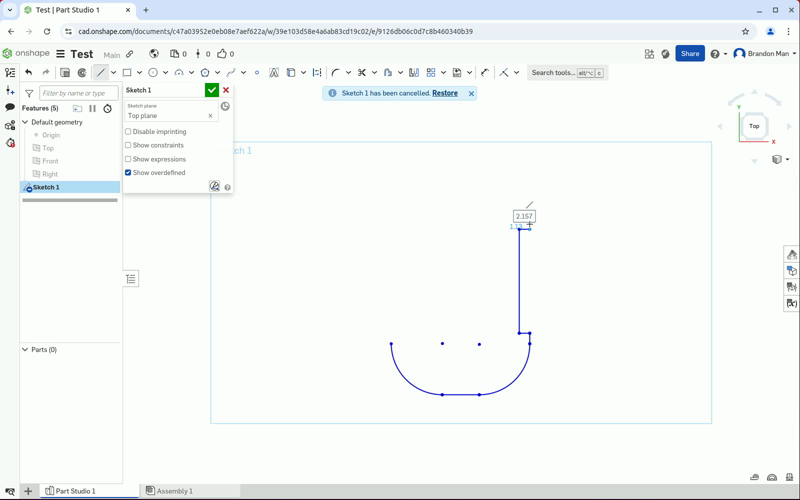
scroll(6)
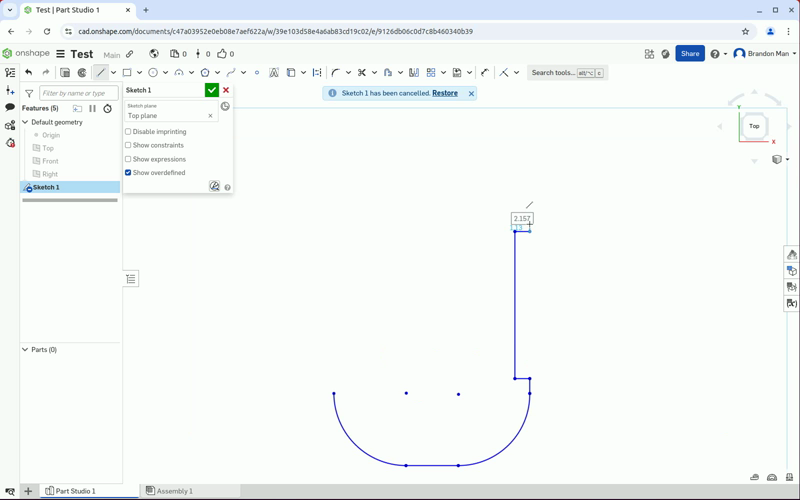
scroll(6)
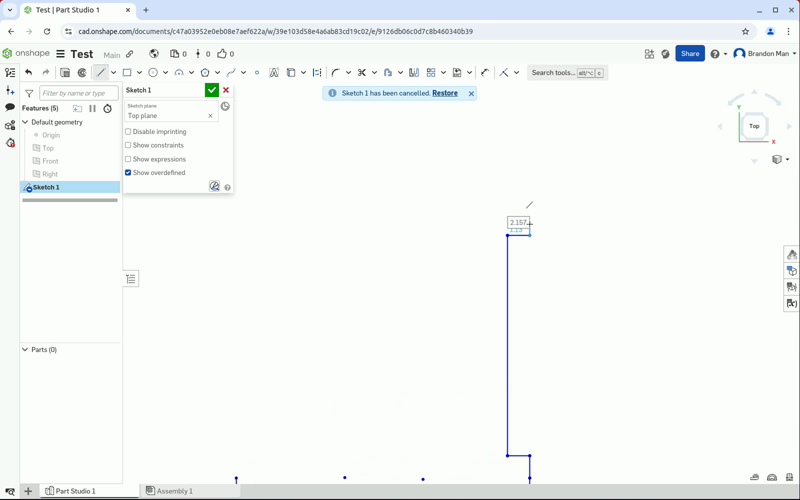
scroll(6)
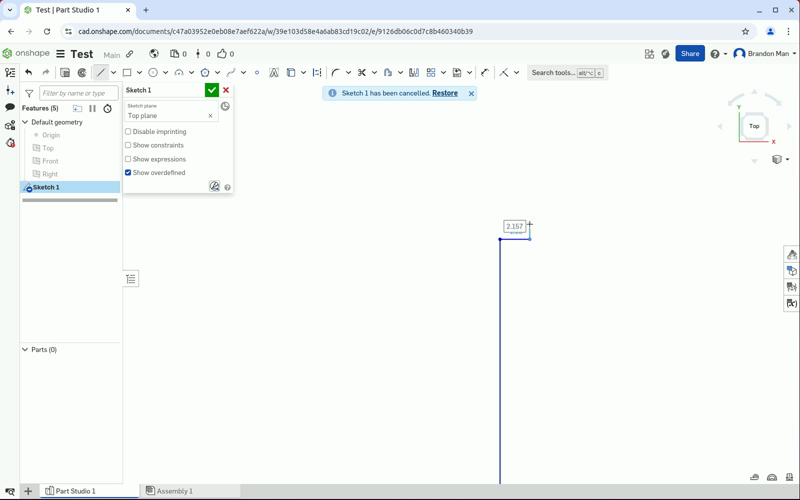
scroll(6)
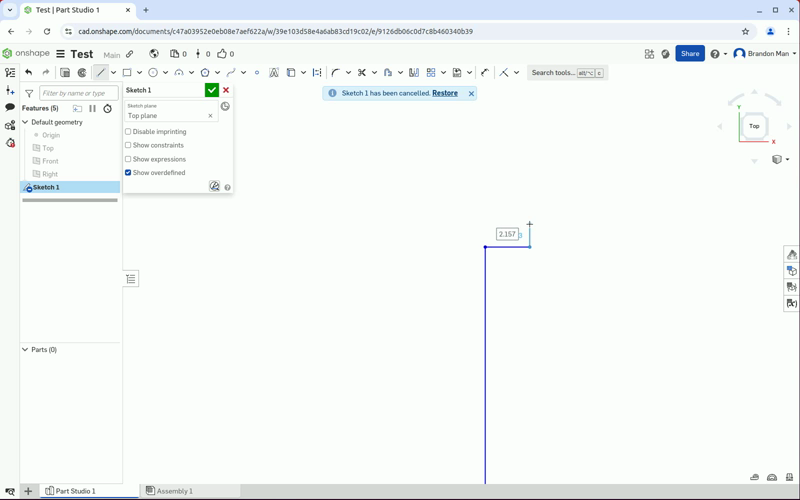
scroll(6)
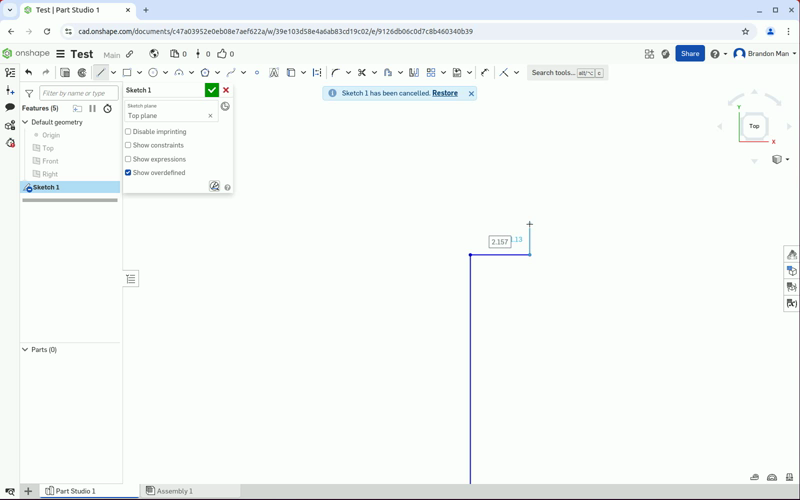
scroll(6)
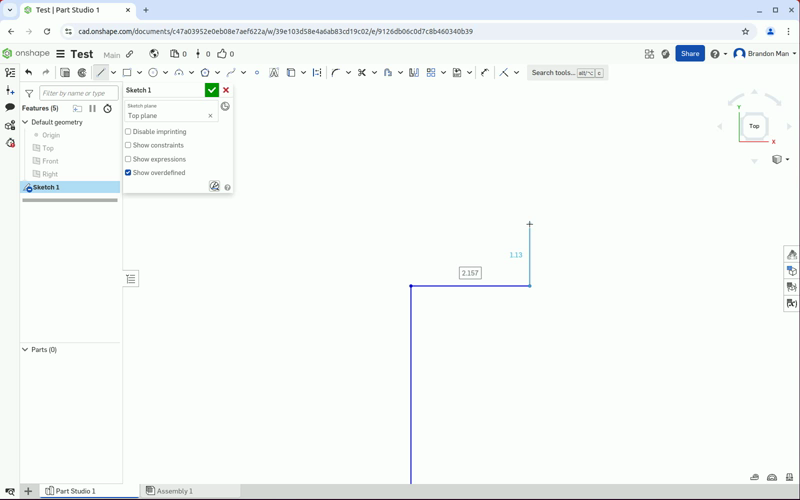
click(529, 223)
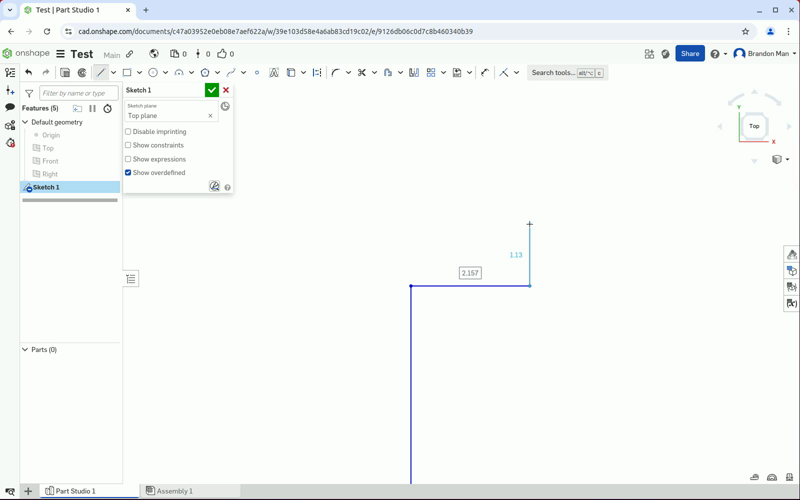
scroll(-6)
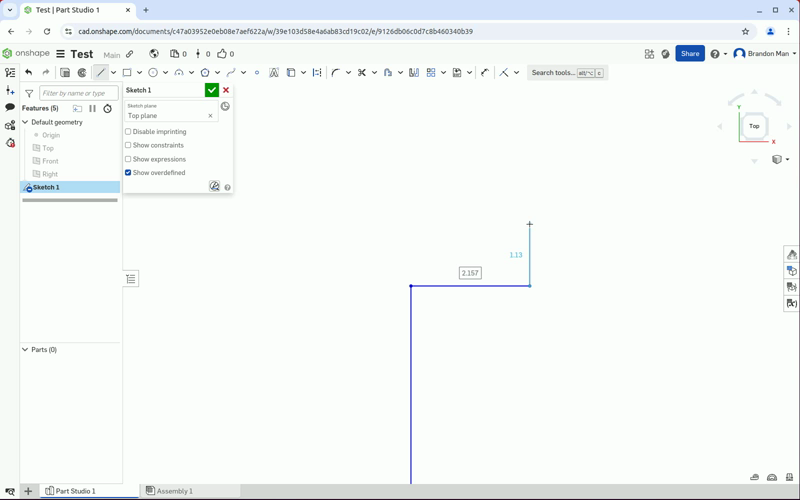
scroll(-6)
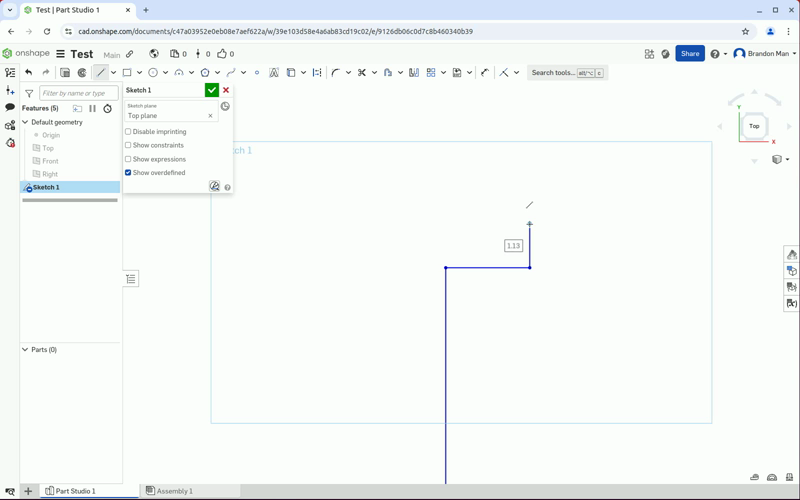
scroll(-6)
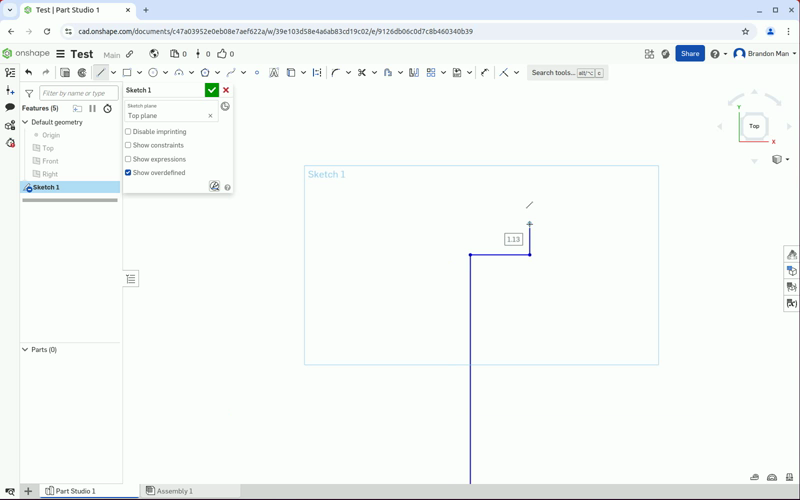
scroll(-6)
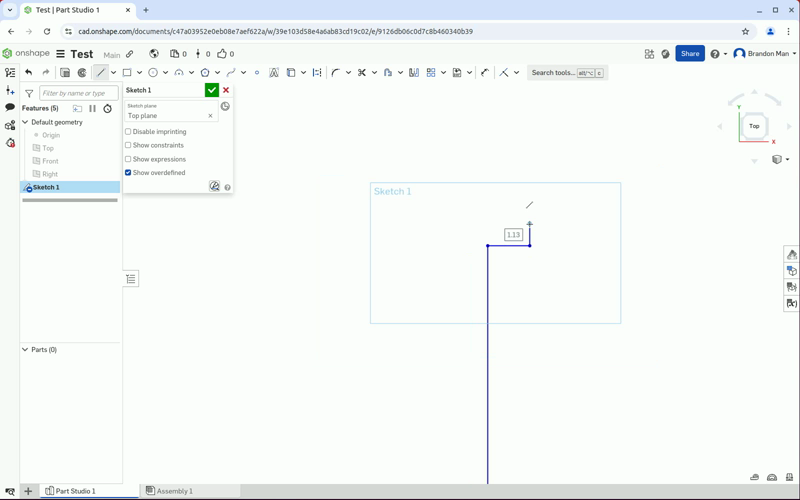
scroll(-6)
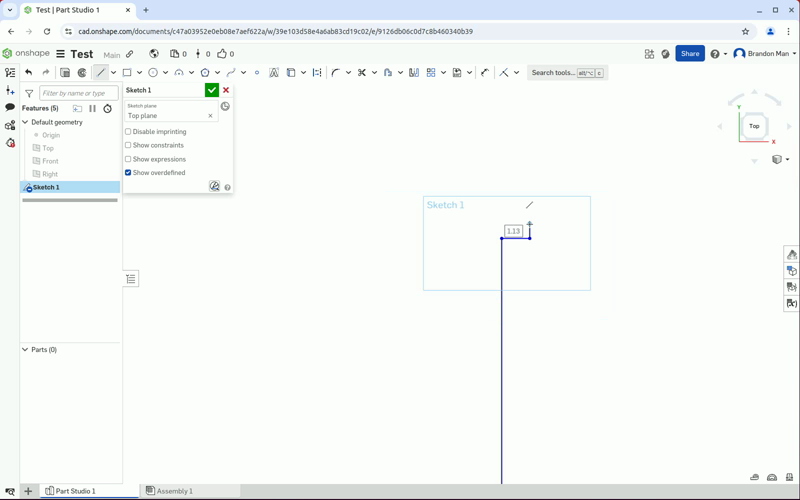
scroll(-6)
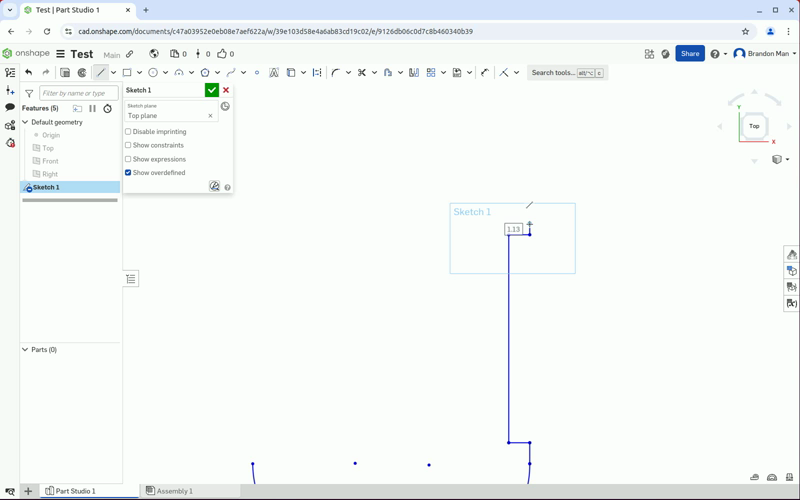
scroll(-6)
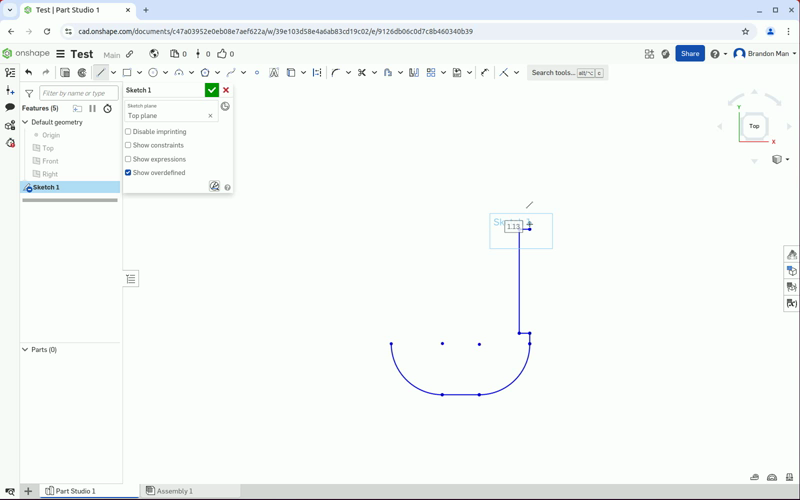
key_up(shift)
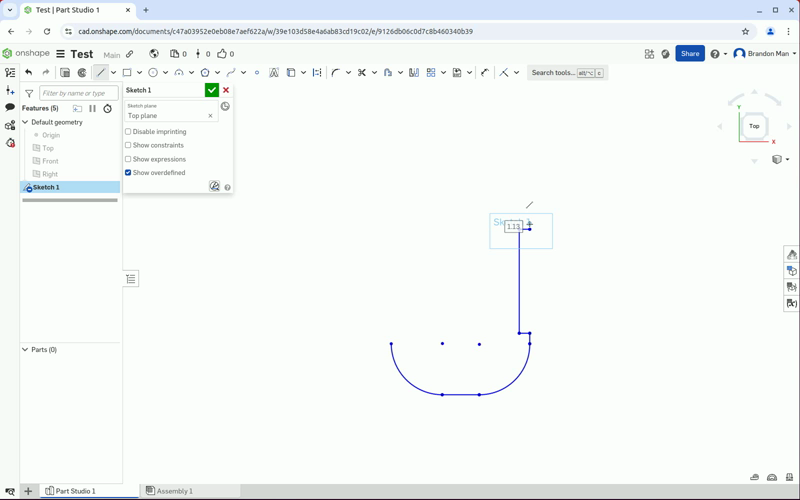
key(esc)
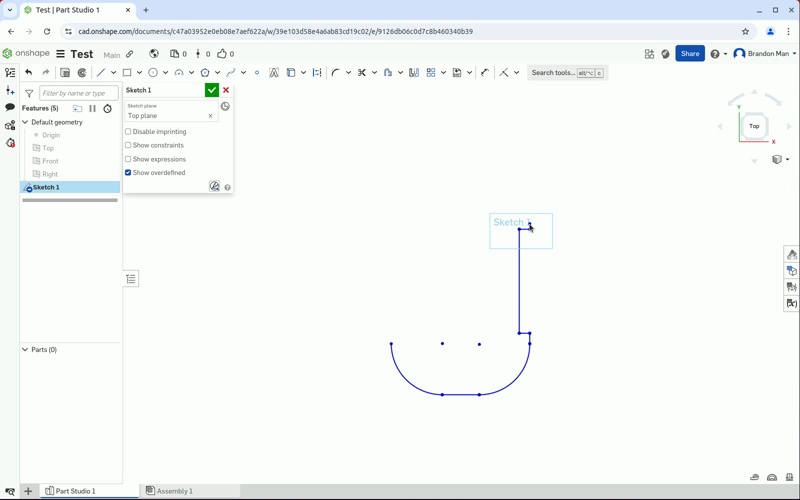
key(a)
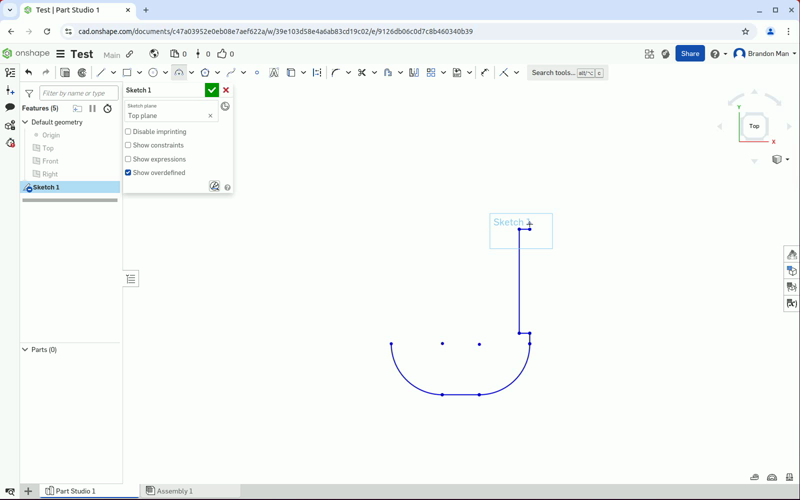
mouse_move(529, 223)
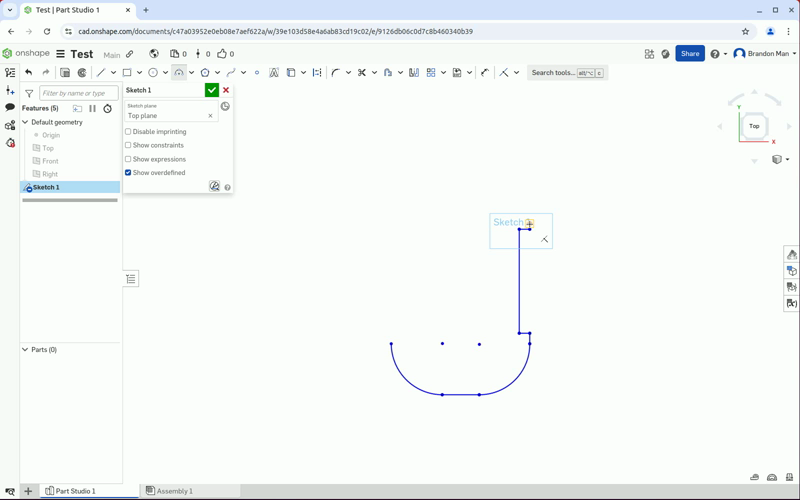
click(529, 223)
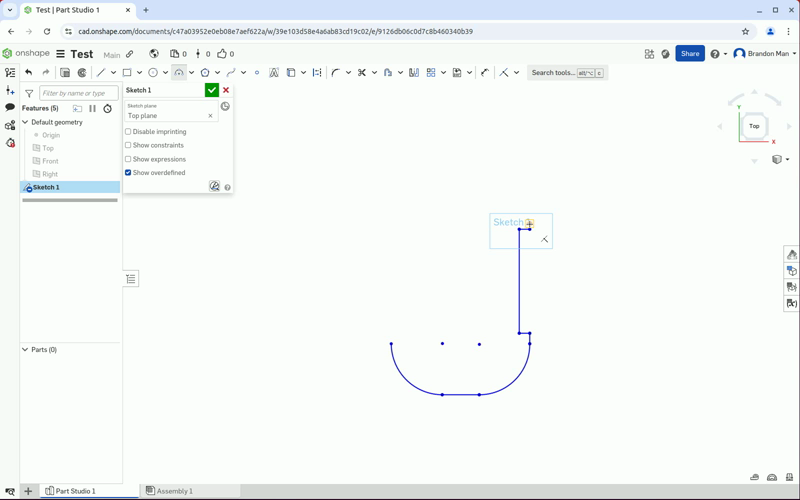
key_down(shift)
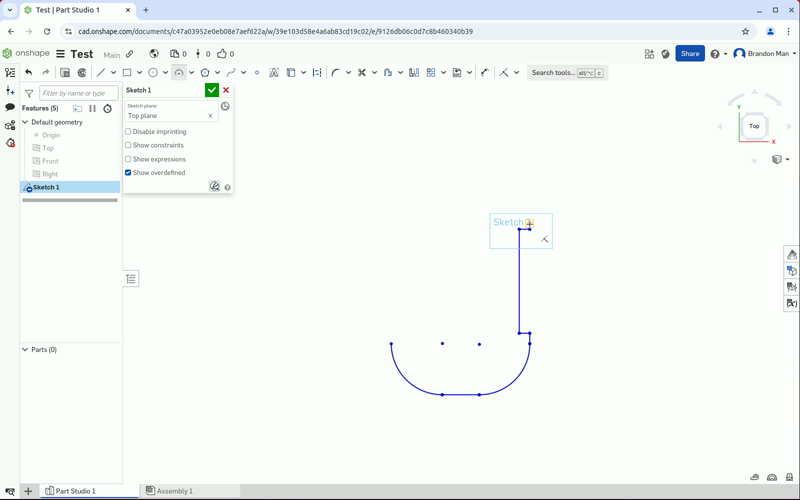
mouse_move(479, 170)
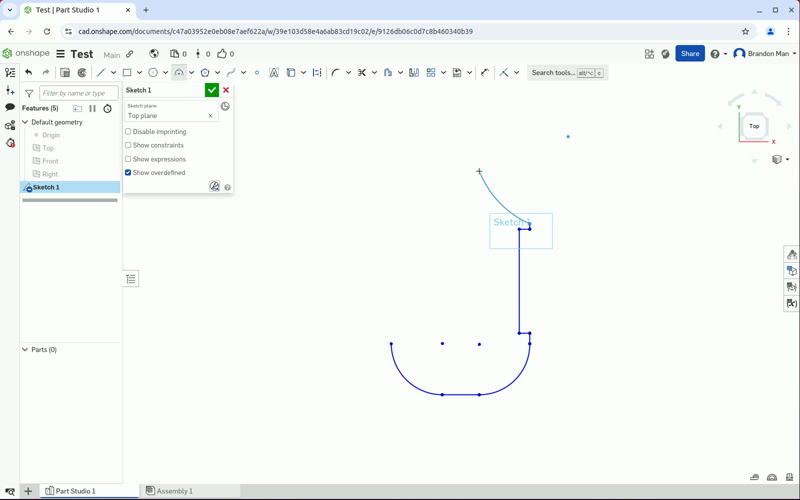
click(479, 170)
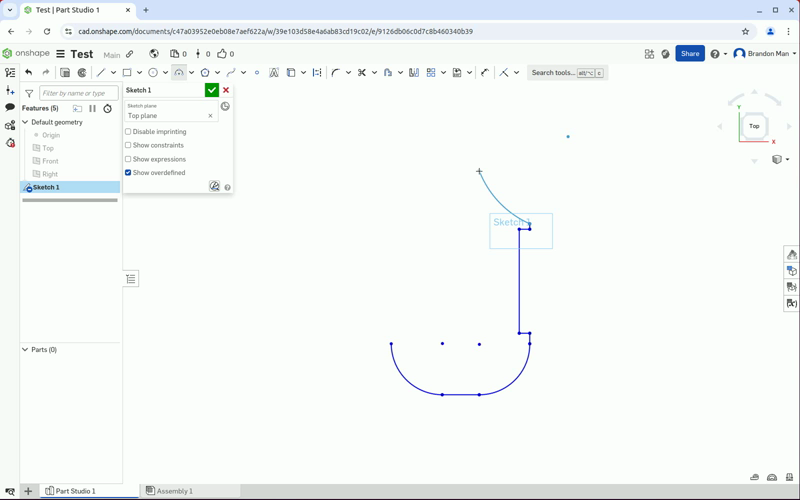
mouse_move(515, 186)
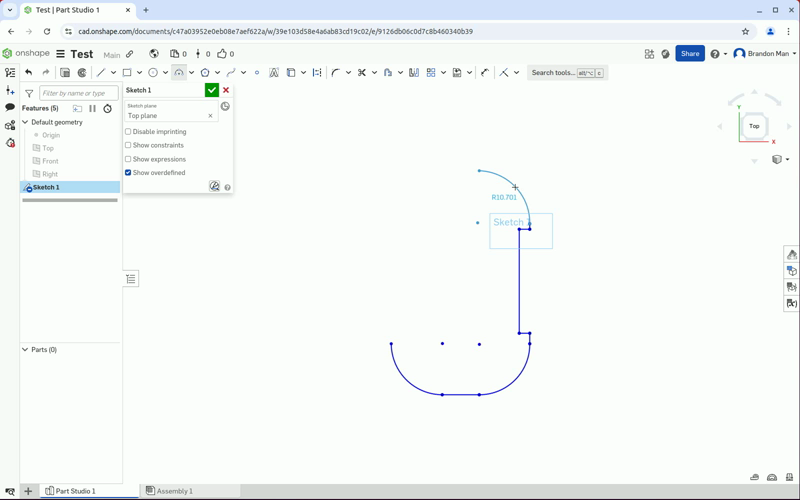
click(515, 186)
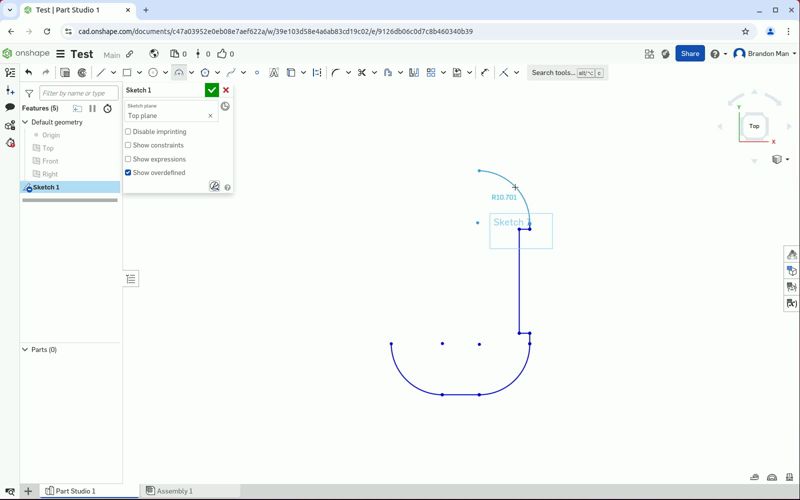
key_up(shift)
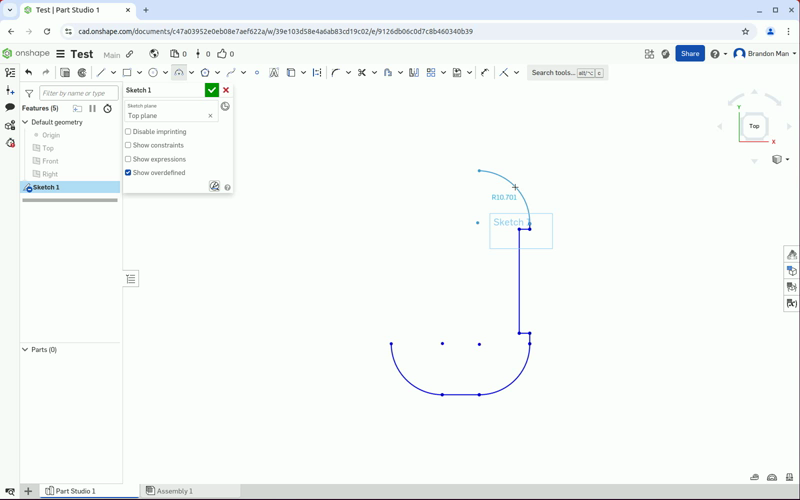
key(esc)
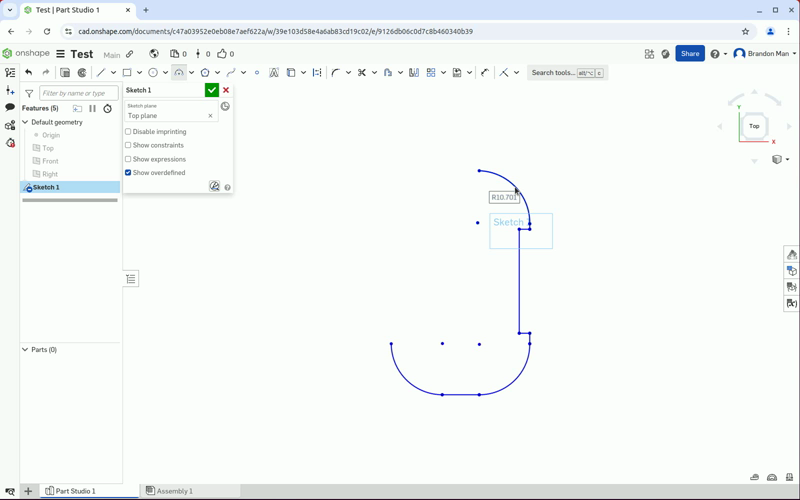
key(l)
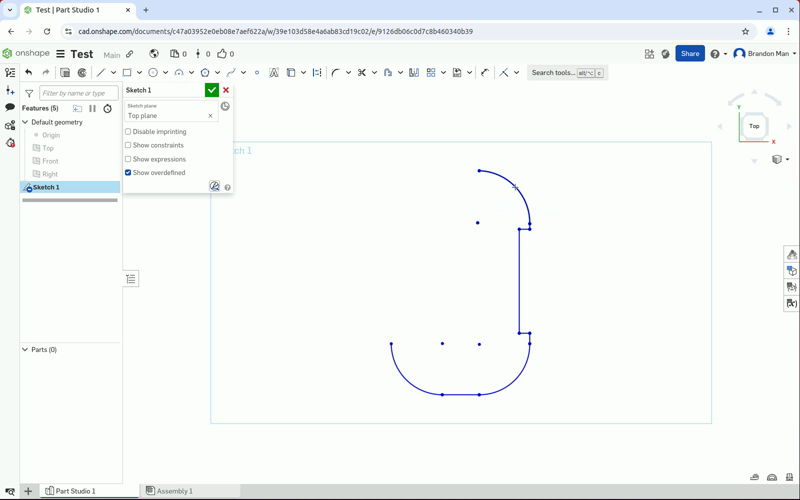
mouse_move(479, 170)
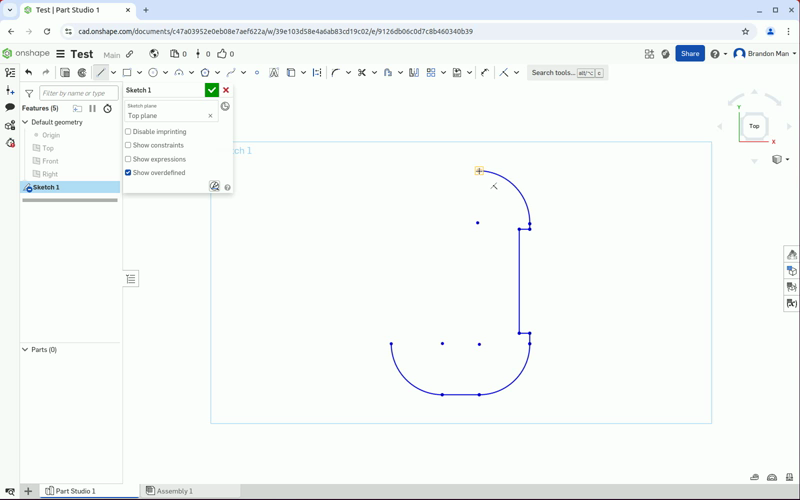
click(479, 170)
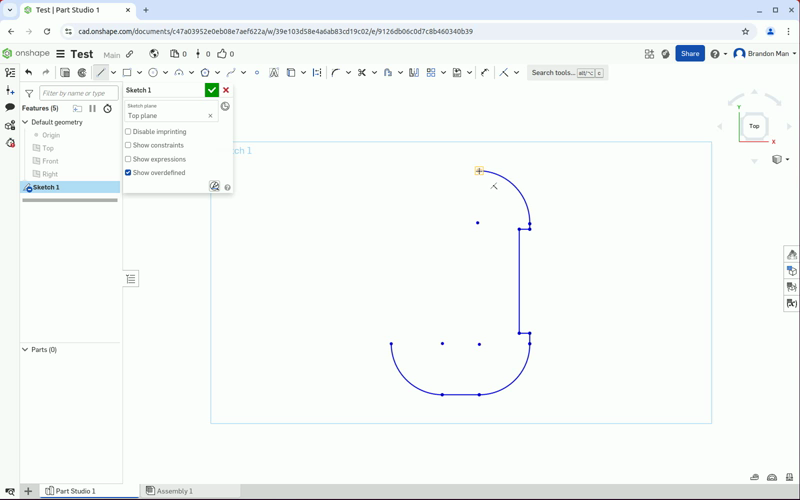
key_down(shift)
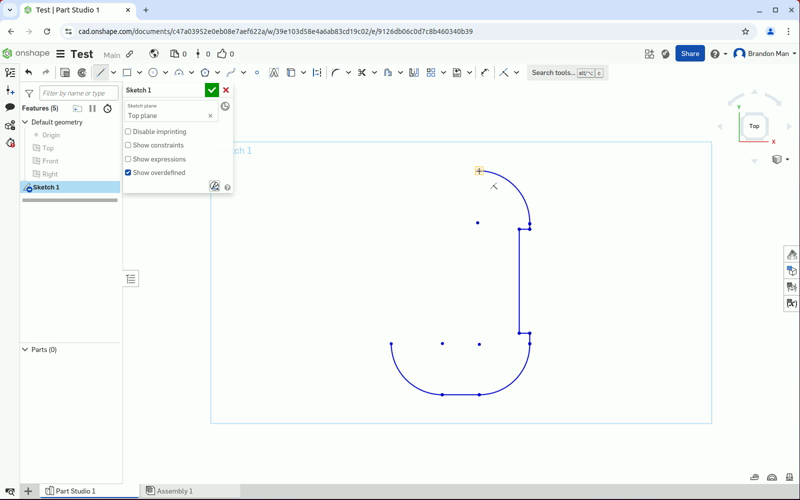
mouse_move(509, 170)
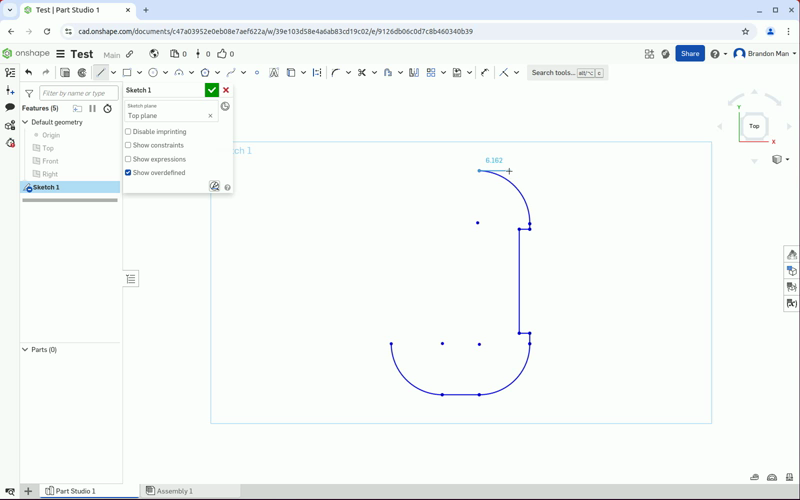
mouse_move(442, 170)
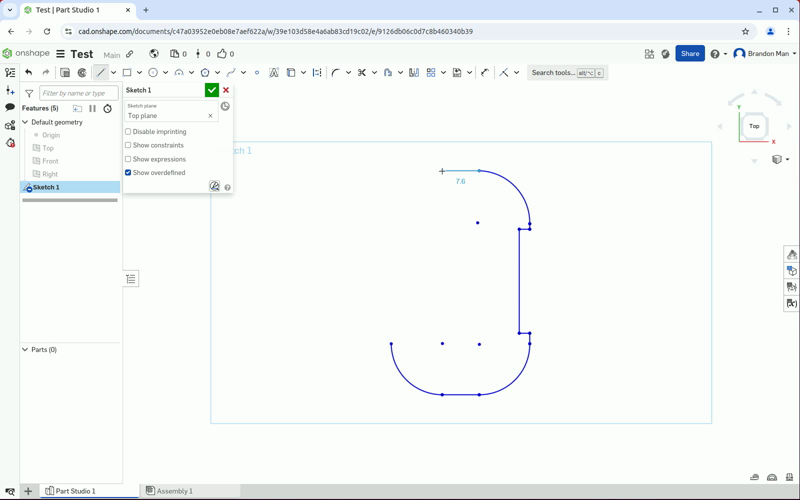
click(442, 170)
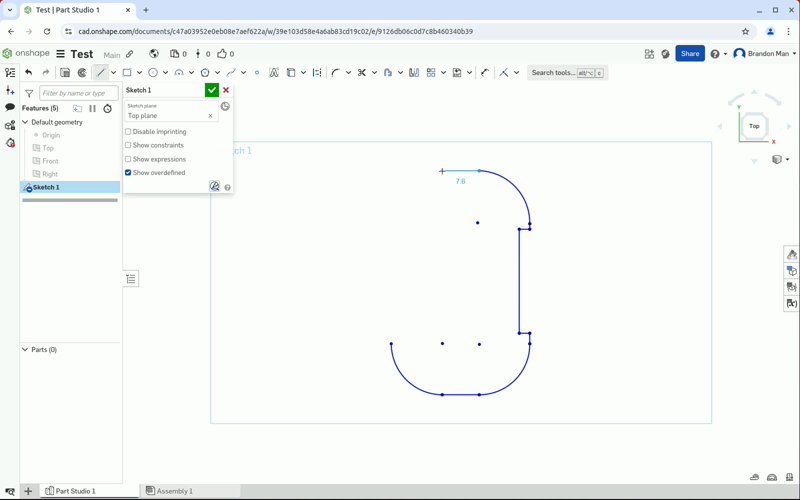
key_up(shift)
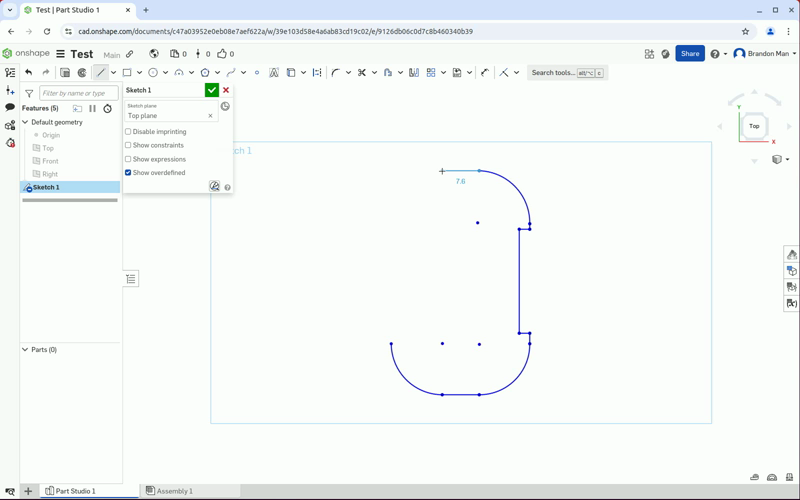
key(esc)
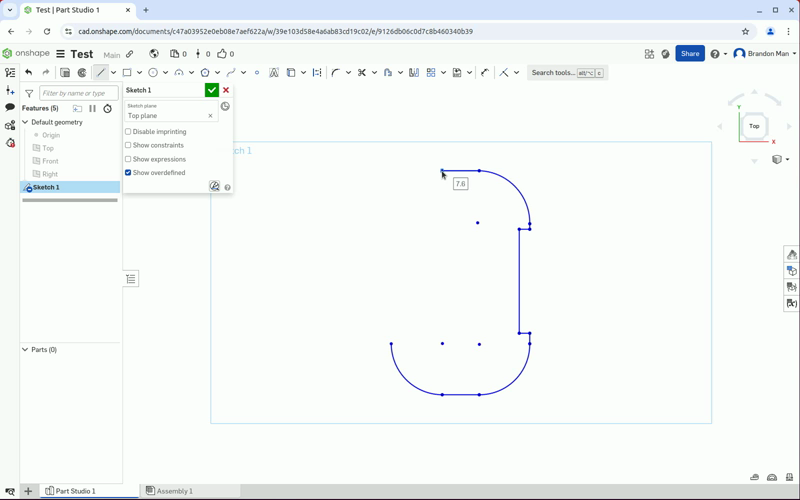
key(a)
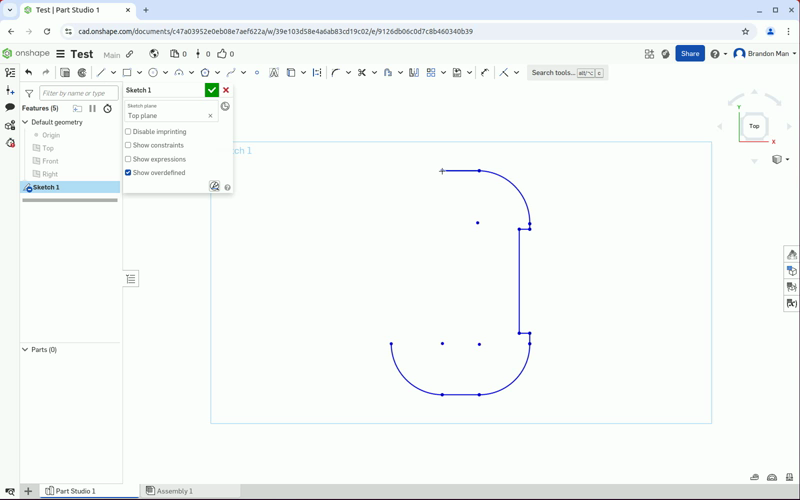
mouse_move(442, 170)
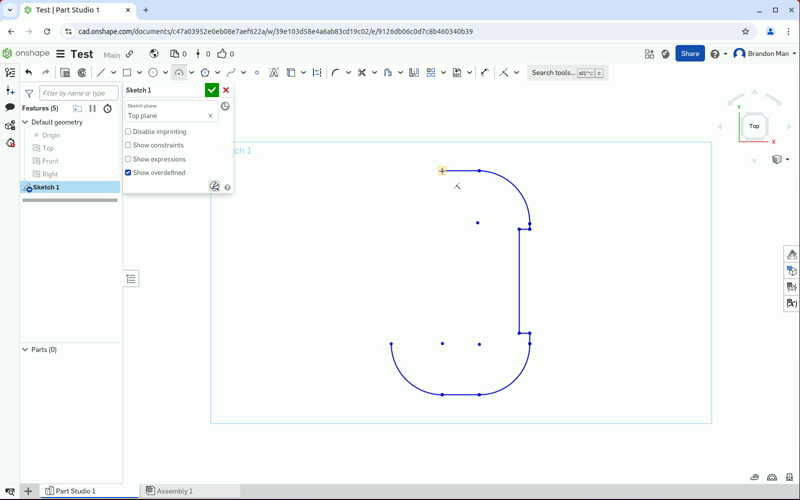
click(442, 170)
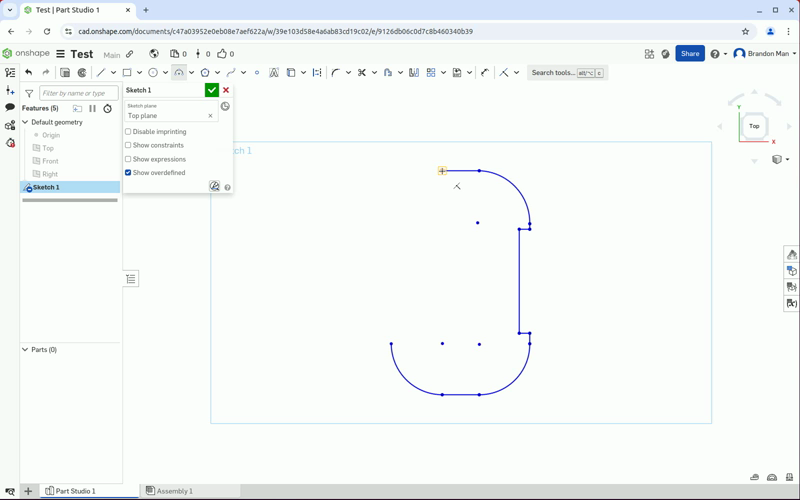
key_down(shift)
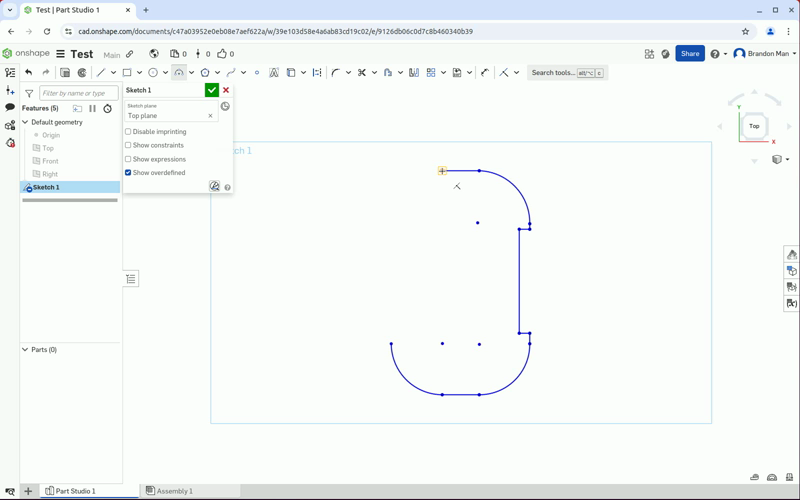
mouse_move(391, 223)
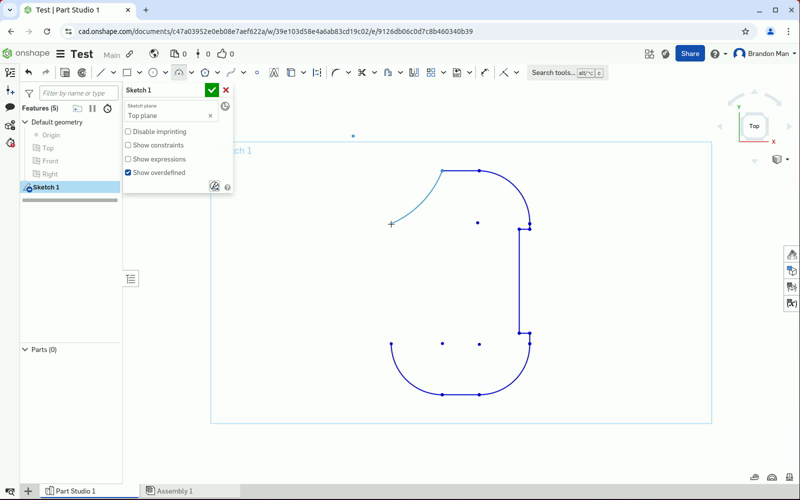
click(391, 223)
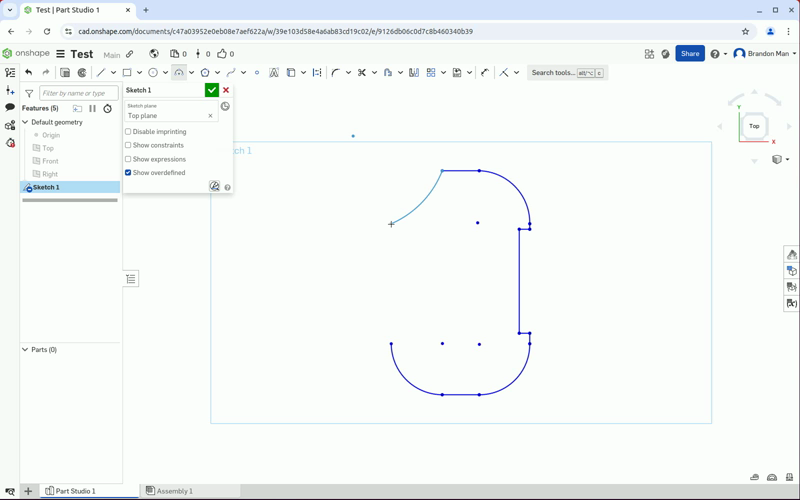
mouse_move(406, 186)
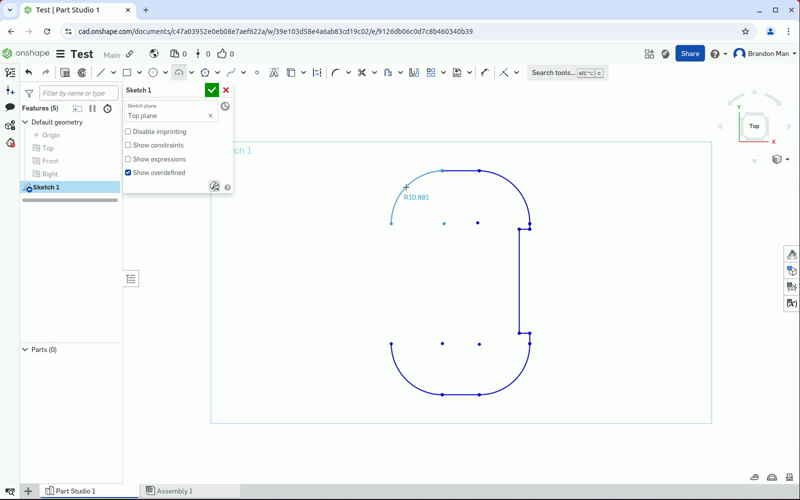
click(406, 186)
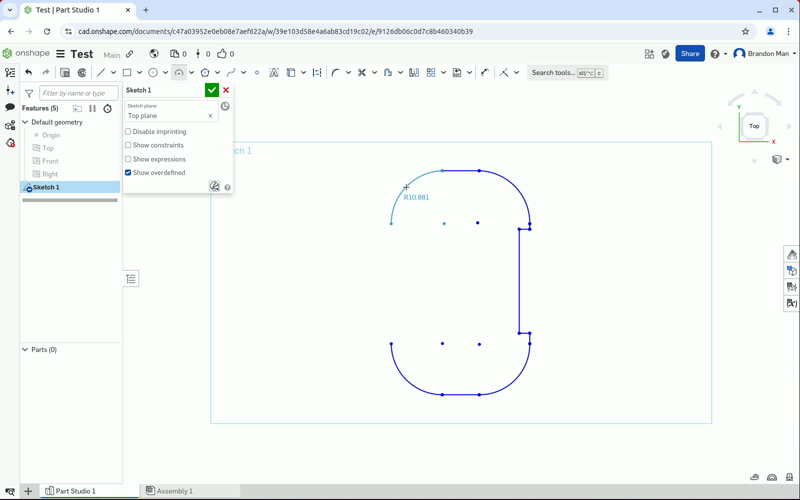
key_up(shift)
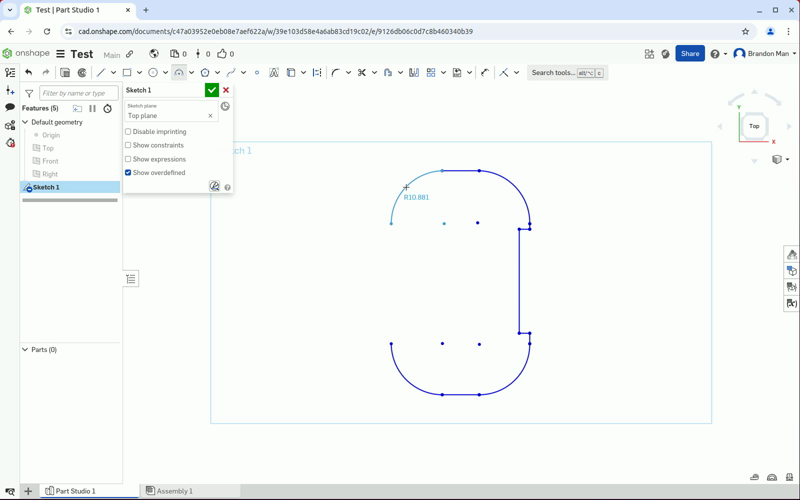
key(esc)
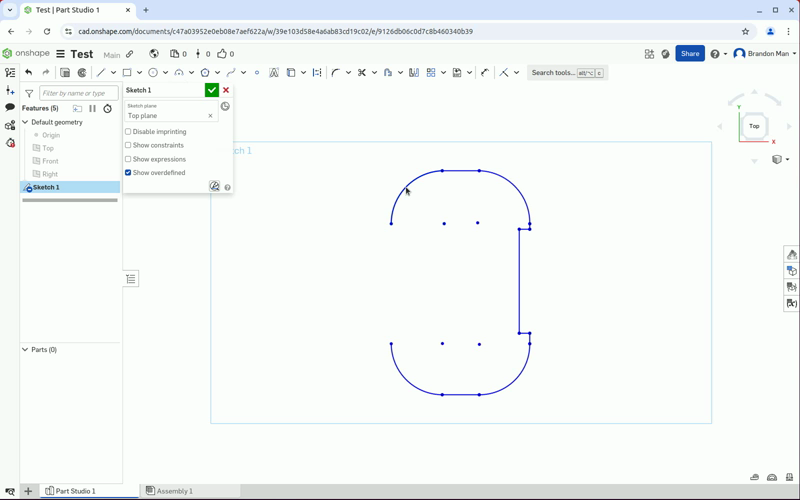
key(l)
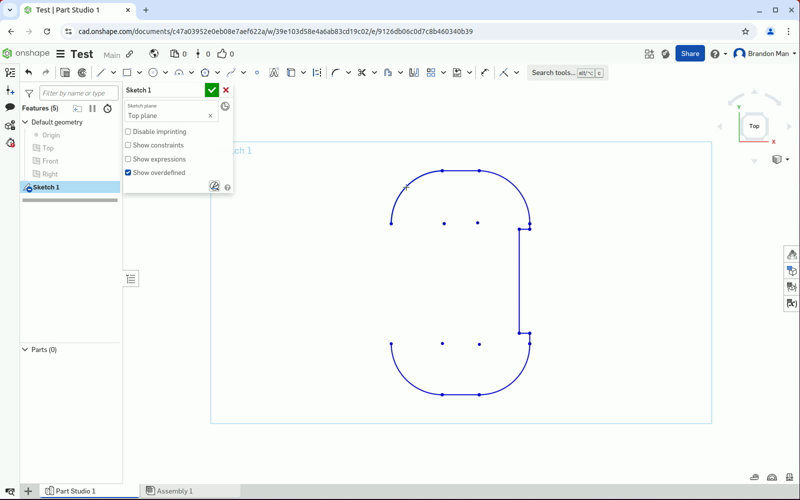
mouse_move(391, 223)
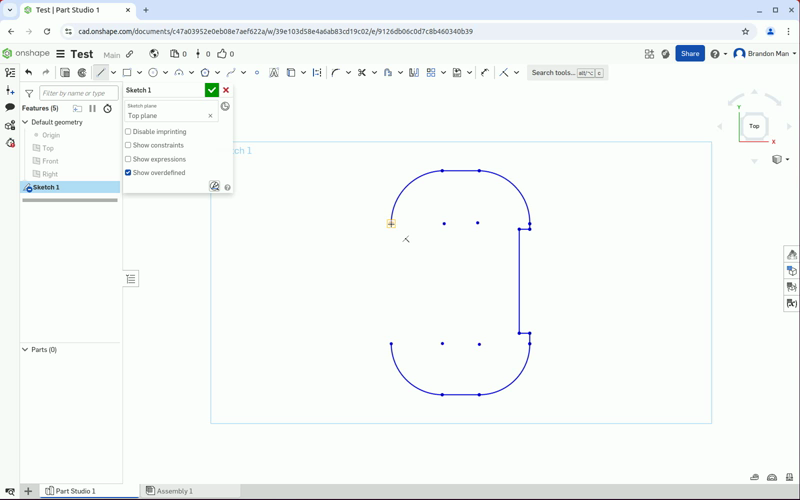
click(391, 223)
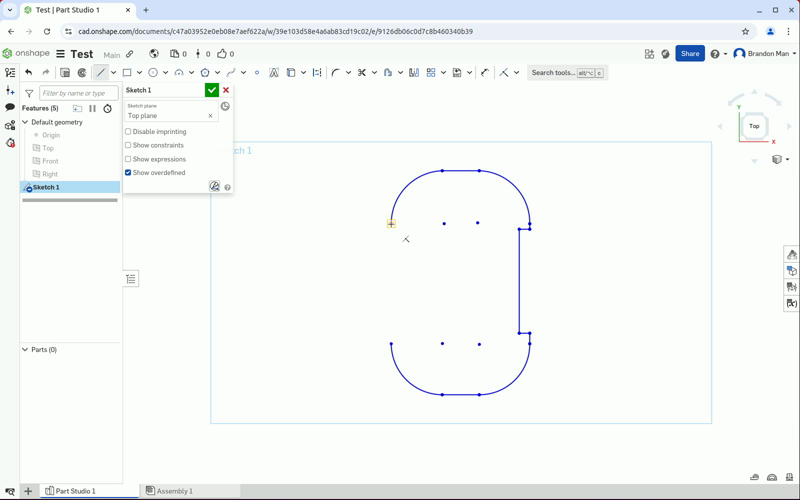
key_down(shift)
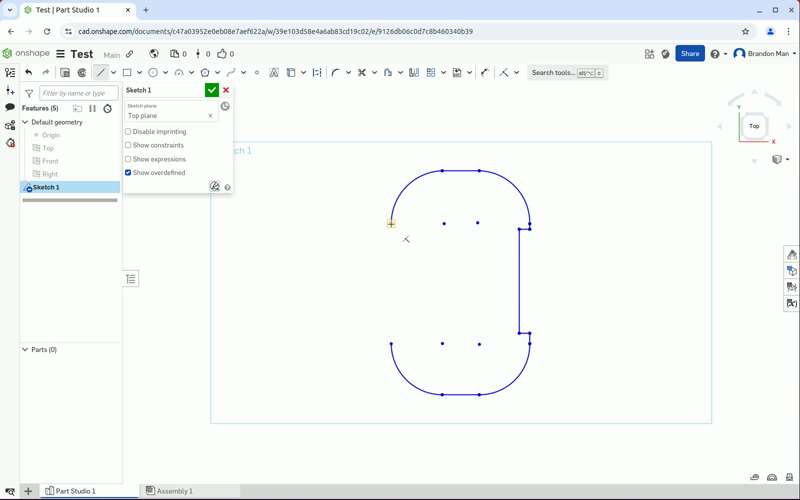
mouse_move(421, 223)
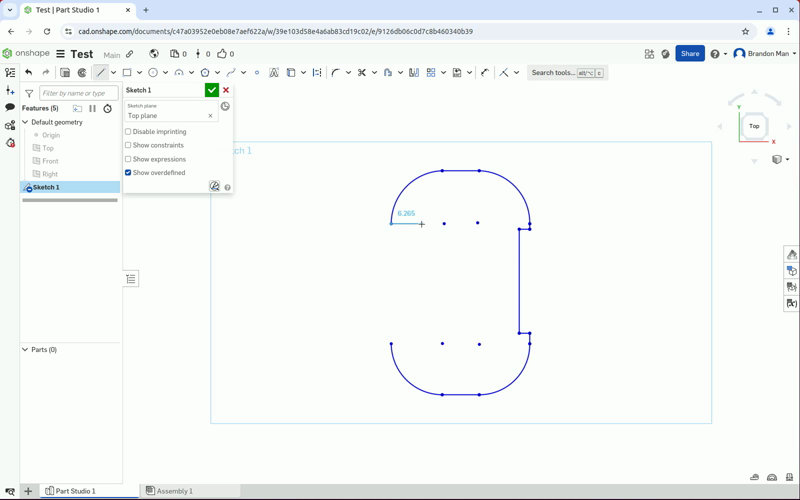
mouse_move(391, 229)
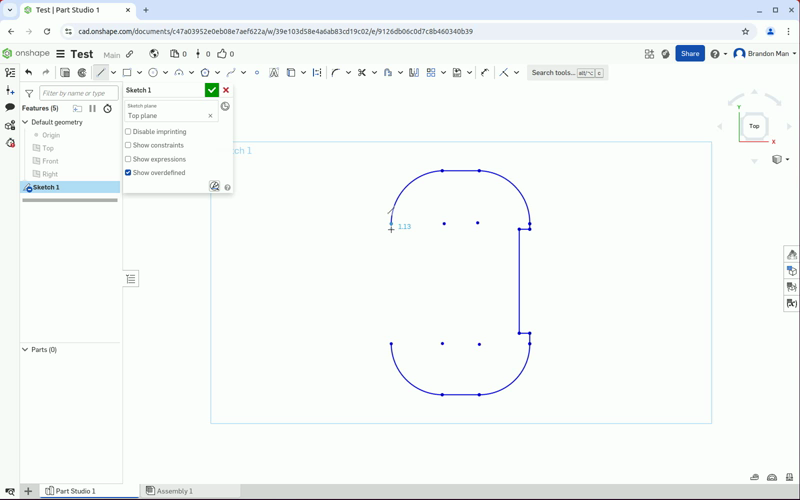
scroll(6)
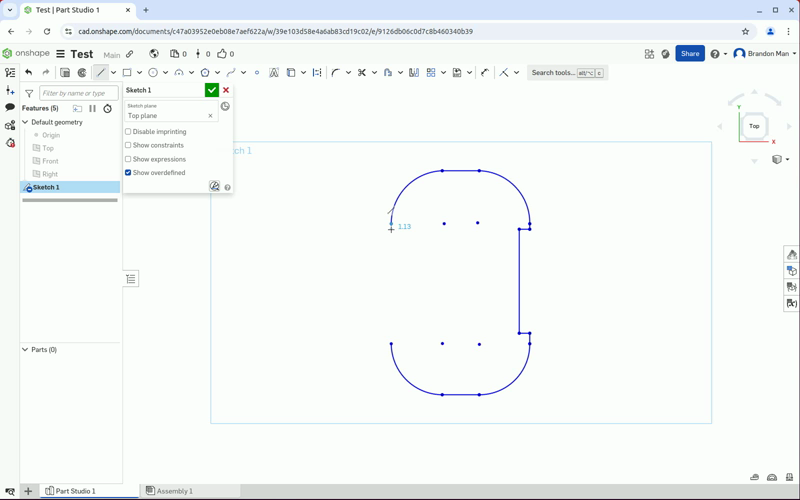
scroll(6)
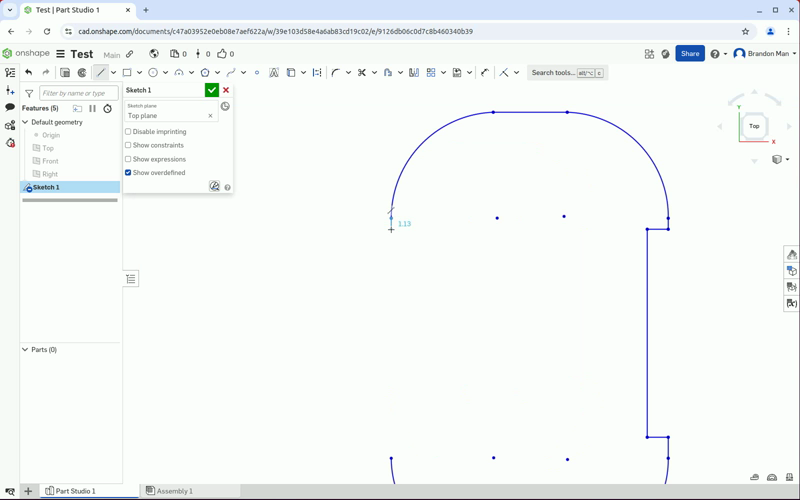
scroll(6)
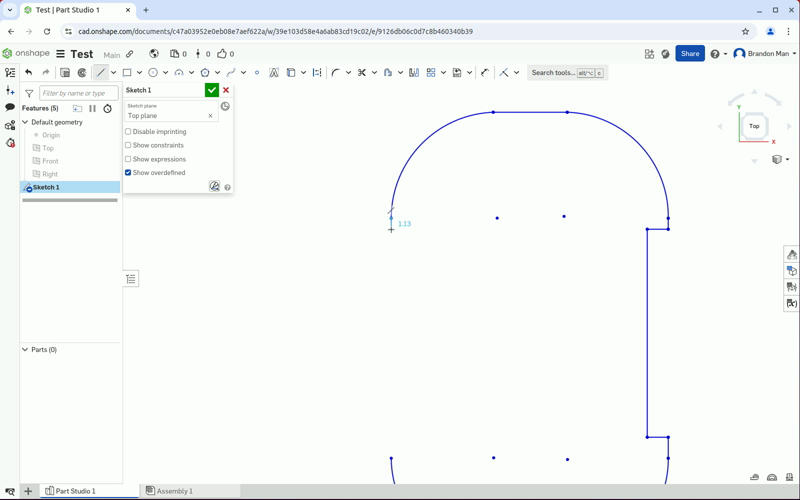
scroll(6)
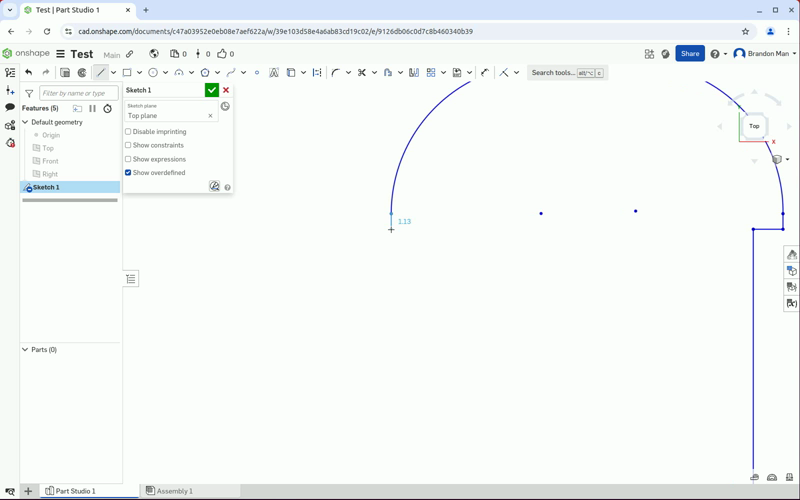
scroll(6)
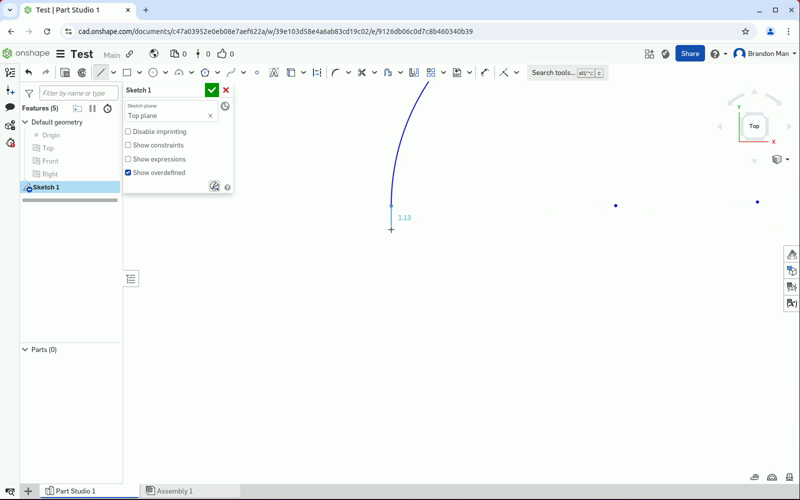
scroll(6)
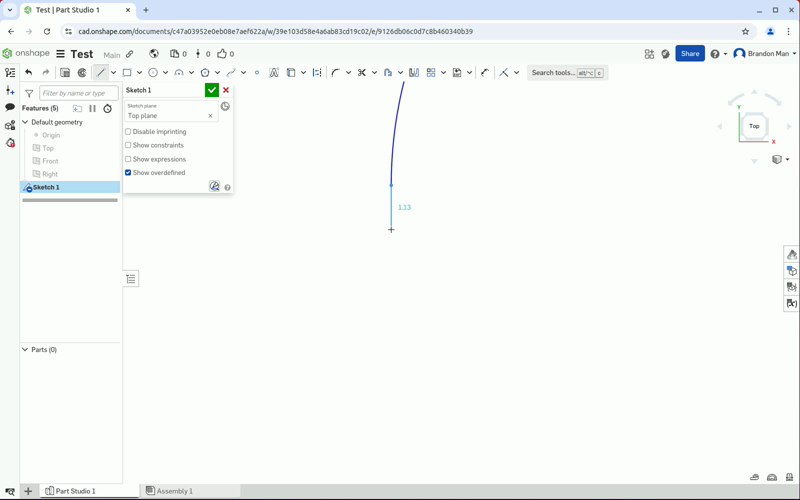
scroll(6)
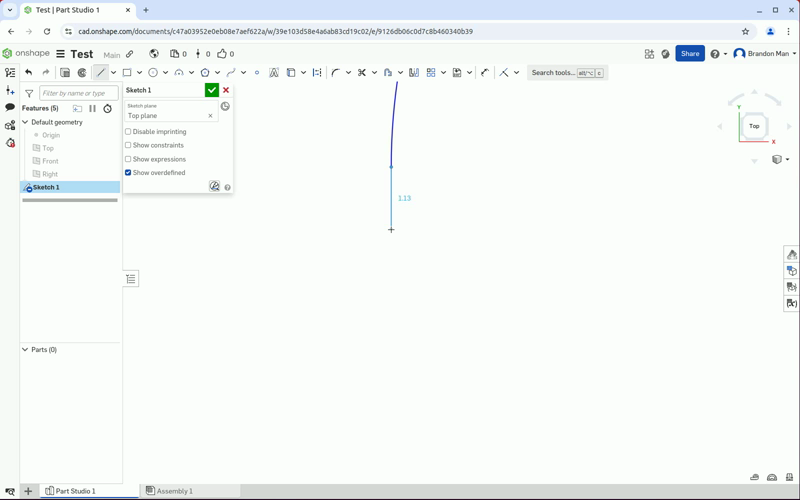
click(391, 229)
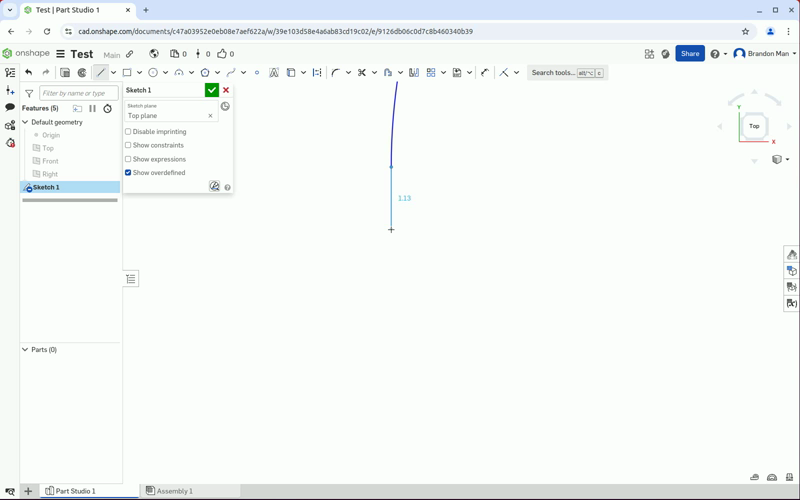
scroll(-6)
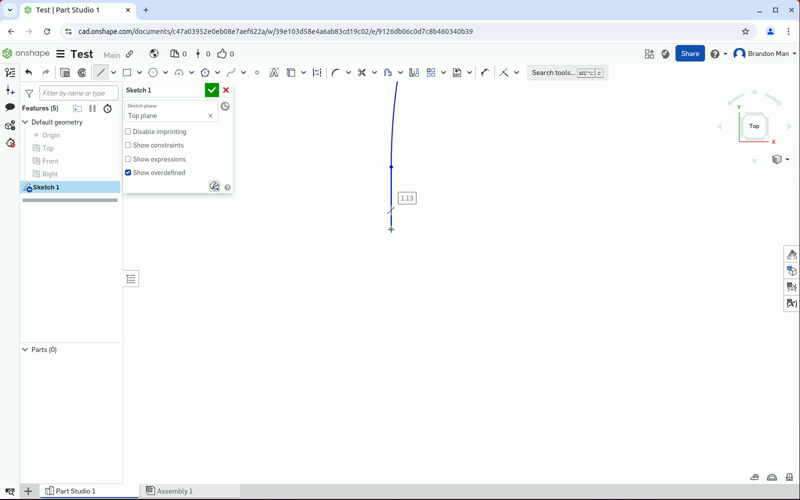
scroll(-6)
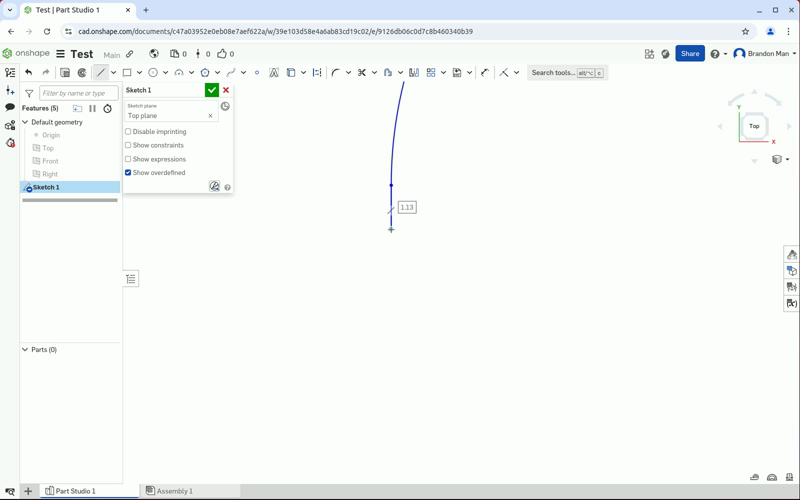
scroll(-6)
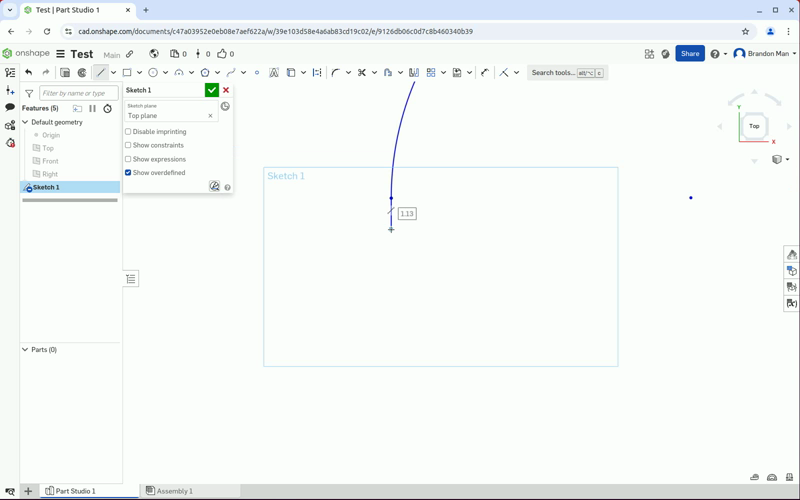
scroll(-6)
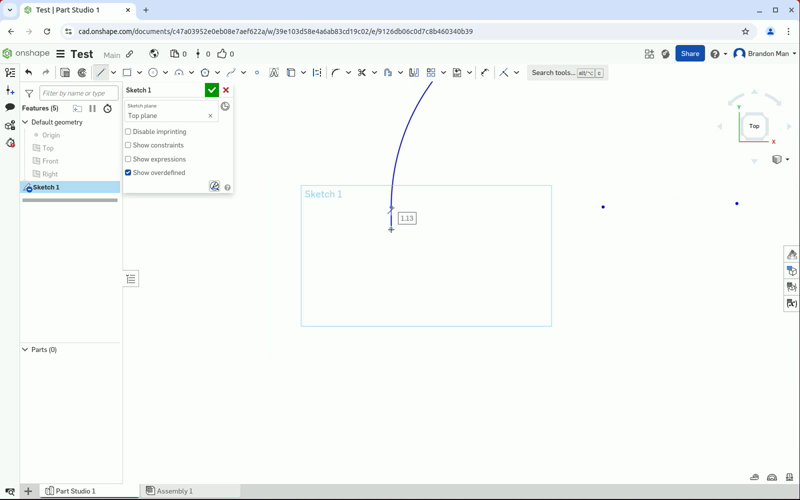
scroll(-6)
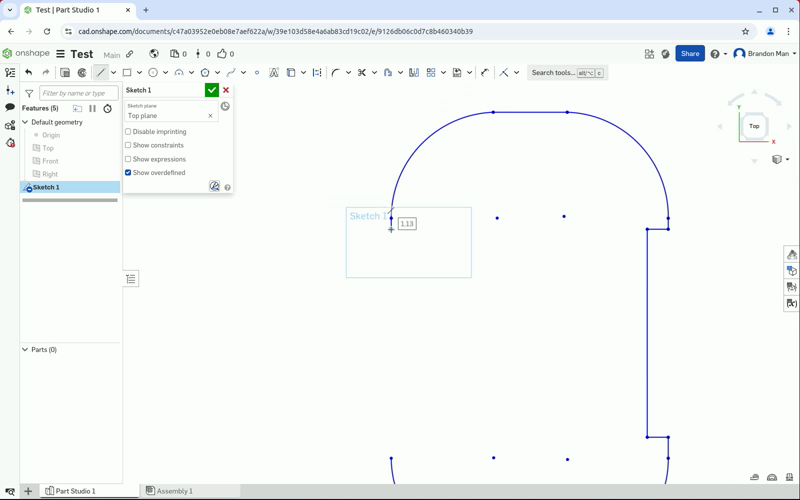
scroll(-6)
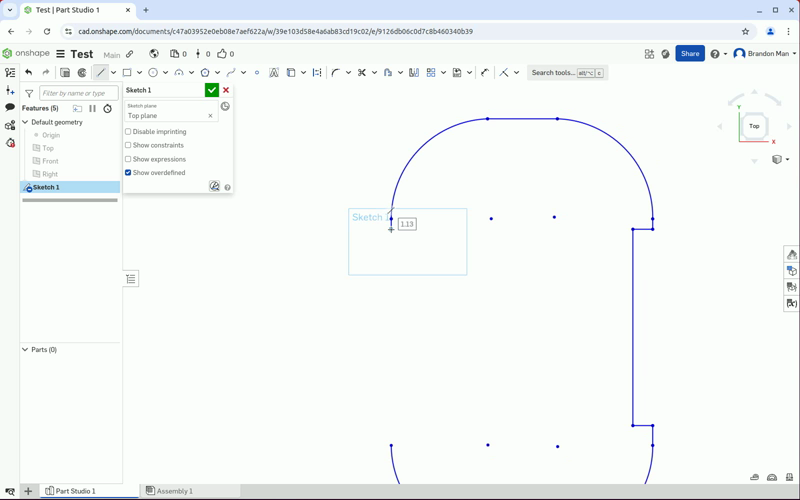
scroll(-6)
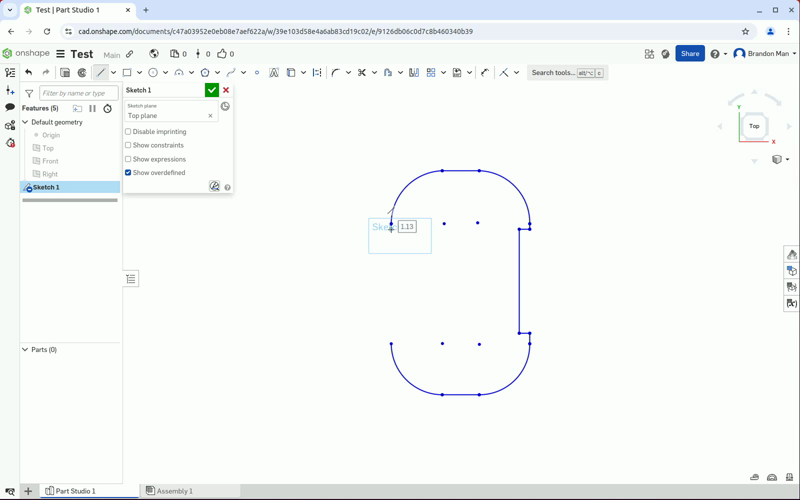
key_up(shift)
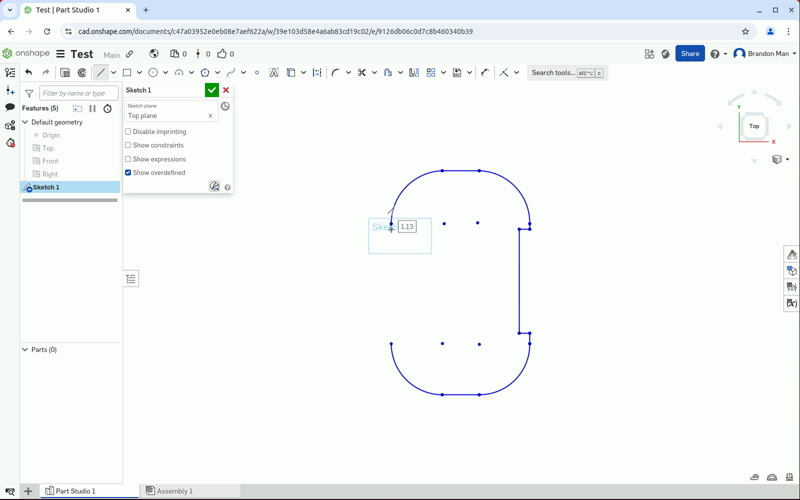
key_down(shift)
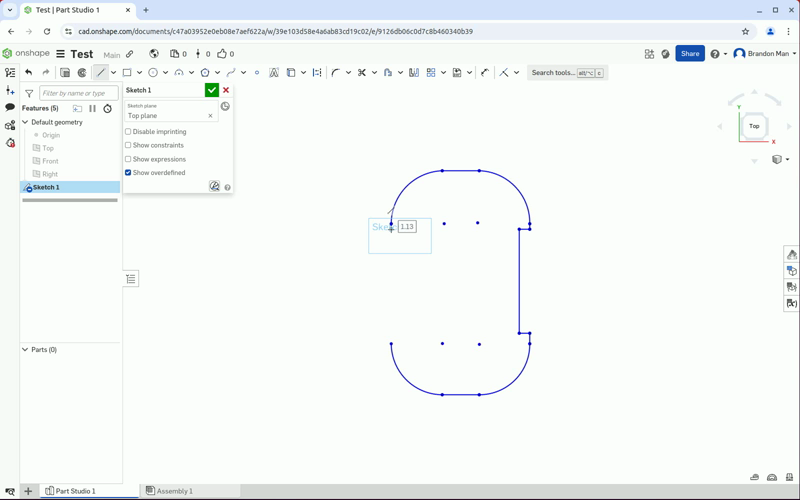
mouse_move(391, 333)
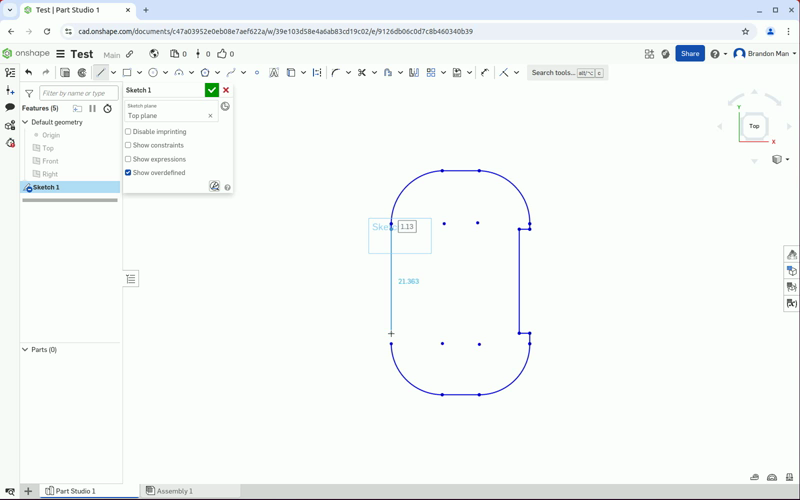
click(391, 333)
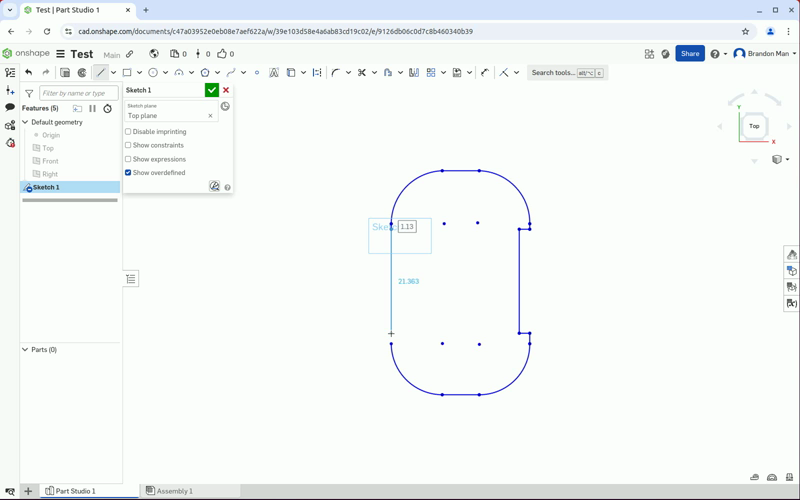
key_up(shift)
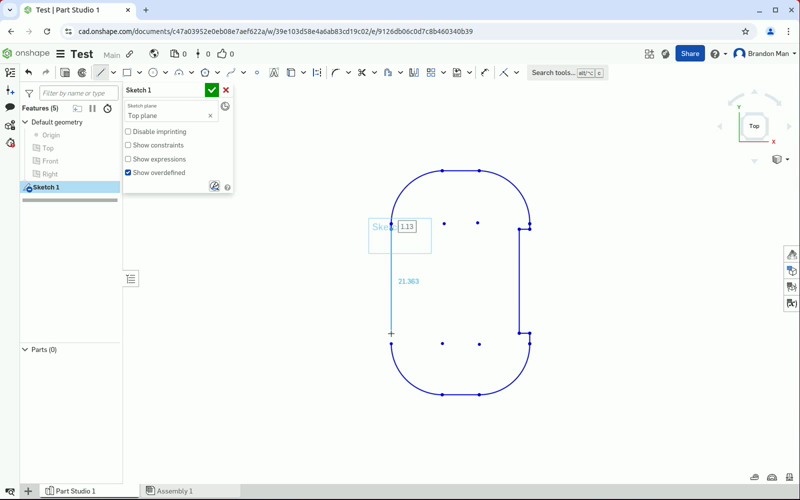
mouse_move(421, 333)
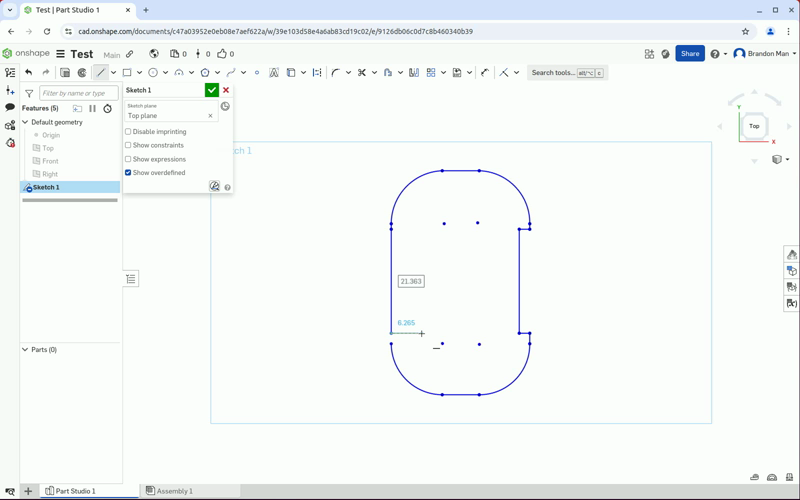
key_down(shift)
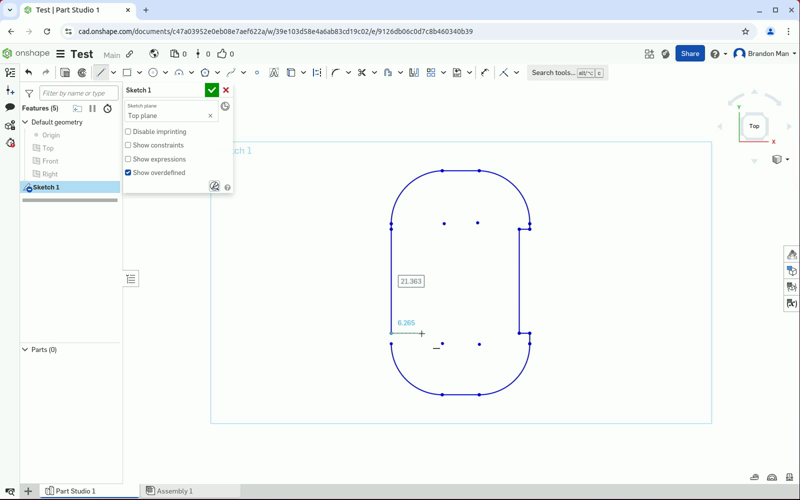
mouse_move(391, 343)
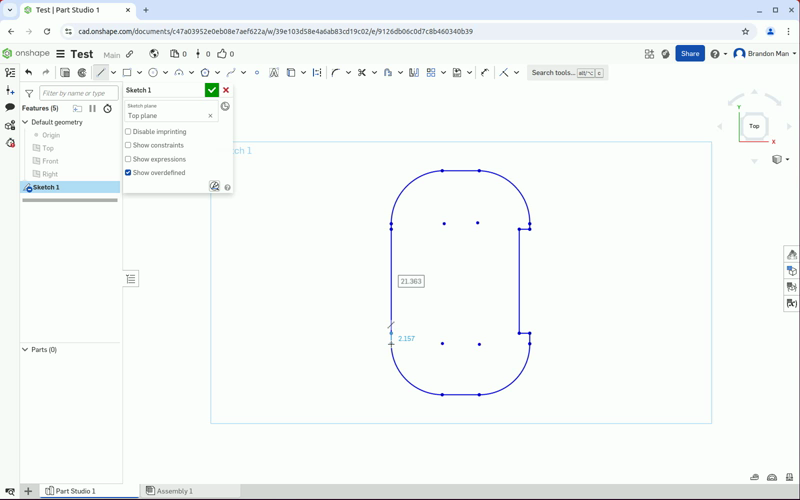
key_up(shift)
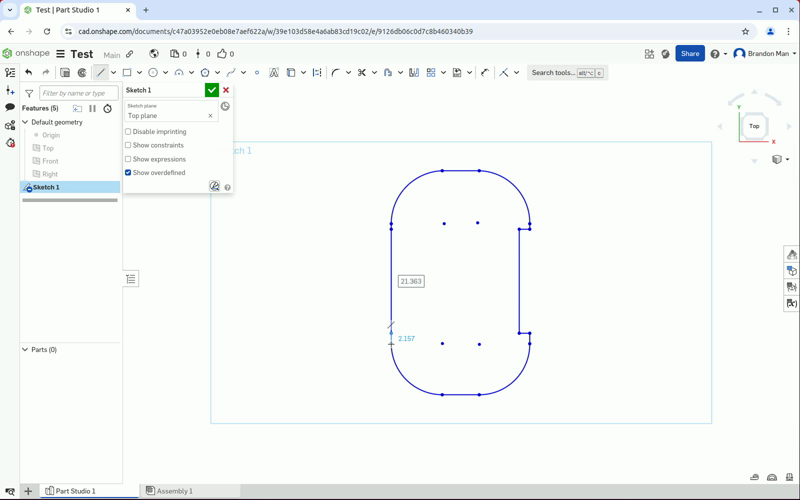
click(391, 343)
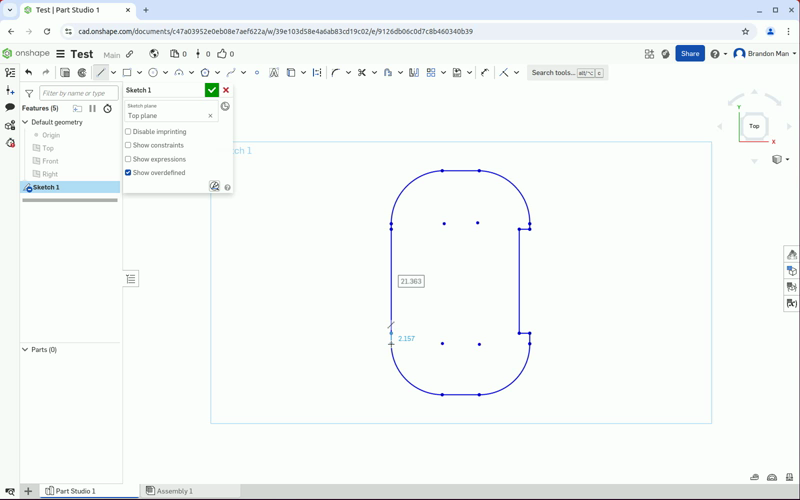
key(esc)
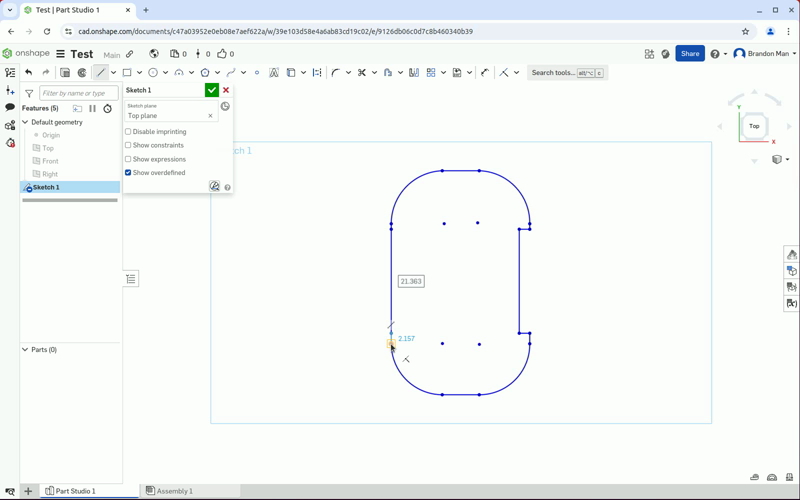
key(a)
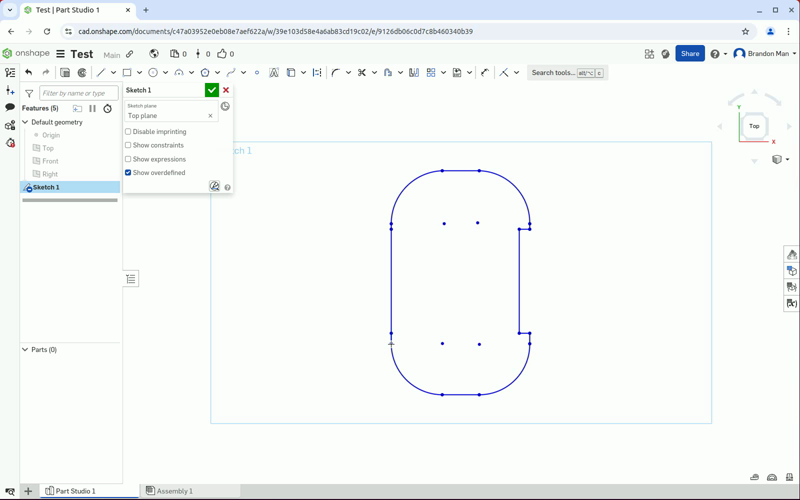
key_down(shift)
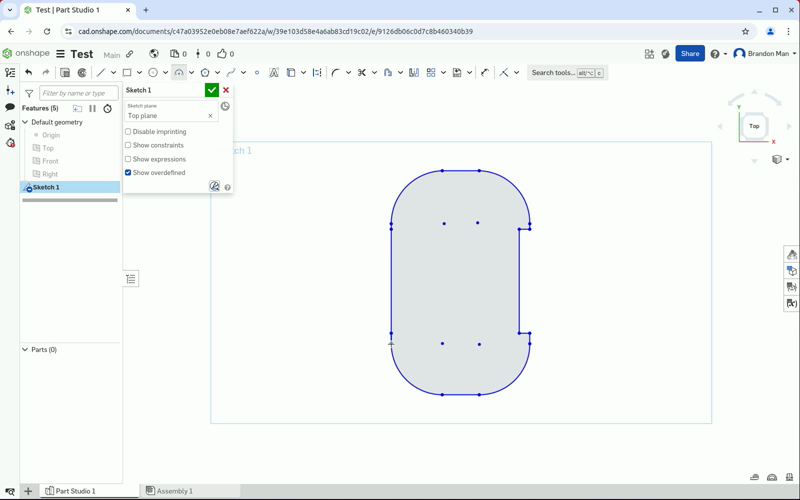
mouse_move(450, 291)
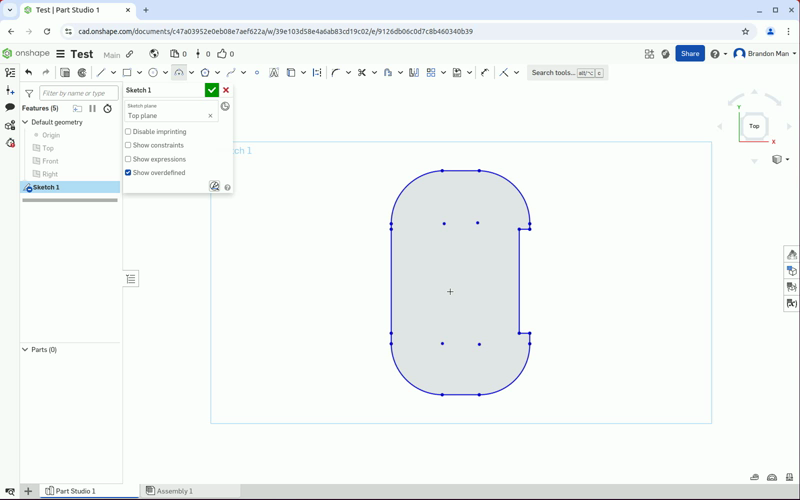
click(450, 291)
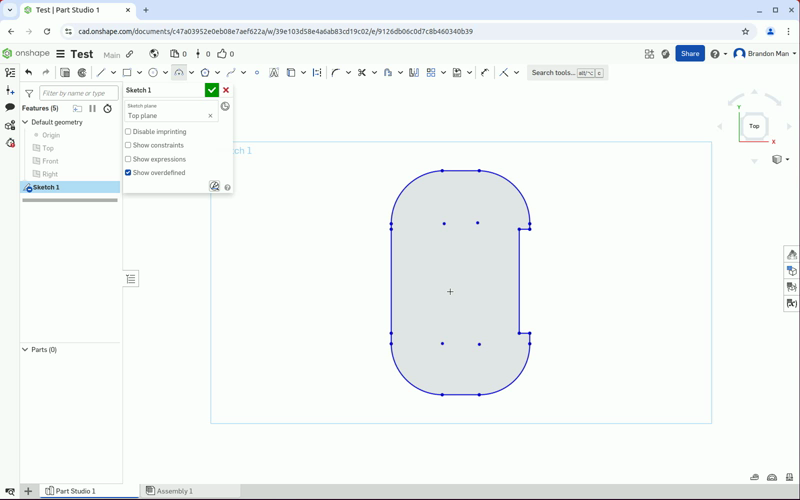
key_up(shift)
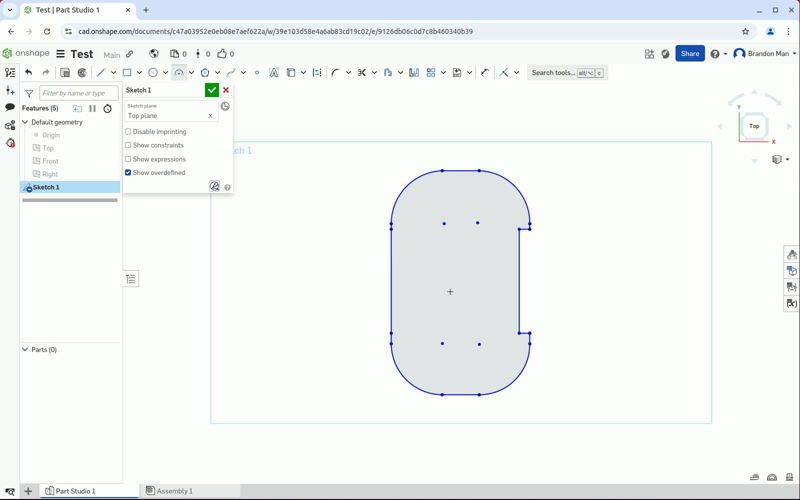
key_down(shift)
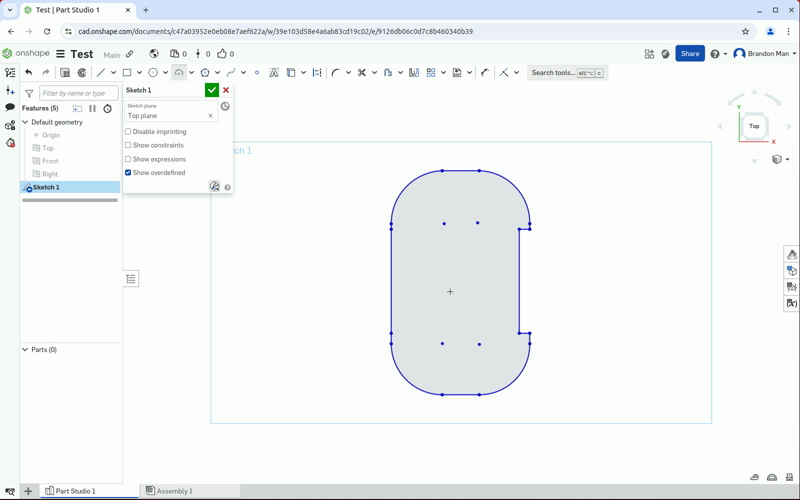
mouse_move(471, 291)
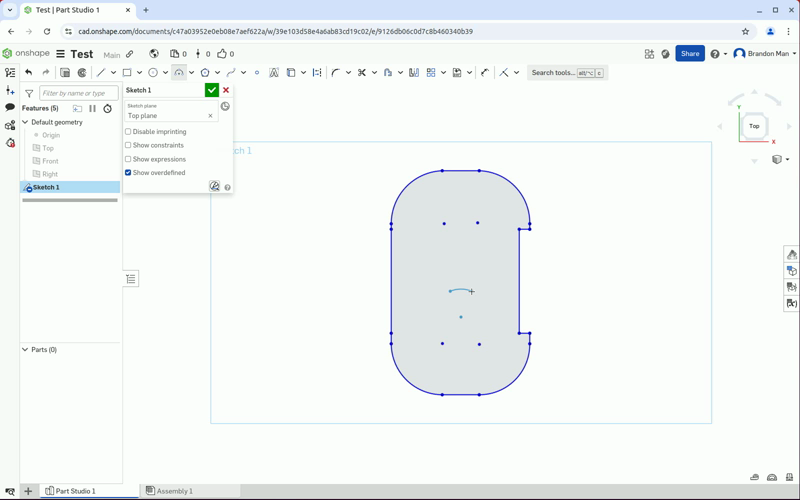
click(471, 291)
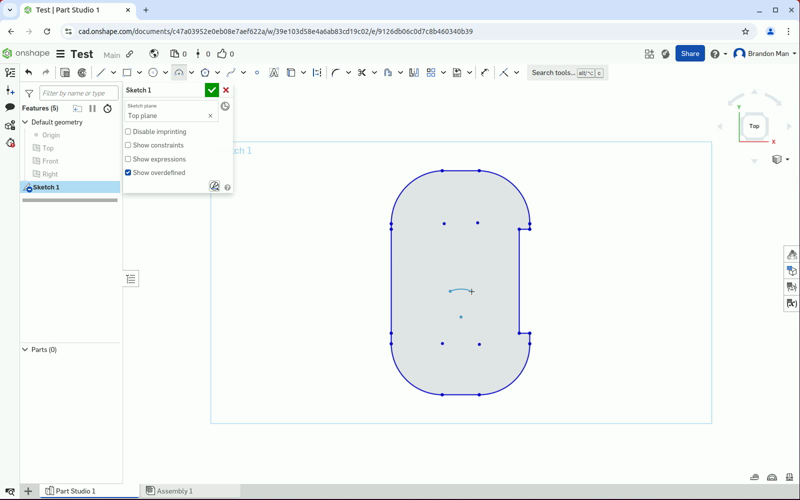
mouse_move(460, 180)
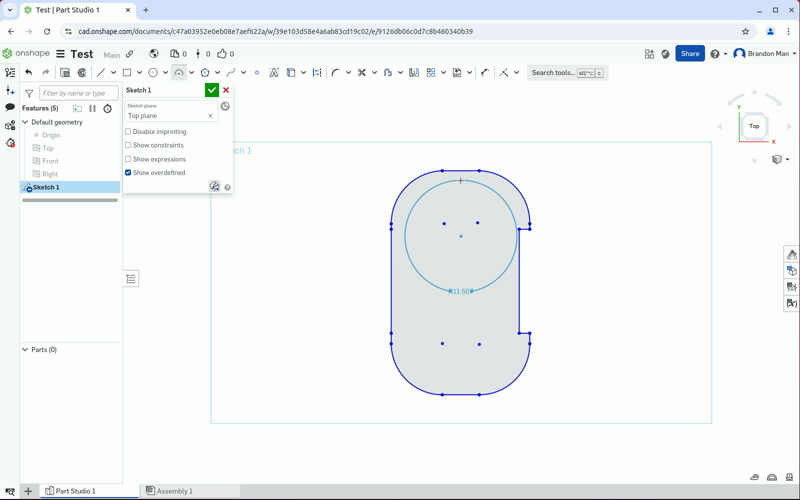
click(460, 180)
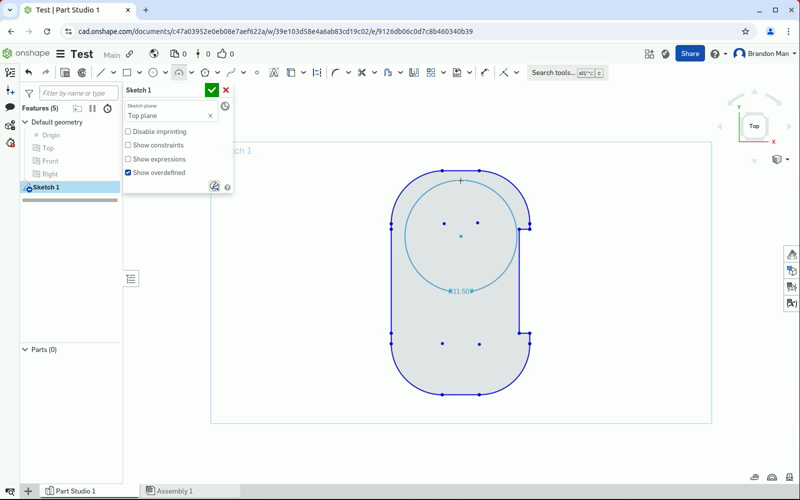
key_up(shift)
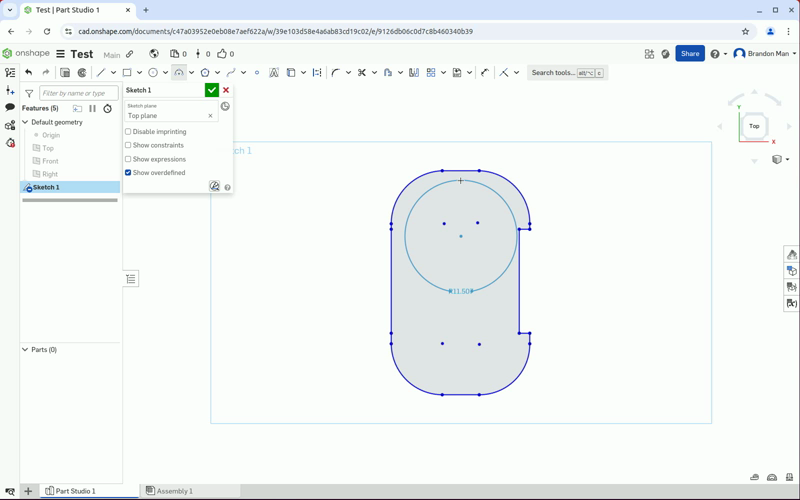
key(esc)
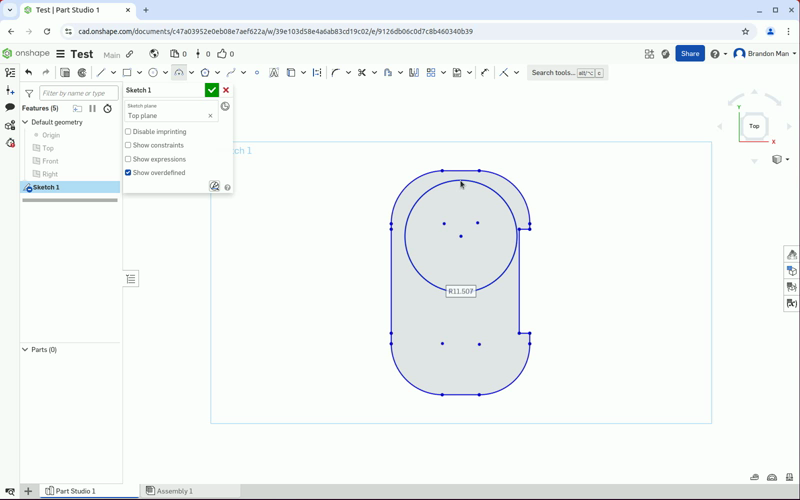
key(l)
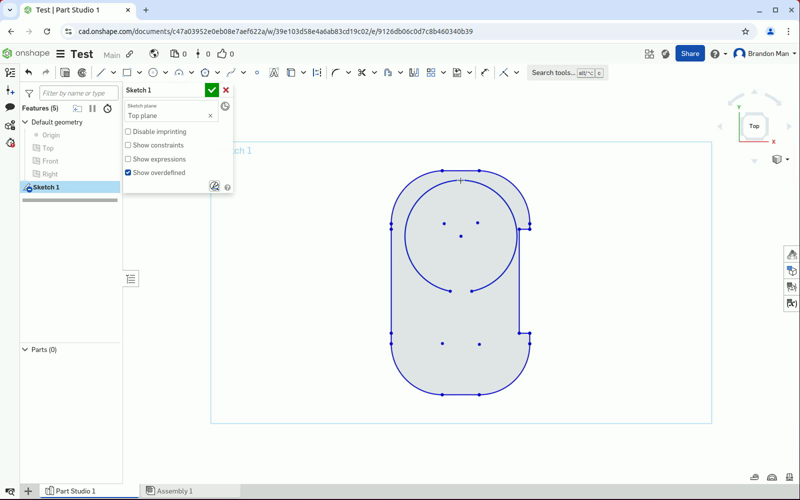
mouse_move(471, 291)
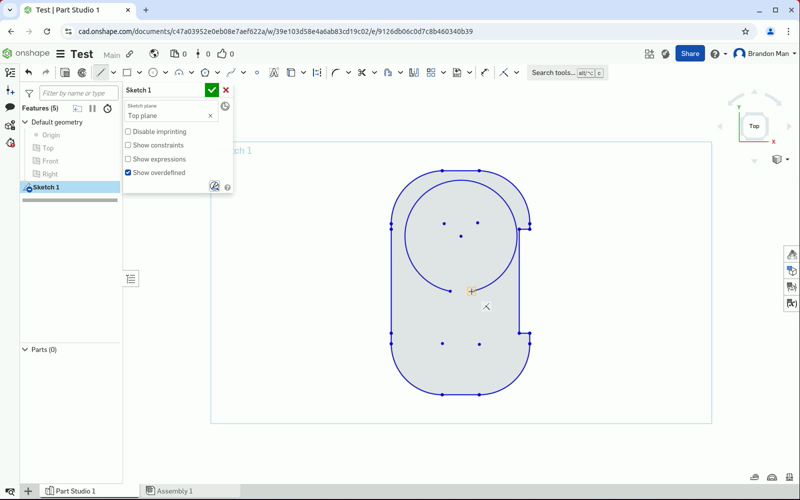
click(471, 291)
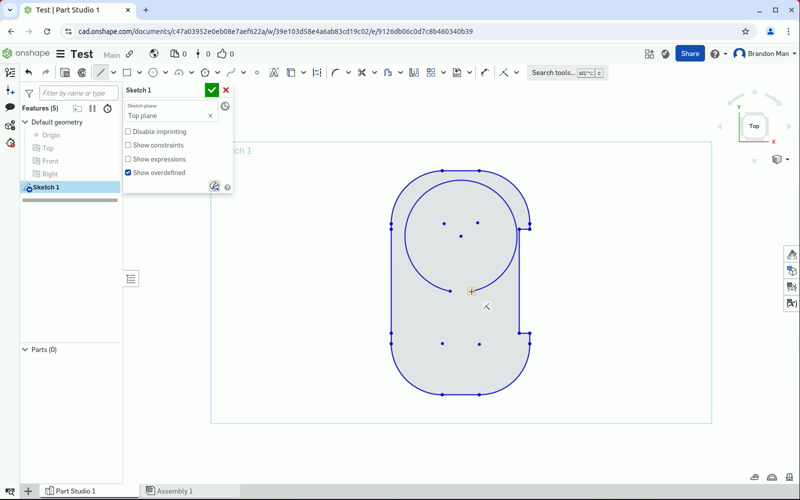
key_down(shift)
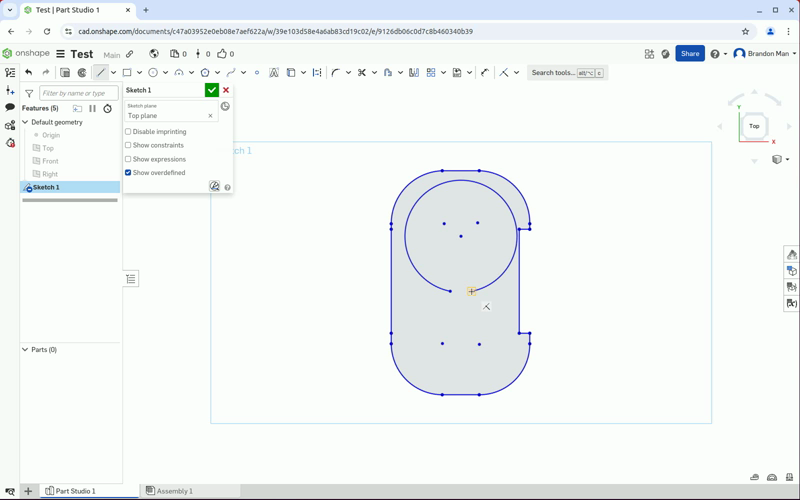
mouse_move(501, 291)
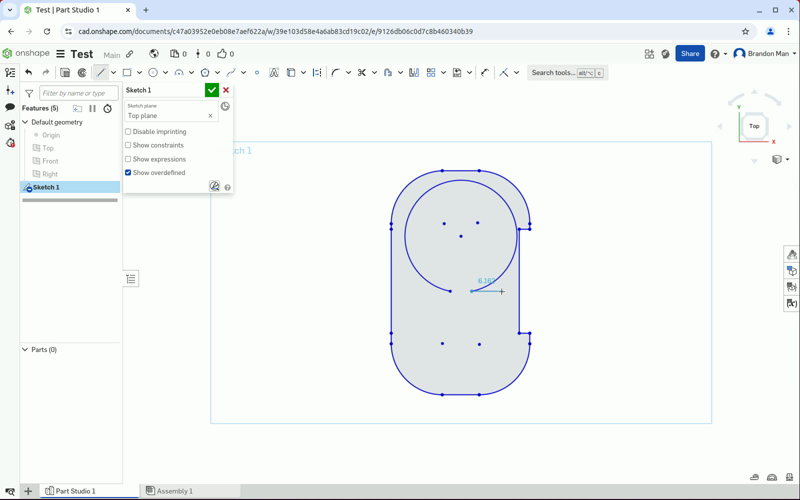
mouse_move(471, 287)
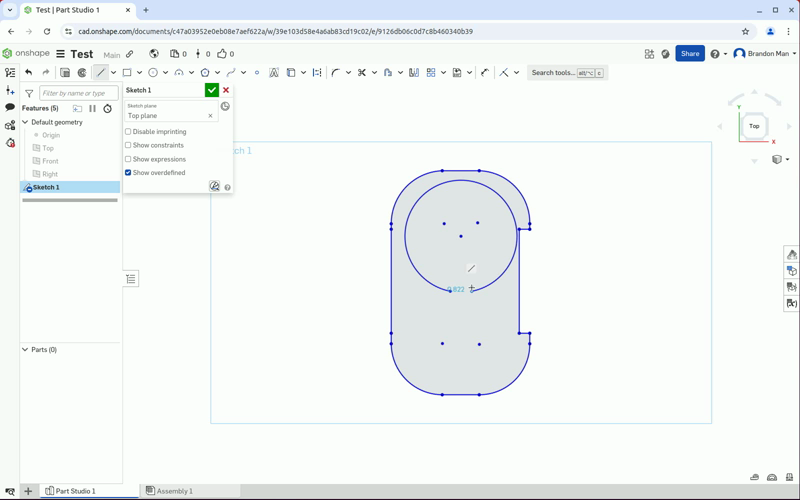
scroll(6)
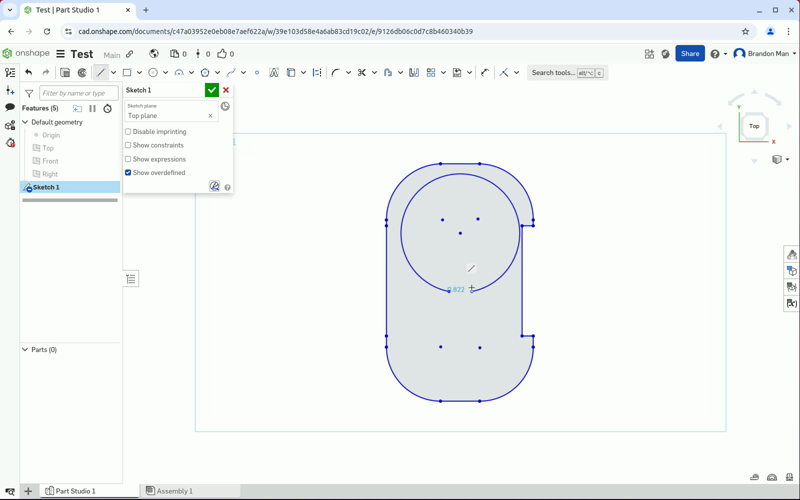
scroll(6)
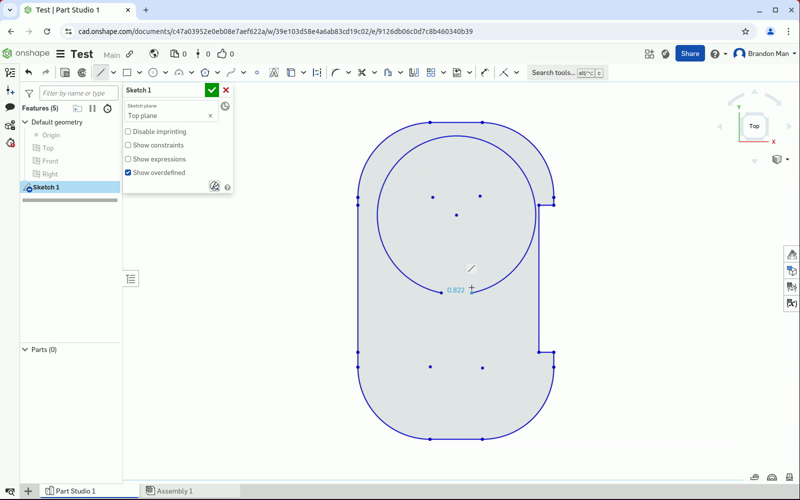
scroll(6)
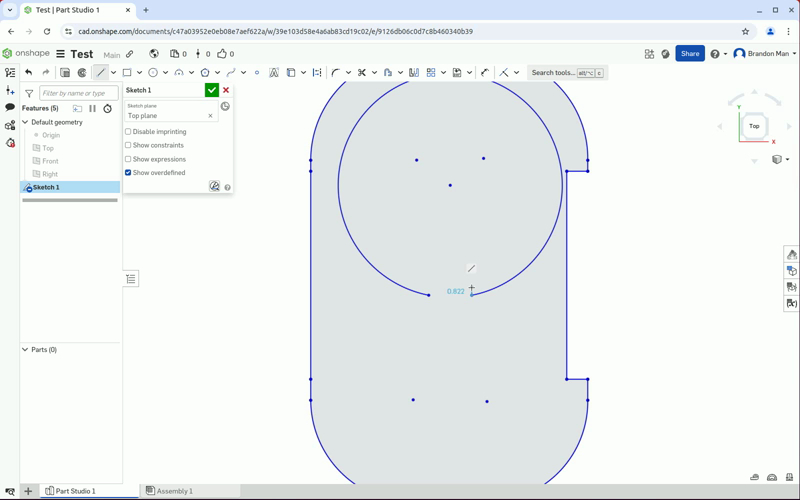
scroll(6)
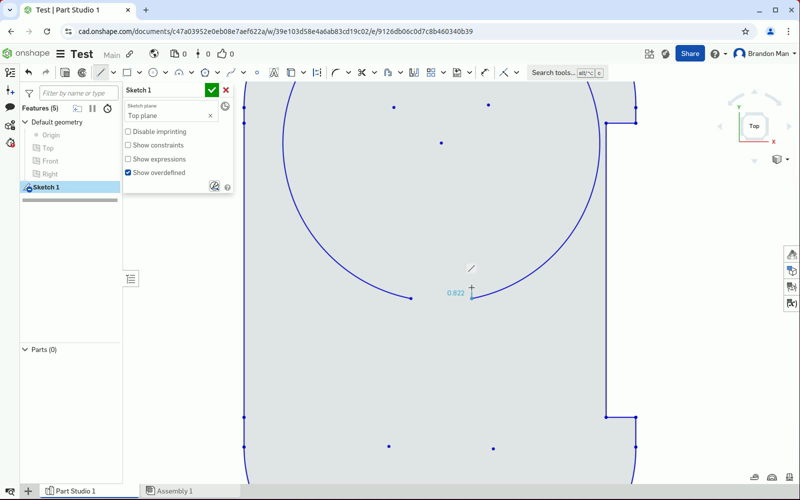
scroll(6)
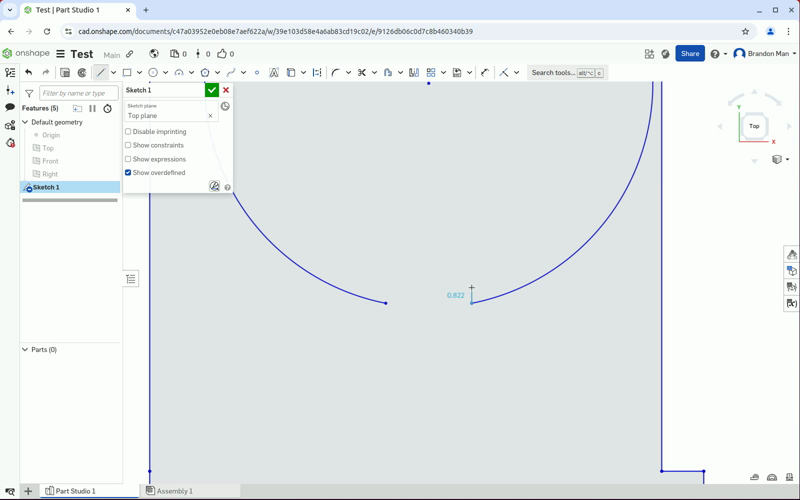
scroll(6)
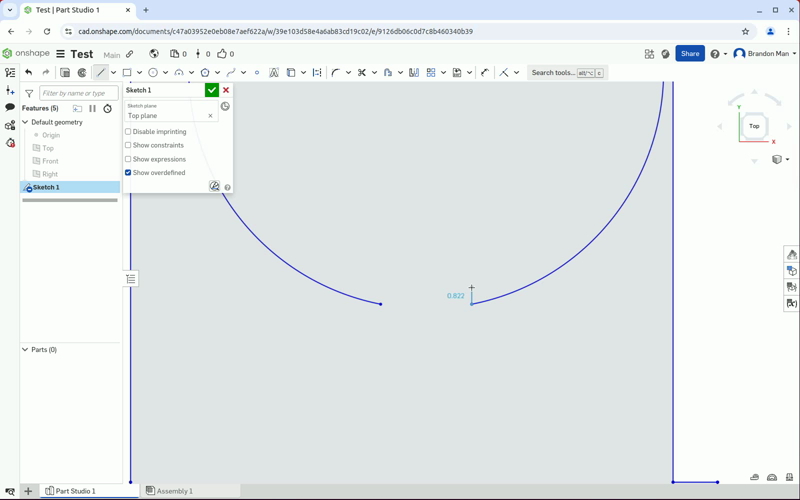
scroll(6)
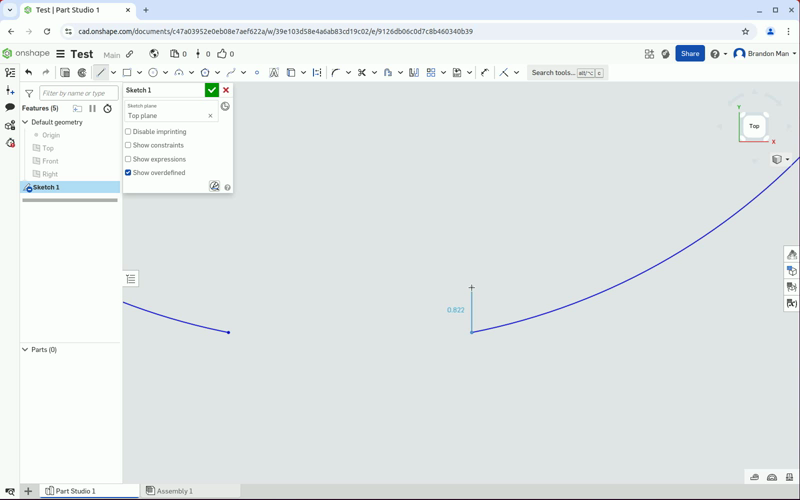
click(471, 287)
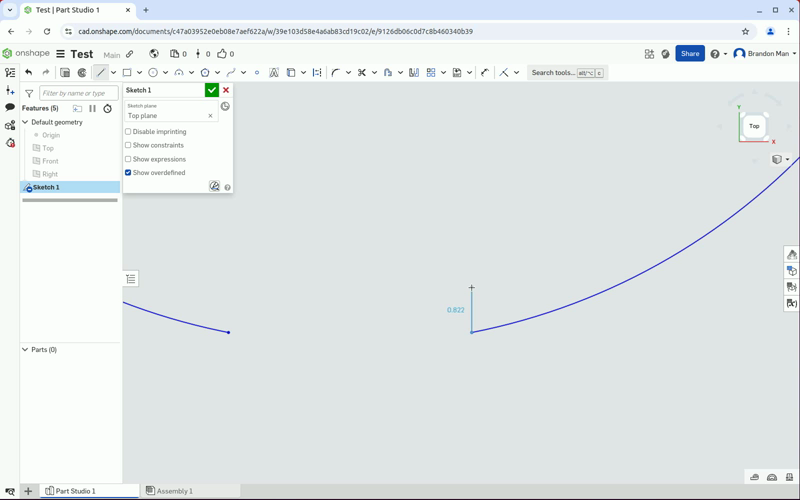
scroll(-6)
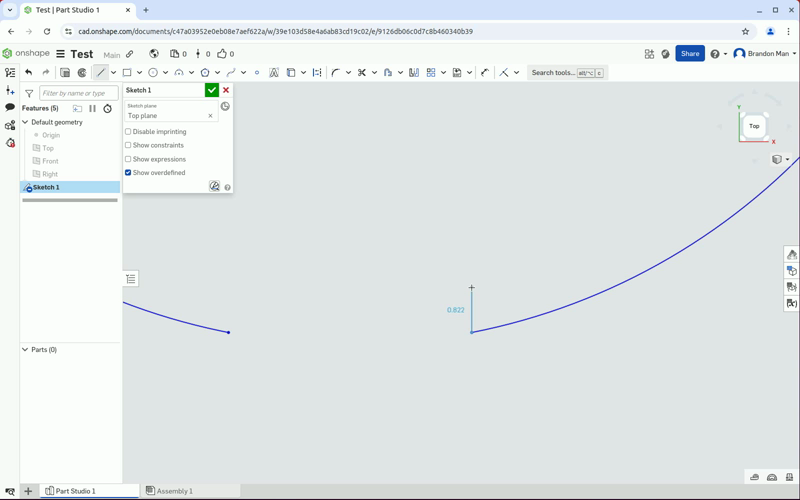
scroll(-6)
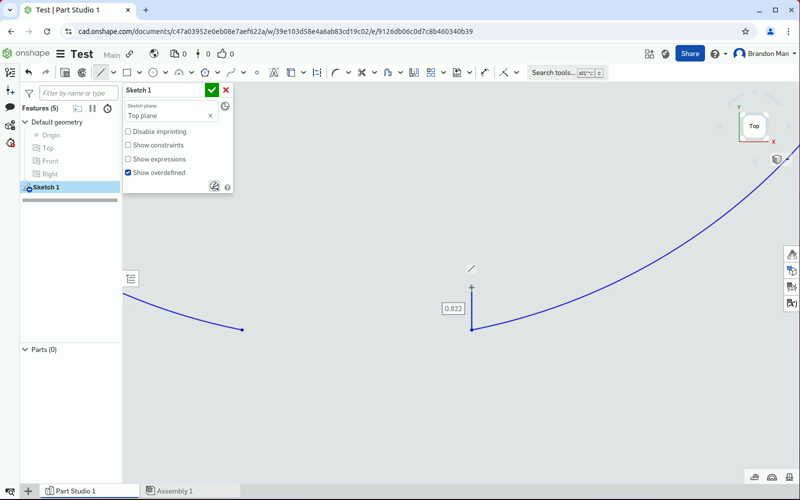
scroll(-6)
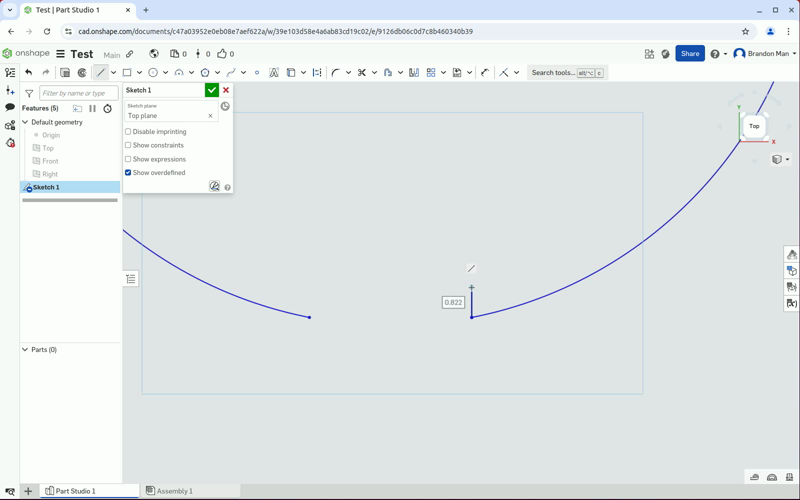
scroll(-6)
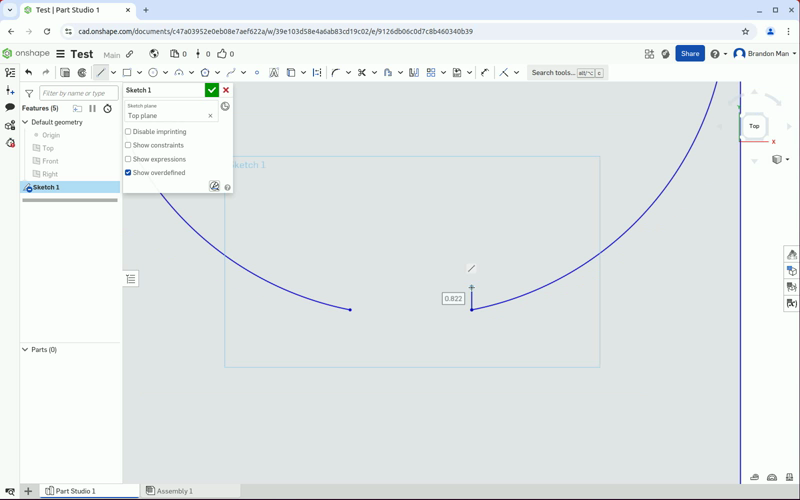
scroll(-6)
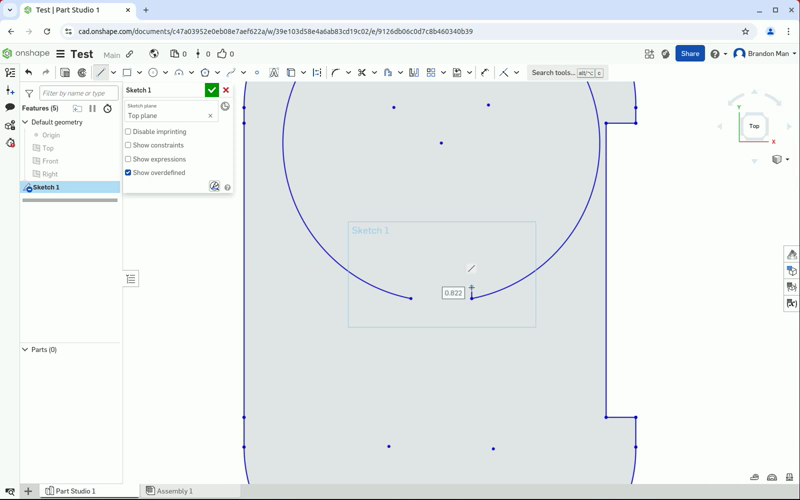
scroll(-6)
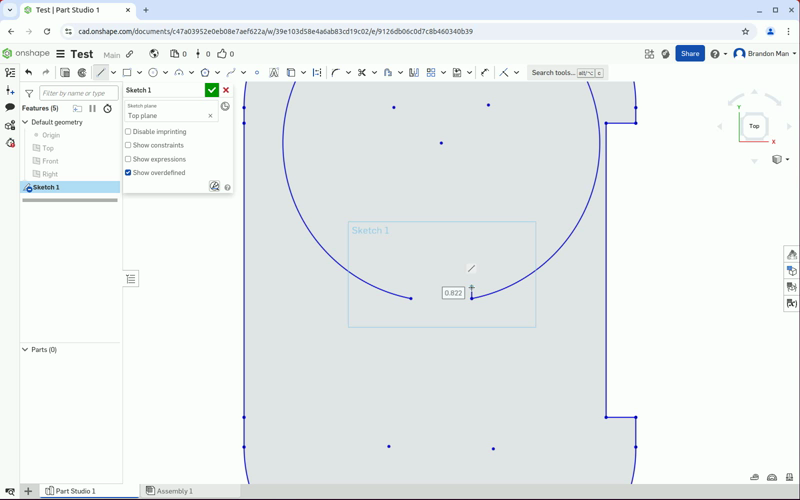
scroll(-6)
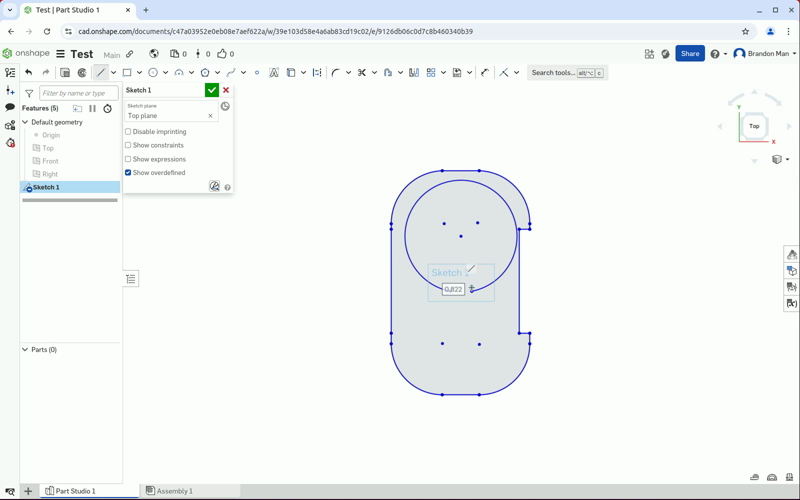
key_up(shift)
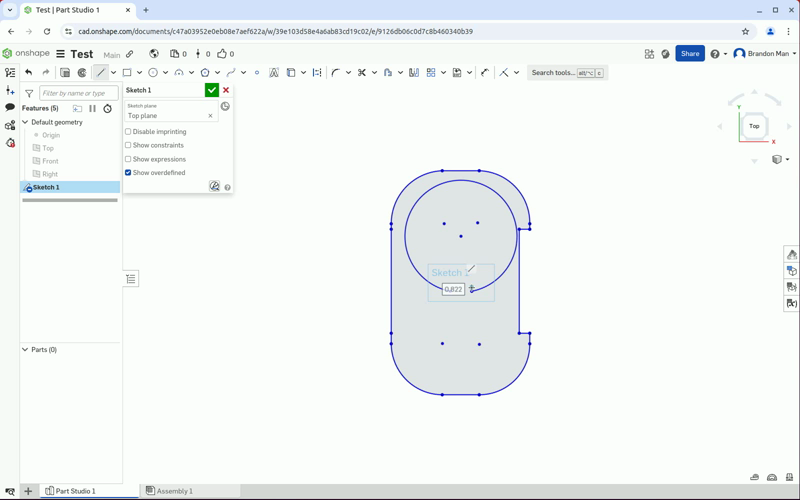
key(esc)
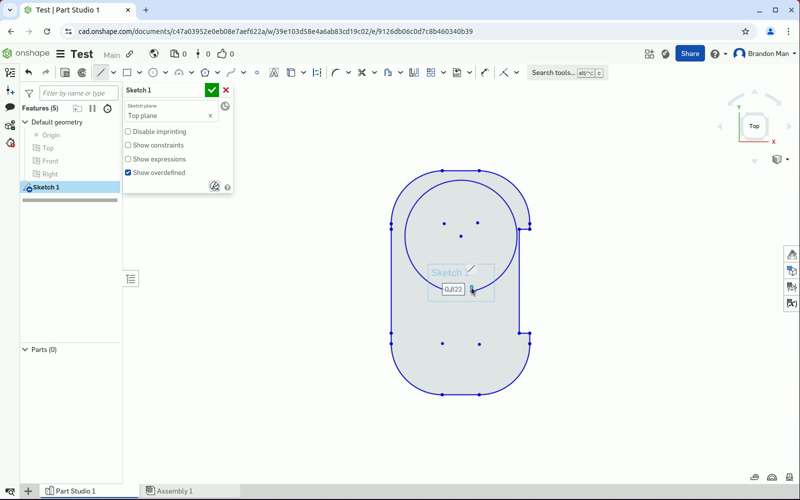
key(a)
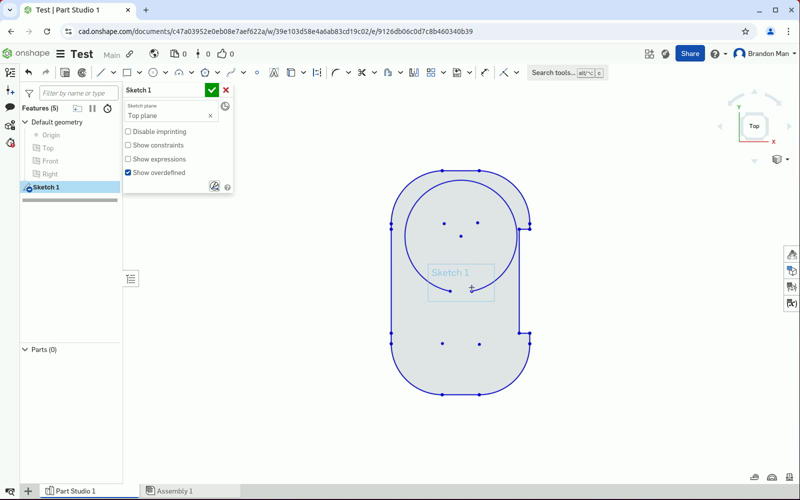
mouse_move(471, 287)
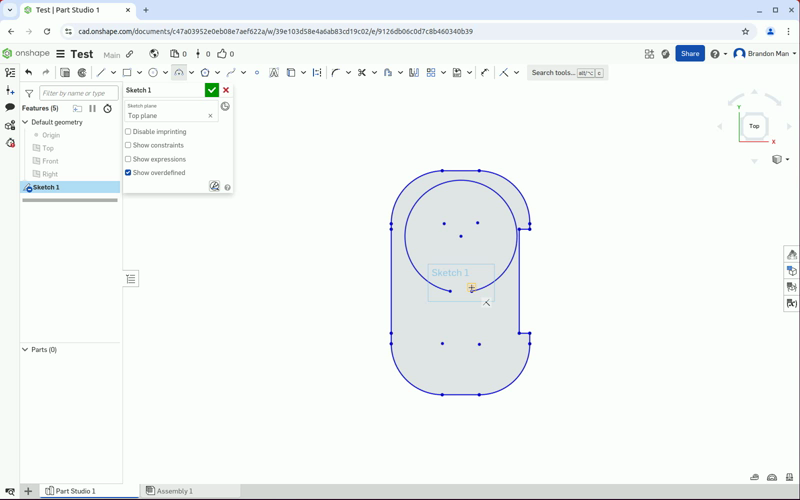
scroll(6)
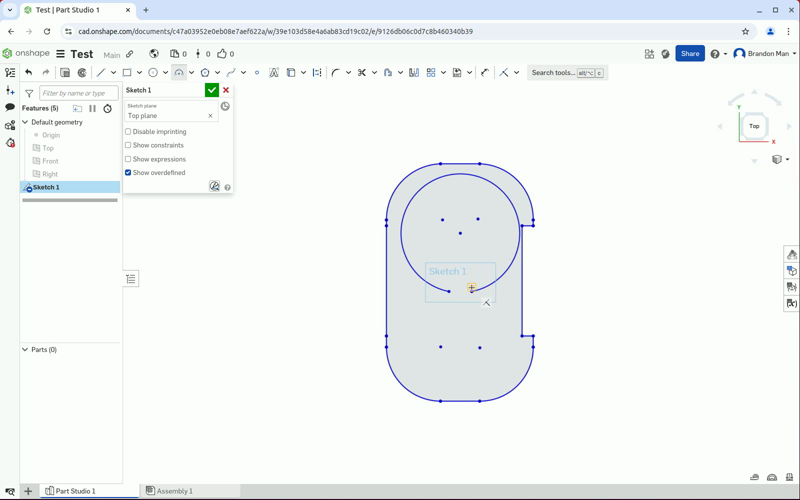
scroll(6)
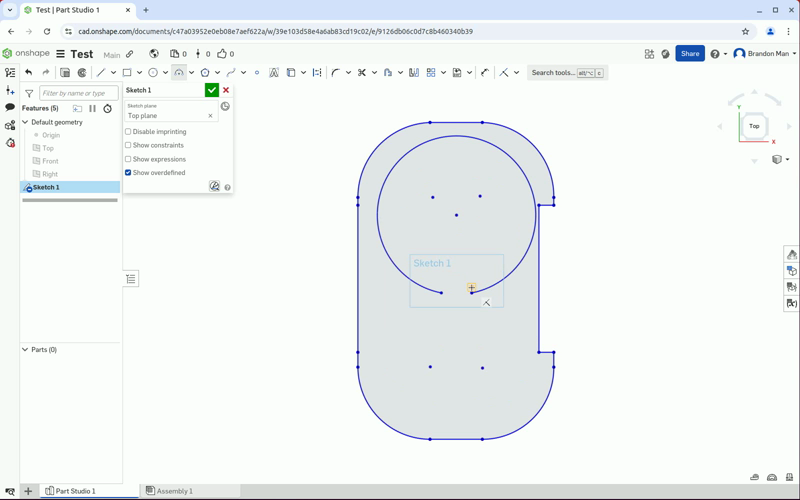
scroll(6)
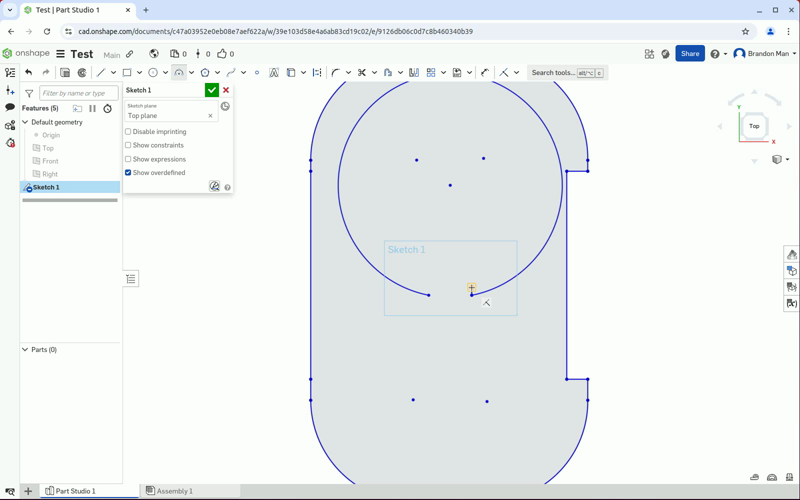
scroll(6)
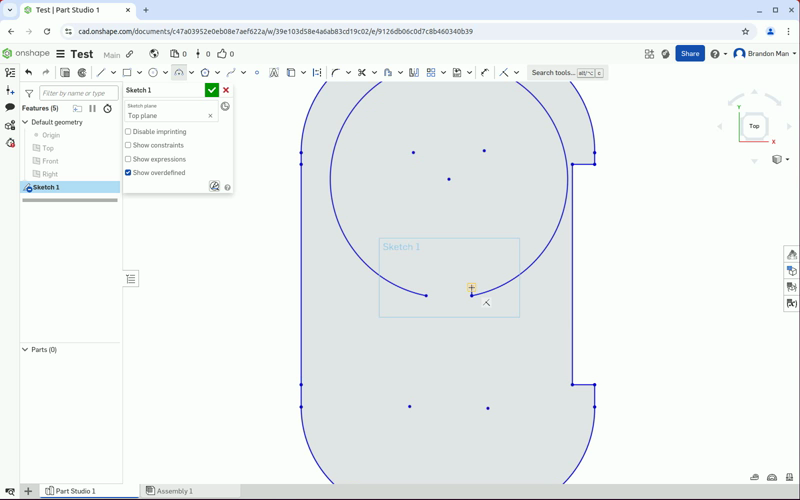
scroll(6)
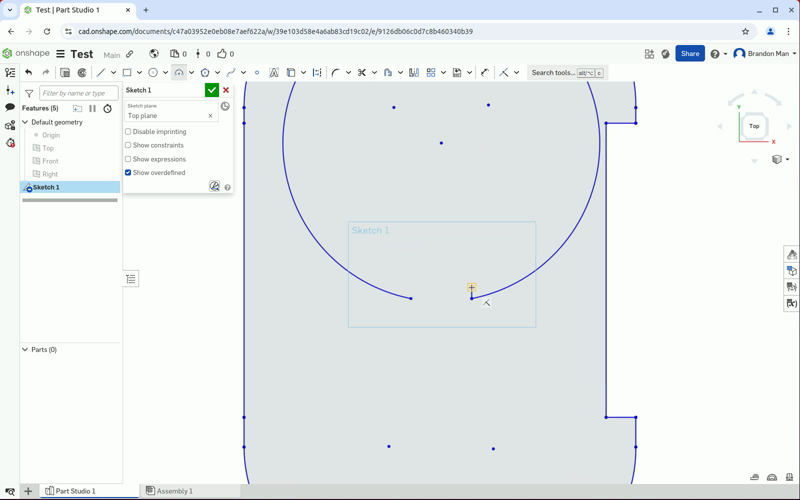
scroll(6)
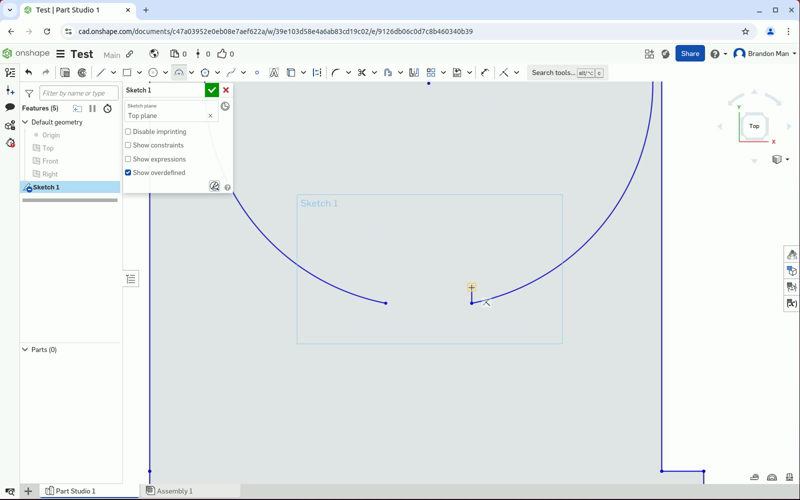
scroll(6)
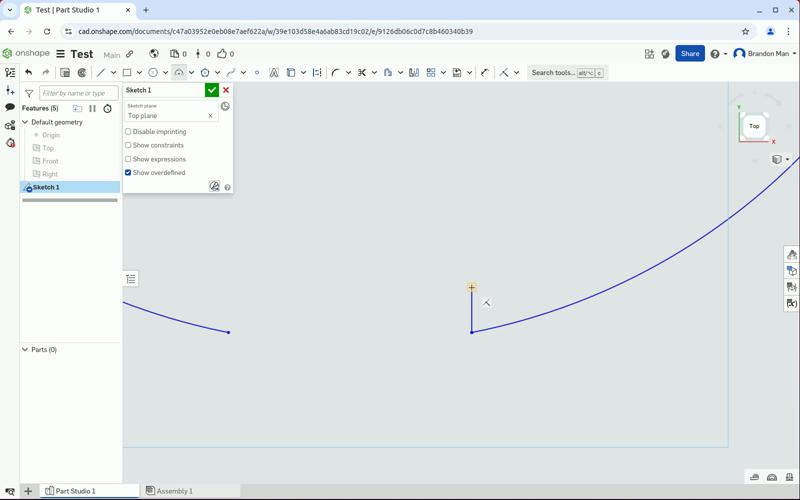
click(471, 287)
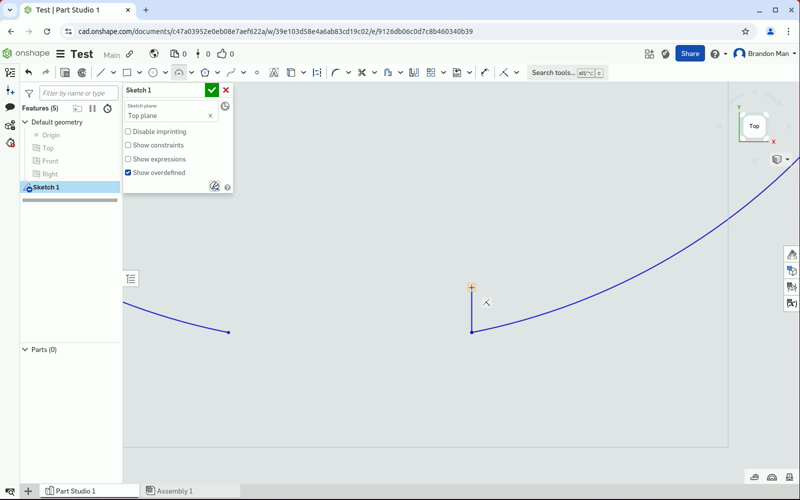
scroll(-6)
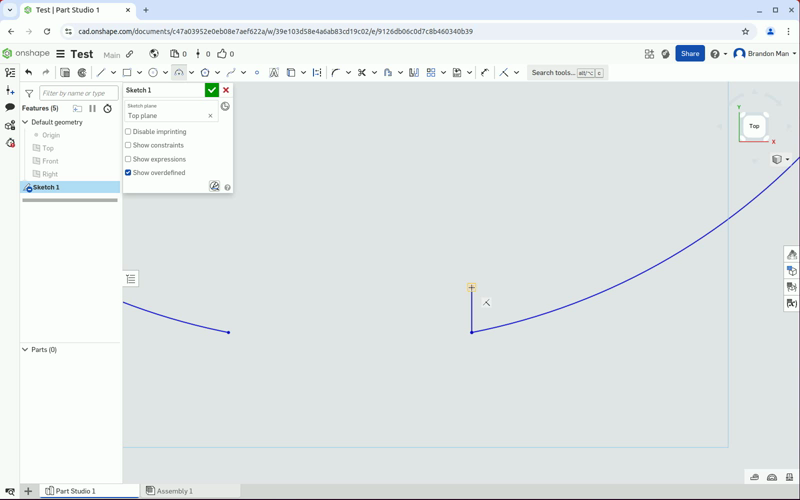
scroll(-6)
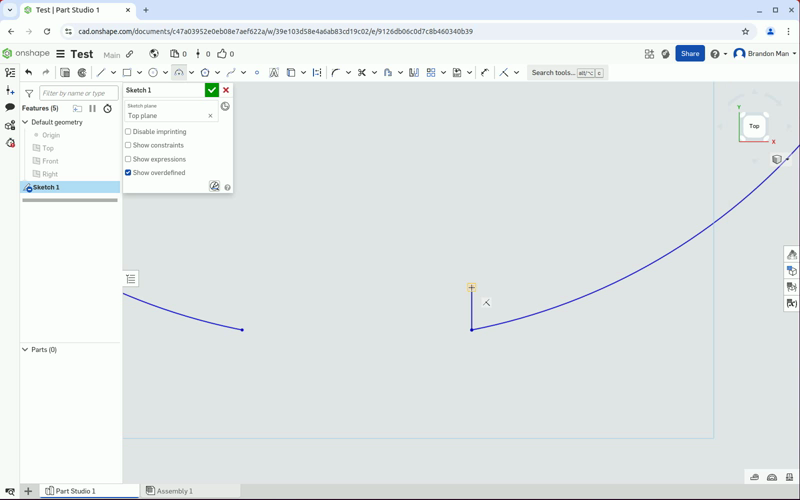
scroll(-6)
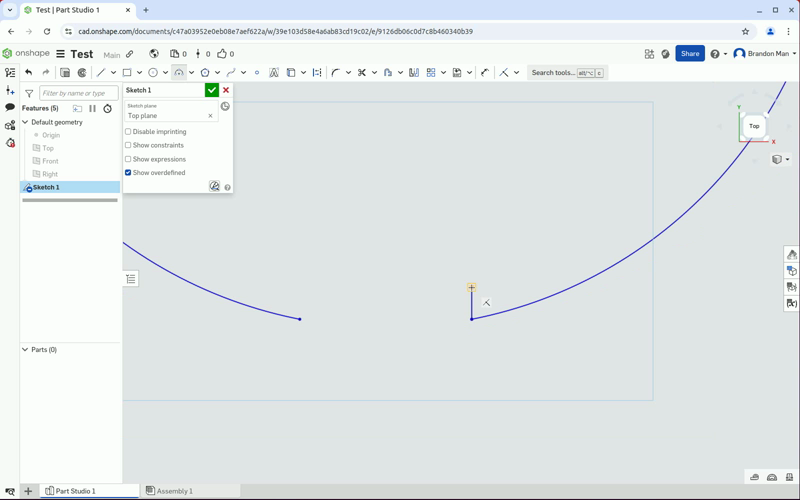
scroll(-6)
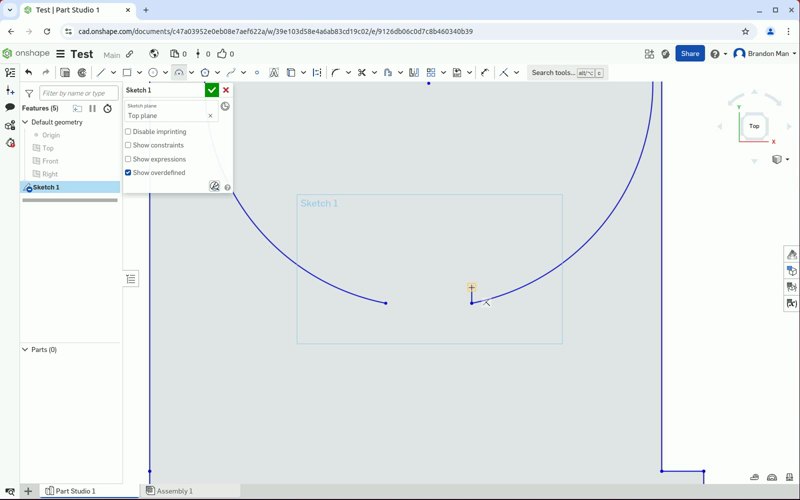
scroll(-6)
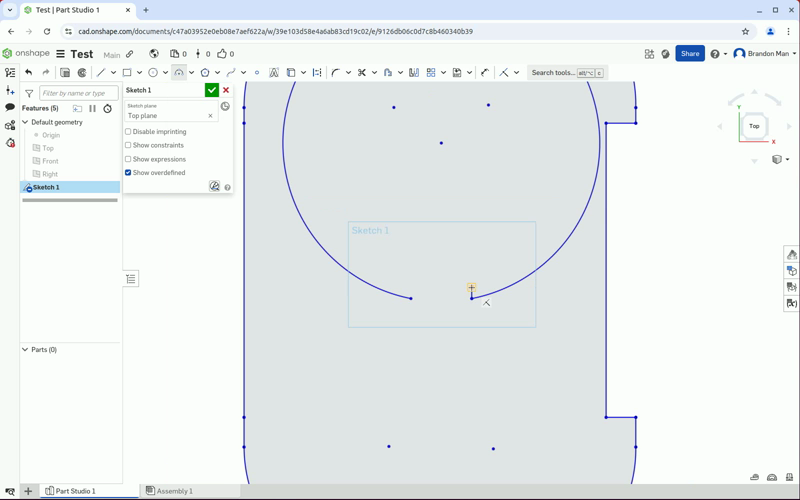
scroll(-6)
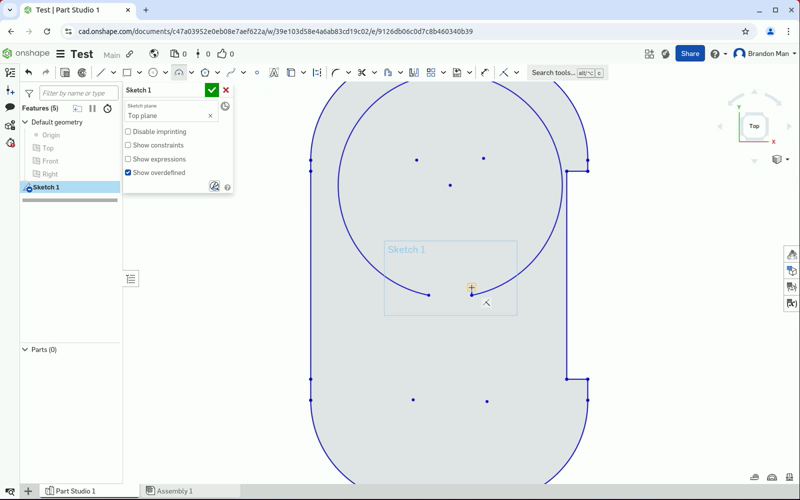
scroll(-6)
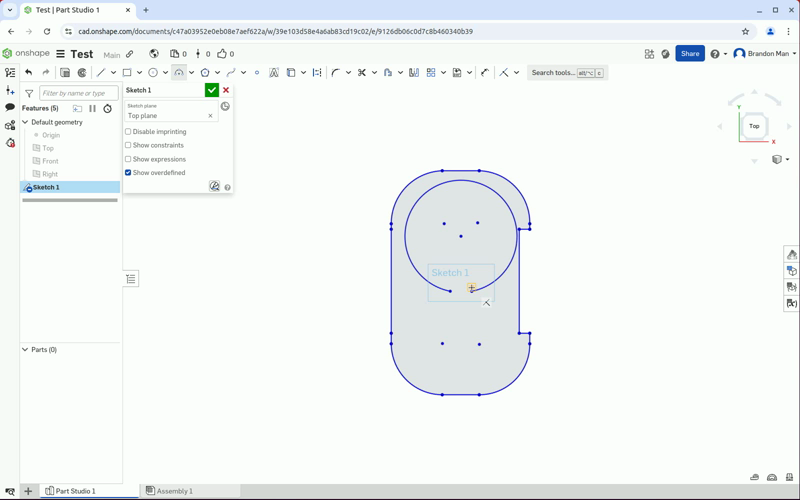
key_down(shift)
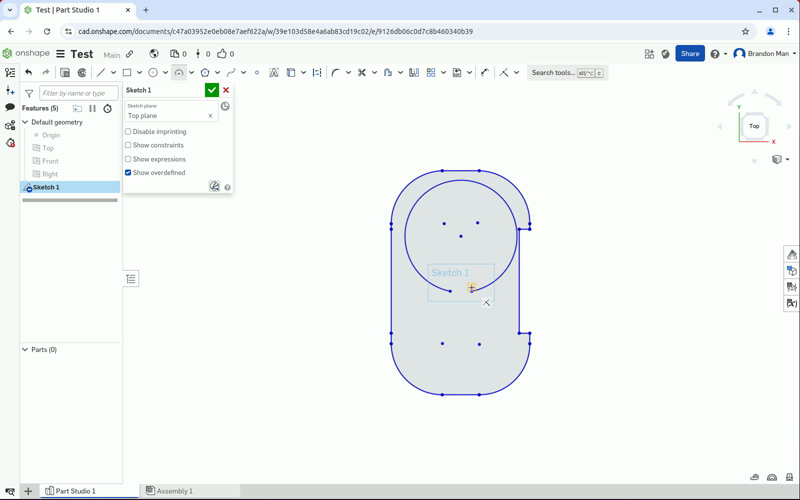
mouse_move(469, 287)
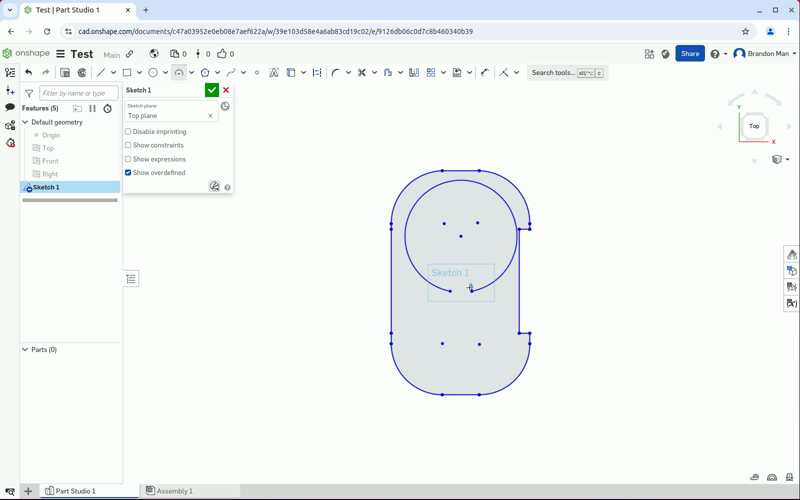
scroll(6)
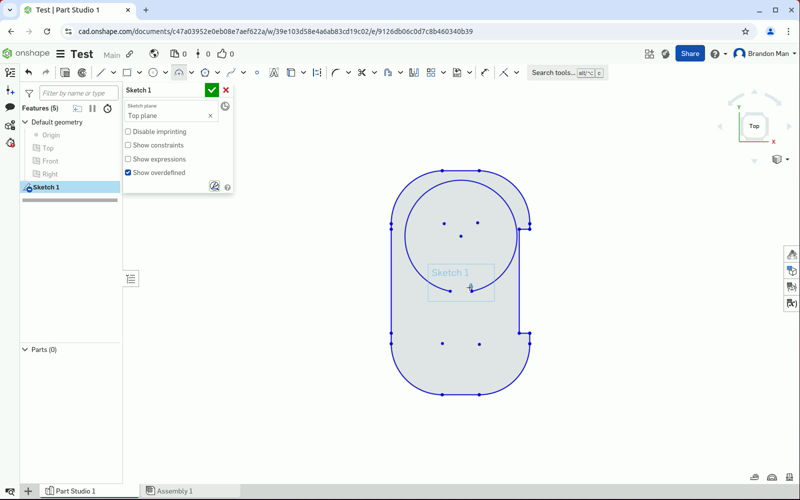
scroll(6)
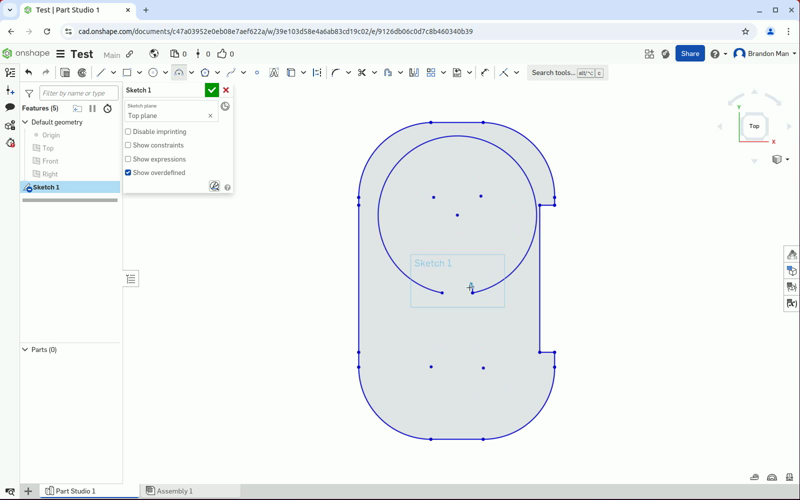
scroll(6)
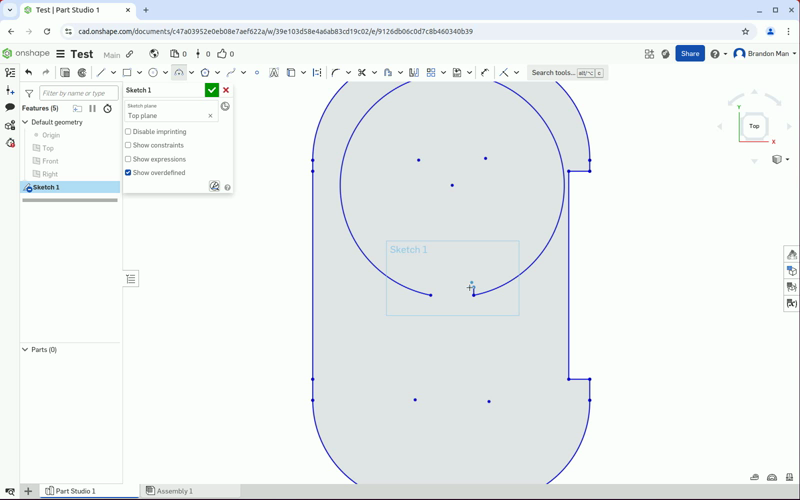
scroll(6)
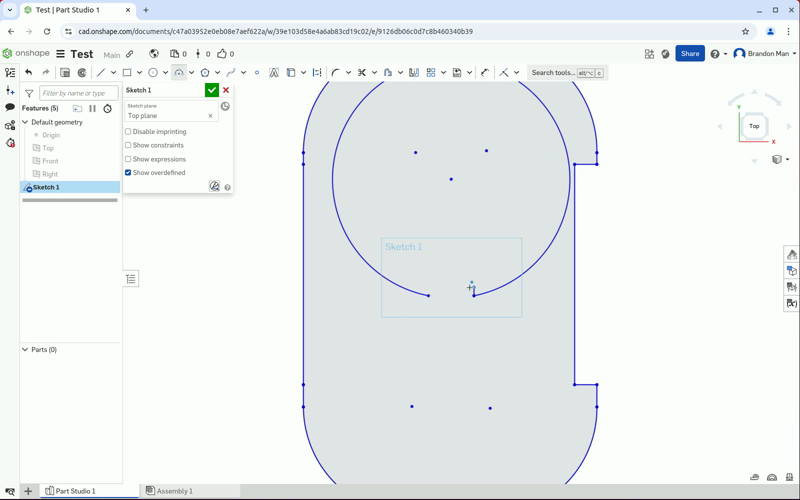
scroll(6)
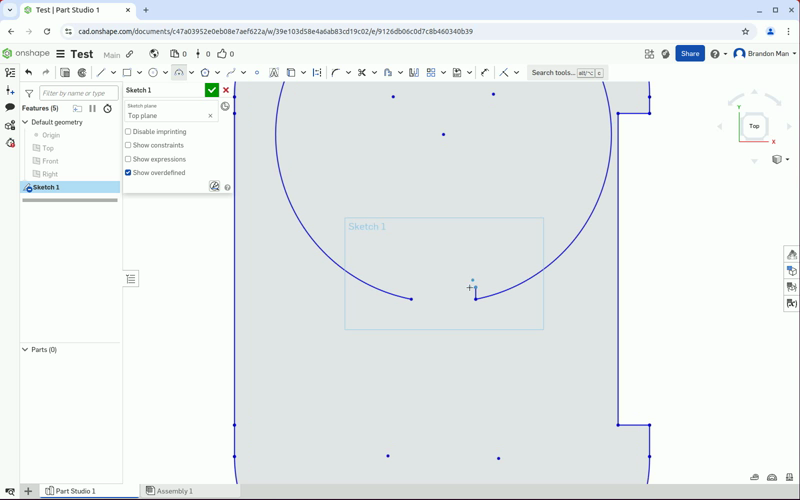
scroll(6)
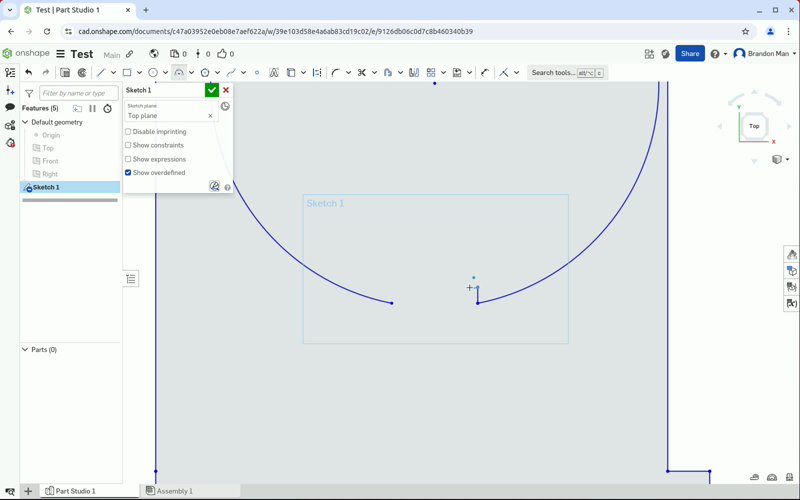
scroll(6)
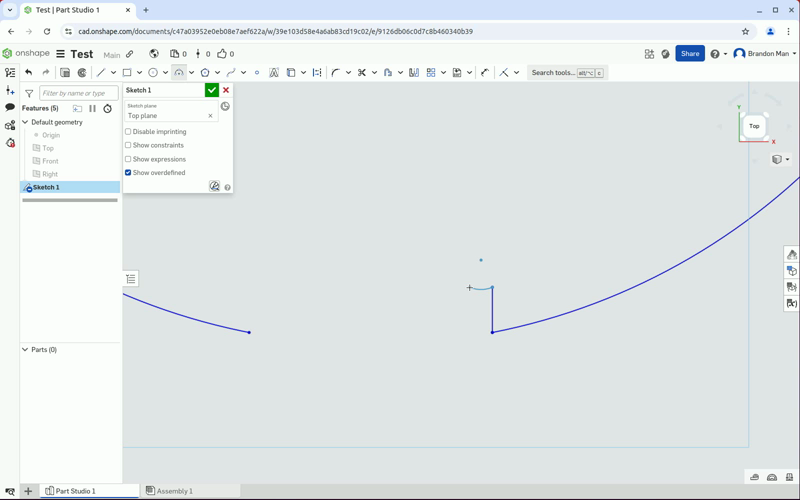
click(469, 287)
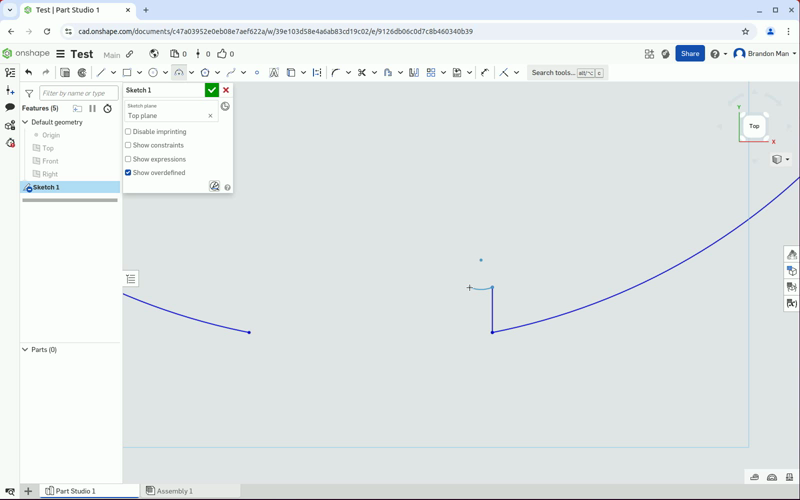
scroll(-6)
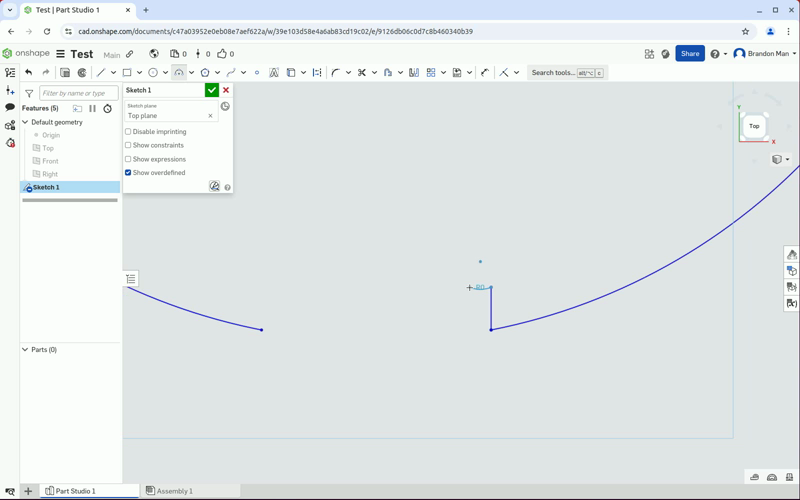
scroll(-6)
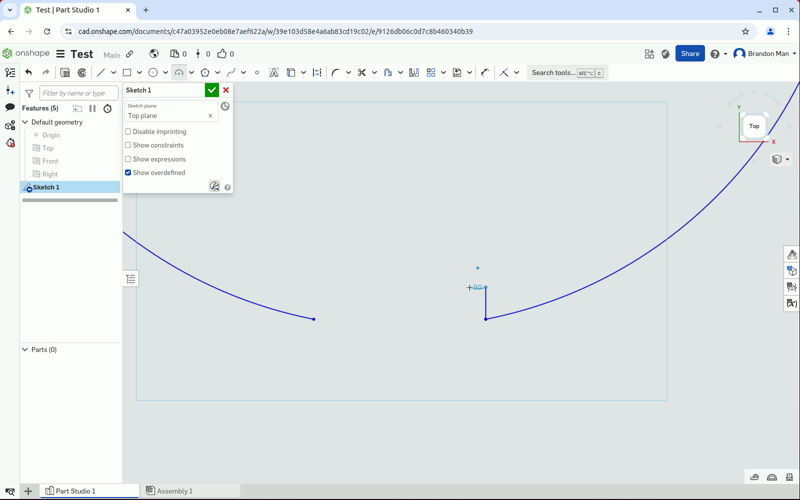
scroll(-6)
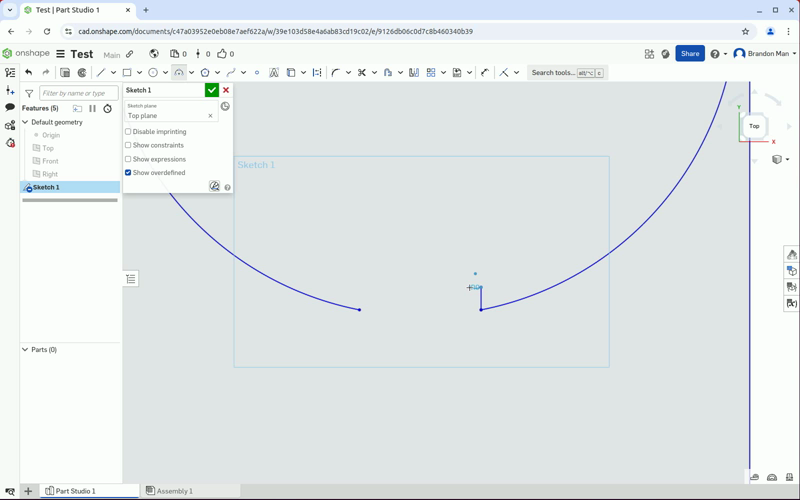
scroll(-6)
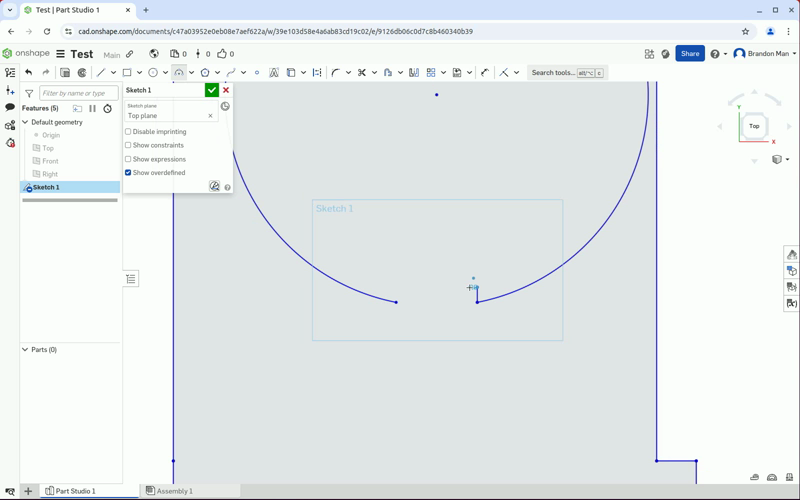
scroll(-6)
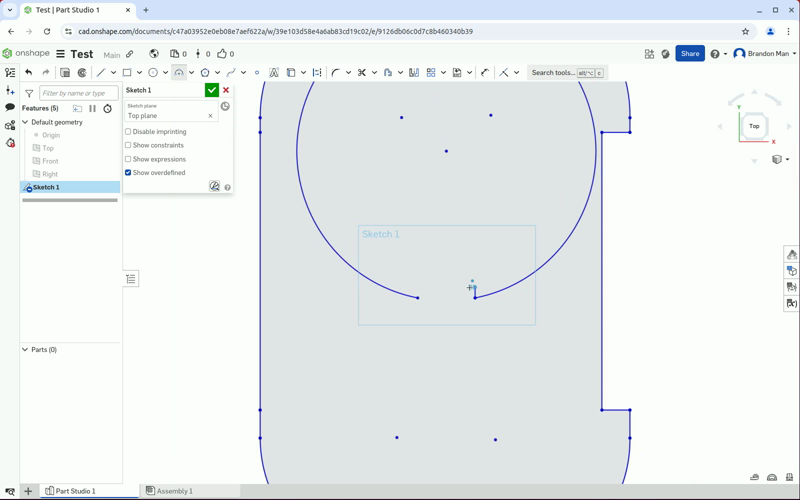
scroll(-6)
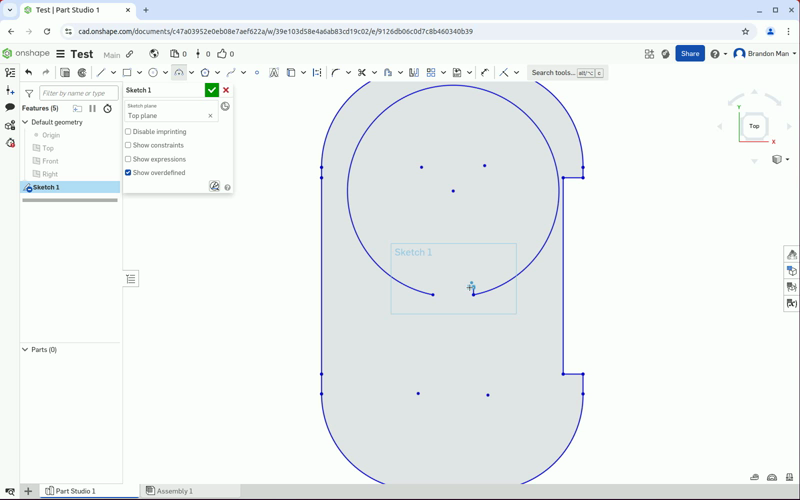
scroll(-6)
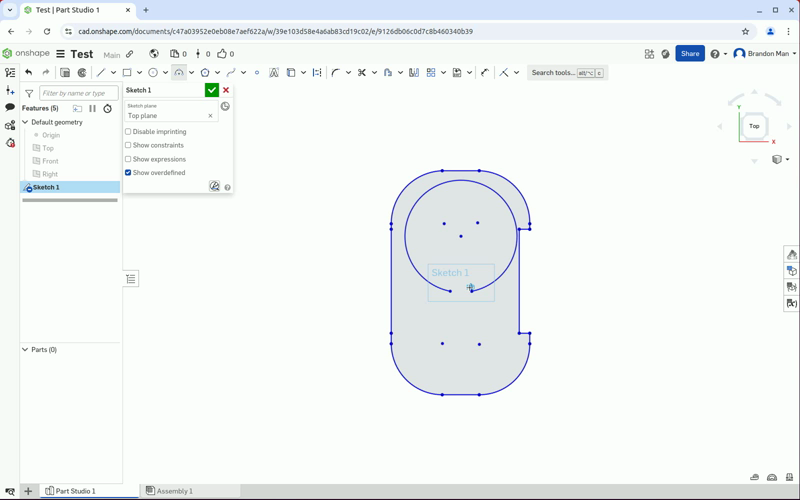
mouse_move(470, 287)
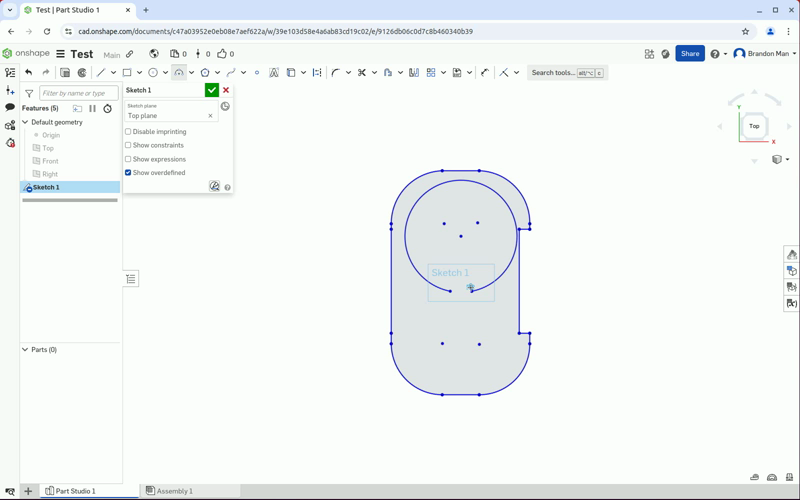
scroll(6)
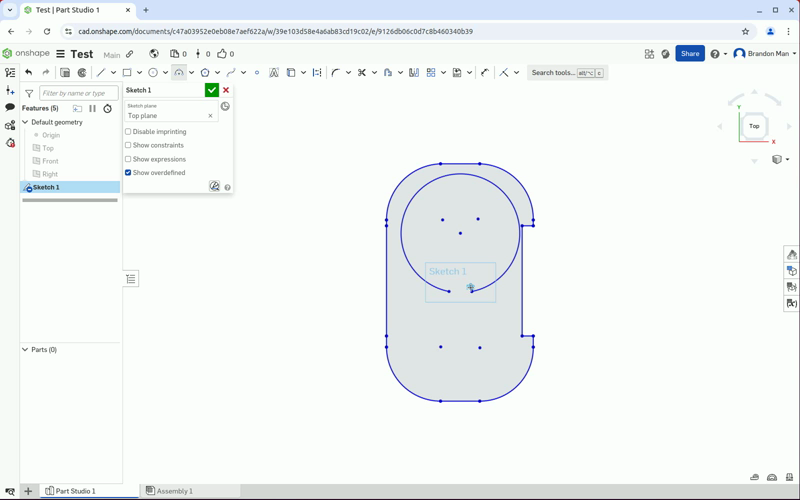
scroll(6)
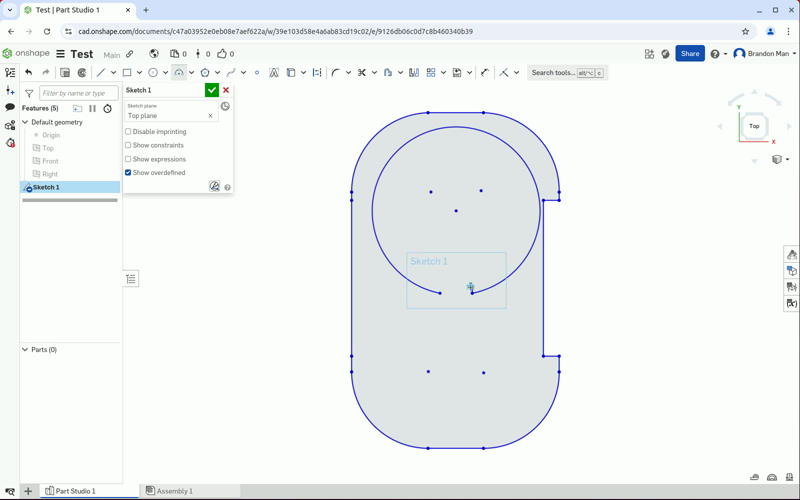
scroll(6)
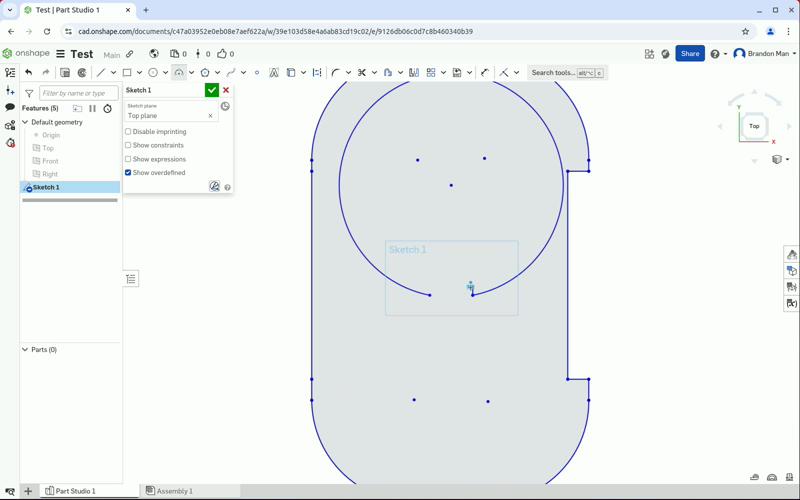
scroll(6)
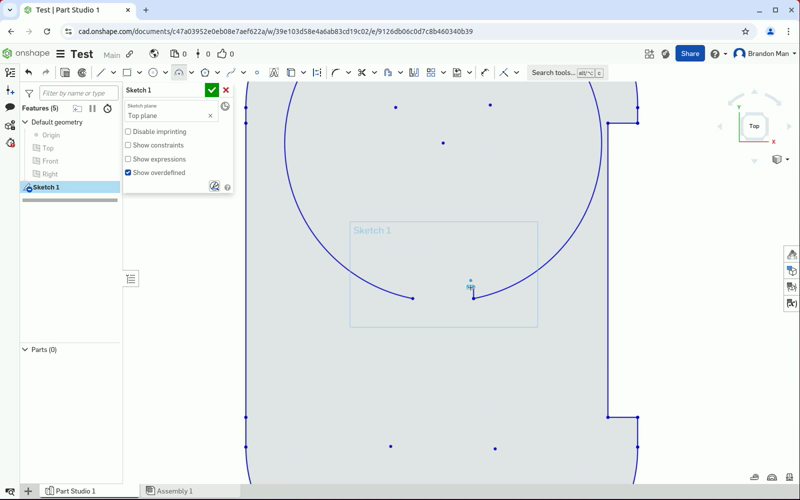
scroll(6)
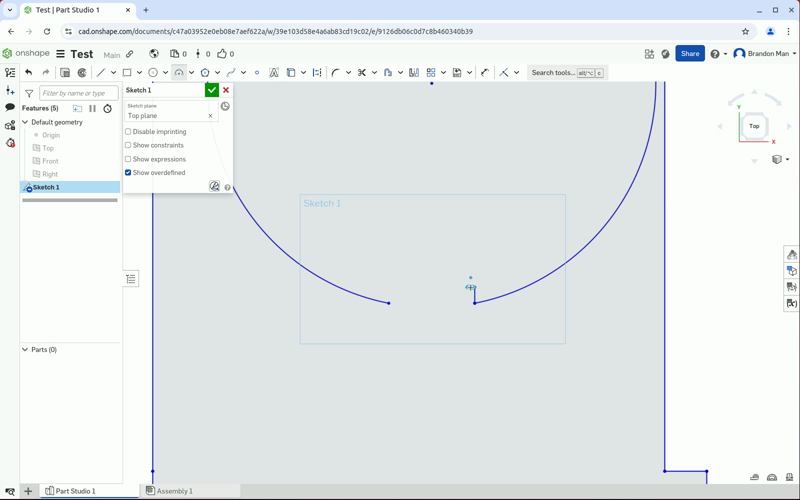
scroll(6)
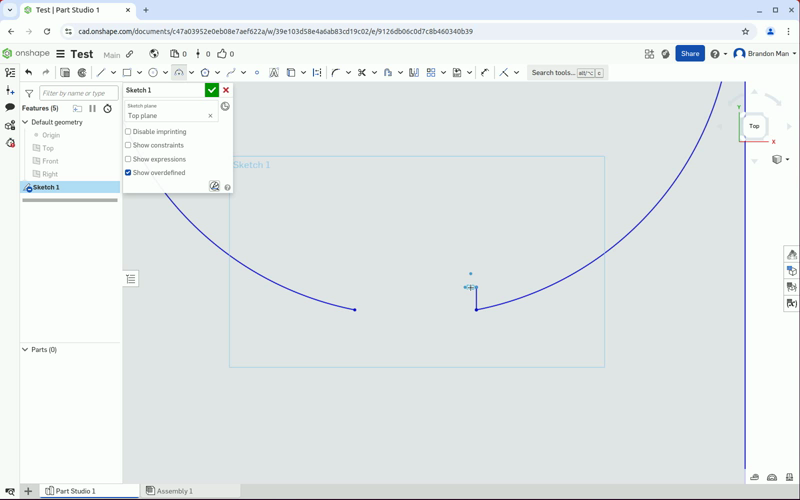
scroll(6)
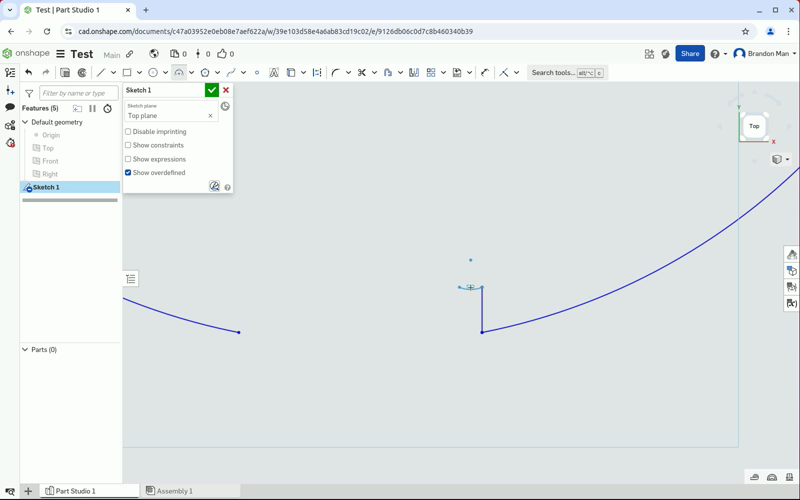
click(470, 287)
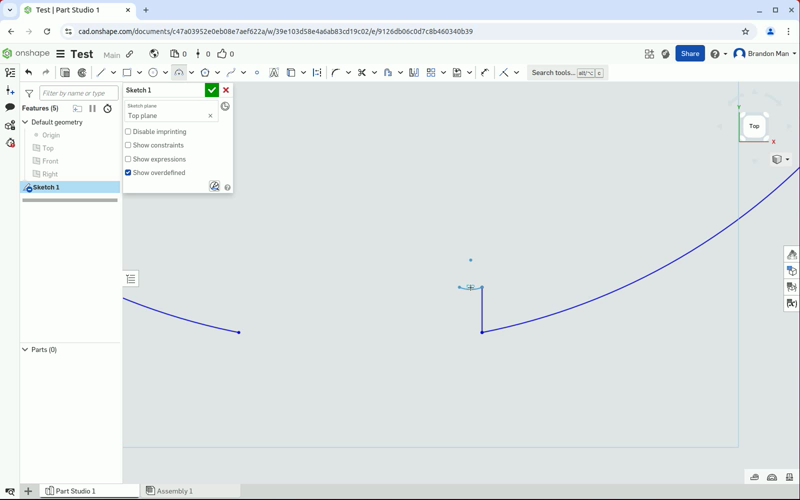
scroll(-6)
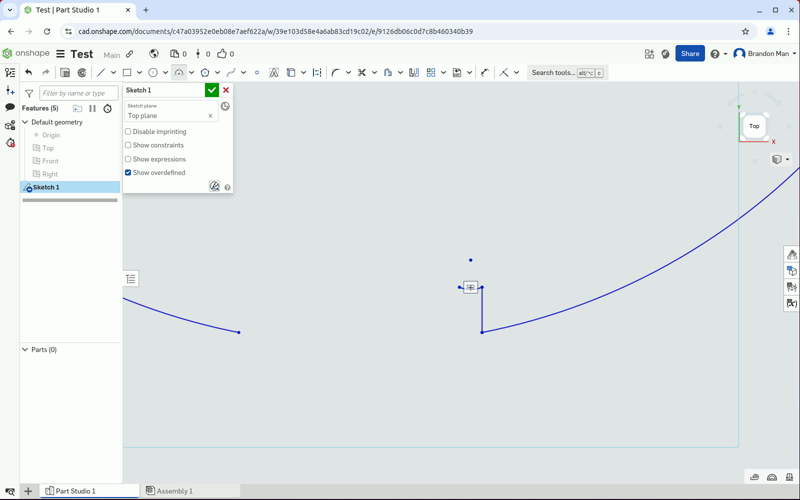
scroll(-6)
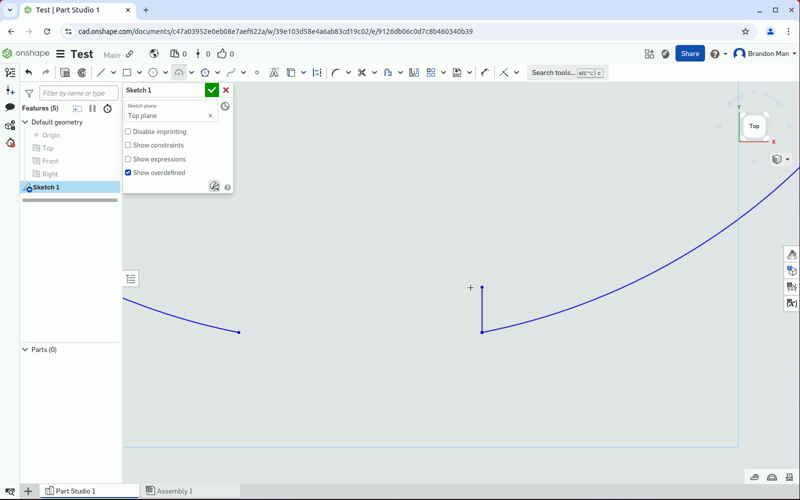
scroll(-6)
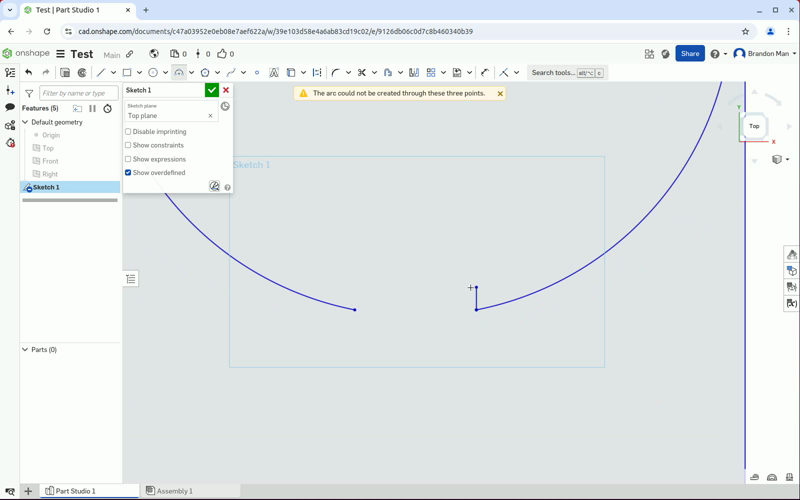
scroll(-6)
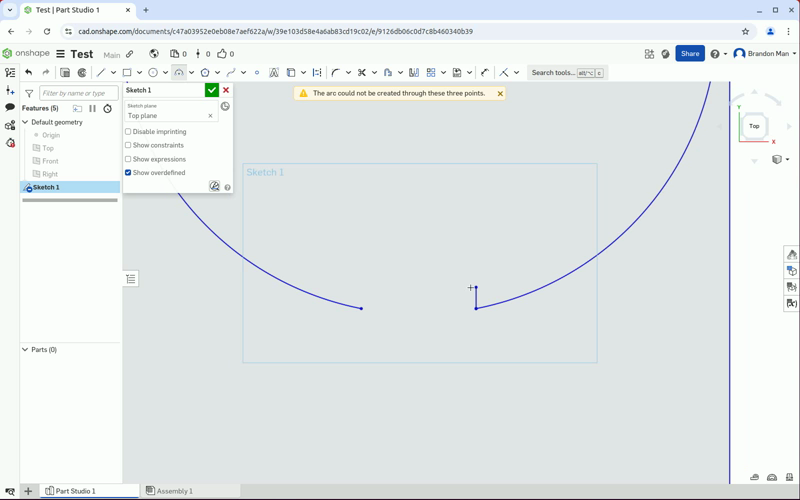
scroll(-6)
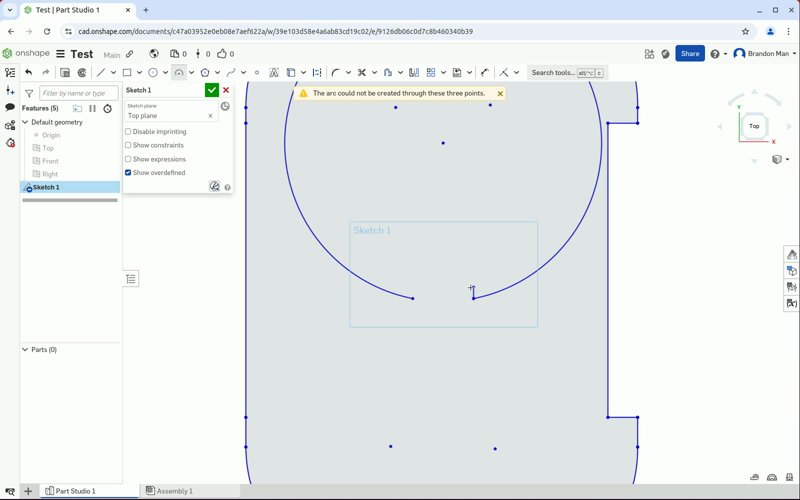
scroll(-6)
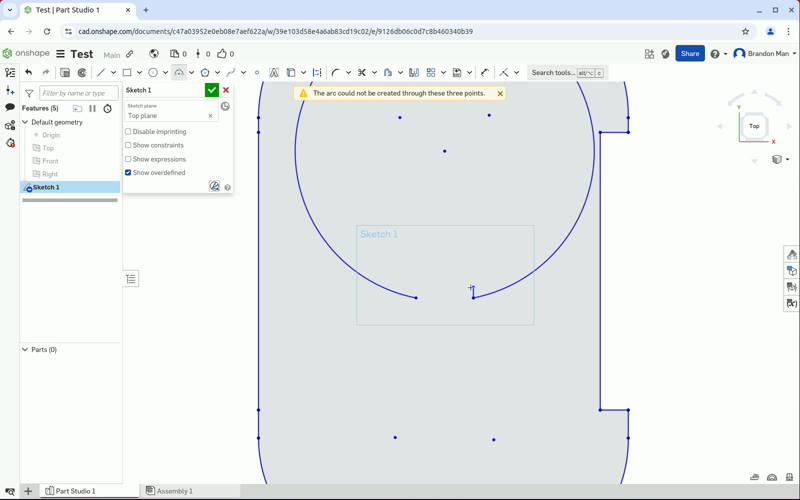
scroll(-6)
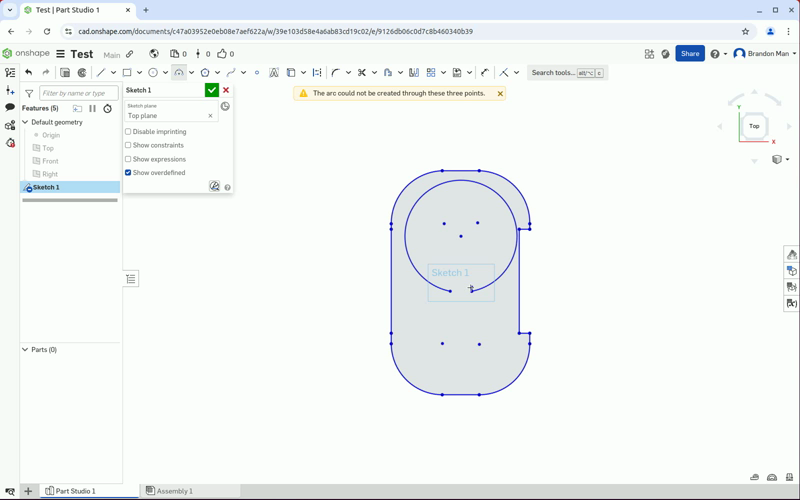
key_up(shift)
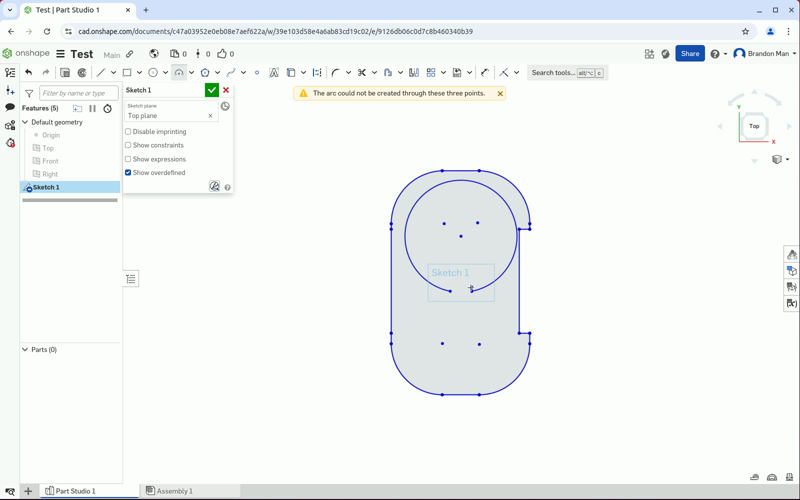
mouse_move(469, 287)
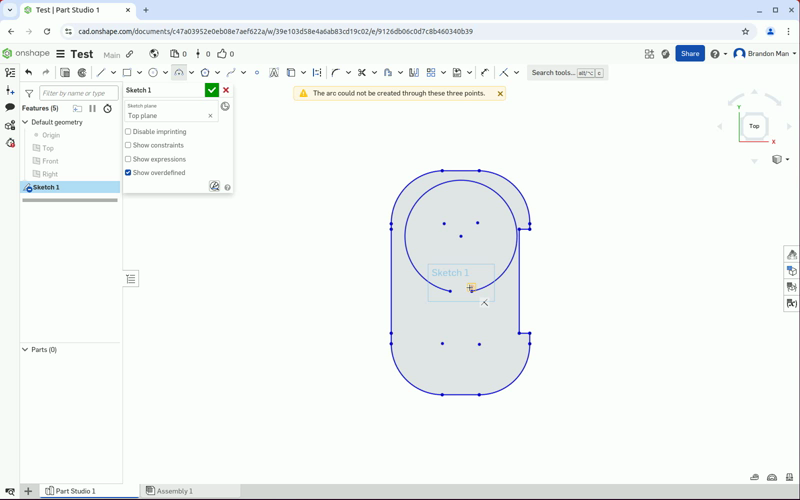
scroll(6)
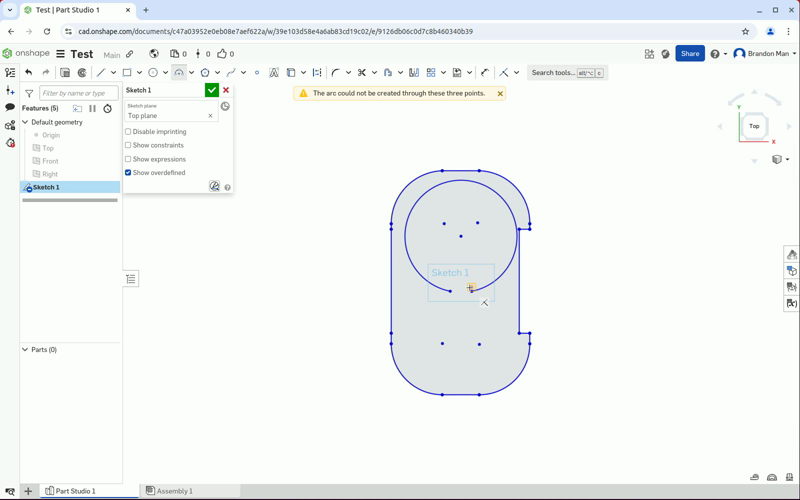
scroll(6)
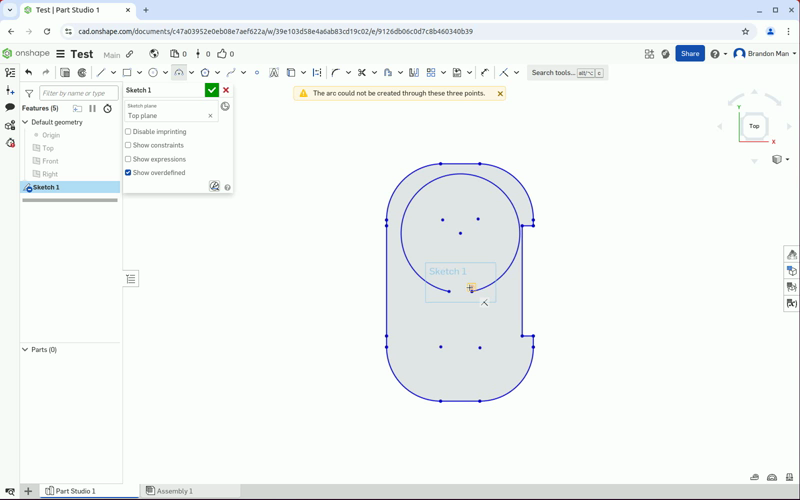
scroll(6)
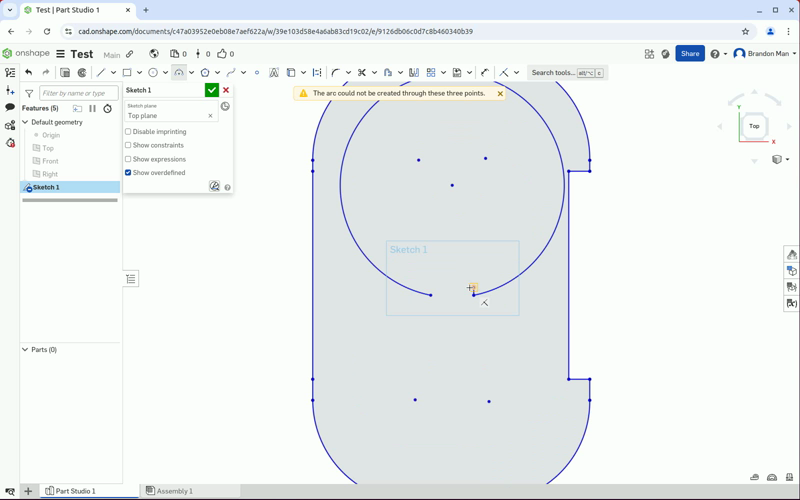
scroll(6)
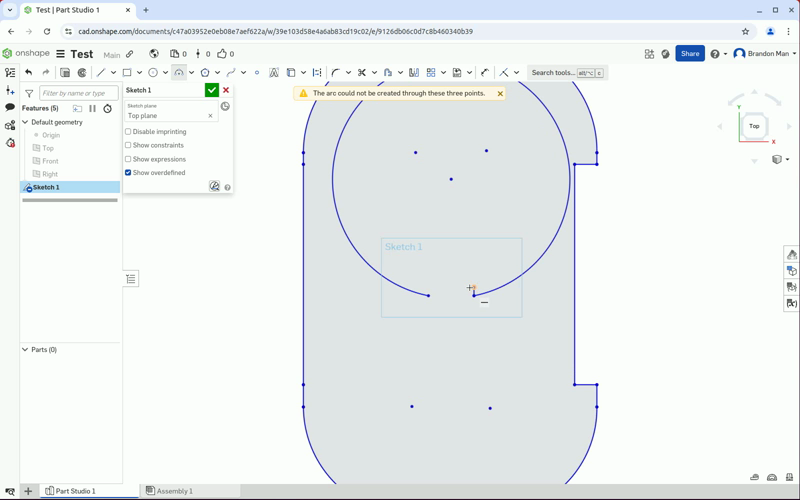
scroll(6)
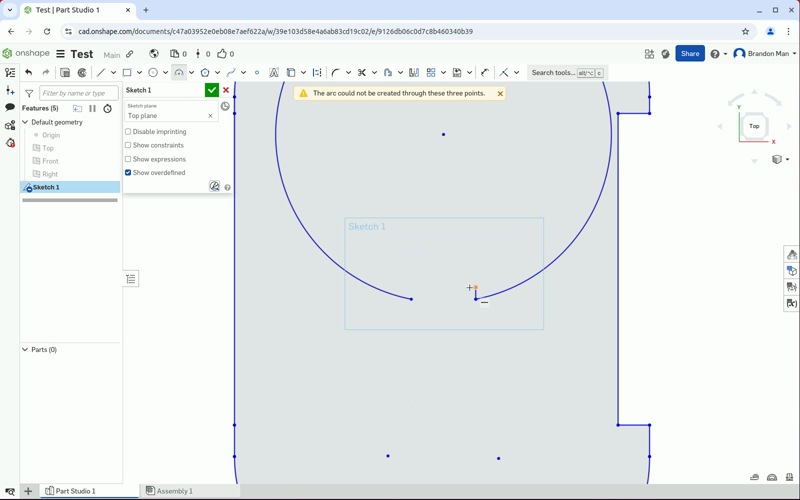
scroll(6)
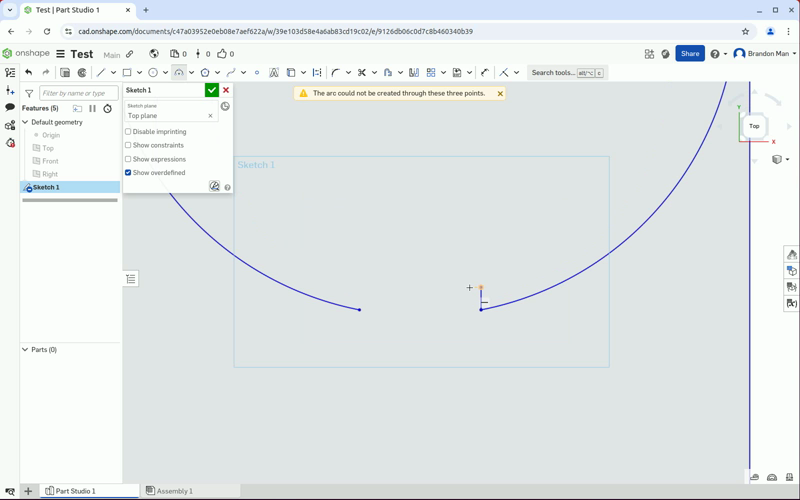
scroll(6)
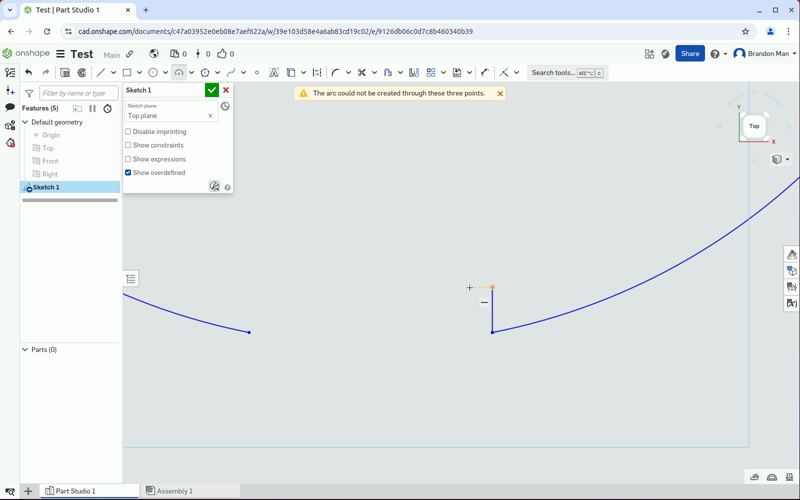
click(469, 287)
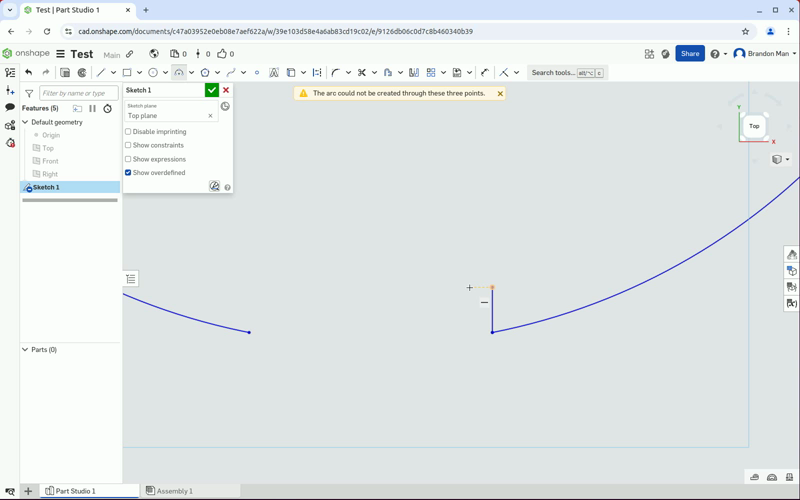
scroll(-6)
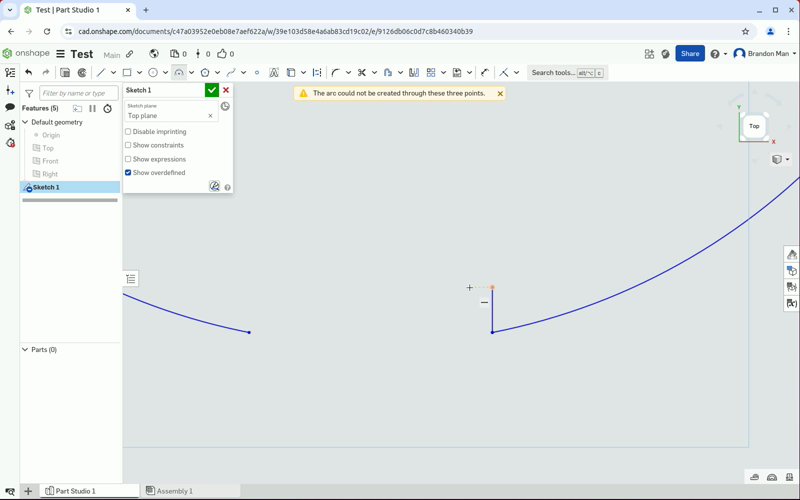
scroll(-6)
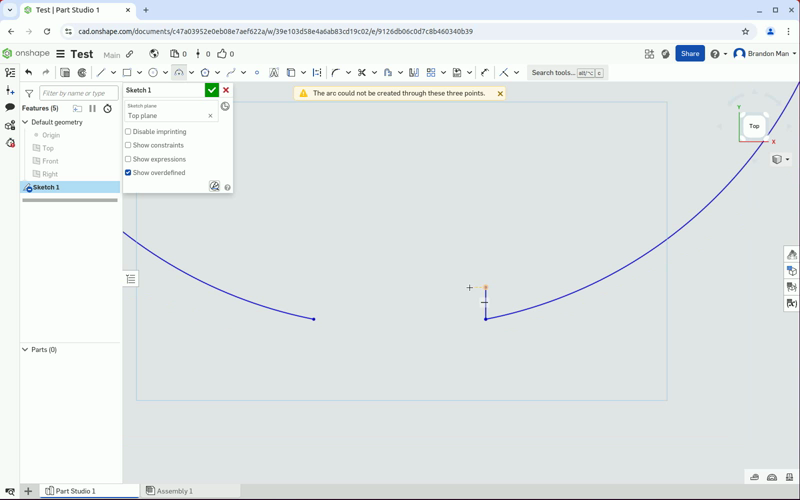
scroll(-6)
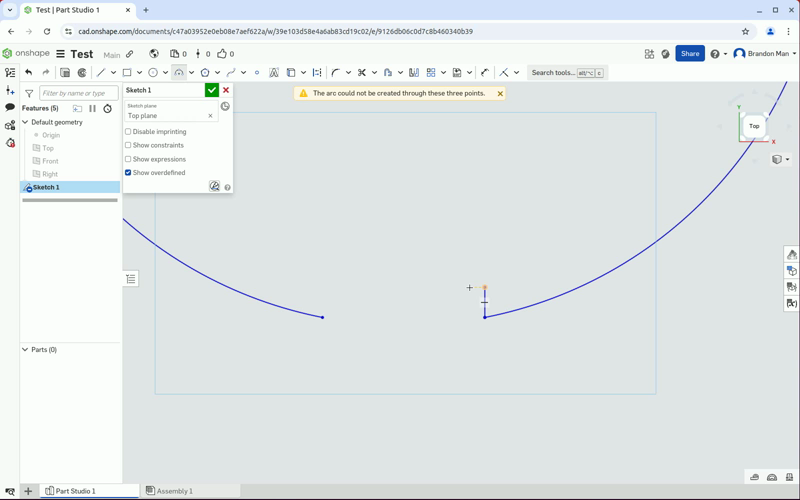
scroll(-6)
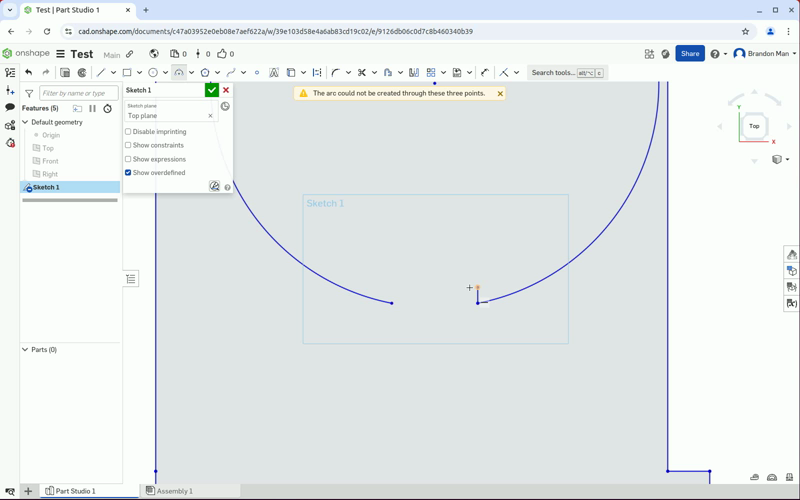
scroll(-6)
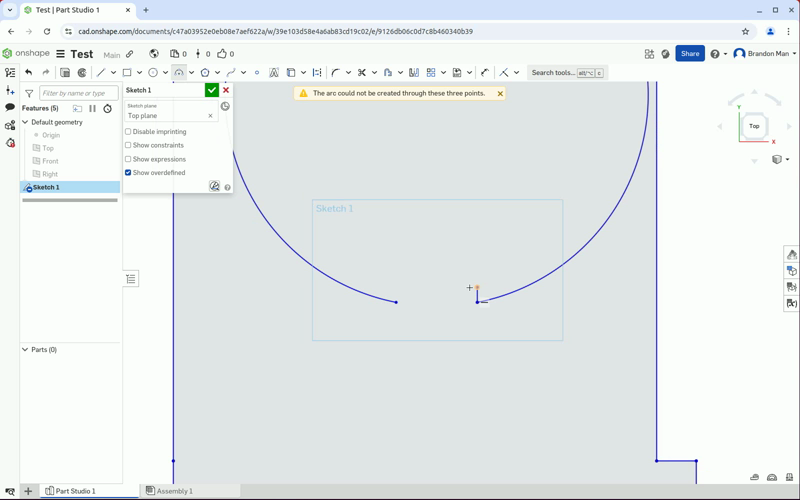
scroll(-6)
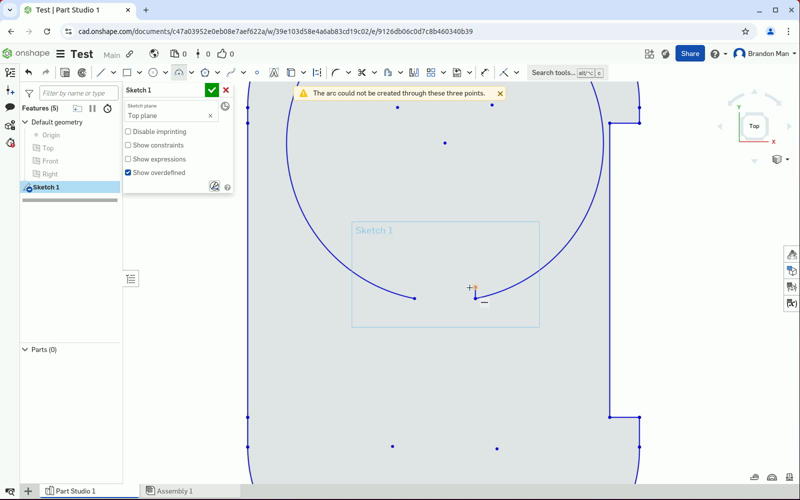
scroll(-6)
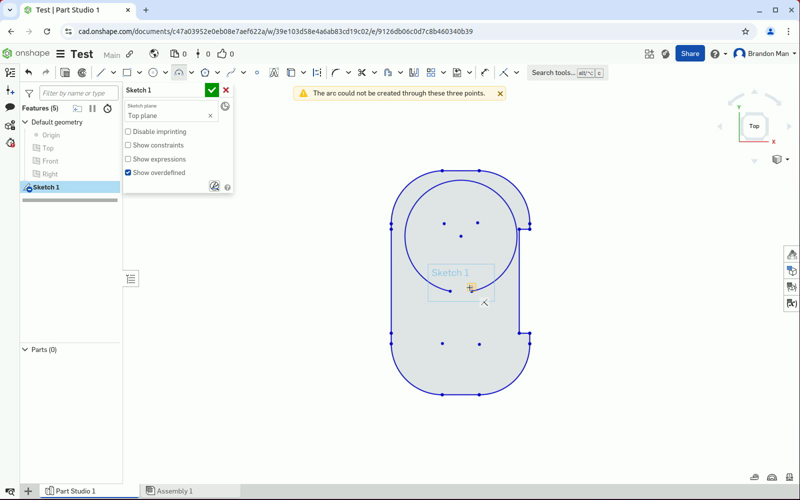
key_down(shift)
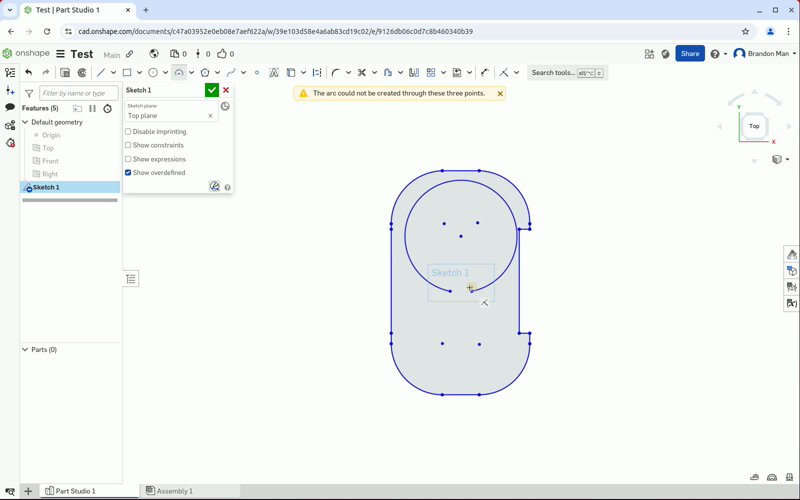
mouse_move(451, 287)
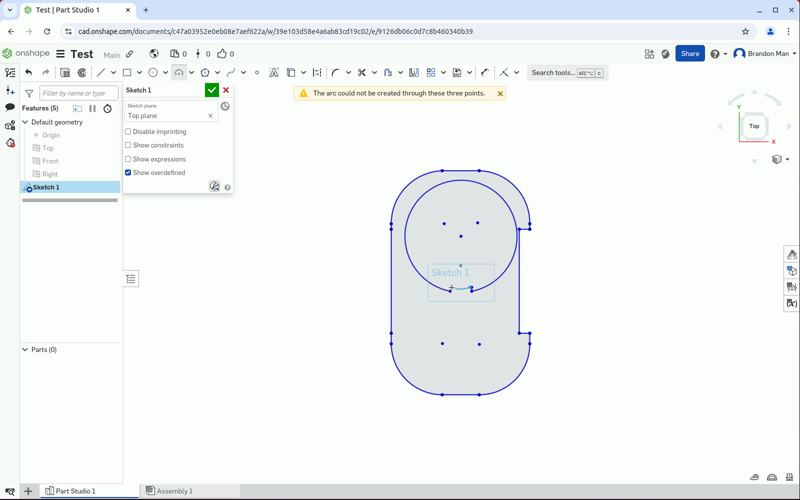
scroll(6)
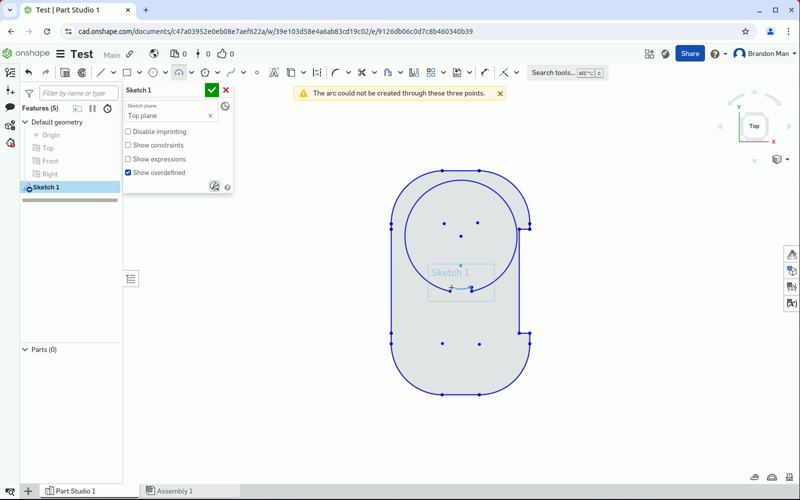
scroll(6)
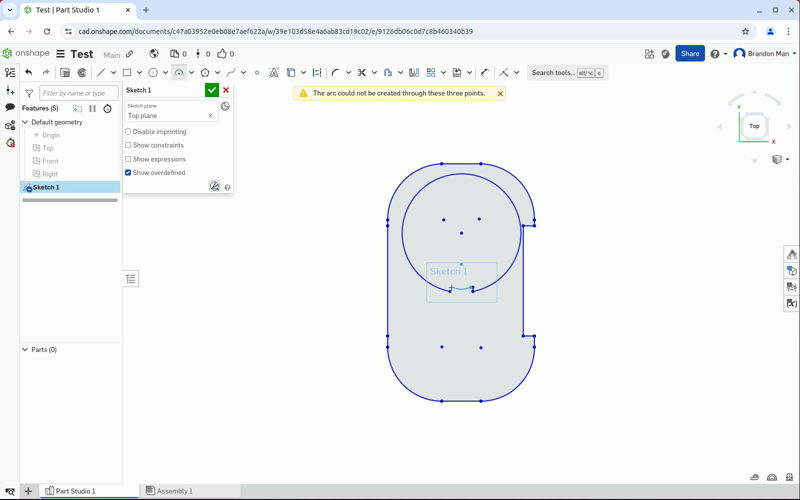
scroll(6)
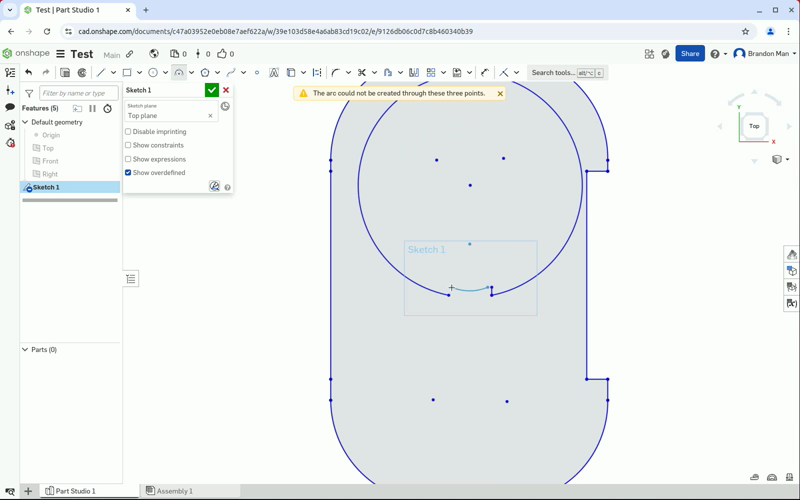
scroll(6)
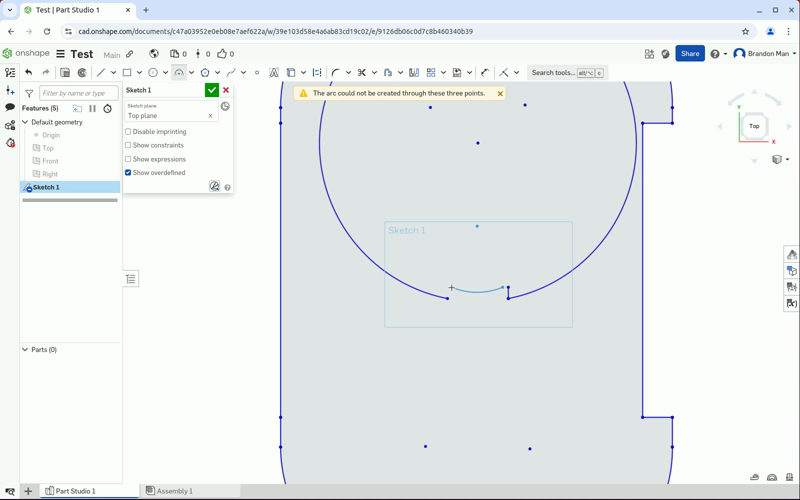
scroll(6)
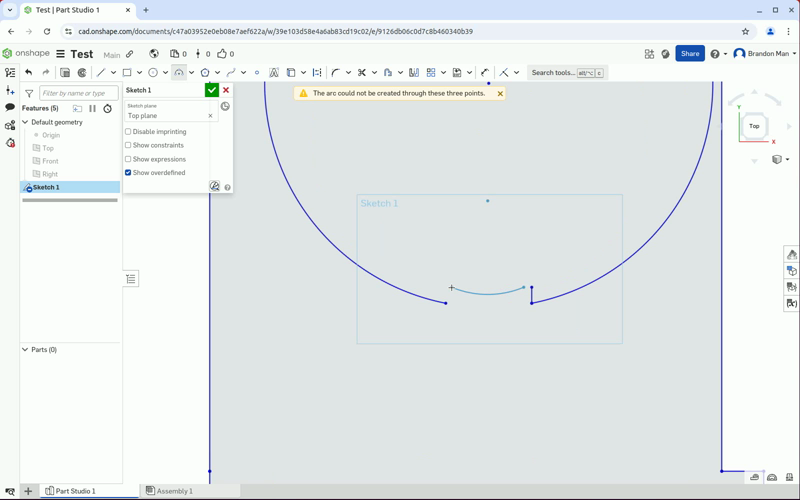
scroll(6)
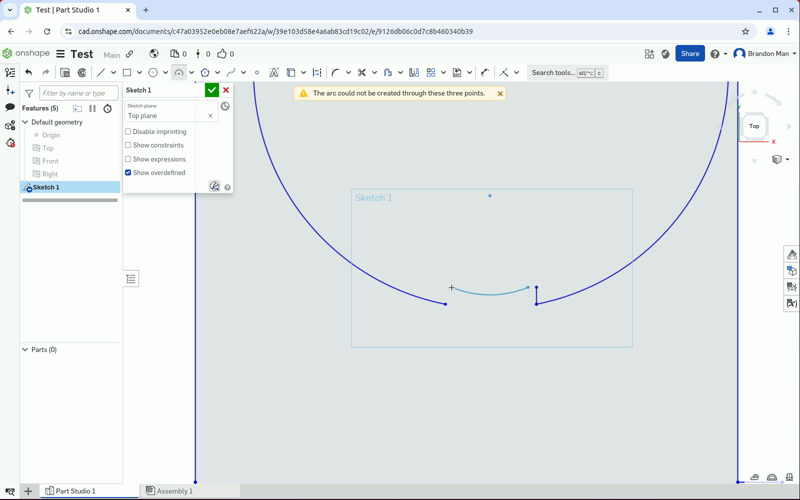
scroll(6)
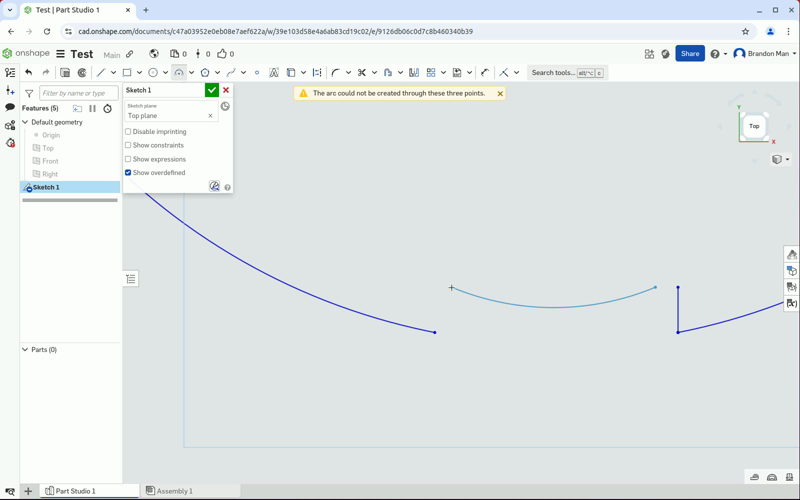
click(451, 287)
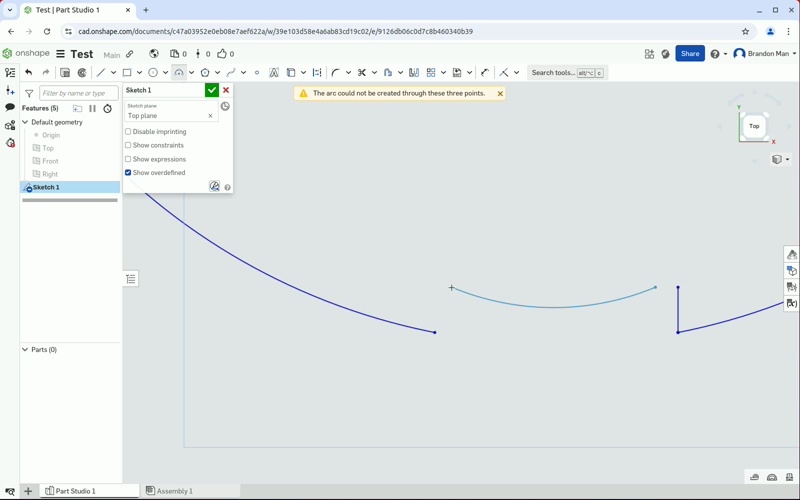
scroll(-6)
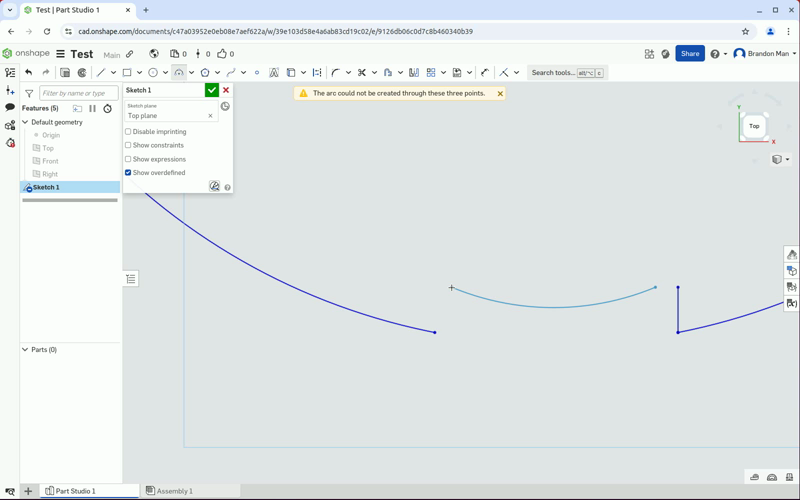
scroll(-6)
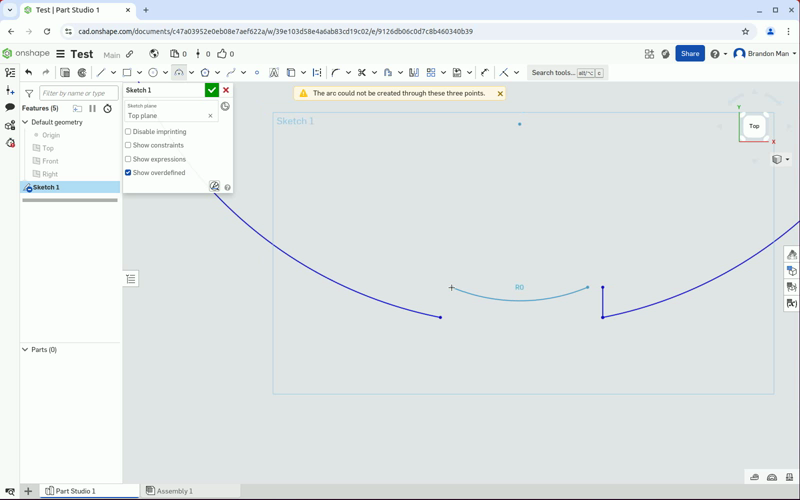
scroll(-6)
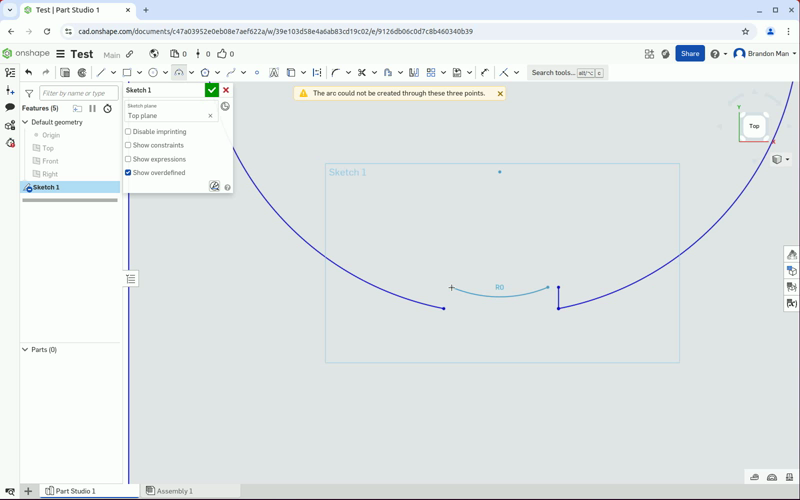
scroll(-6)
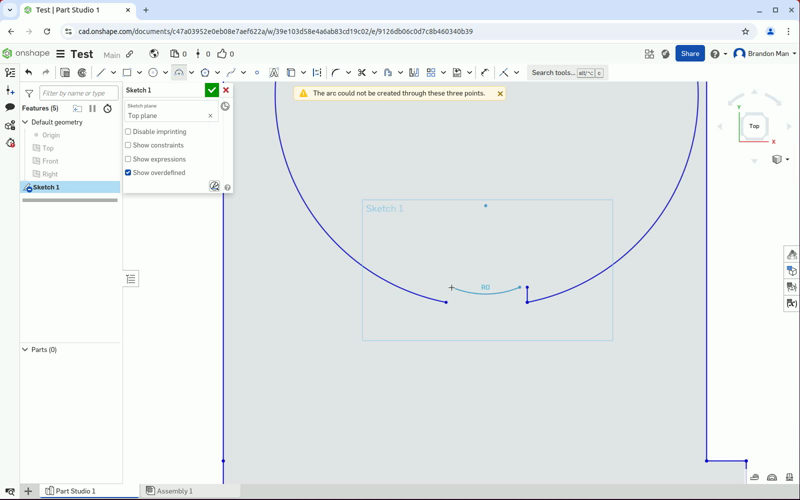
scroll(-6)
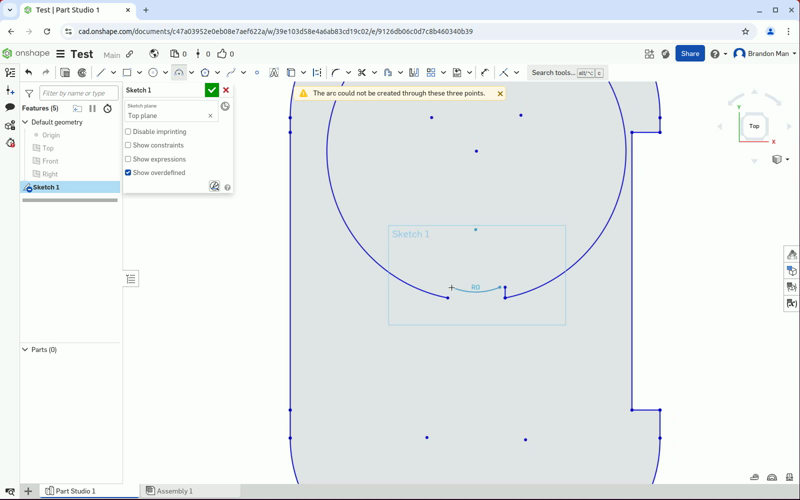
scroll(-6)
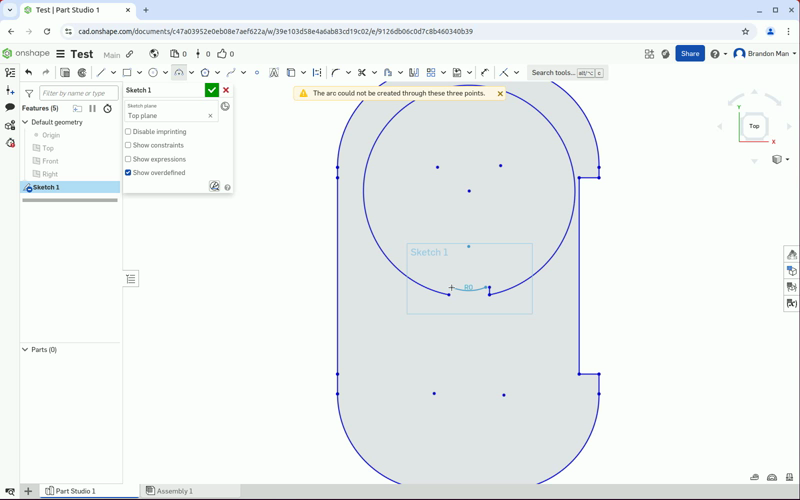
scroll(-6)
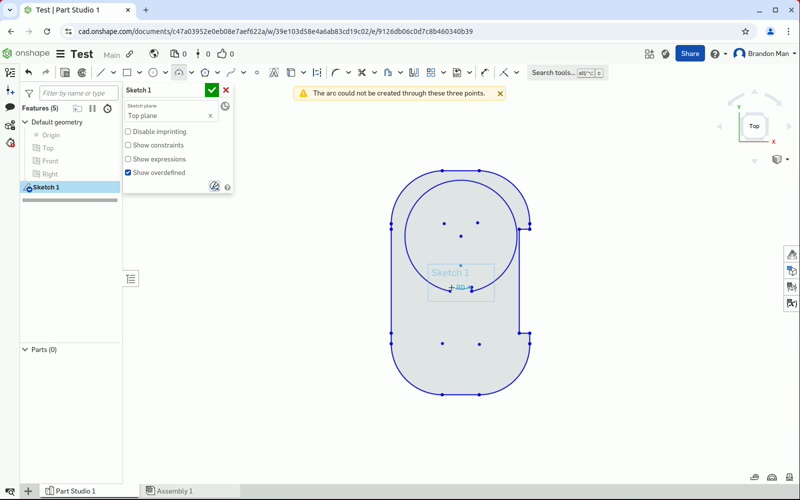
mouse_move(460, 288)
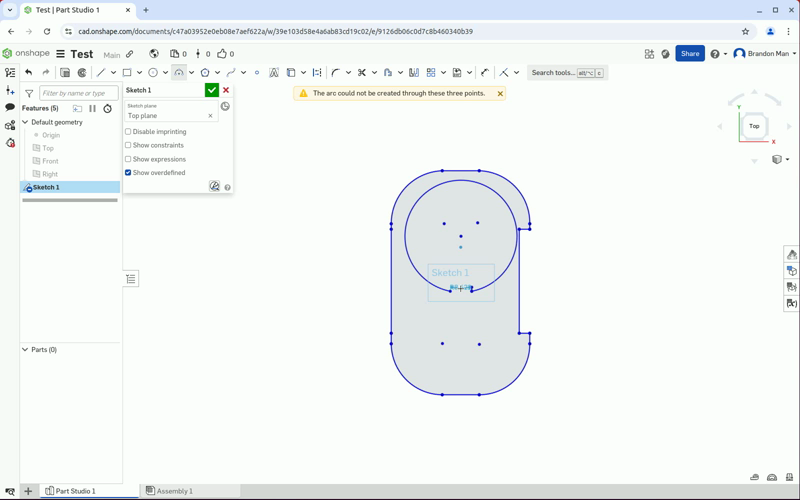
click(460, 288)
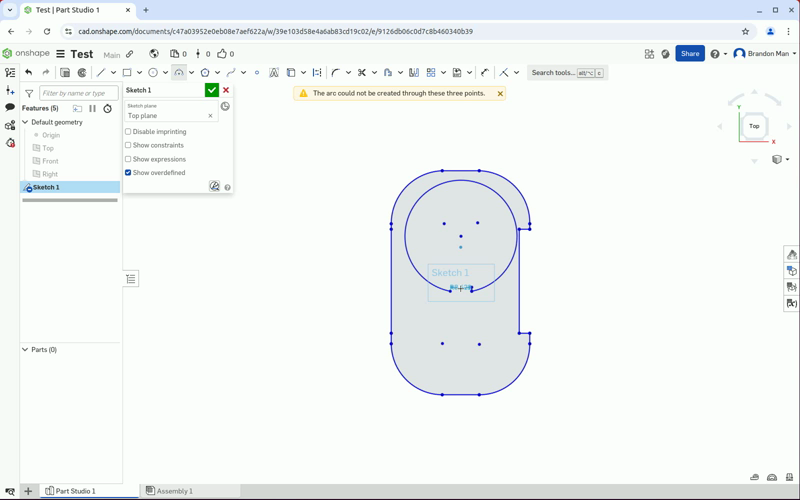
key_up(shift)
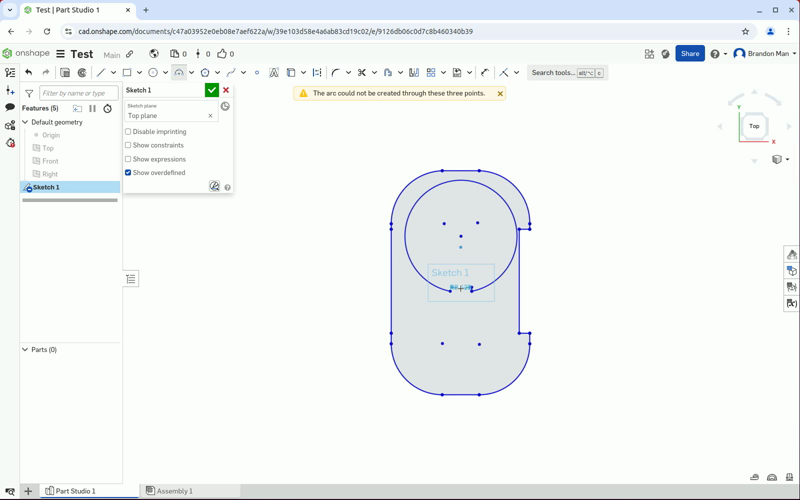
mouse_move(451, 287)
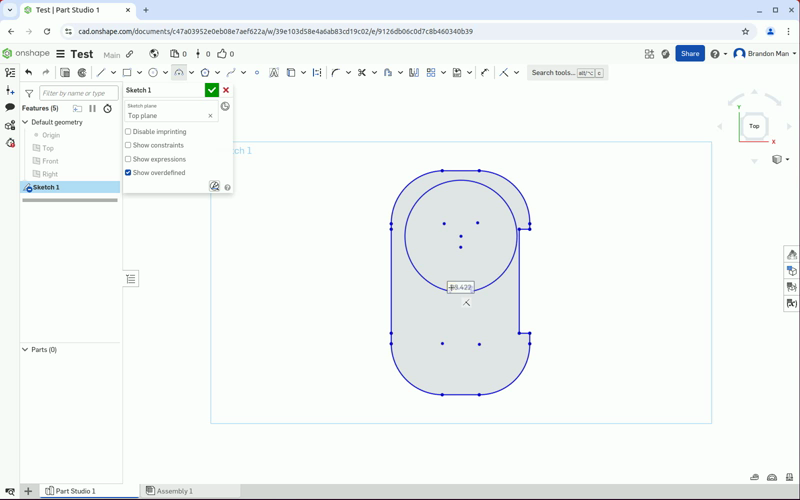
scroll(6)
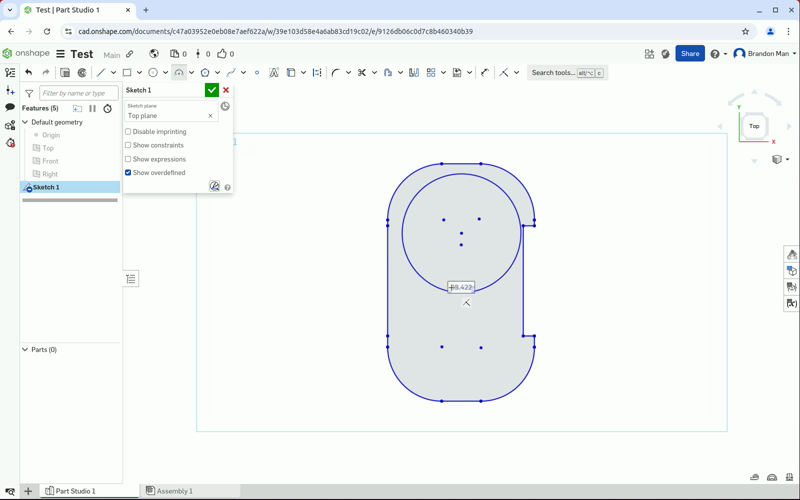
scroll(6)
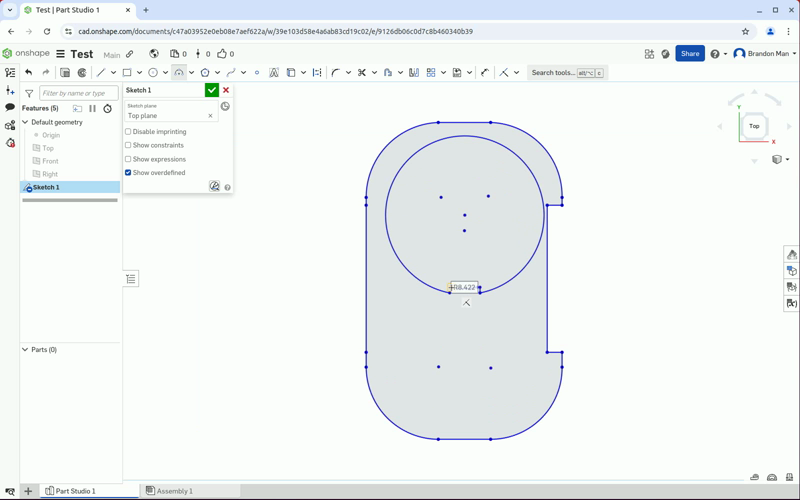
scroll(6)
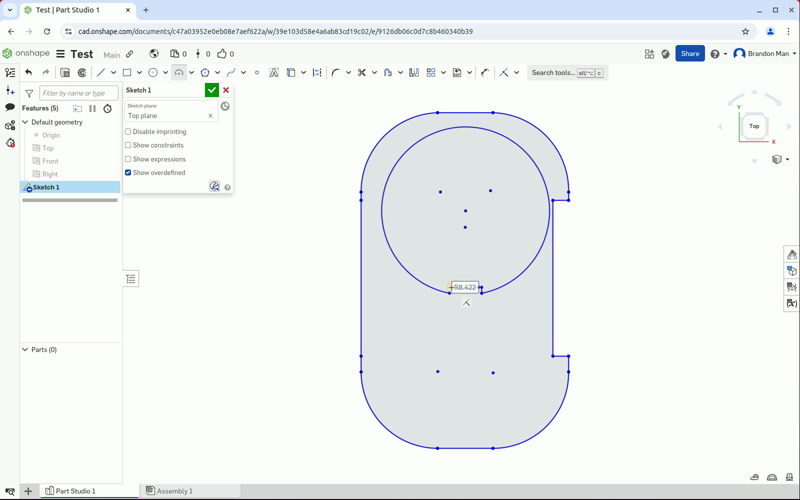
scroll(6)
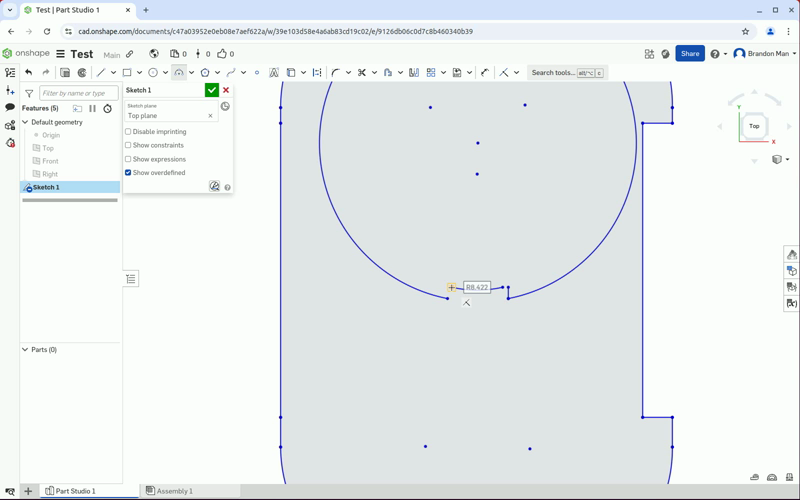
scroll(6)
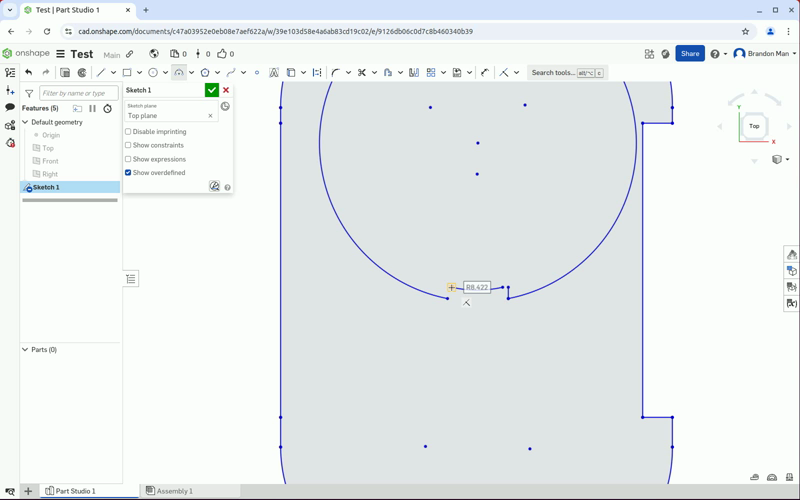
scroll(6)
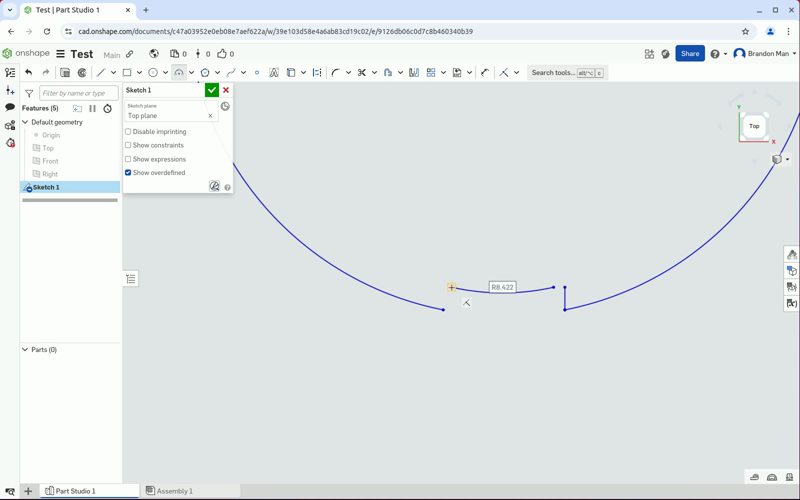
scroll(6)
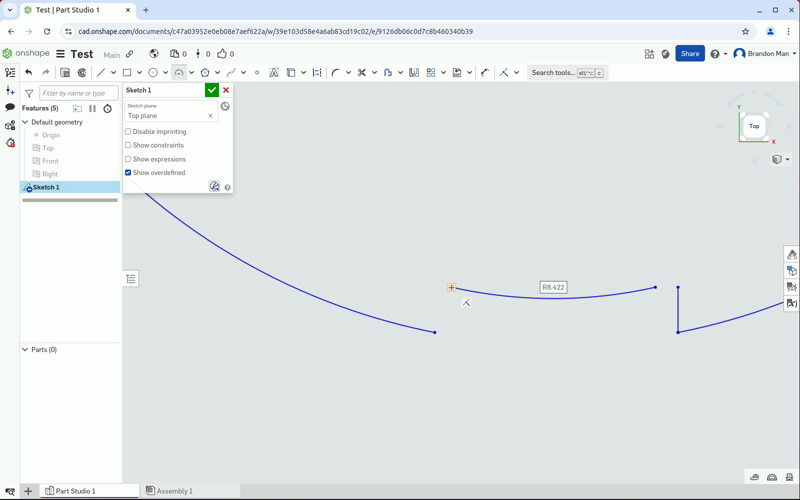
click(451, 287)
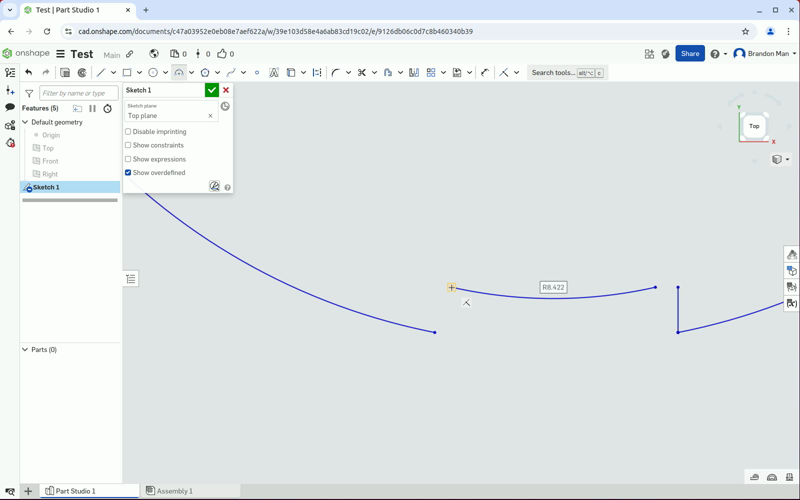
scroll(-6)
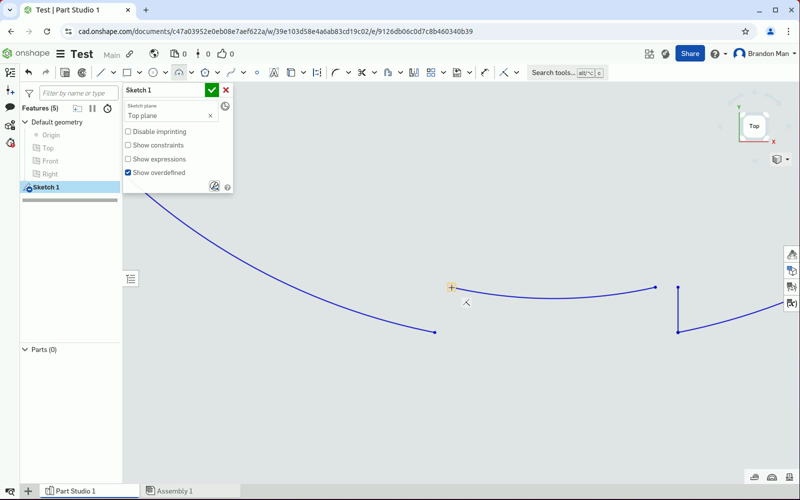
scroll(-6)
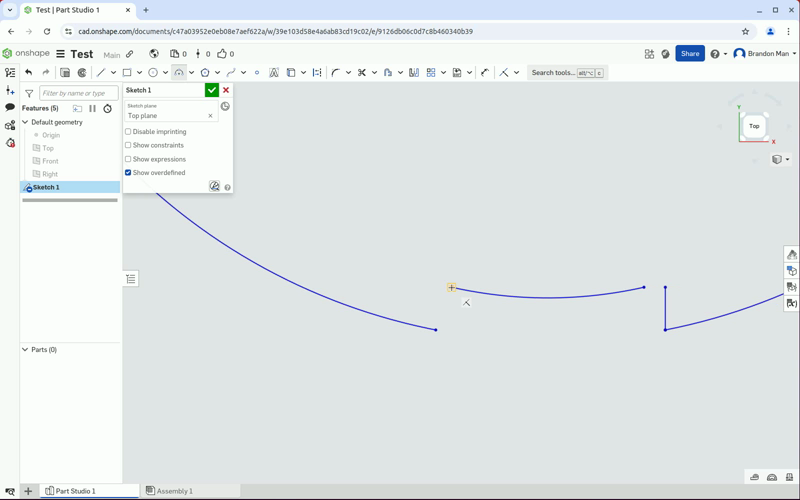
scroll(-6)
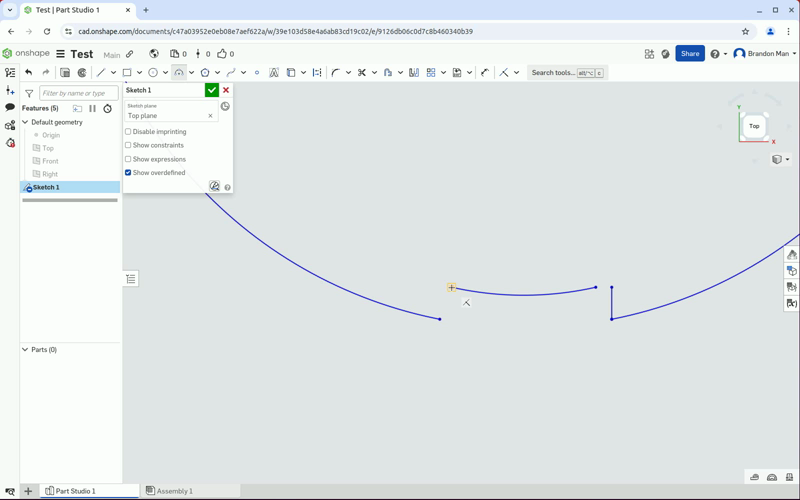
scroll(-6)
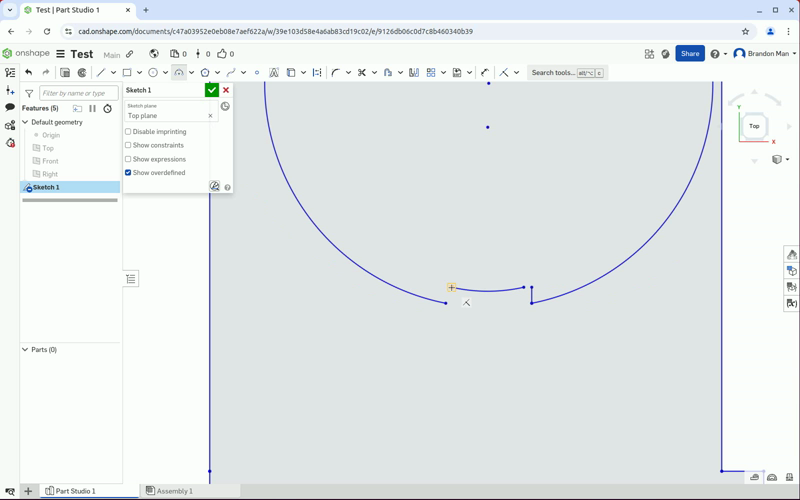
scroll(-6)
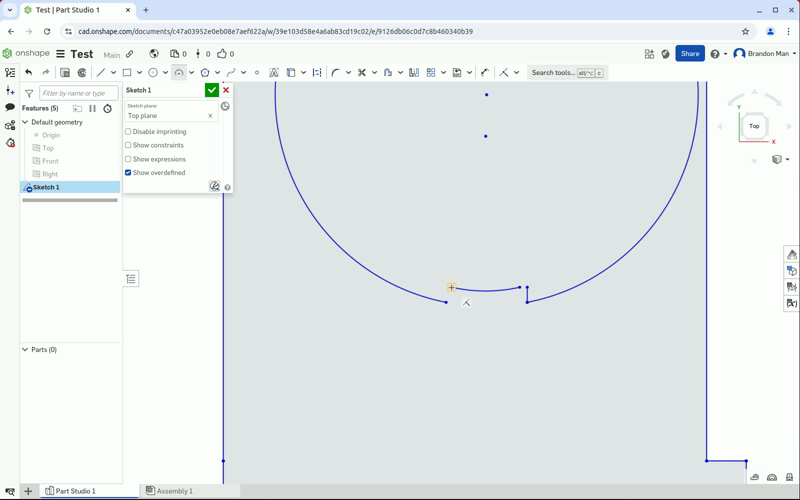
scroll(-6)
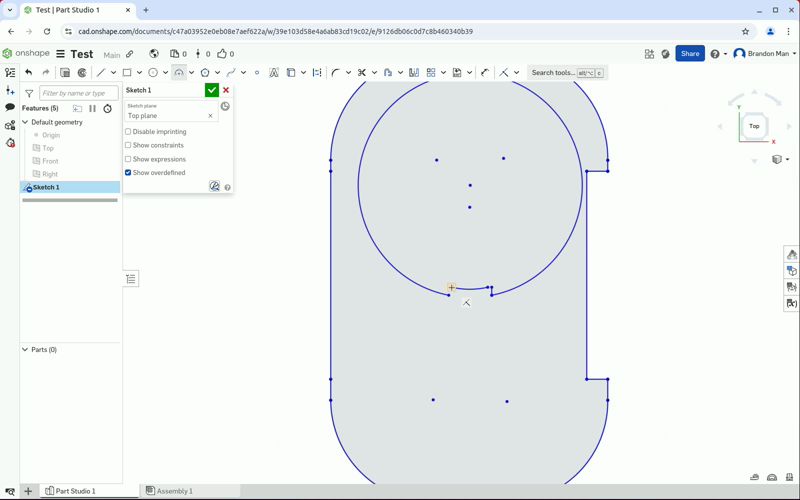
scroll(-6)
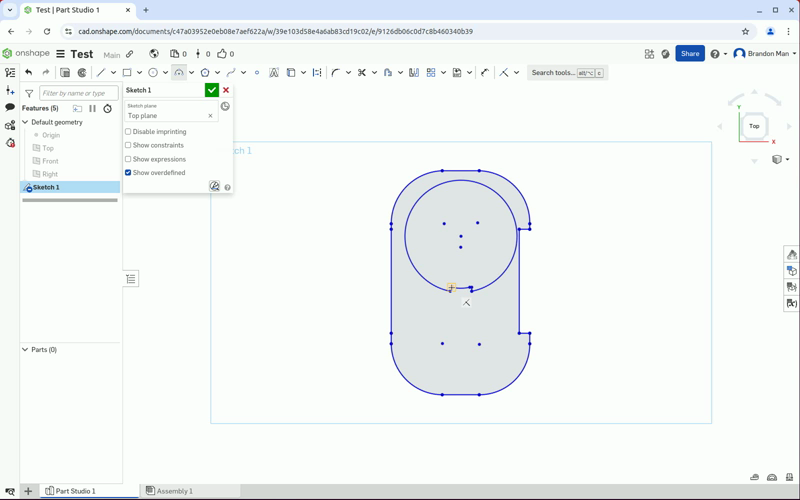
key_down(shift)
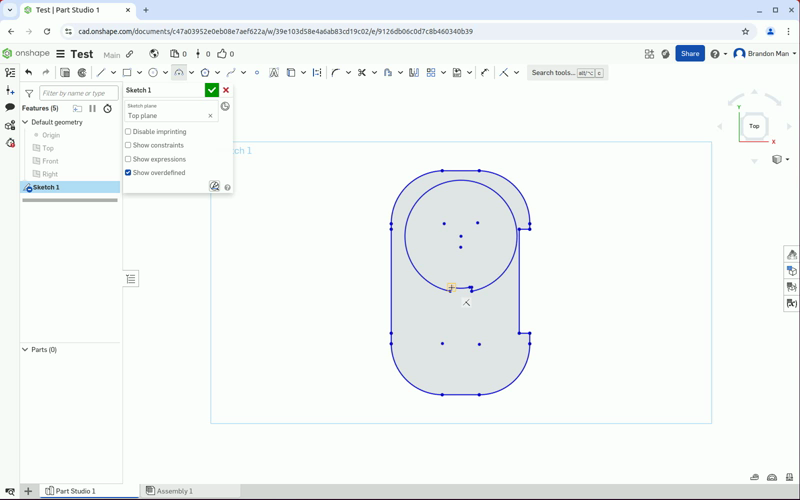
mouse_move(450, 287)
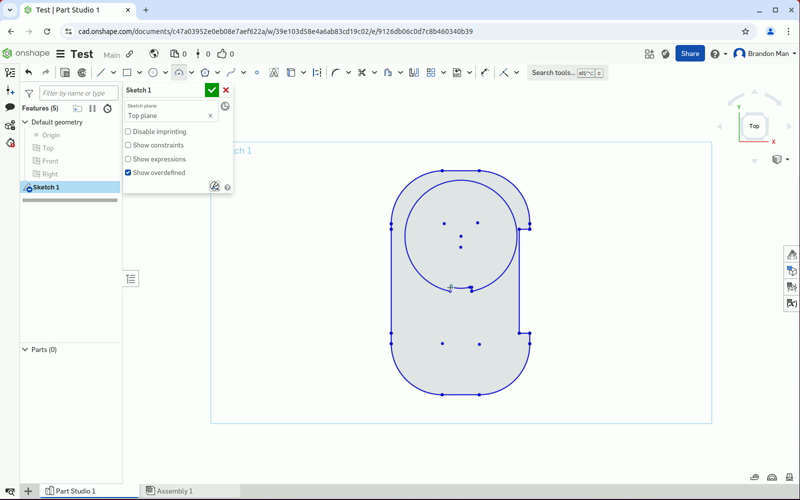
scroll(6)
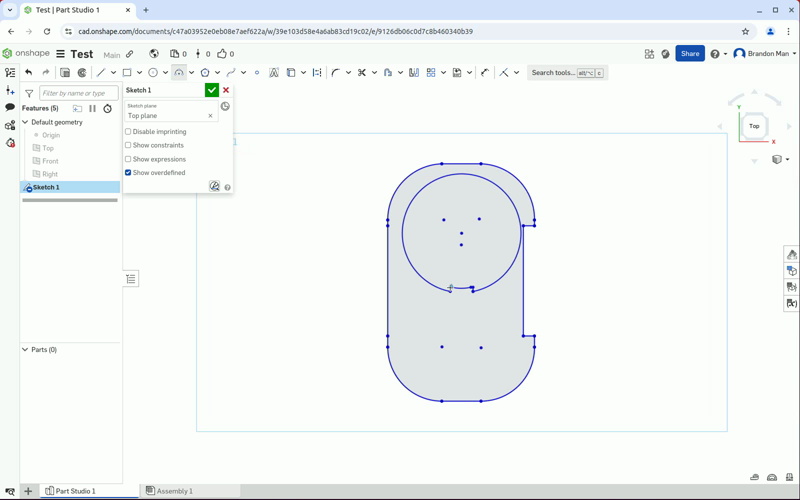
scroll(6)
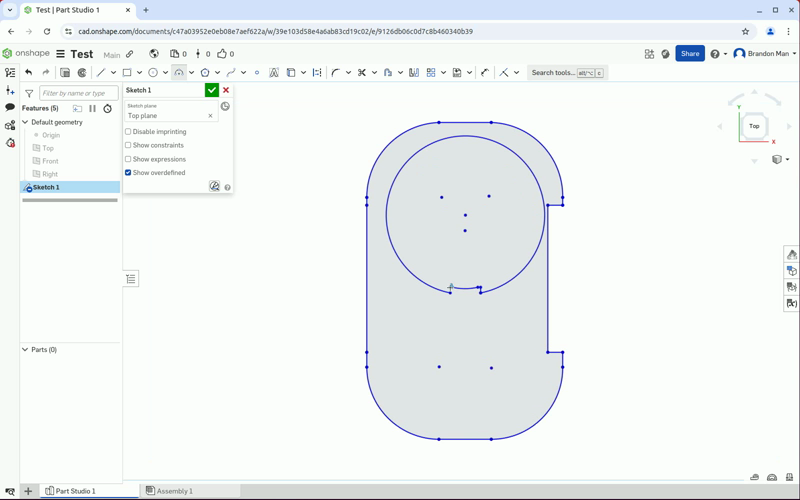
scroll(6)
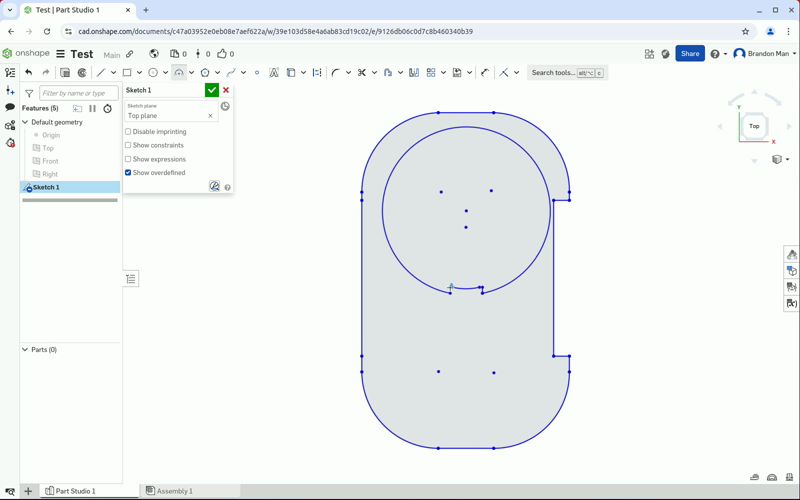
scroll(6)
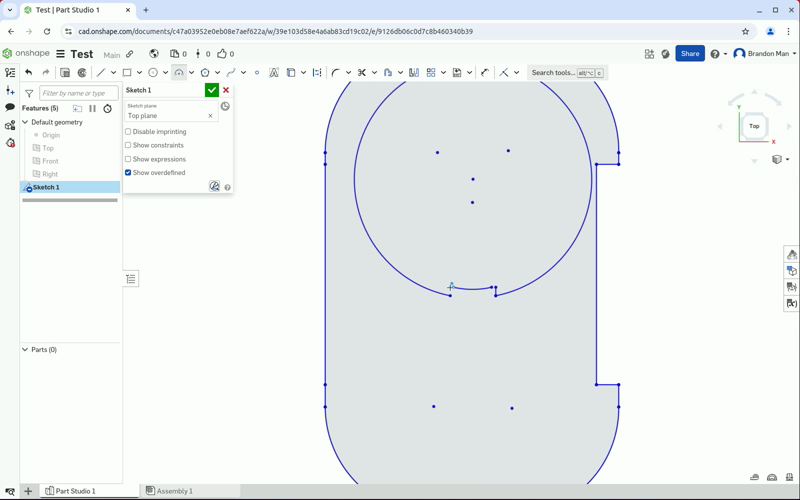
scroll(6)
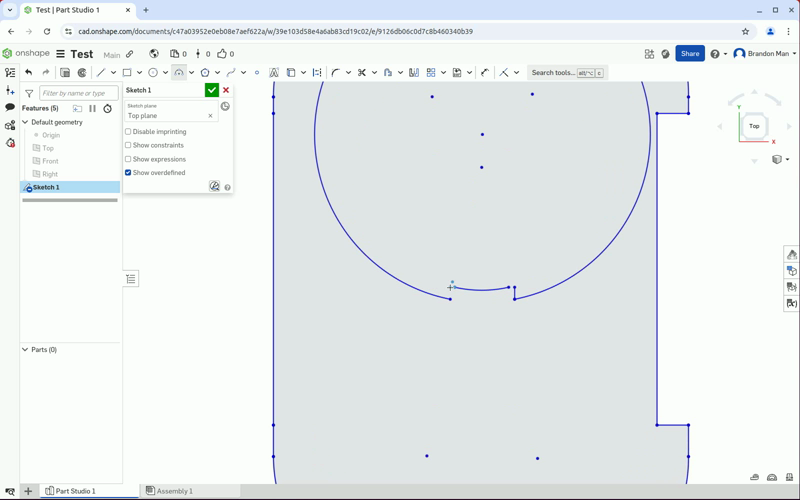
scroll(6)
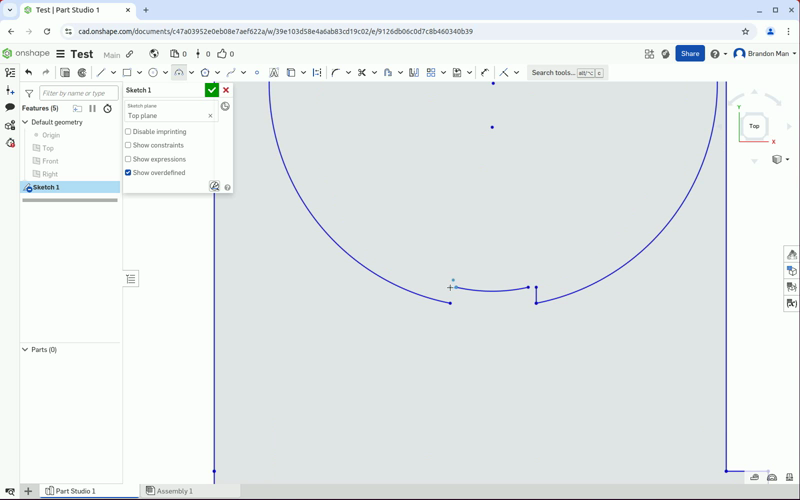
scroll(6)
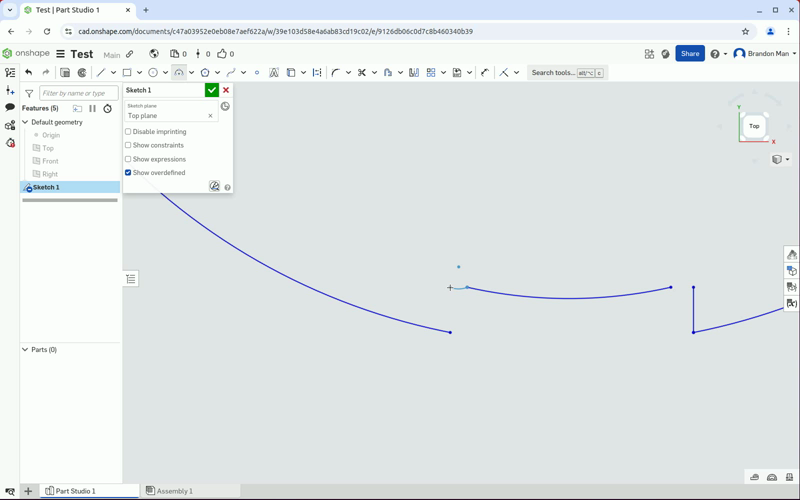
click(450, 287)
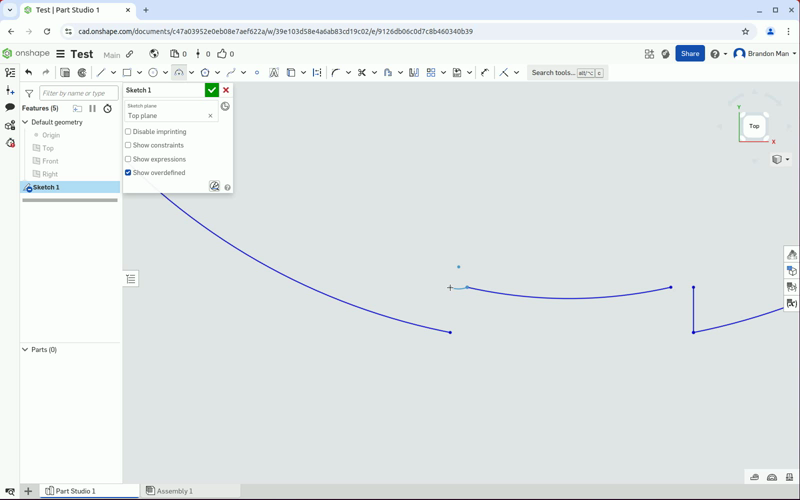
scroll(-6)
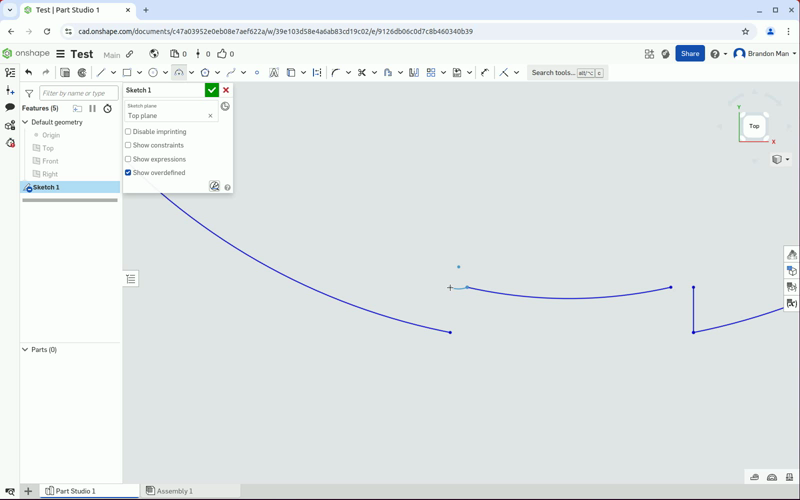
scroll(-6)
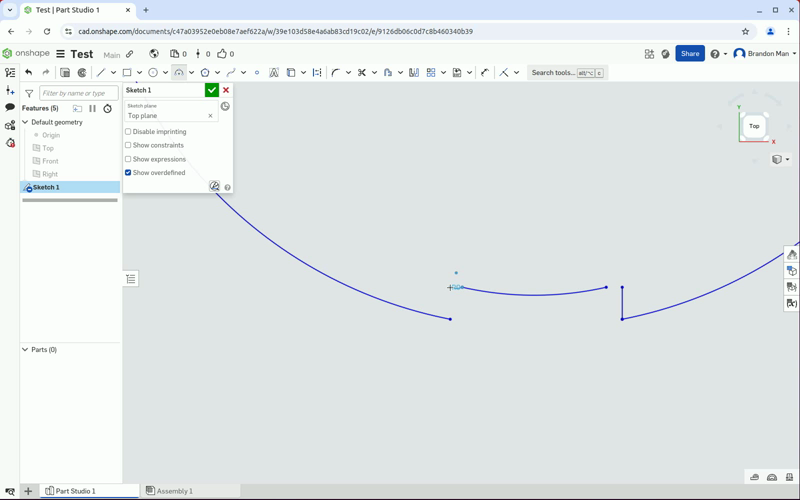
scroll(-6)
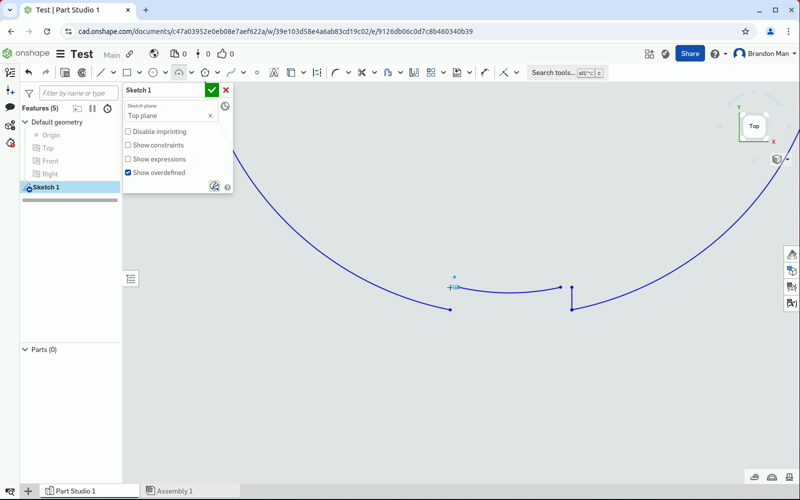
scroll(-6)
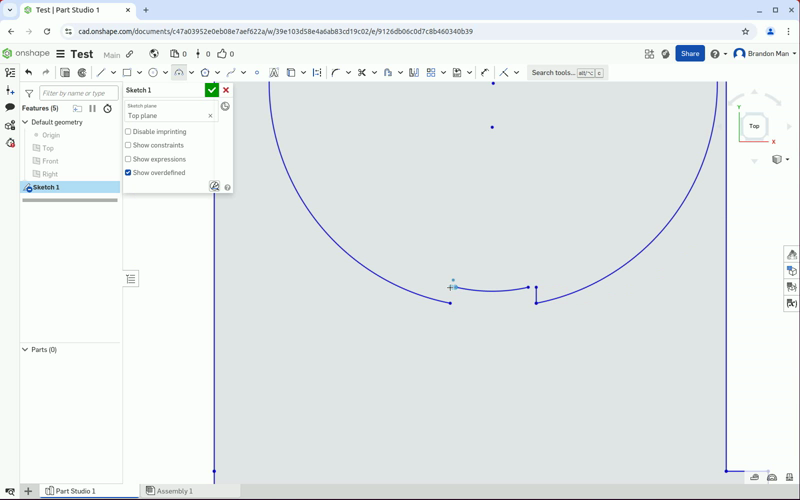
scroll(-6)
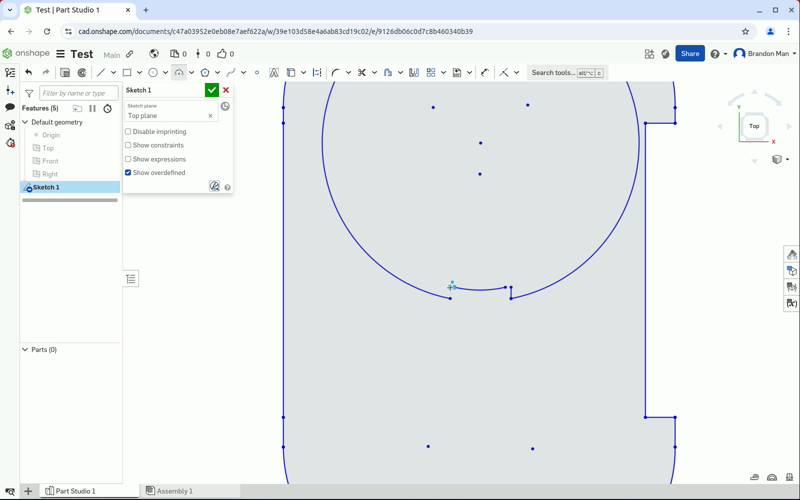
scroll(-6)
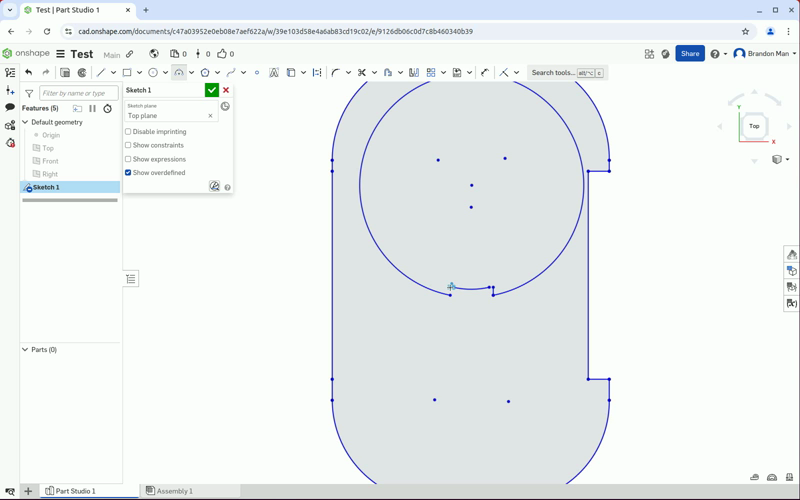
scroll(-6)
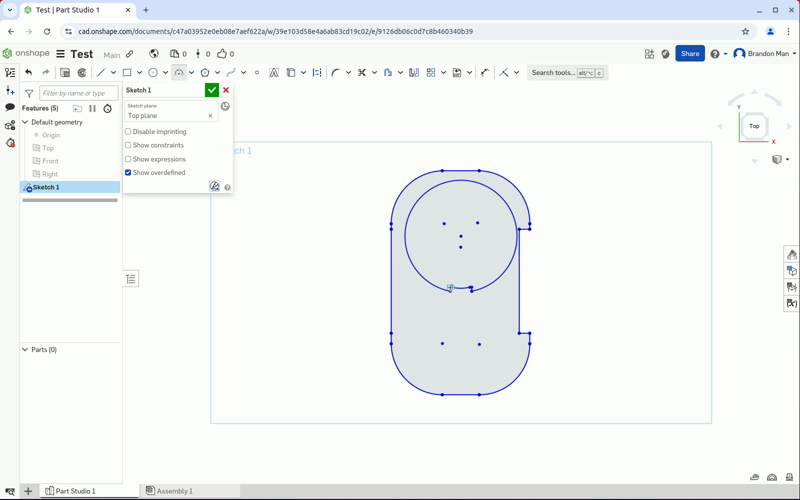
mouse_move(450, 287)
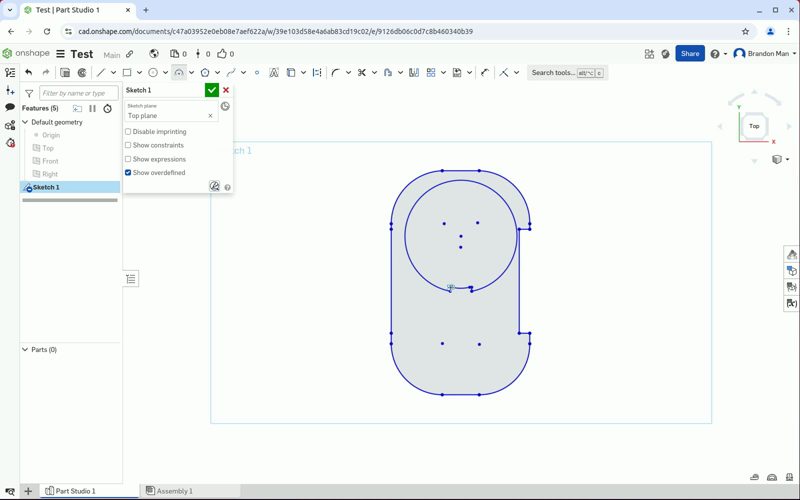
scroll(6)
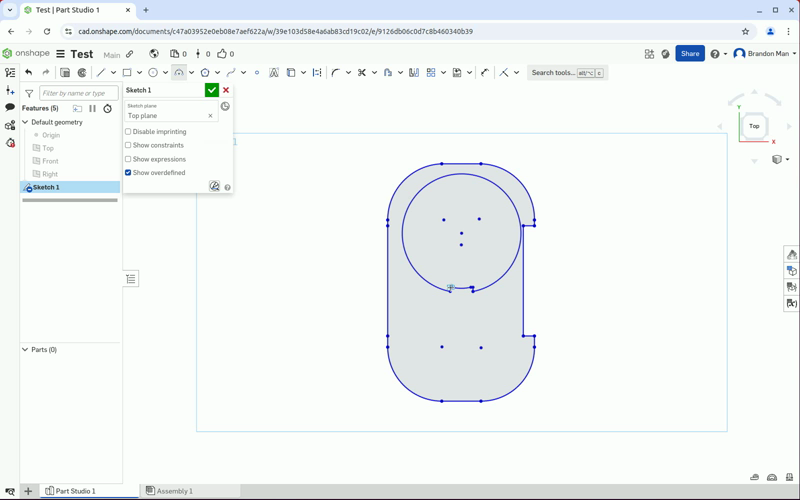
scroll(6)
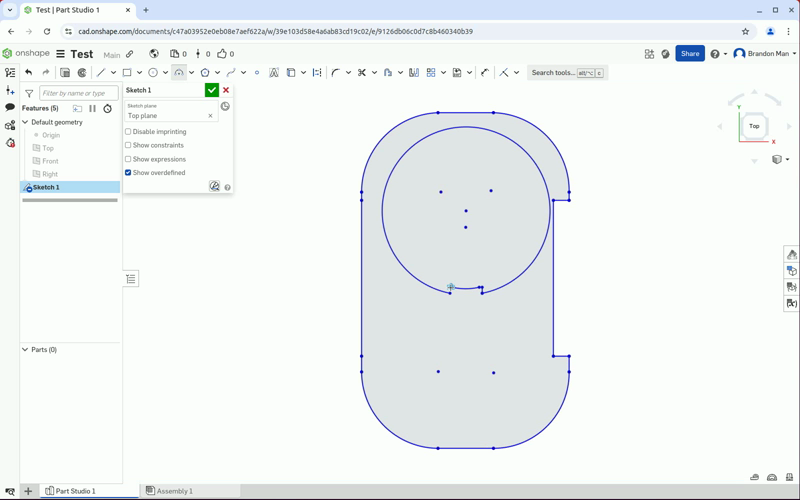
scroll(6)
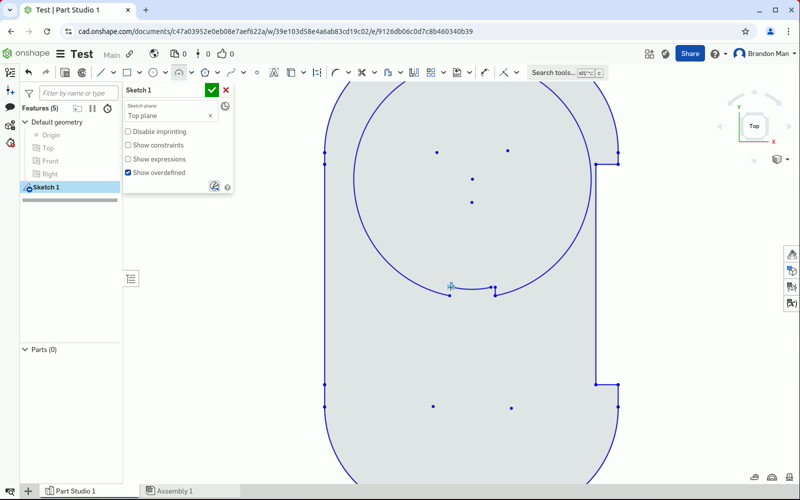
scroll(6)
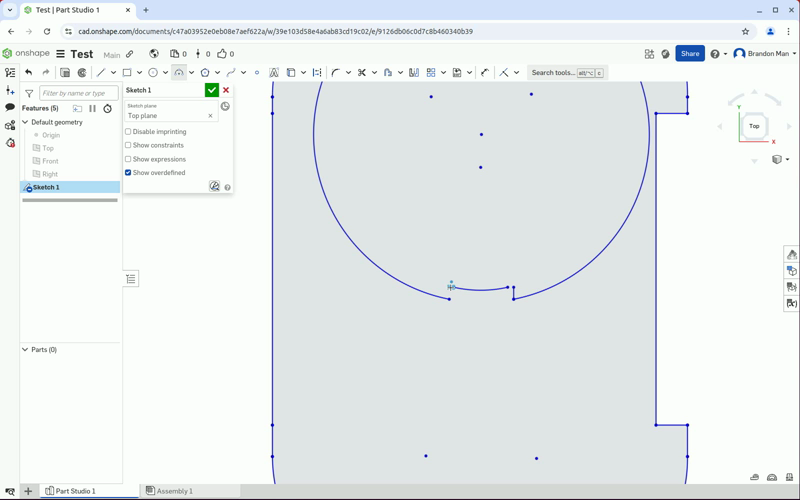
scroll(6)
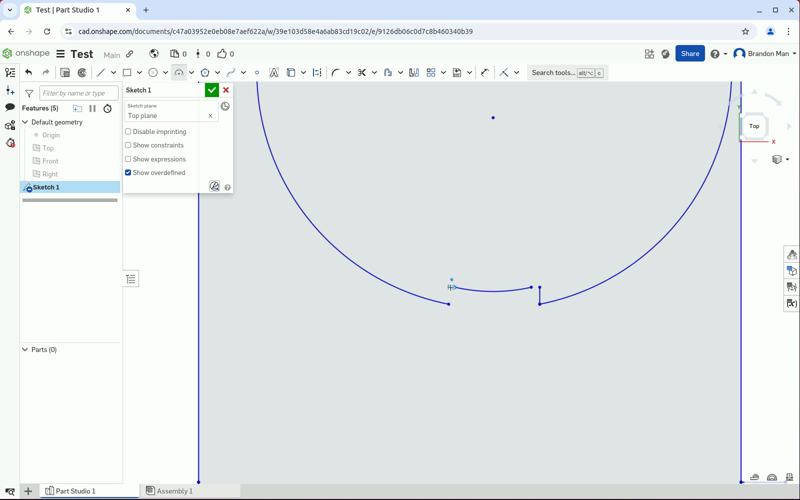
scroll(6)
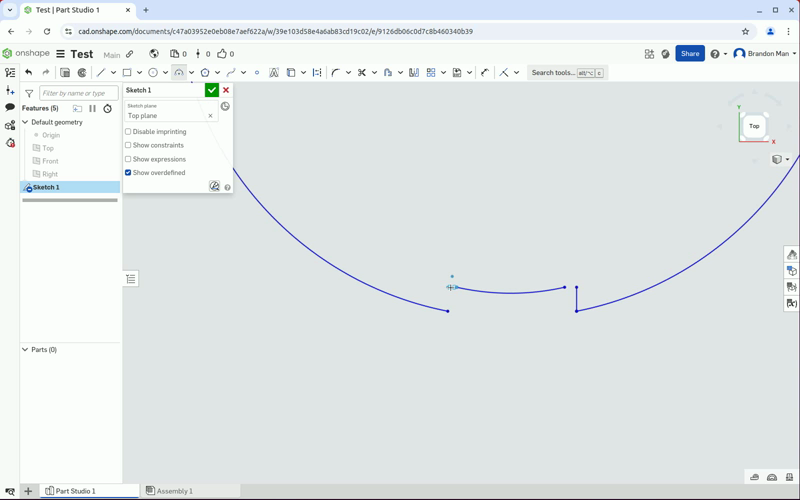
scroll(6)
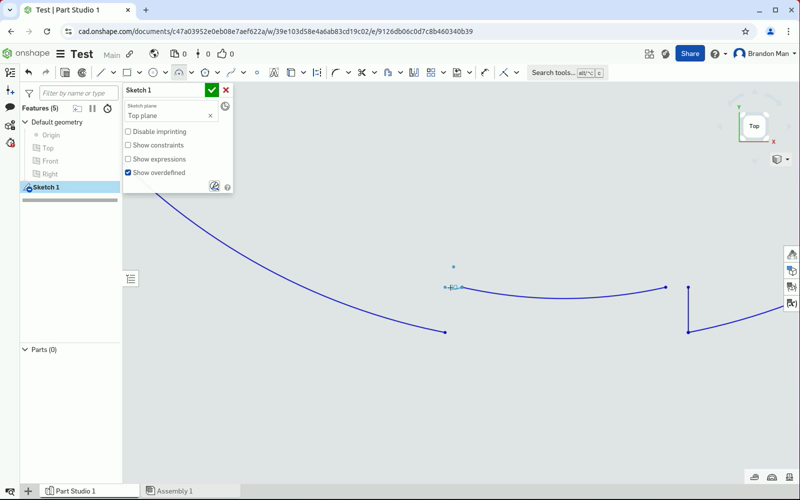
click(450, 287)
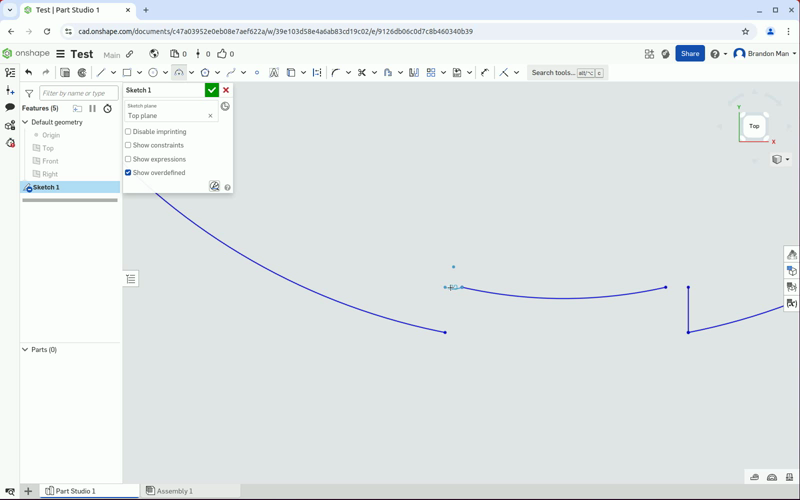
scroll(-6)
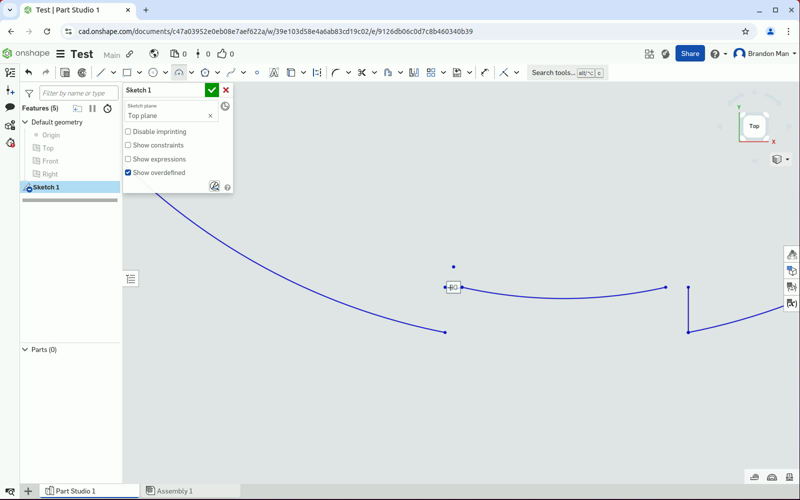
scroll(-6)
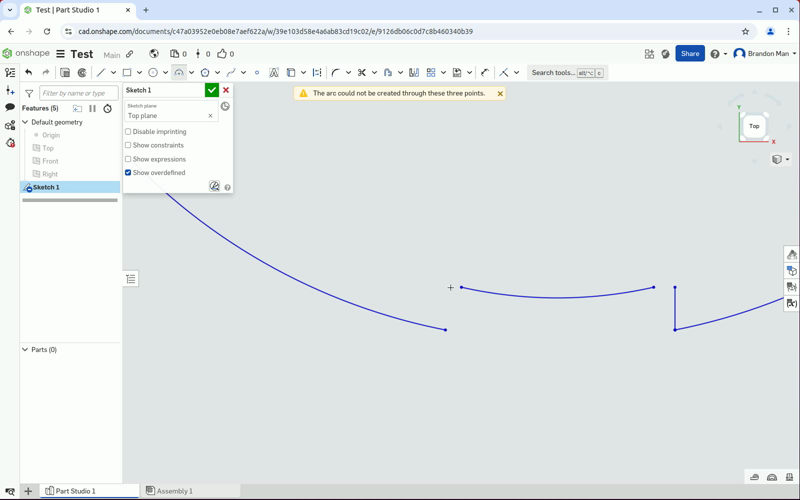
scroll(-6)
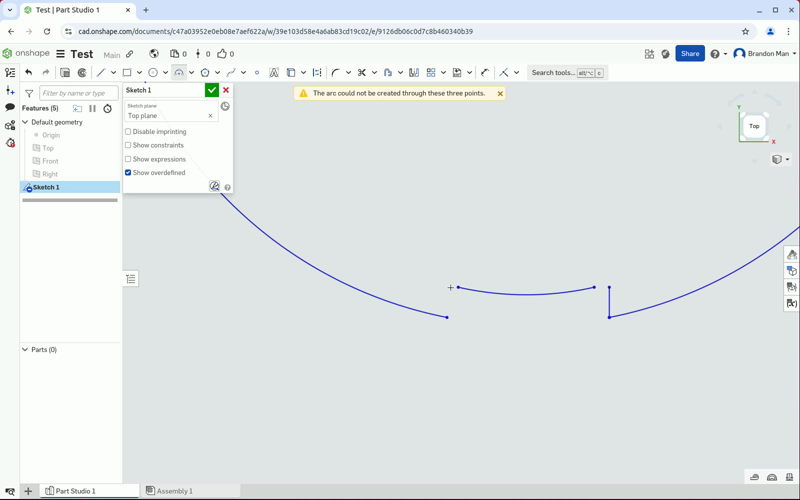
scroll(-6)
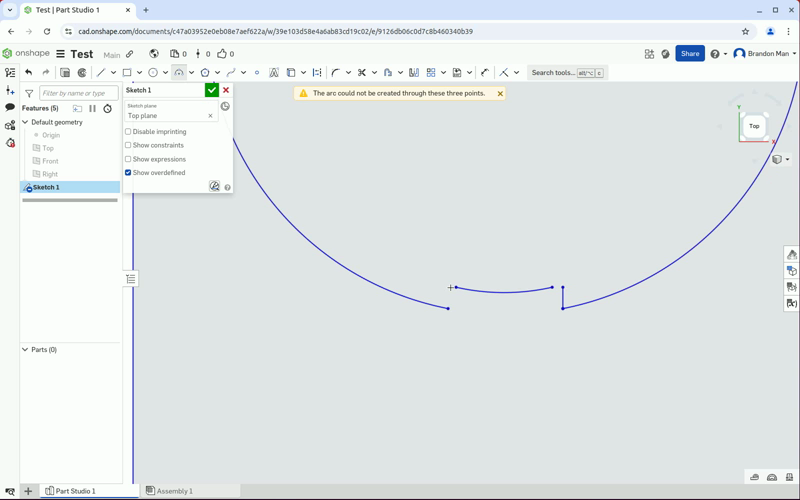
scroll(-6)
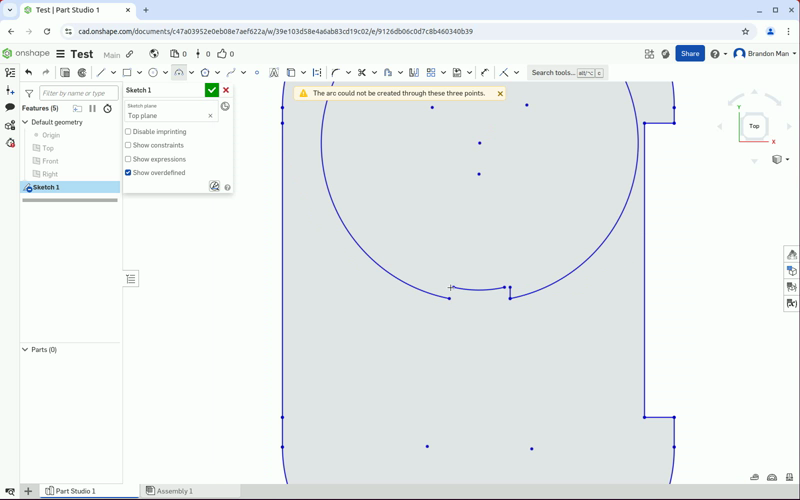
scroll(-6)
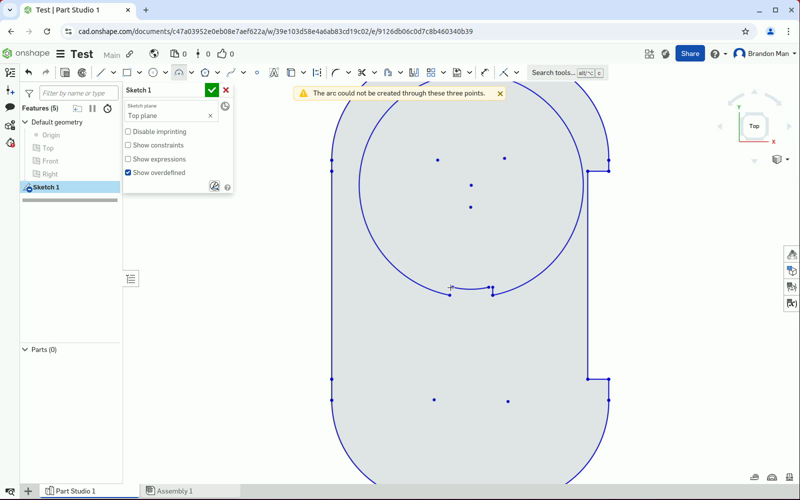
scroll(-6)
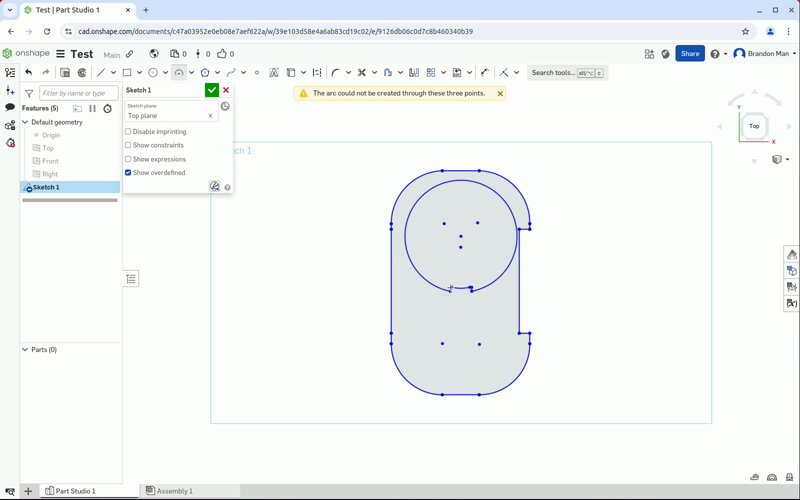
key_up(shift)
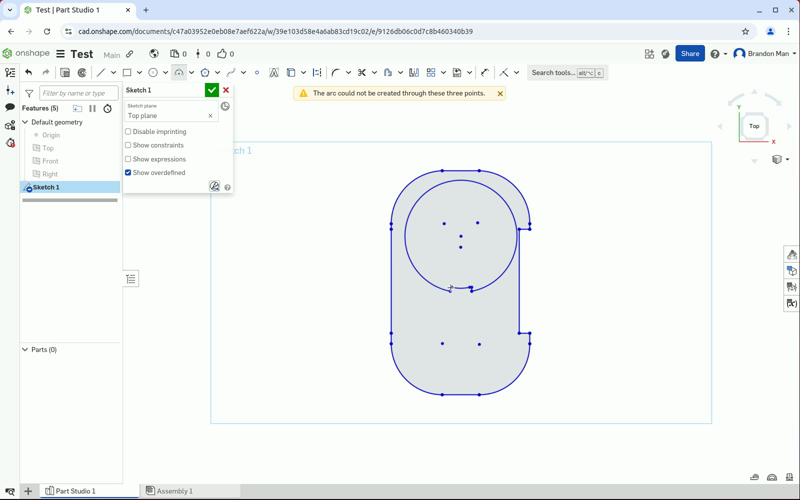
key(esc)
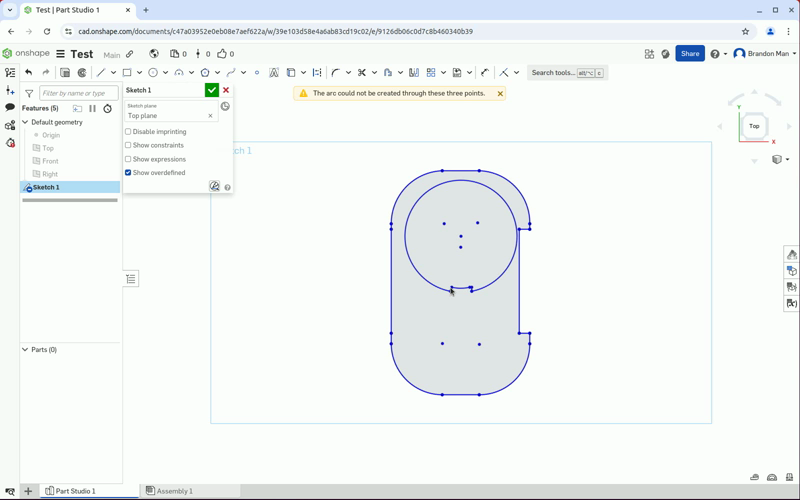
key(l)
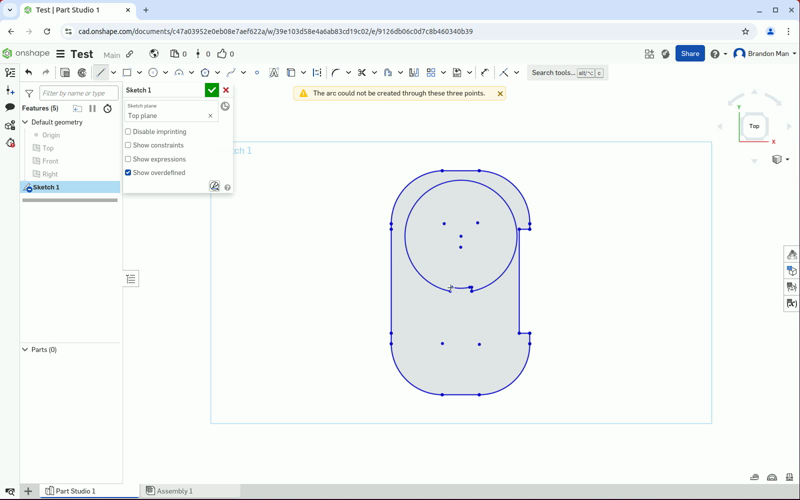
mouse_move(450, 287)
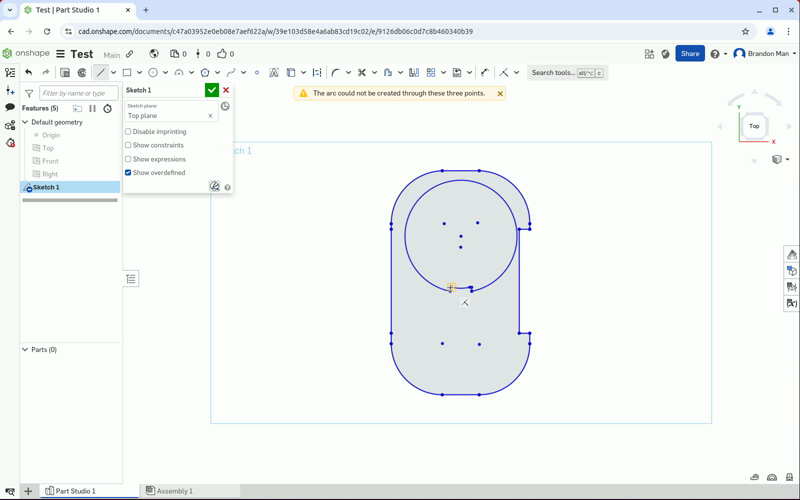
scroll(6)
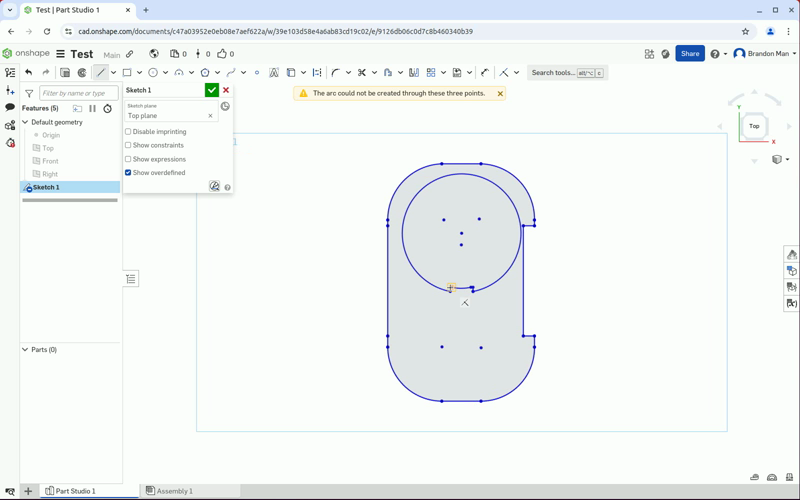
scroll(6)
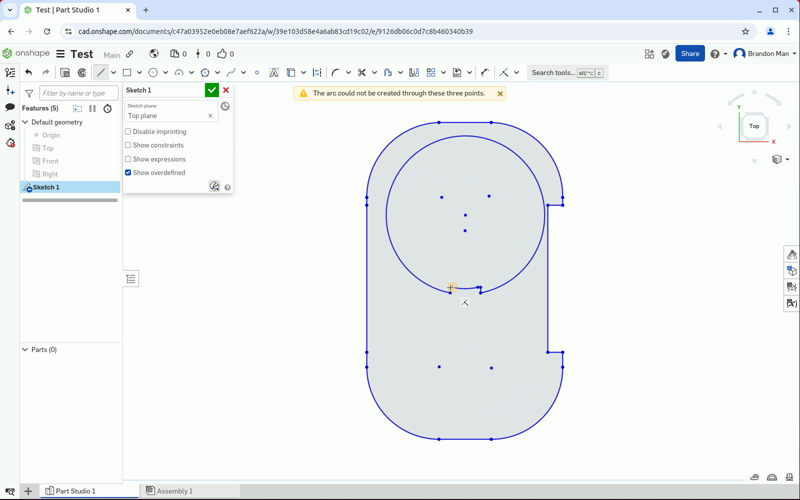
scroll(6)
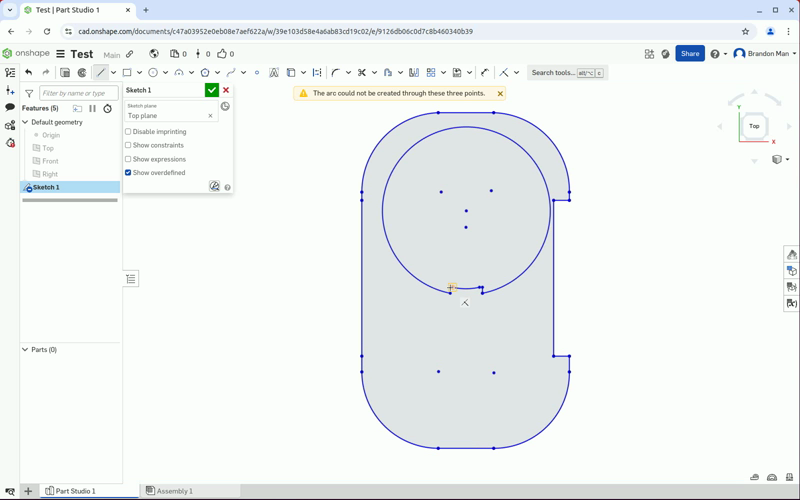
scroll(6)
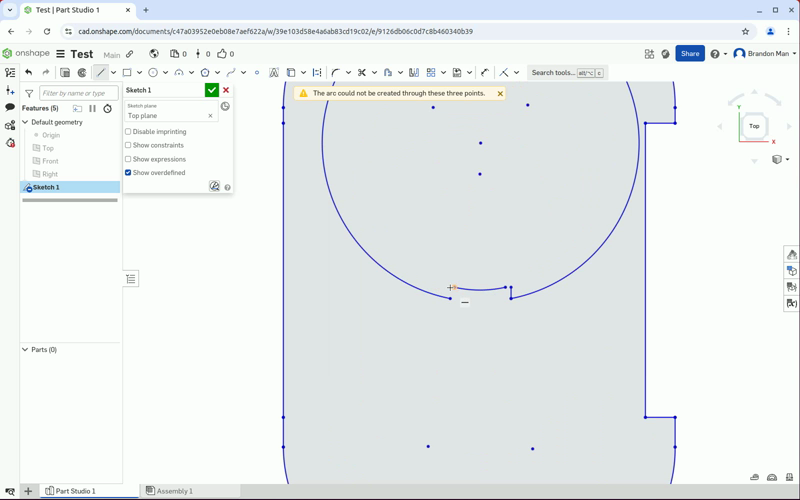
scroll(6)
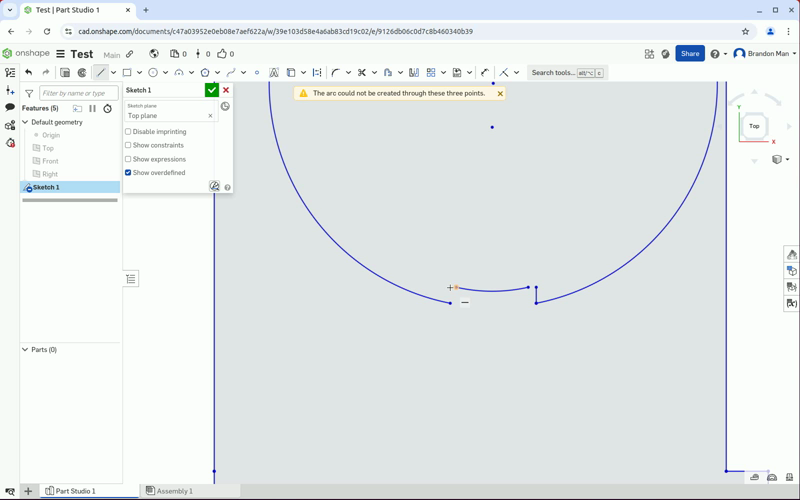
scroll(6)
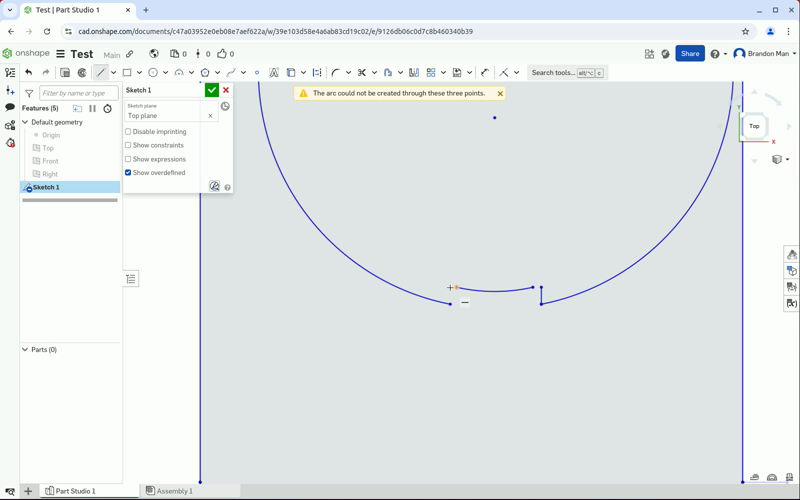
scroll(6)
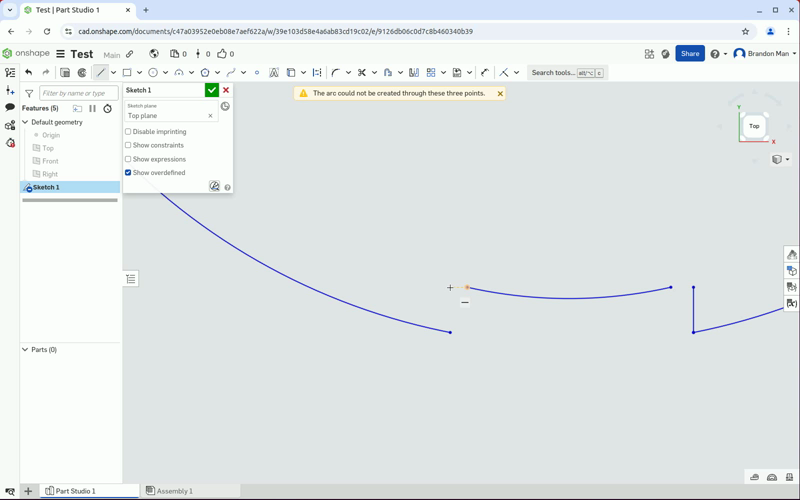
click(450, 287)
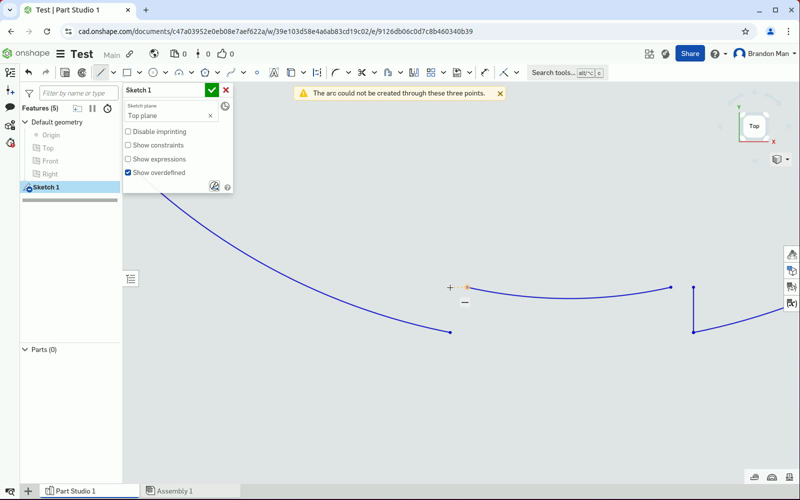
scroll(-6)
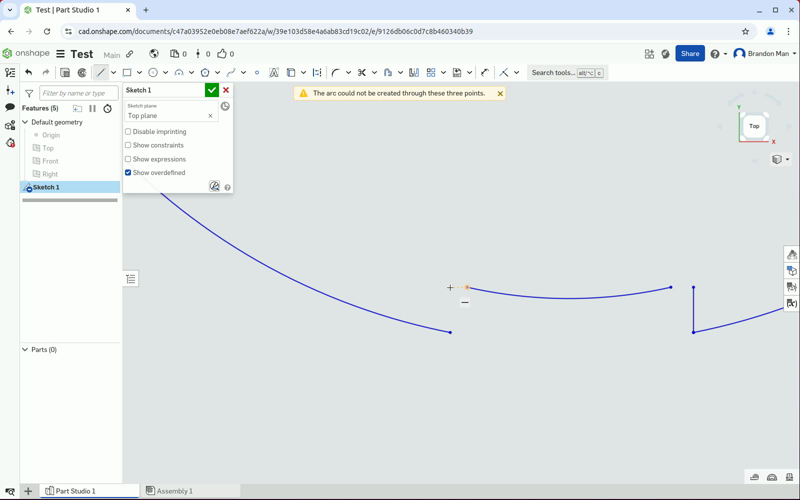
scroll(-6)
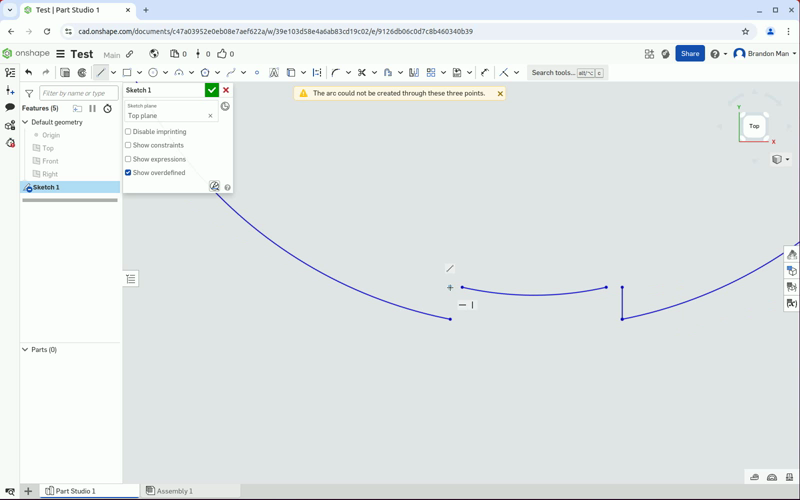
scroll(-6)
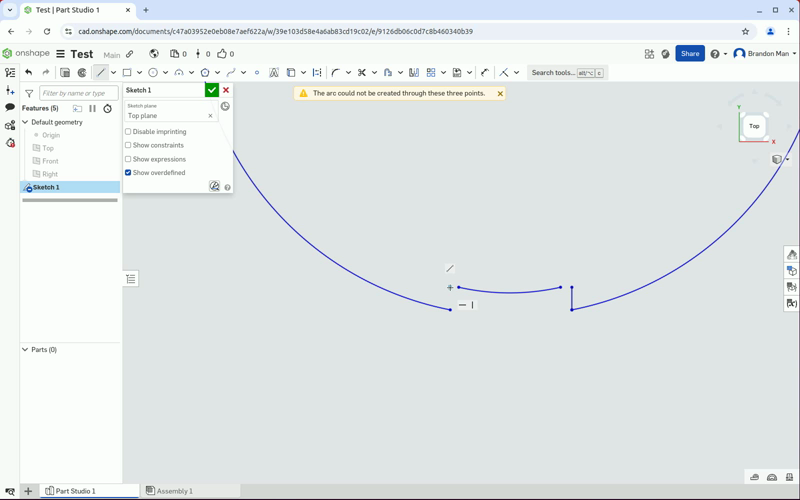
scroll(-6)
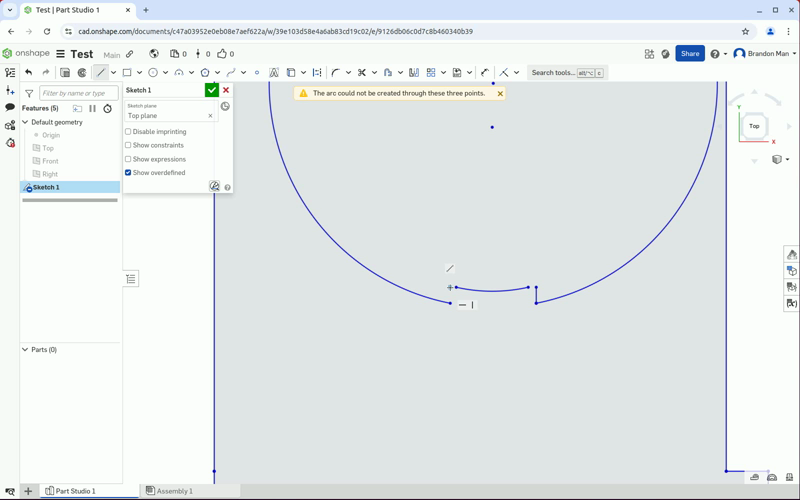
scroll(-6)
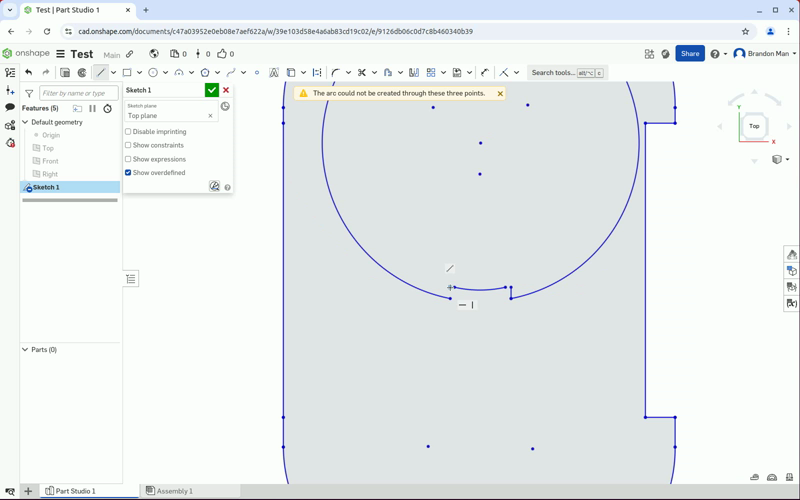
scroll(-6)
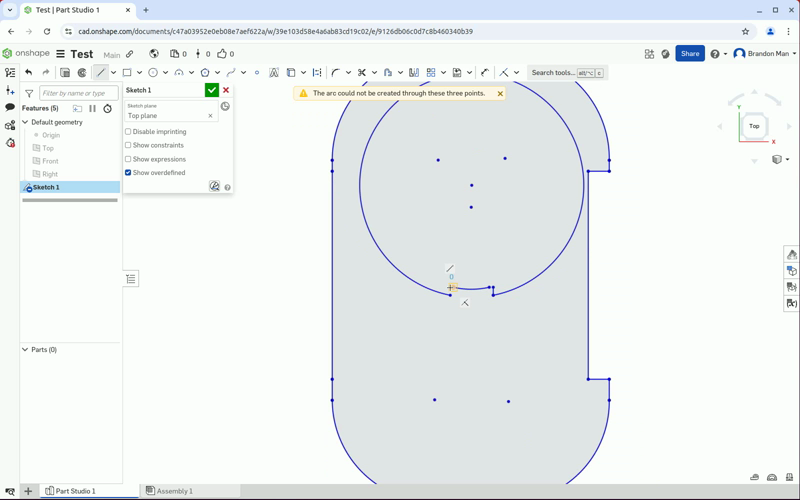
scroll(-6)
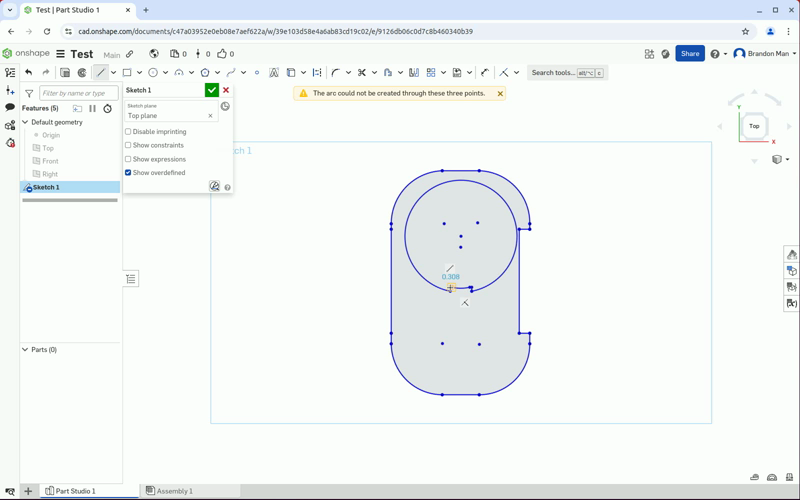
mouse_move(480, 287)
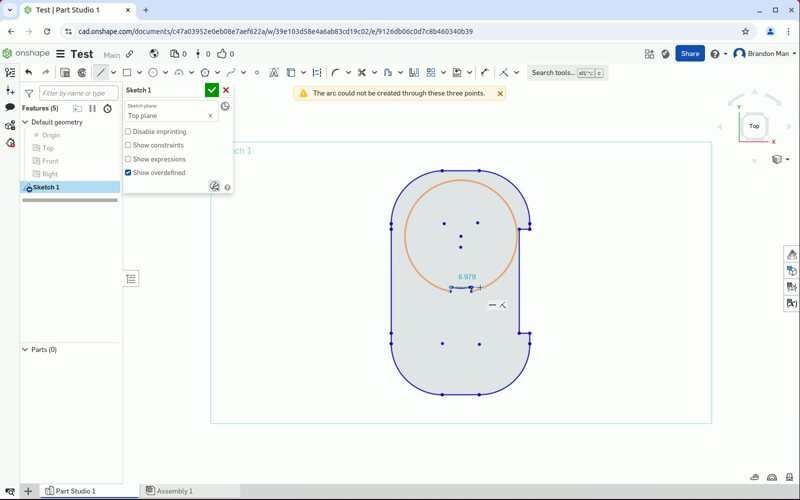
key_down(shift)
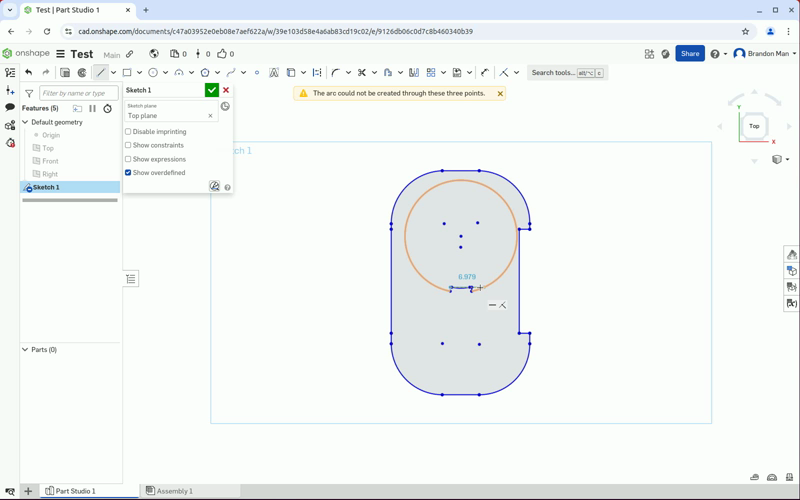
mouse_move(450, 291)
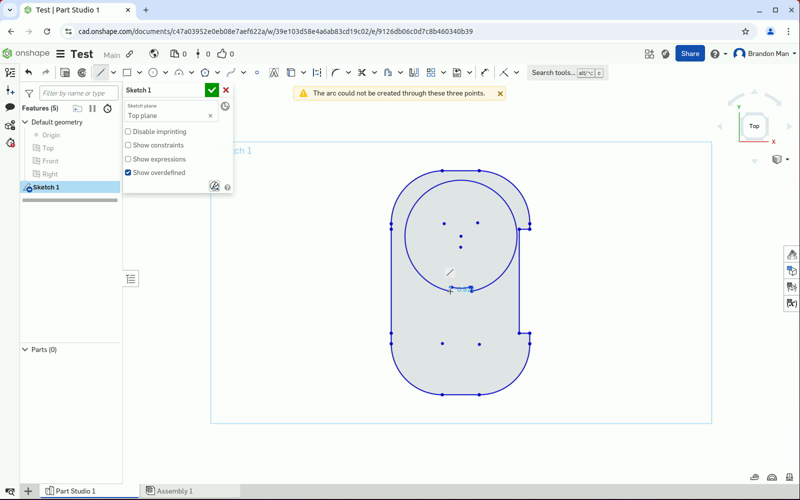
scroll(6)
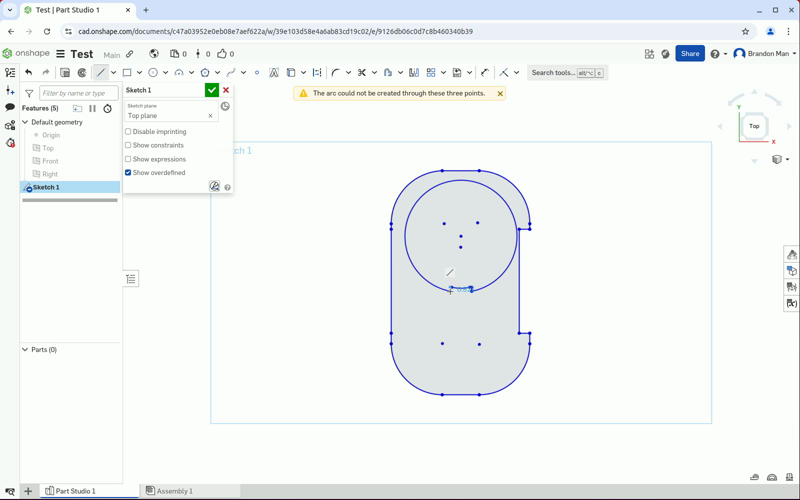
scroll(6)
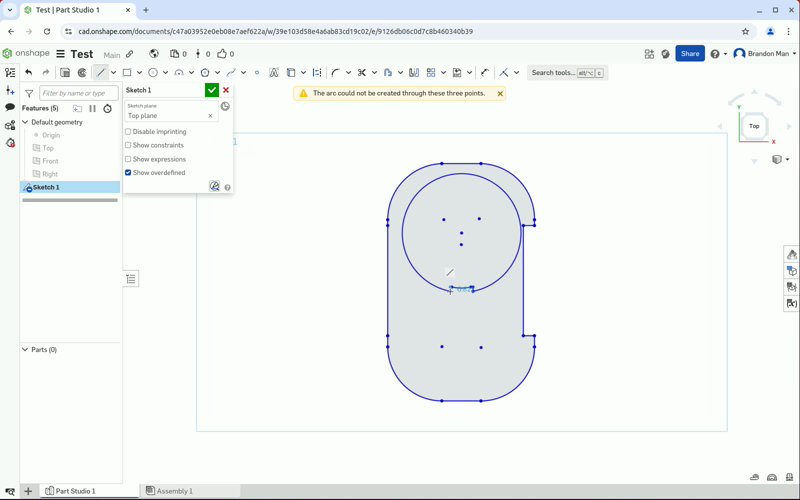
scroll(6)
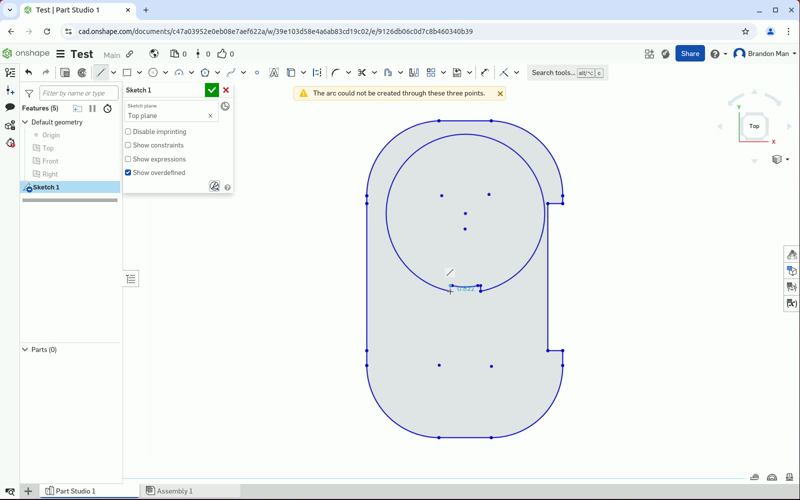
scroll(6)
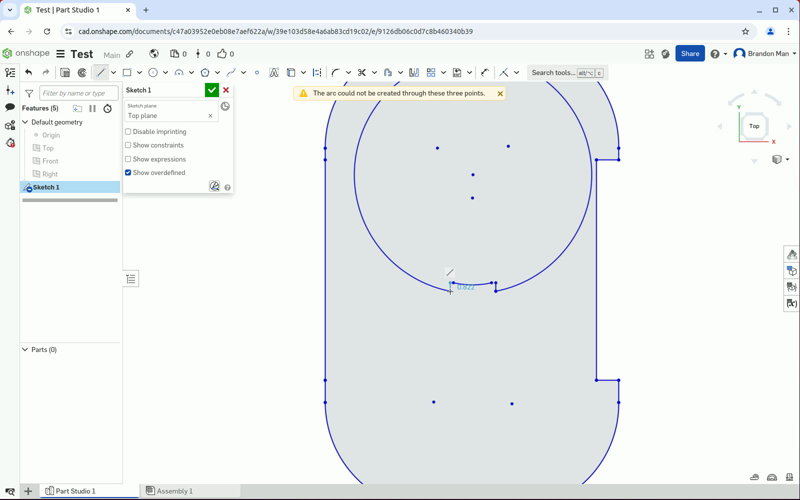
scroll(6)
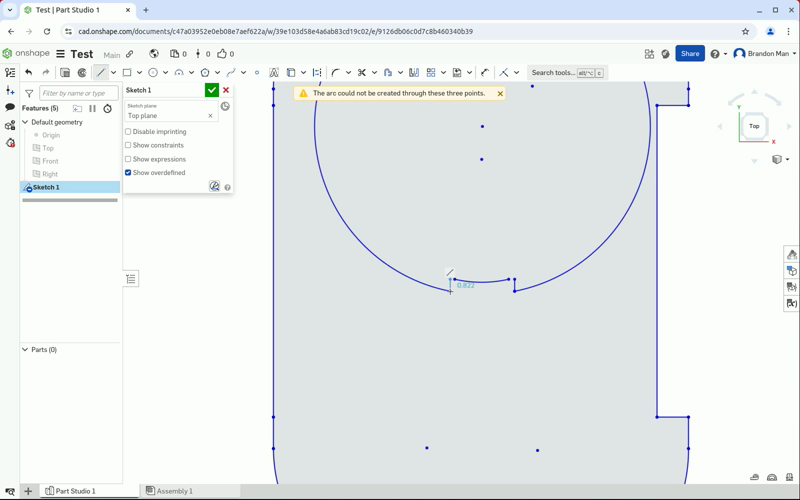
scroll(6)
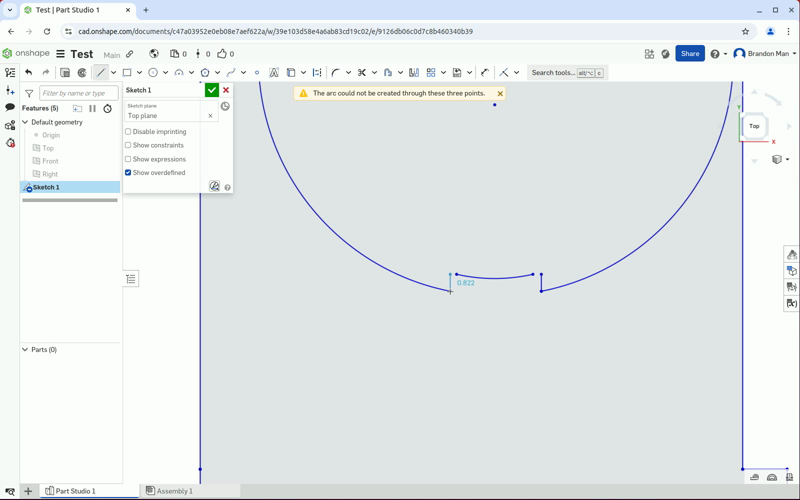
scroll(6)
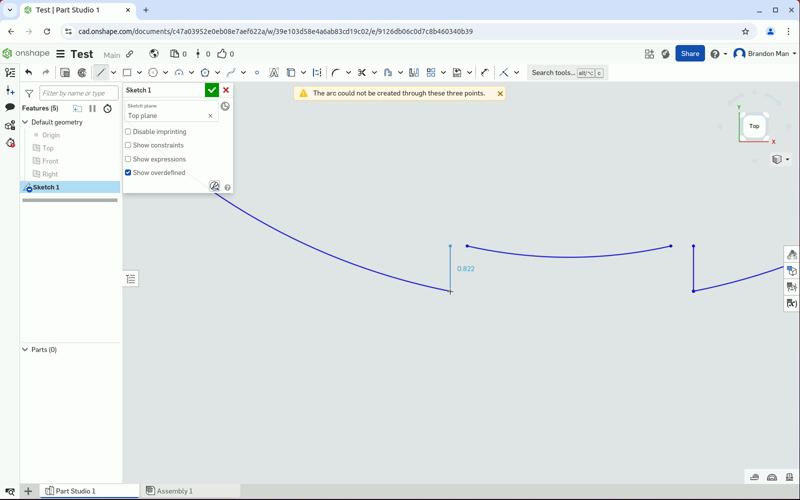
key_up(shift)
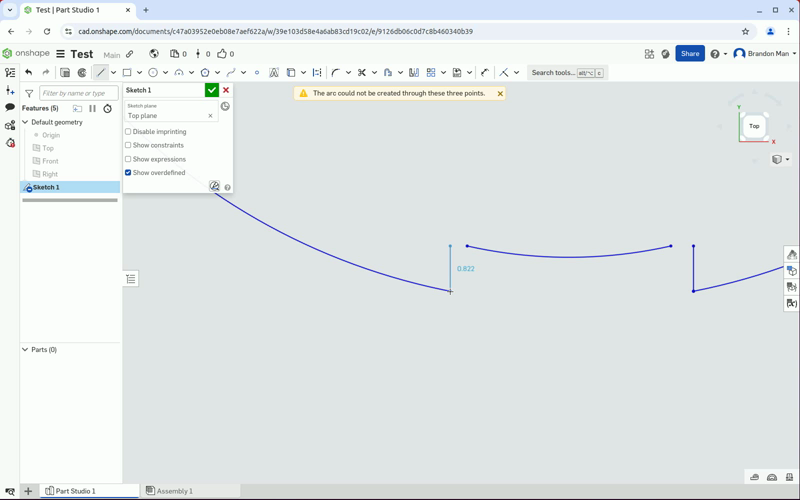
click(450, 291)
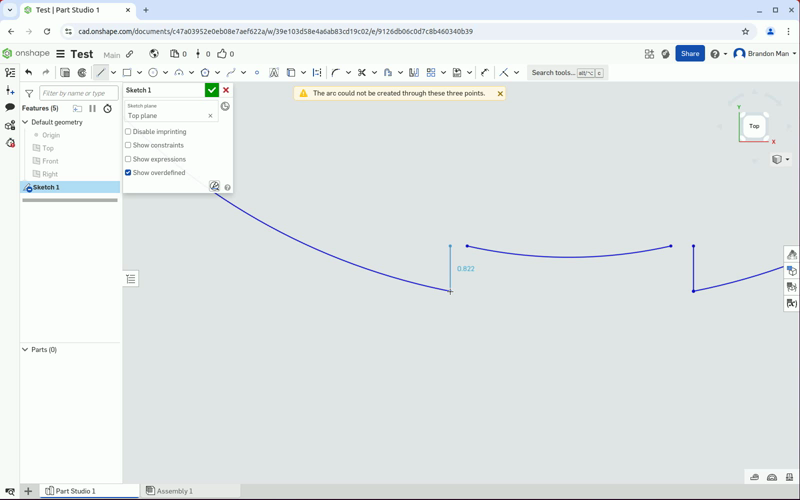
scroll(-6)
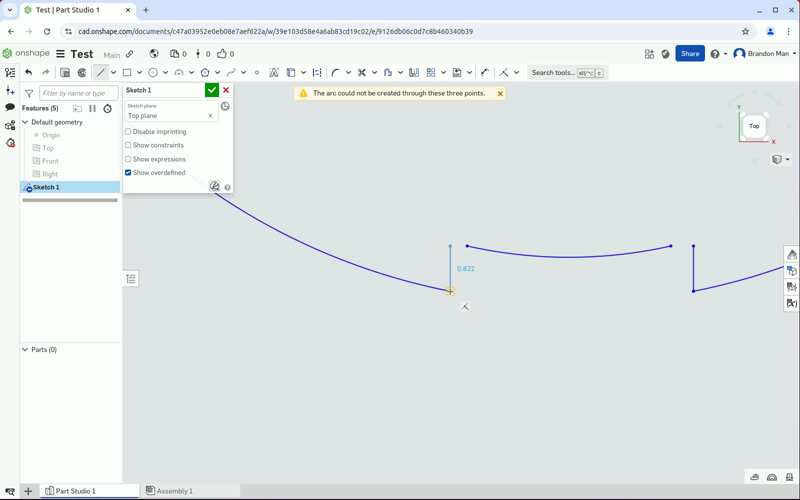
scroll(-6)
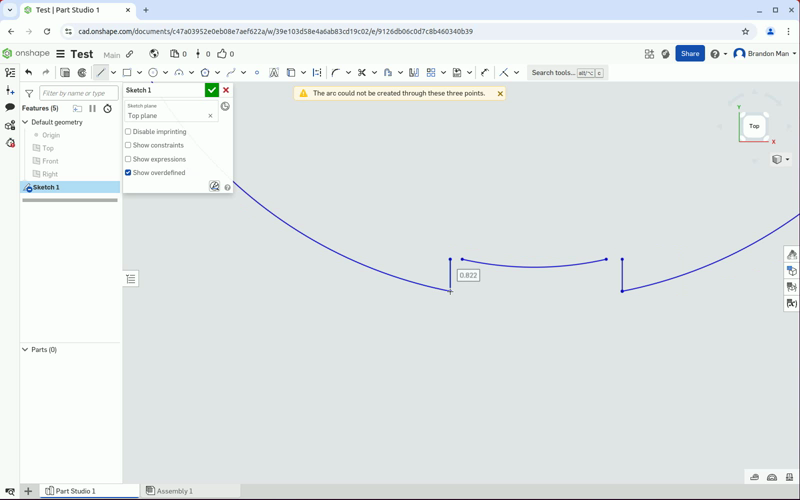
scroll(-6)
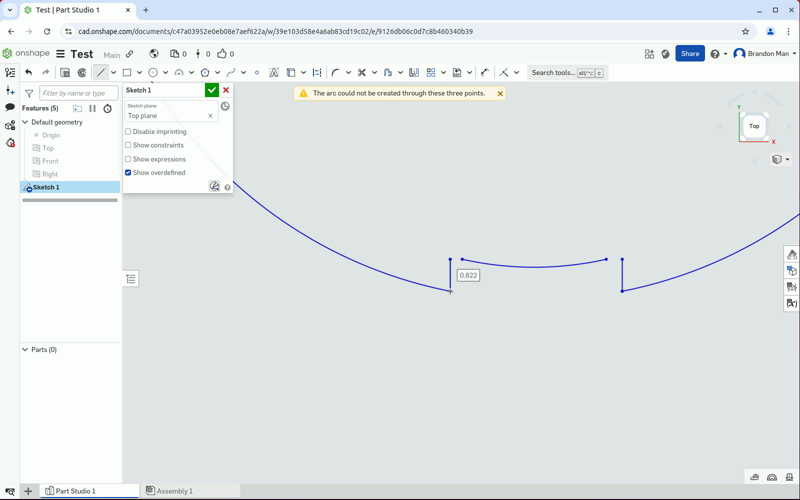
scroll(-6)
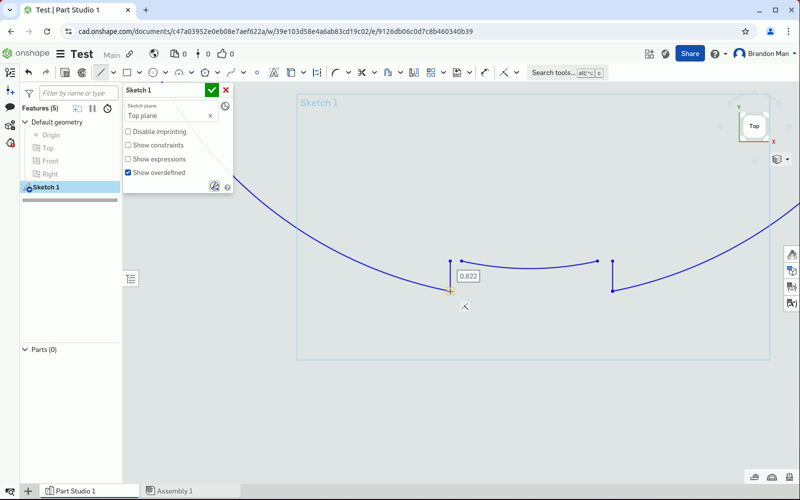
scroll(-6)
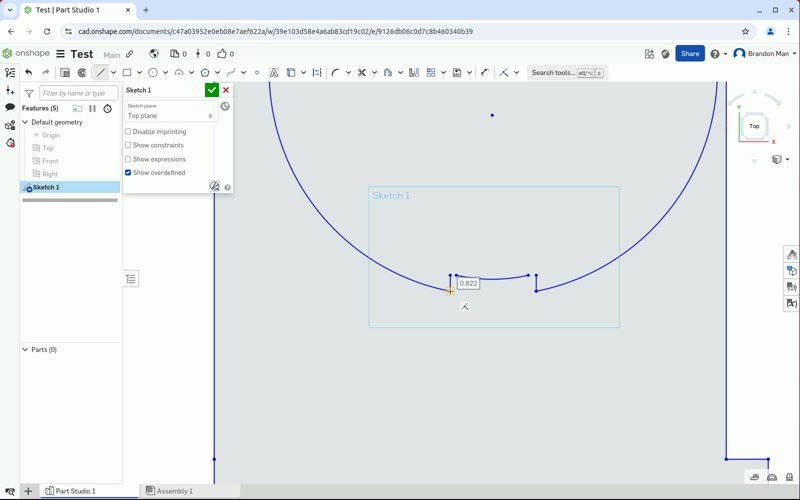
scroll(-6)
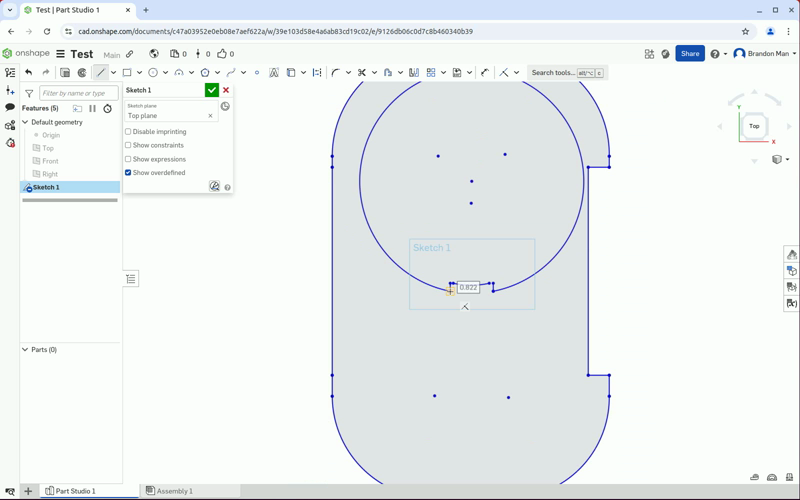
scroll(-6)
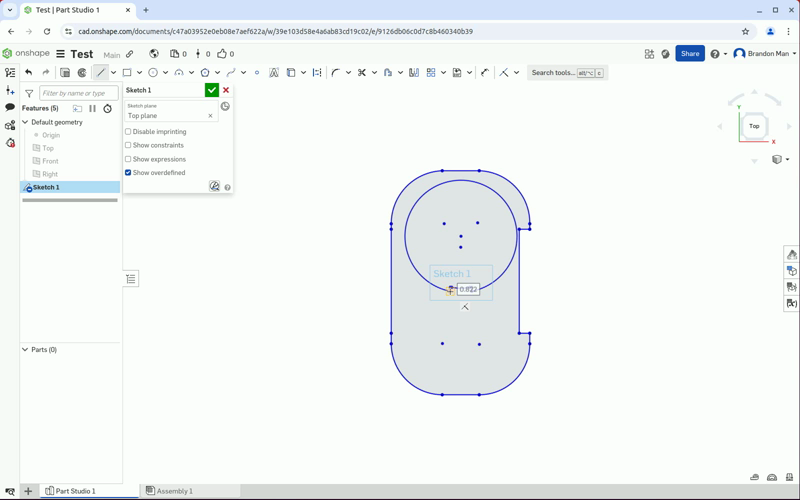
key(esc)
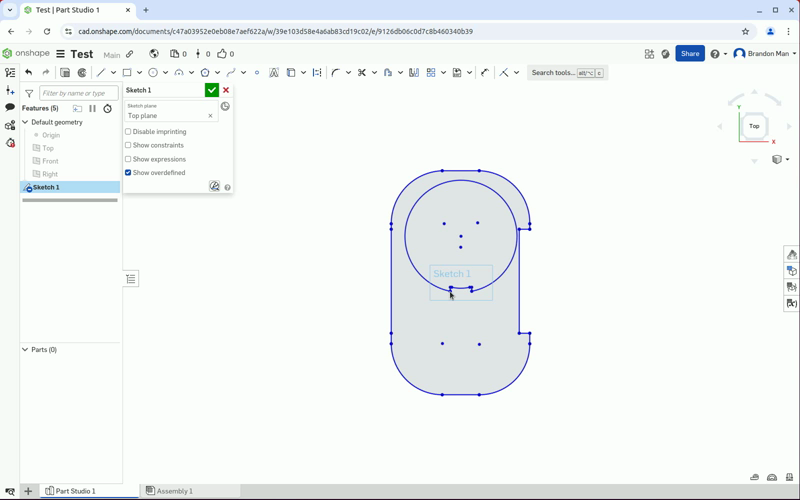
key(c)
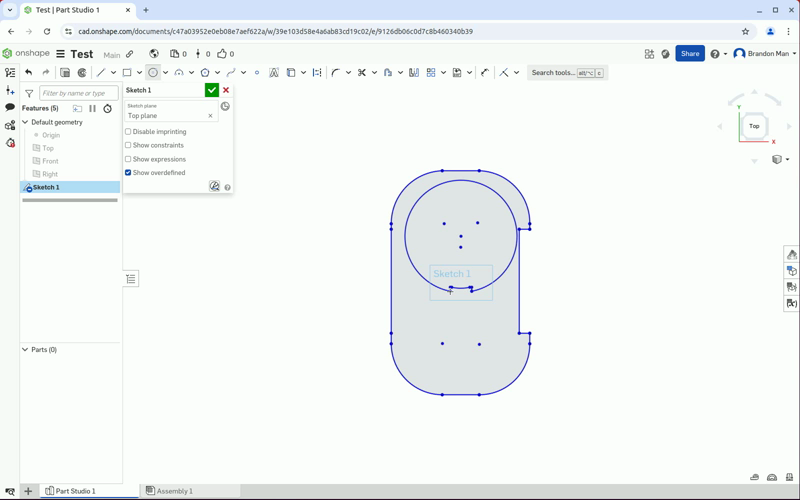
key_down(shift)
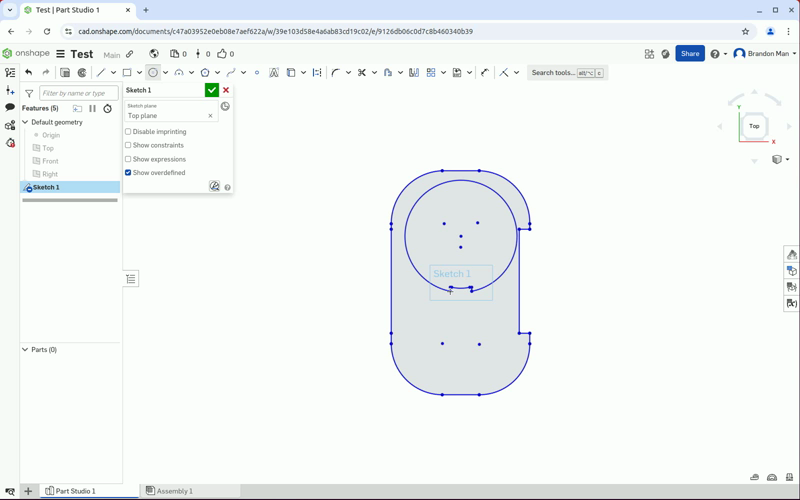
mouse_move(460, 343)
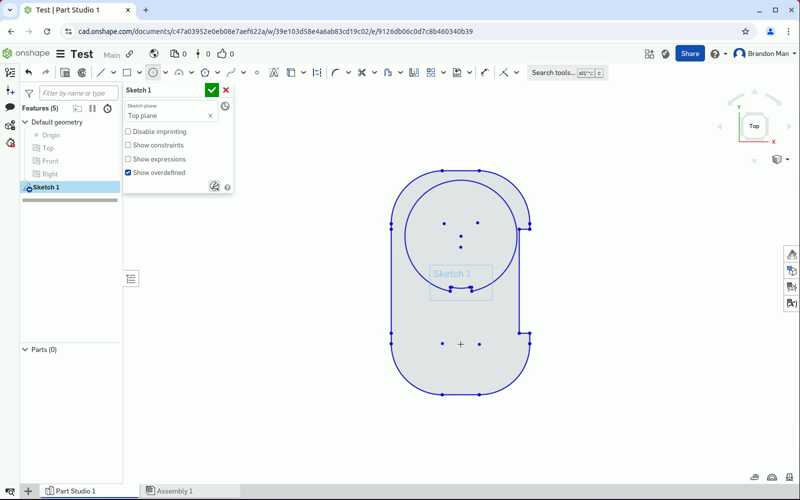
click(460, 343)
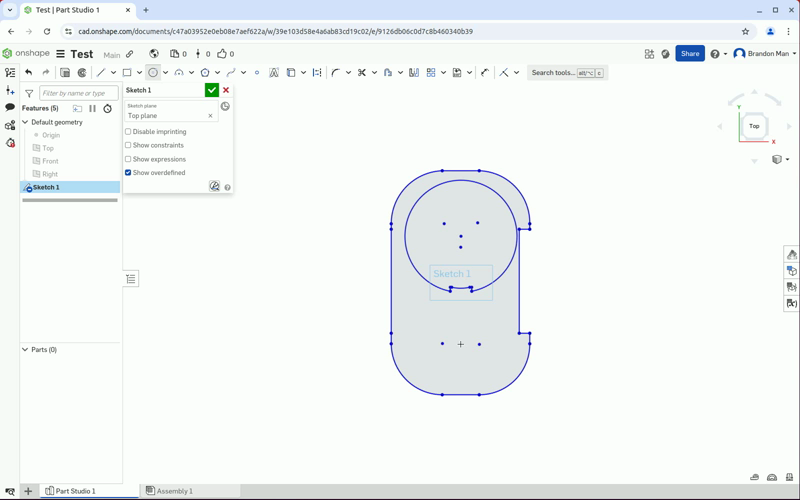
key_up(shift)
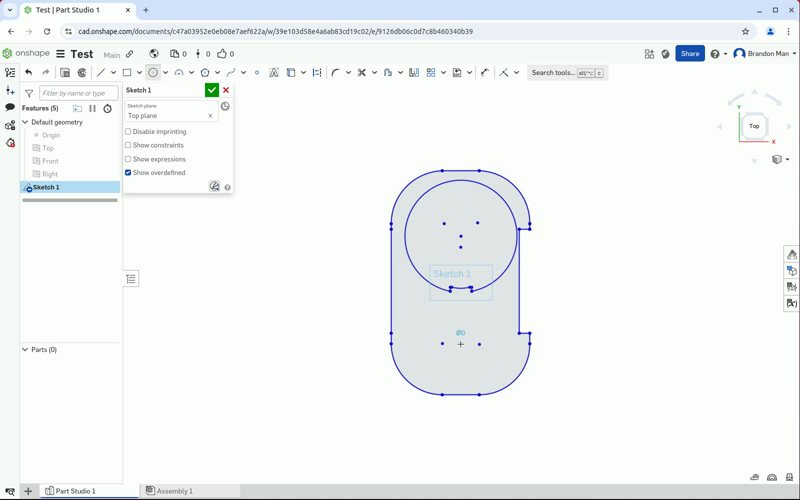
mouse_move(475, 343)
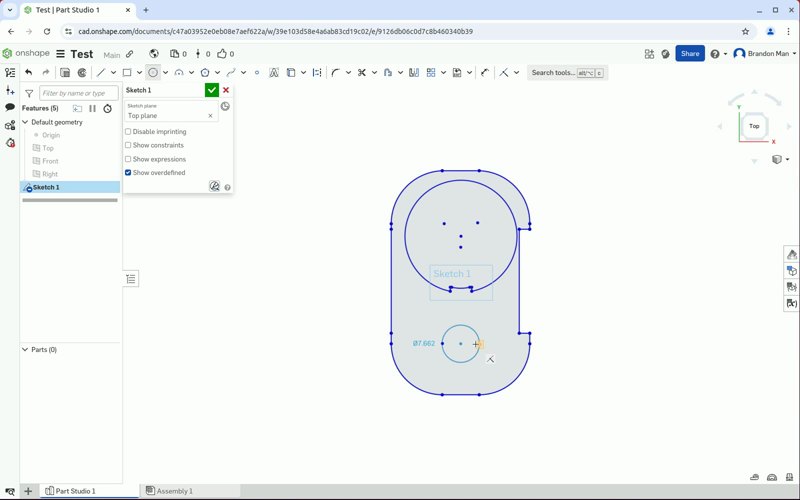
scroll(6)
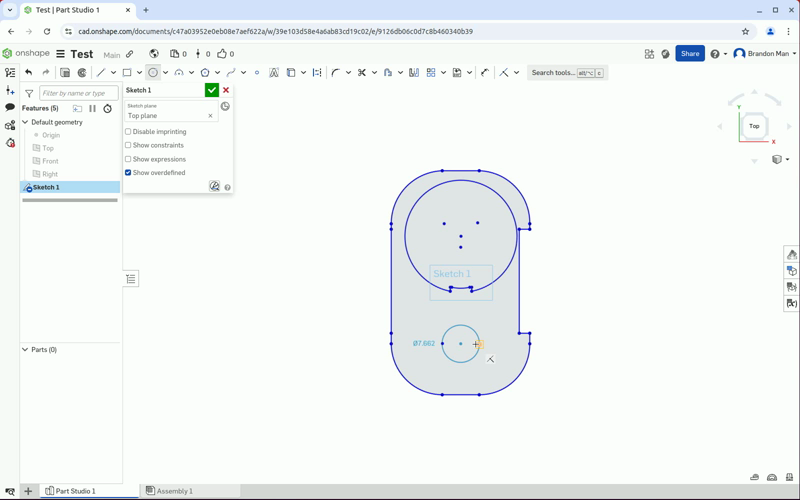
scroll(6)
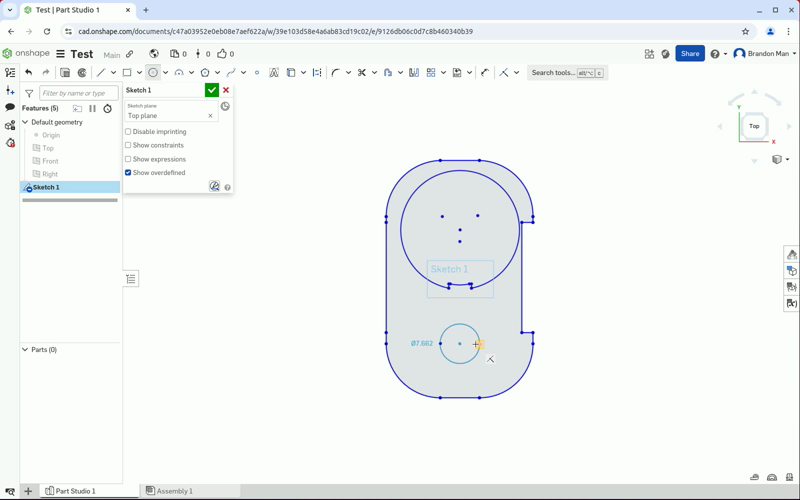
scroll(6)
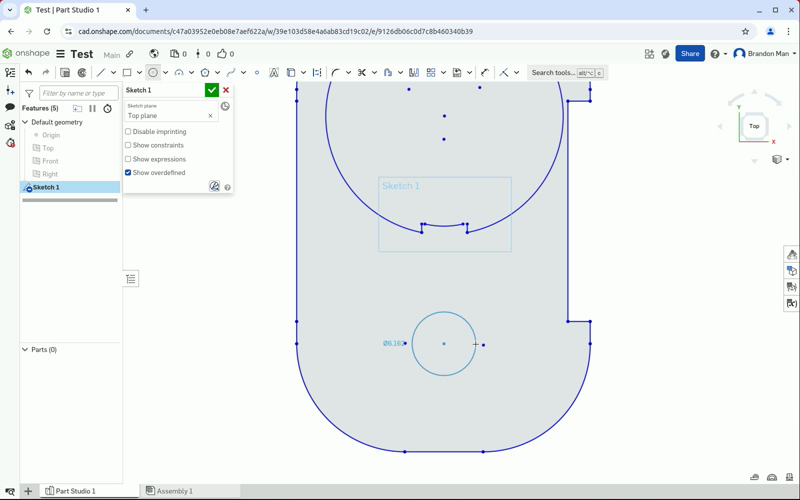
scroll(6)
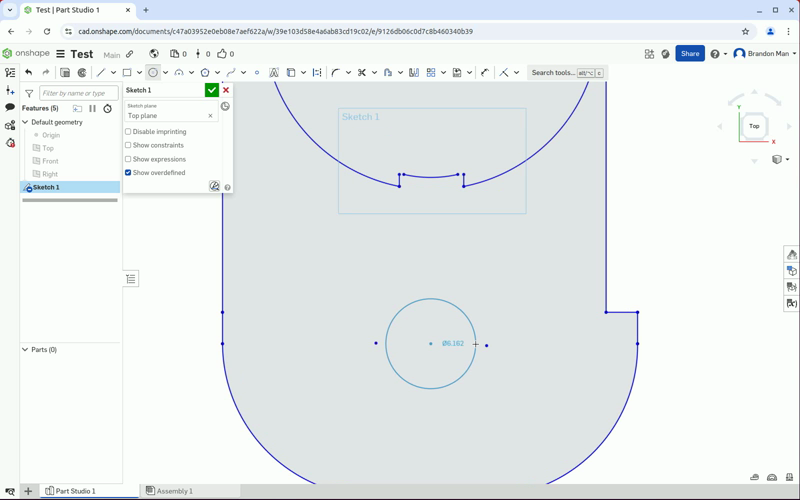
scroll(6)
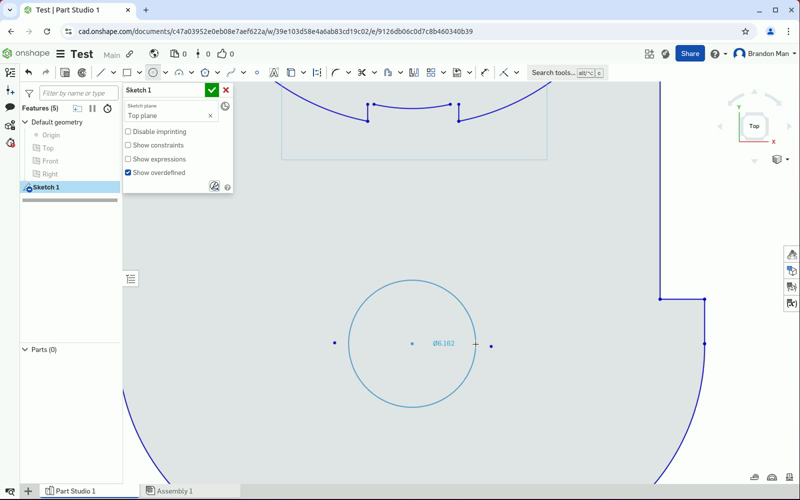
scroll(6)
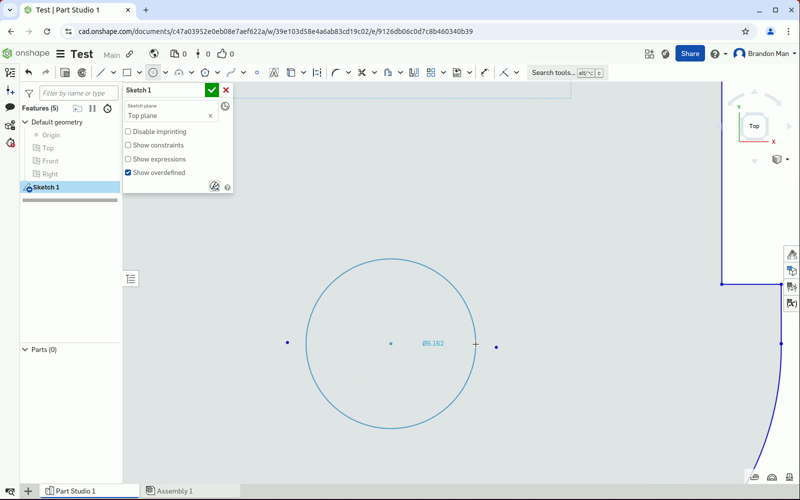
scroll(6)
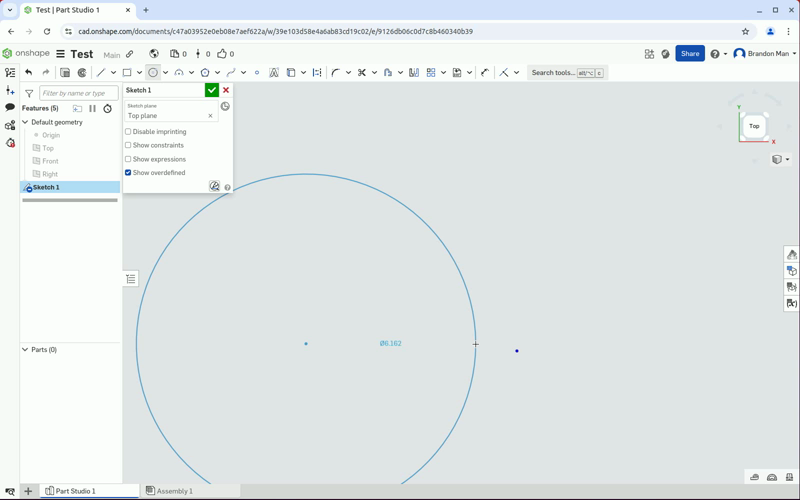
click(475, 343)
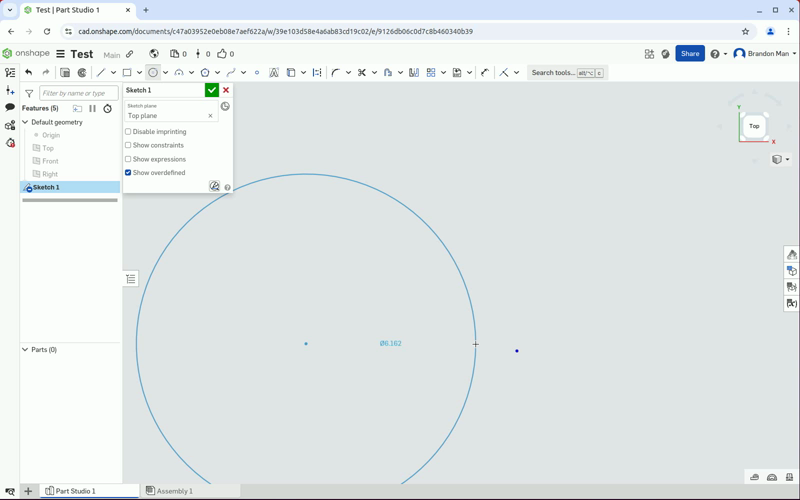
scroll(-6)
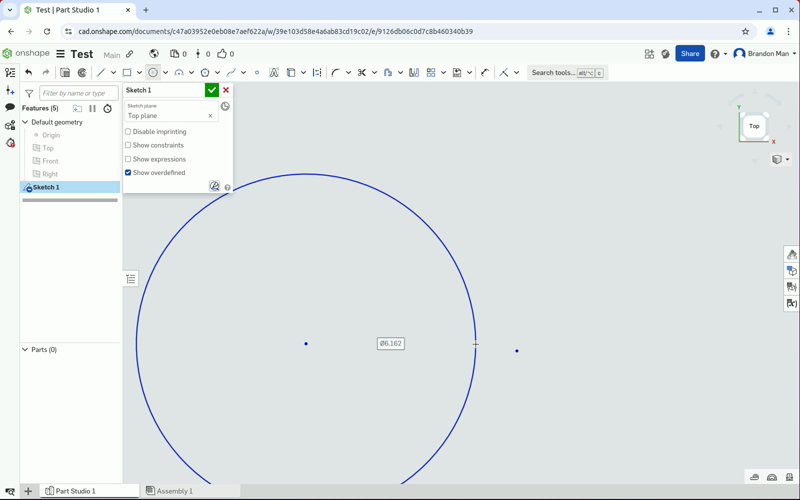
scroll(-6)
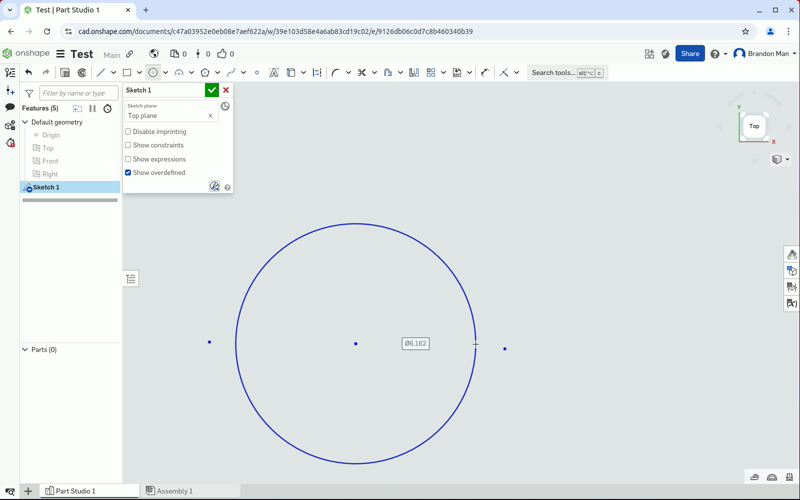
scroll(-6)
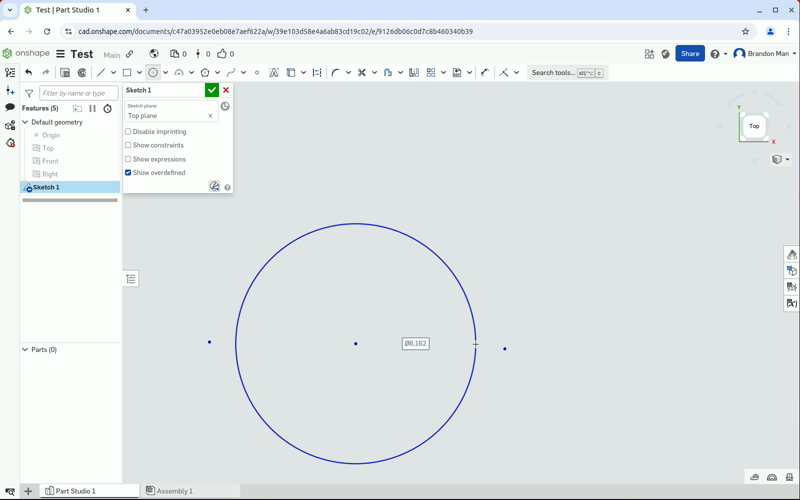
scroll(-6)
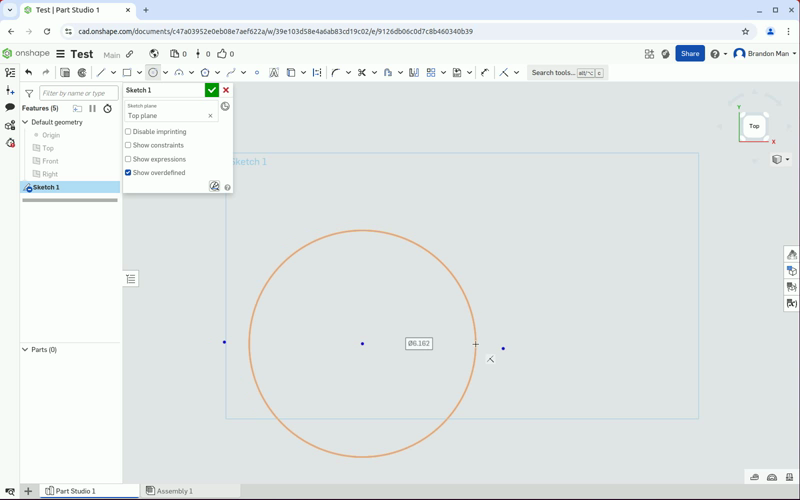
scroll(-6)
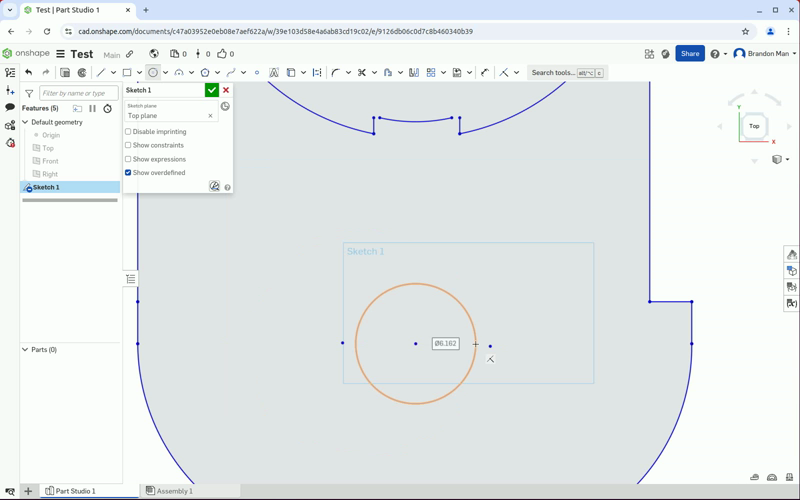
scroll(-6)
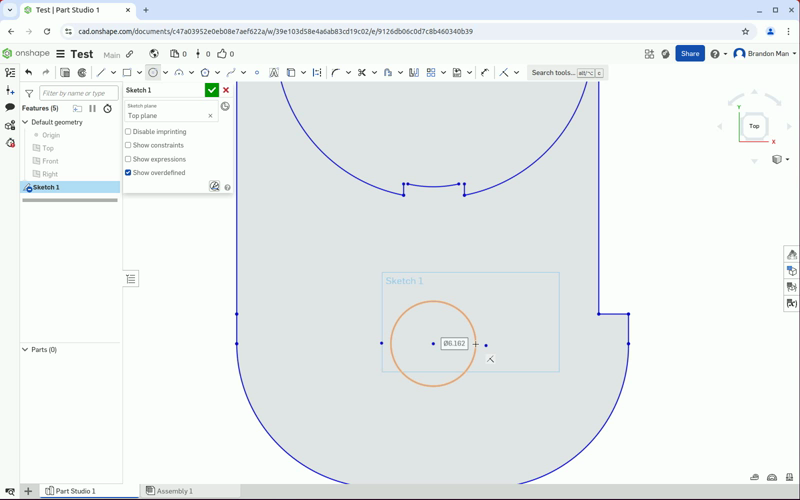
scroll(-6)
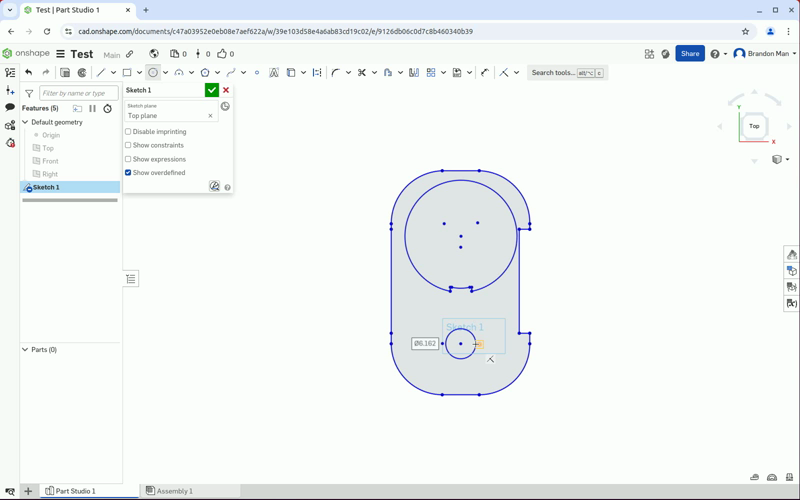
key(esc)
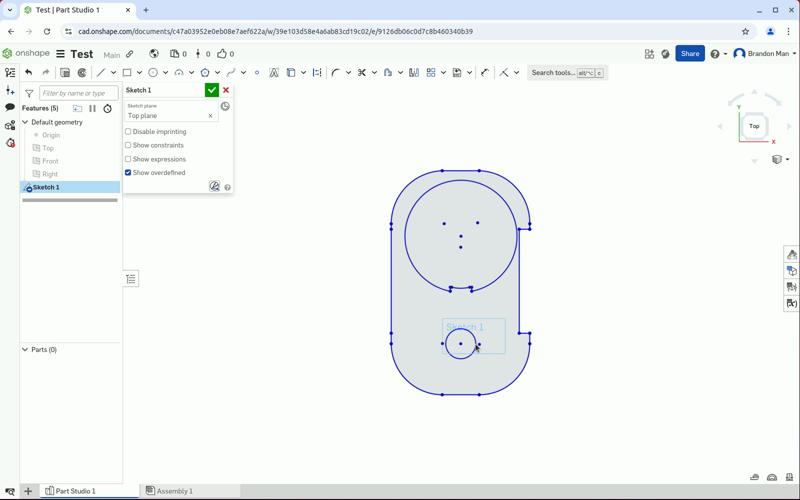
mouse_move(445, 313)
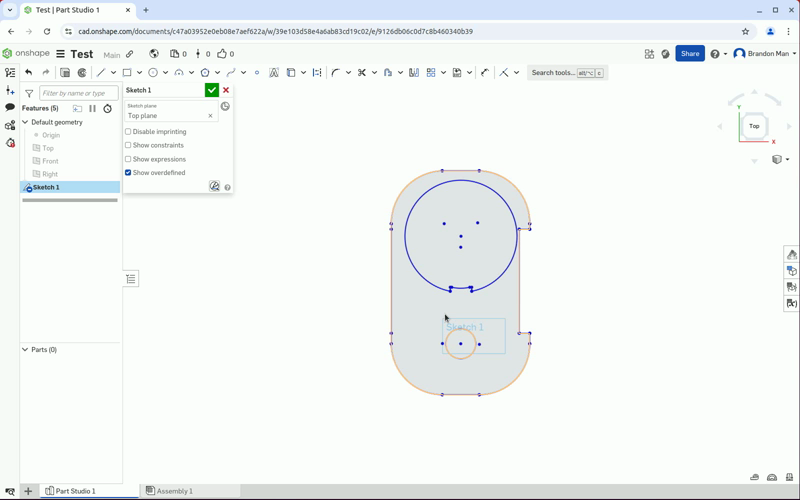
click(445, 313)
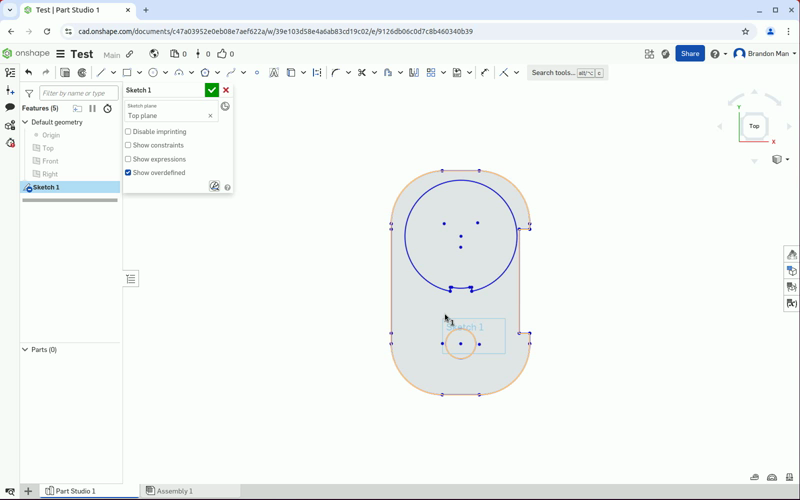
mouse_move(73, 352)
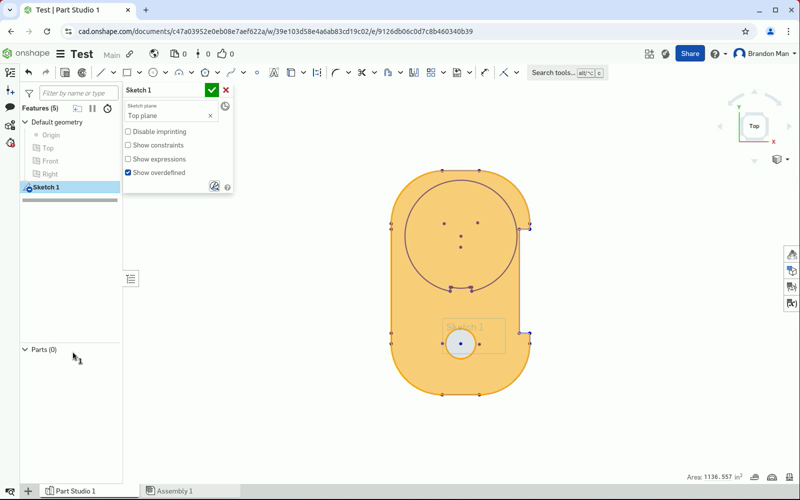
key(shift+y)
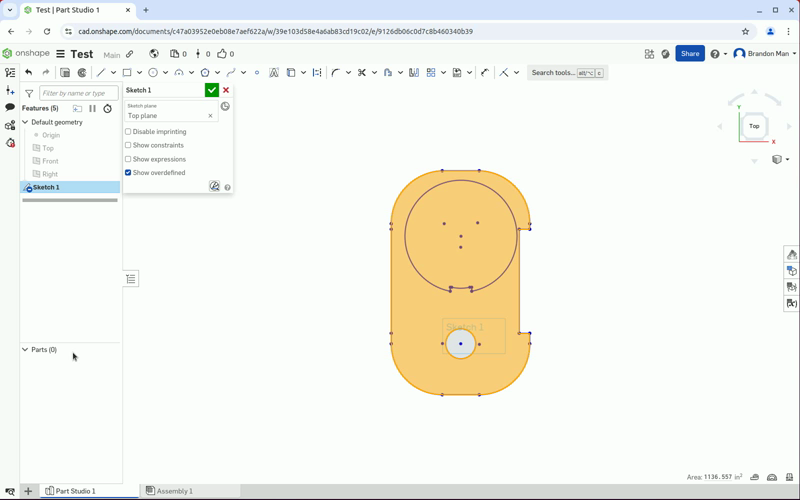
key(shift+e)
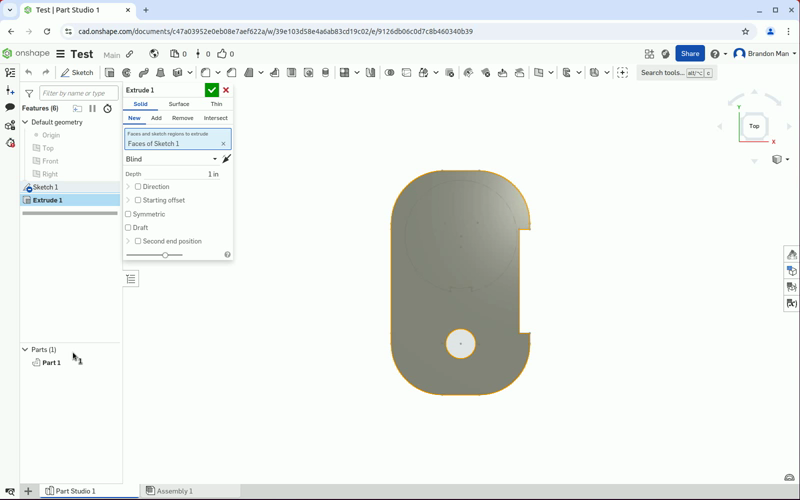
mouse_move(143, 106)
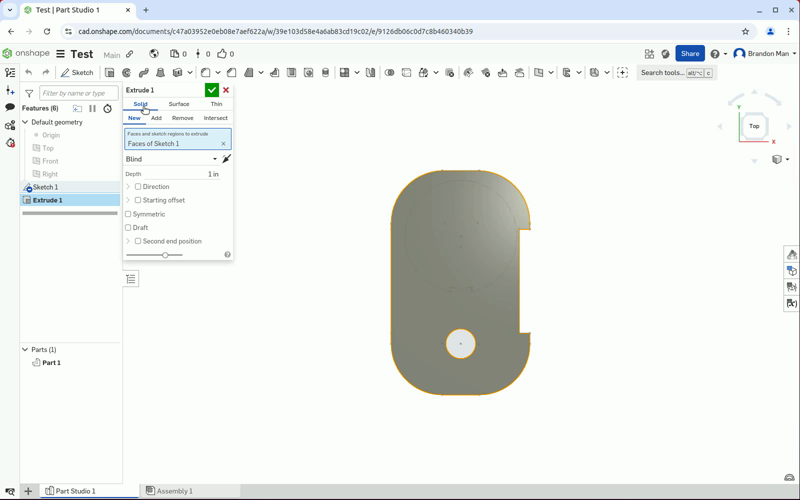
click(143, 106)
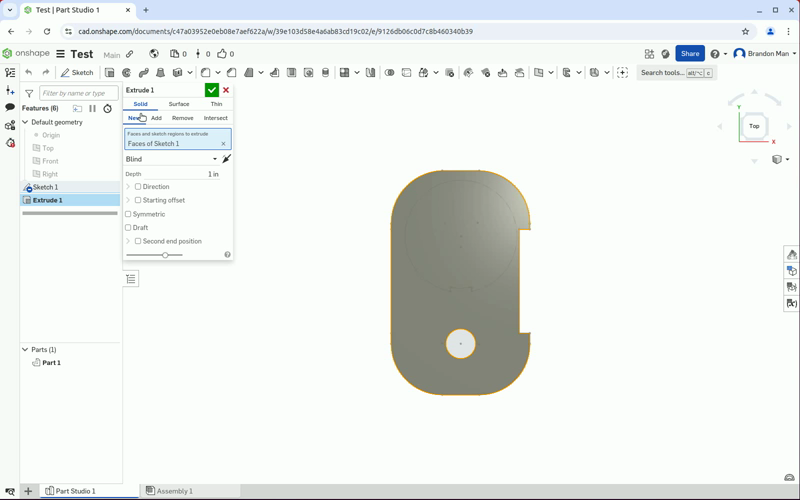
mouse_move(137, 120)
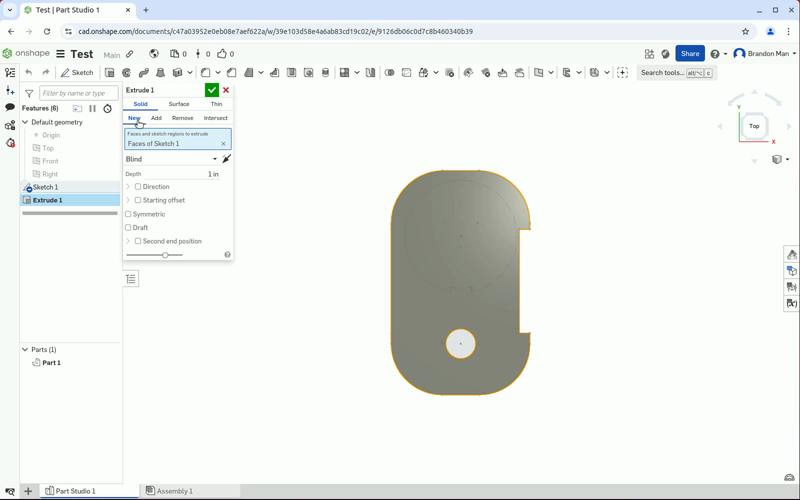
click(137, 120)
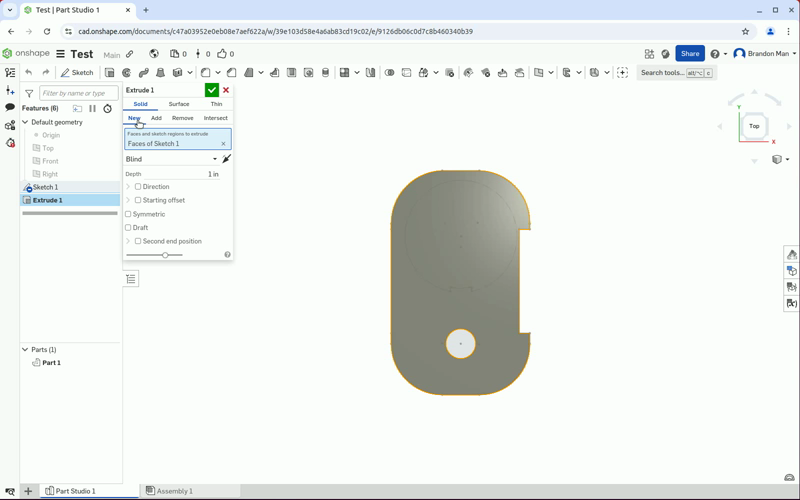
key(tab, 4)
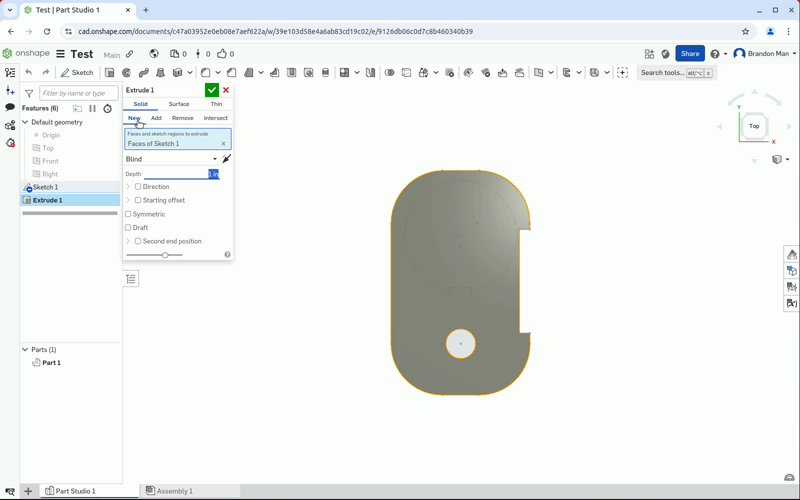
text(2.166)
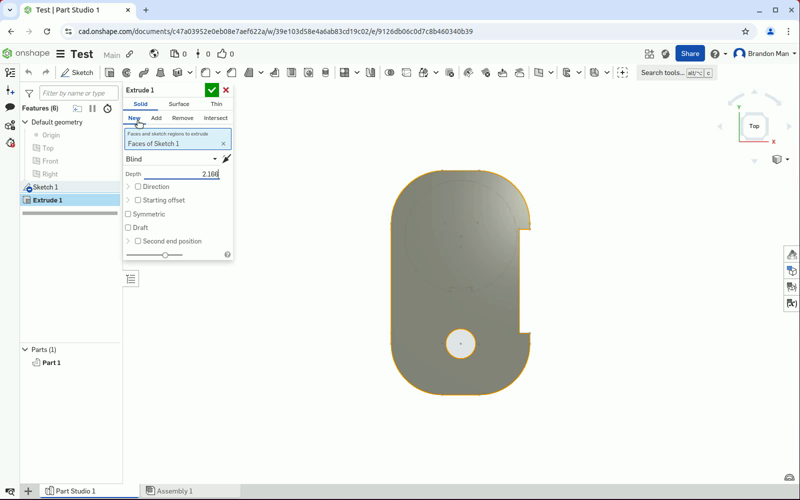
key(enter)
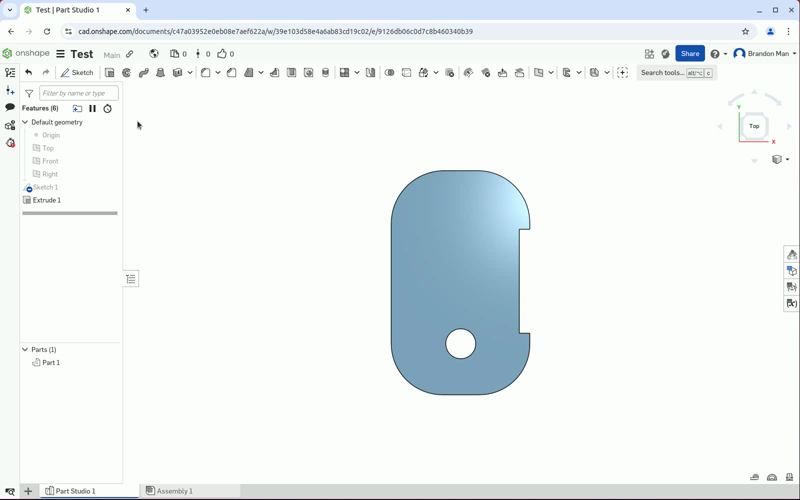
key(shift+h)
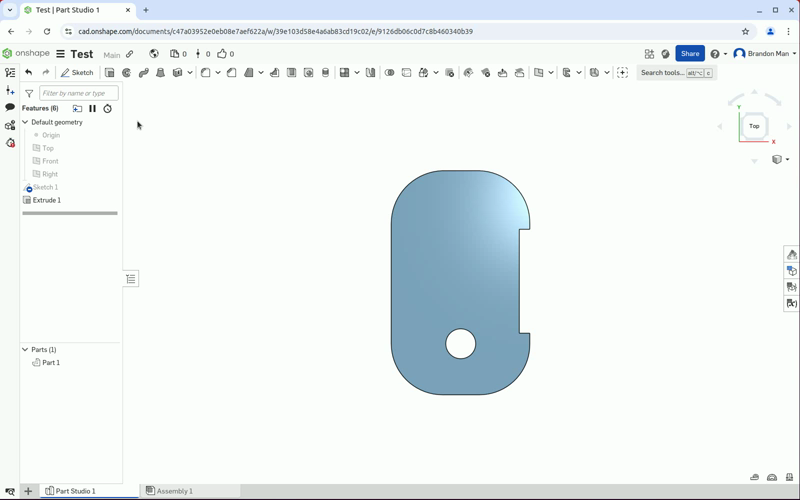
key(shift+h)
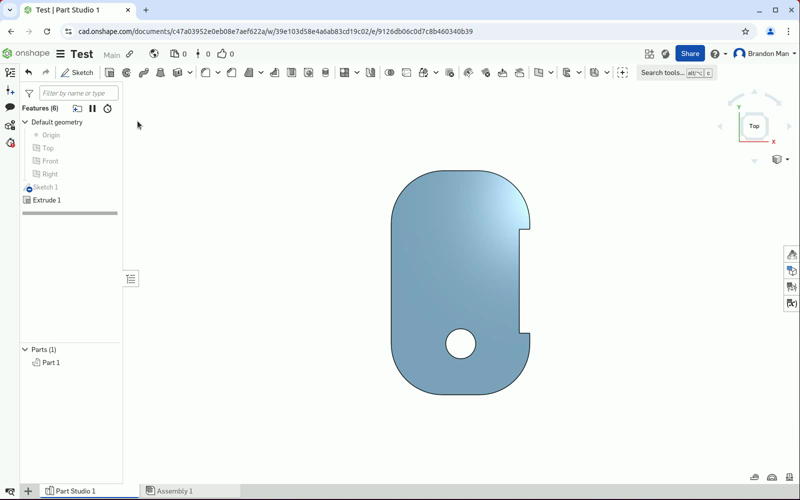
mouse_move(73, 189)
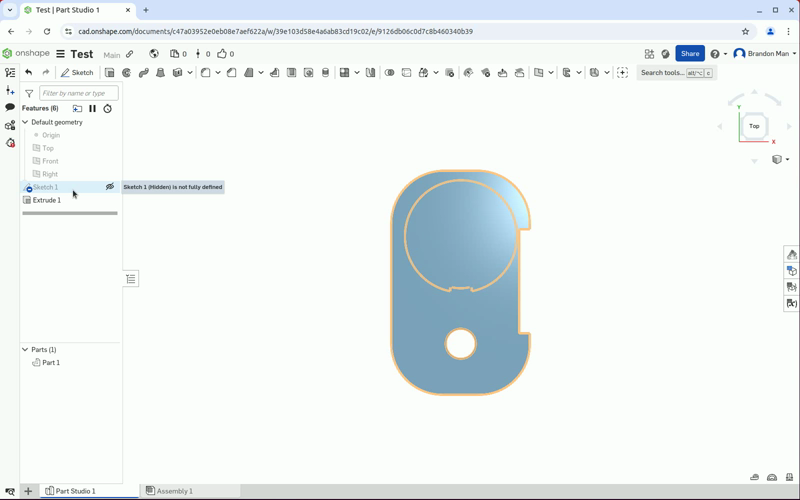
click(73, 189)
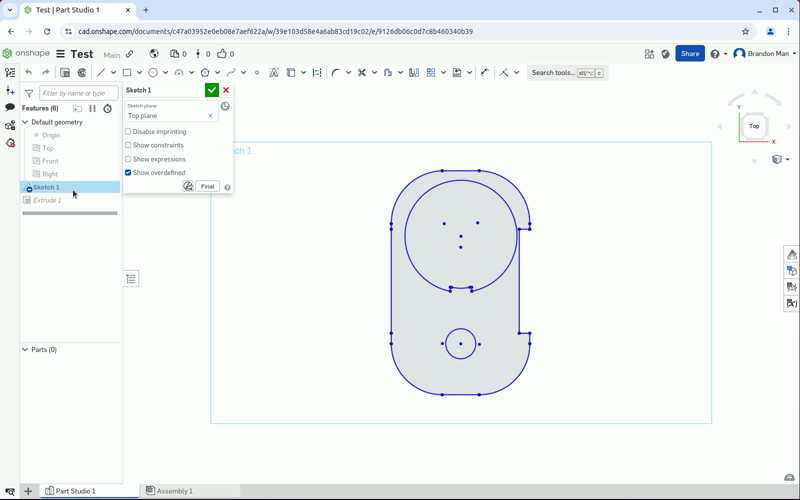
mouse_move(229, 92)
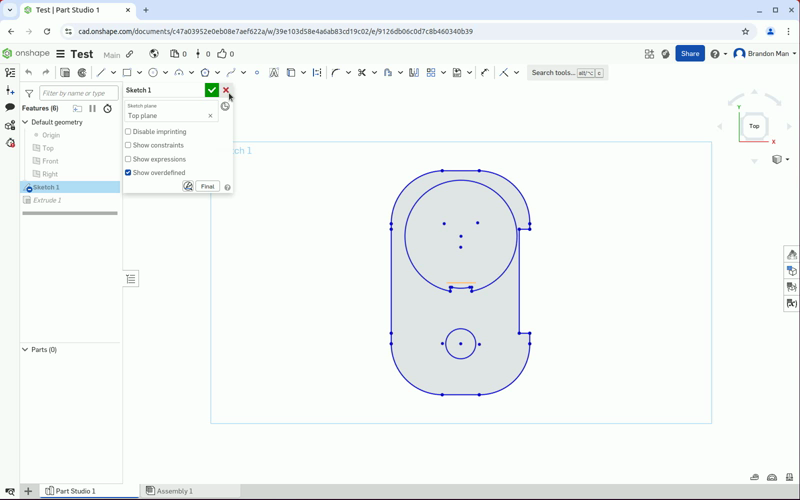
click(229, 92)
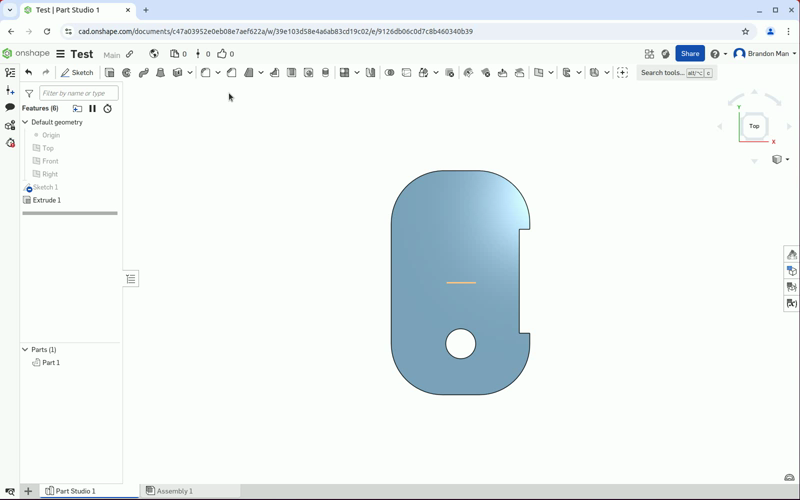
mouse_move(541, 75)
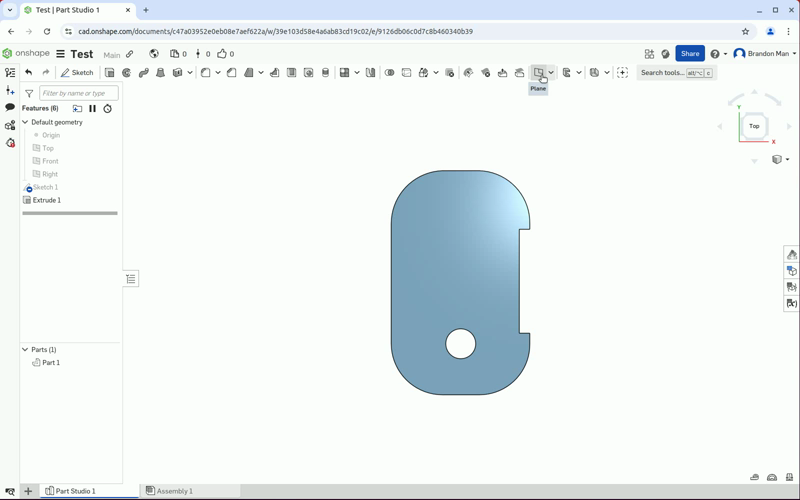
click(541, 75)
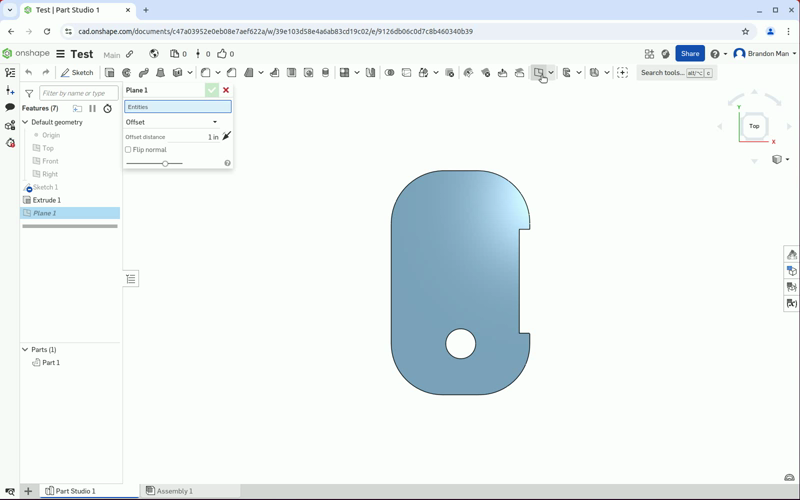
mouse_move(73, 150)
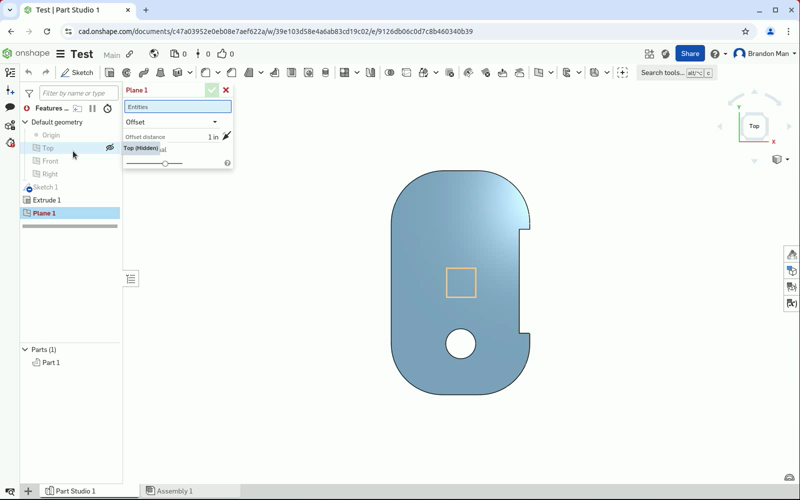
click(73, 150)
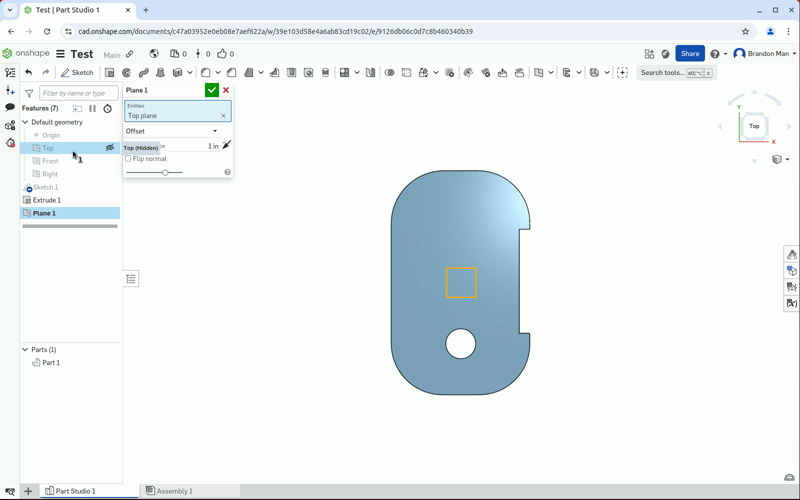
key(tab, 2)
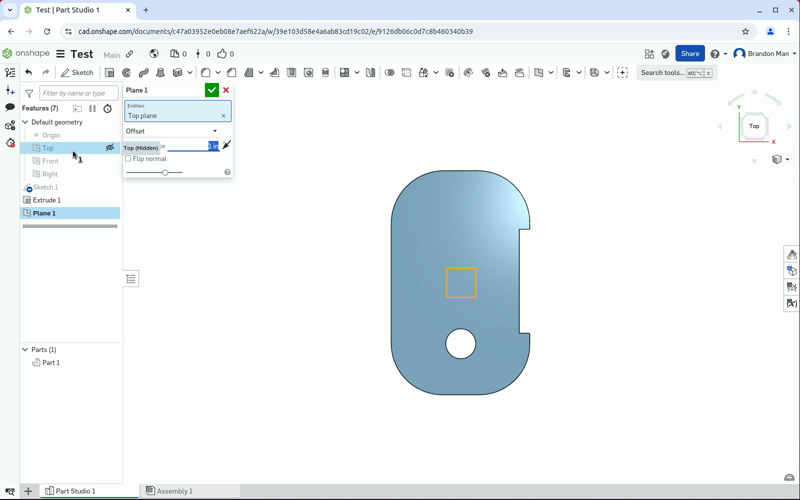
text(2.157)
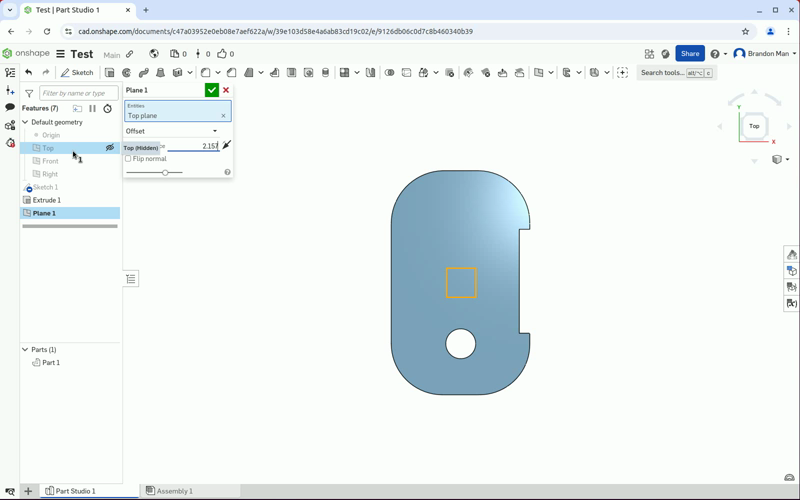
key(enter, 2)
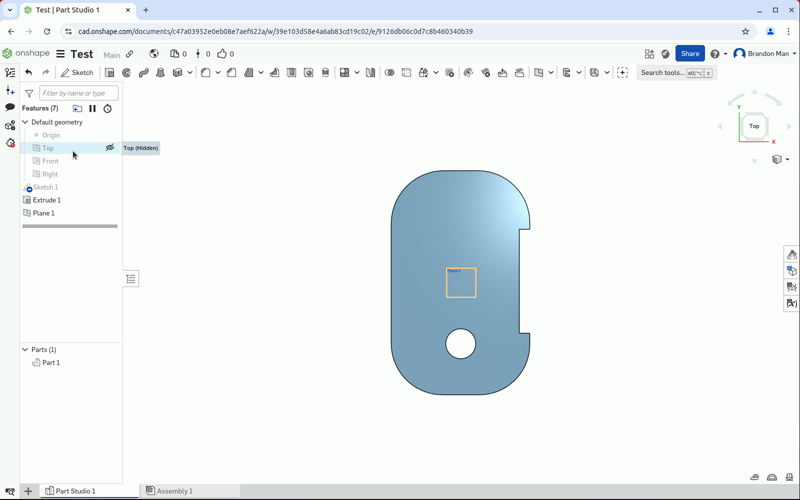
key(shift+s)
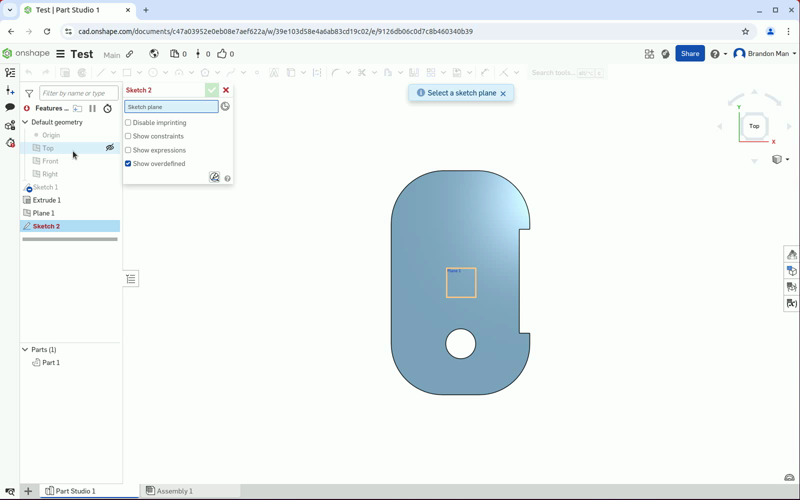
mouse_move(73, 215)
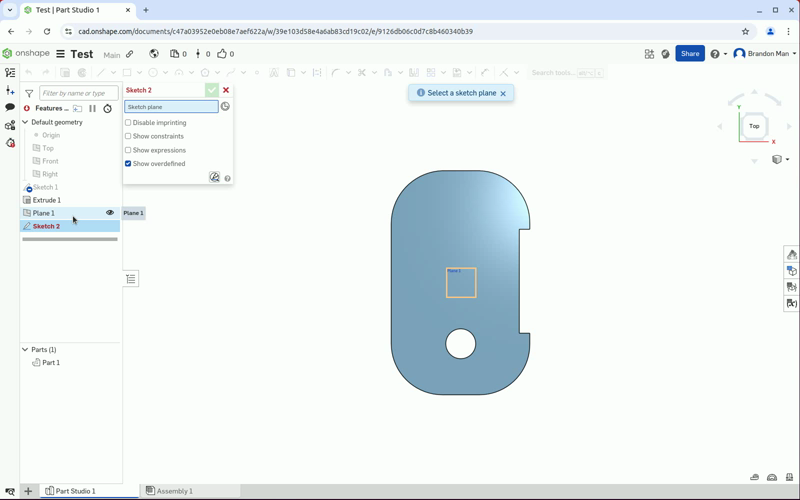
click(73, 215)
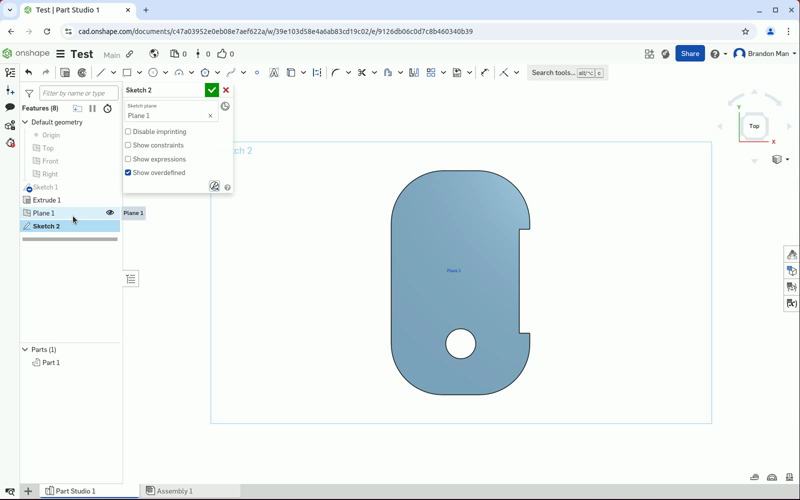
mouse_move(73, 352)
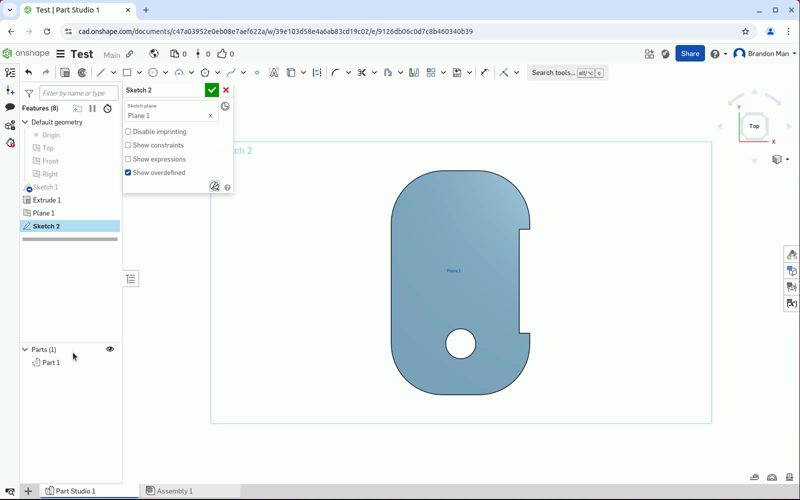
key(y)
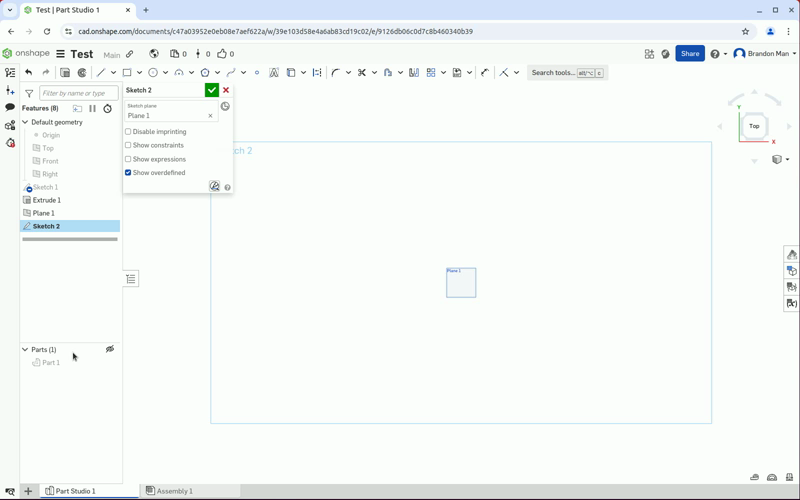
key(c)
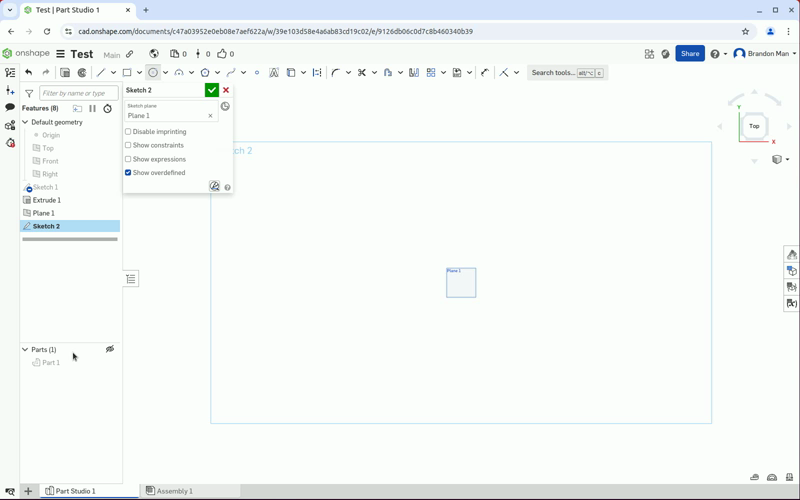
key_down(shift)
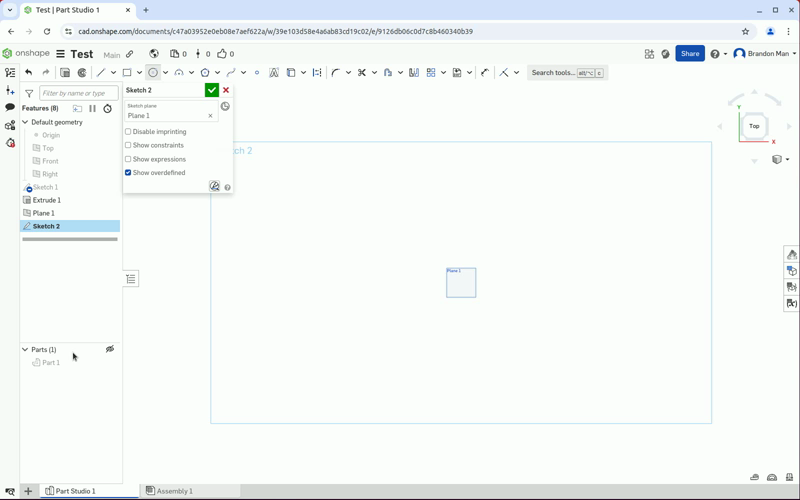
mouse_move(414, 192)
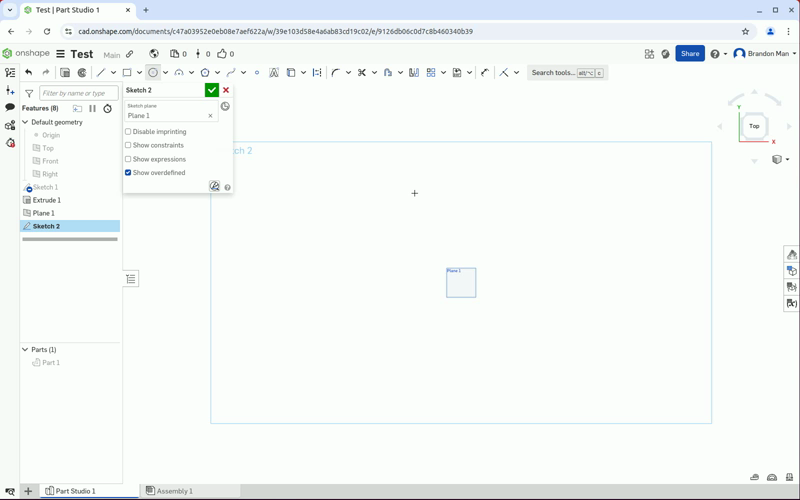
click(414, 192)
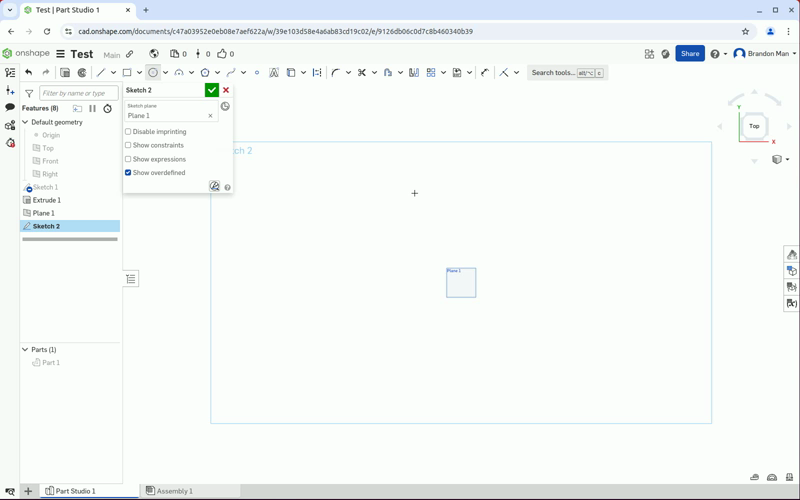
key_up(shift)
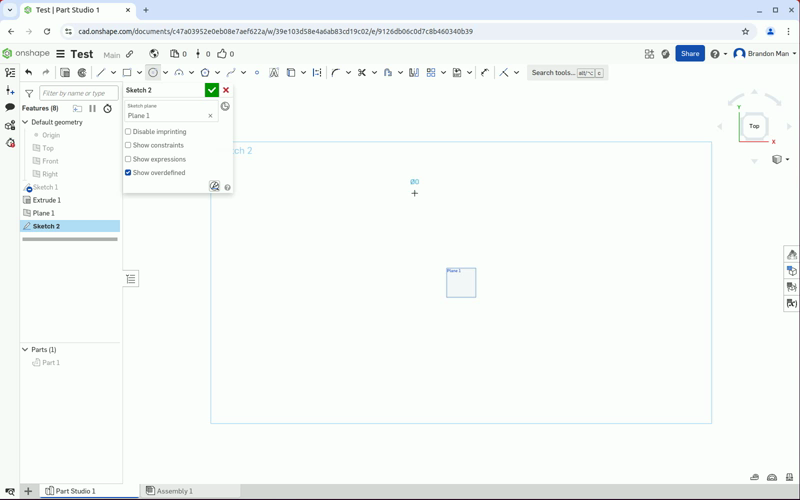
mouse_move(422, 192)
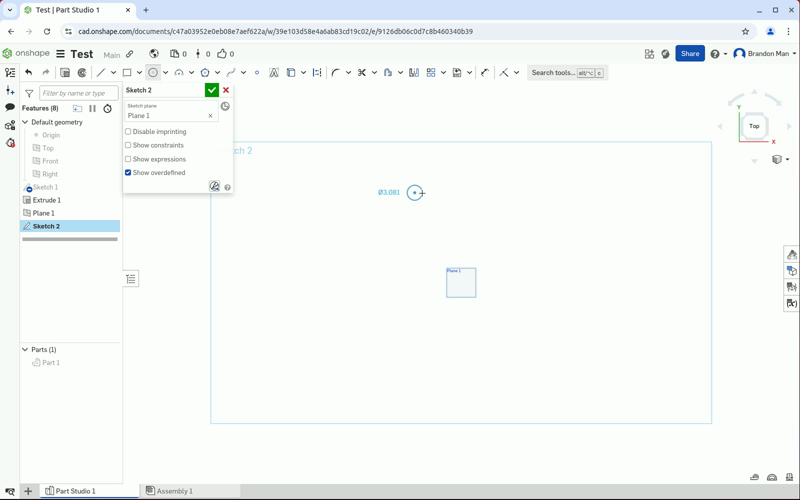
click(422, 192)
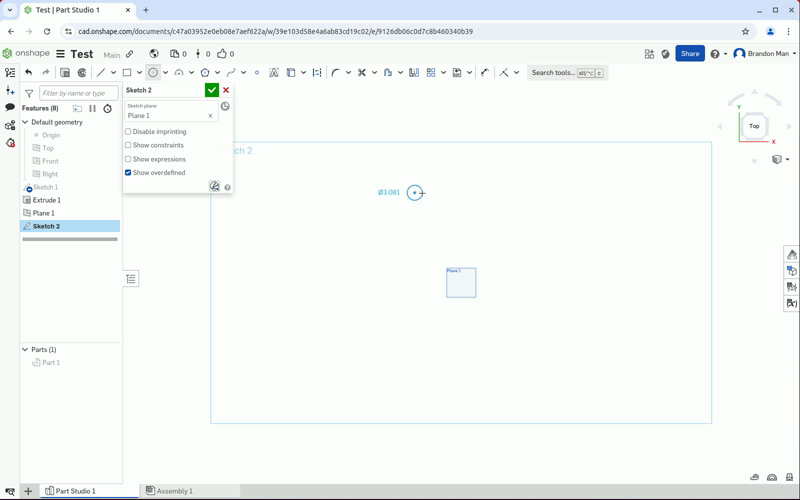
key(esc)
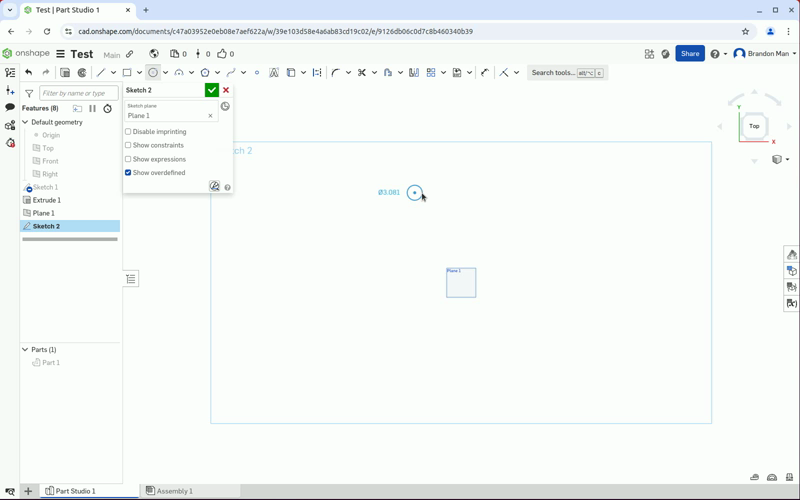
mouse_move(416, 186)
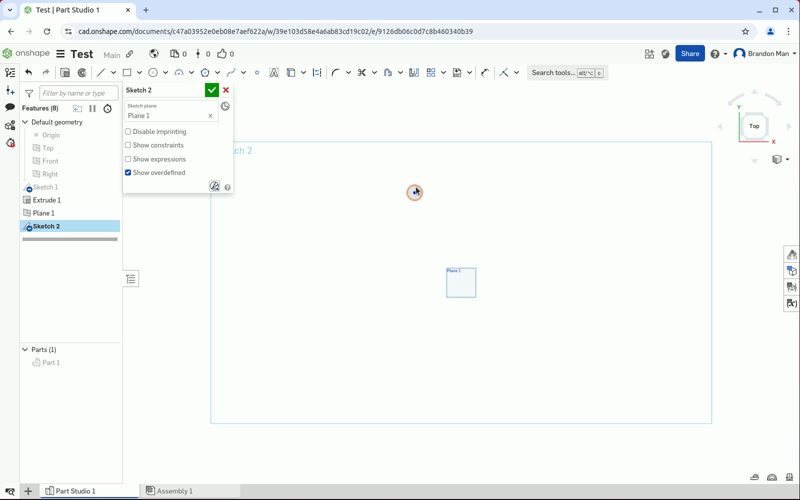
scroll(6)
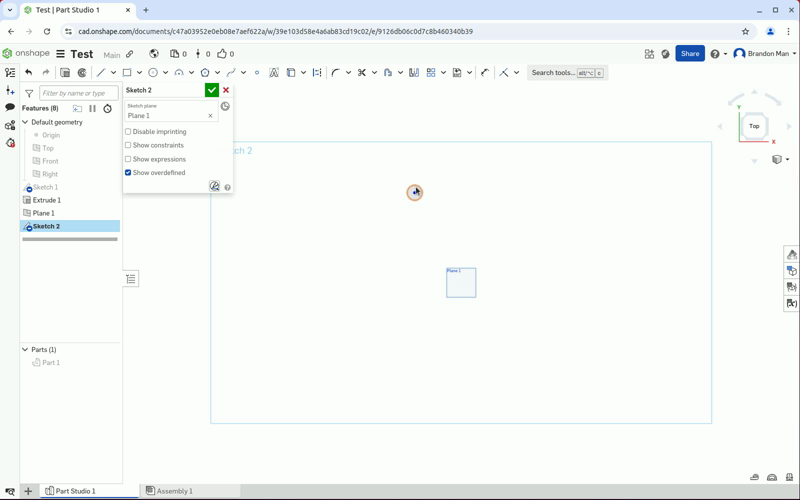
scroll(6)
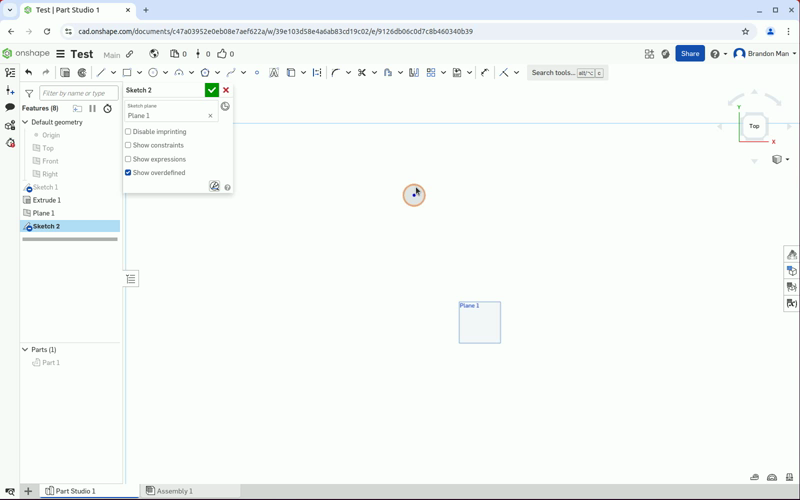
scroll(6)
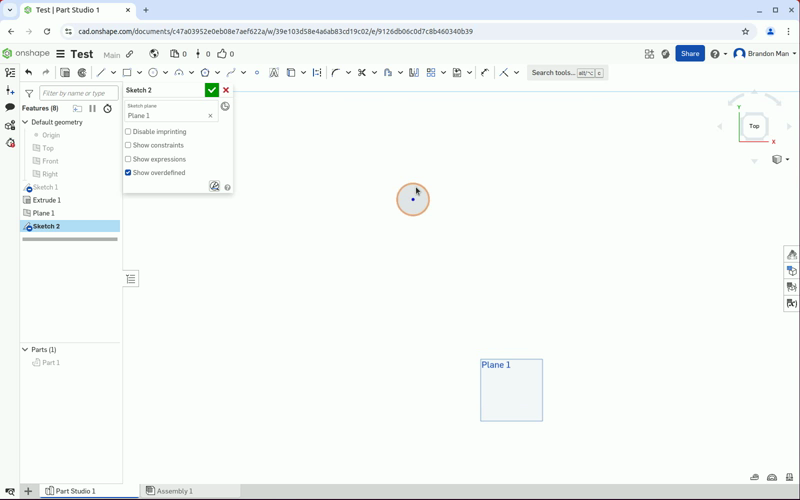
scroll(6)
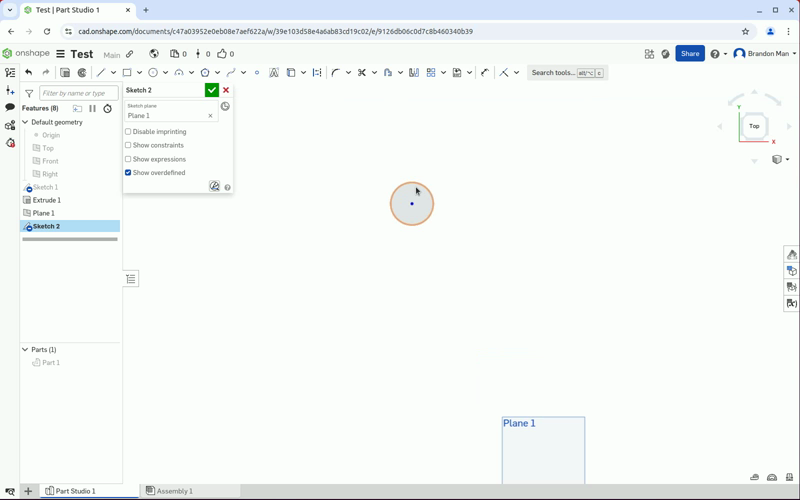
scroll(6)
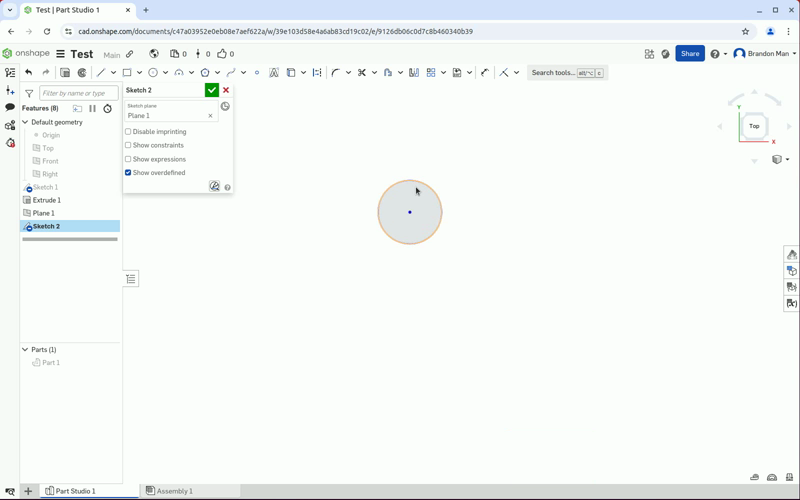
scroll(6)
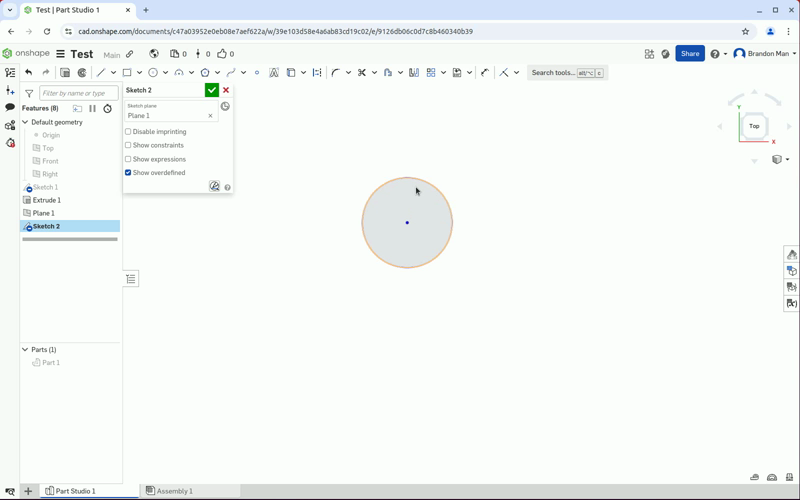
scroll(6)
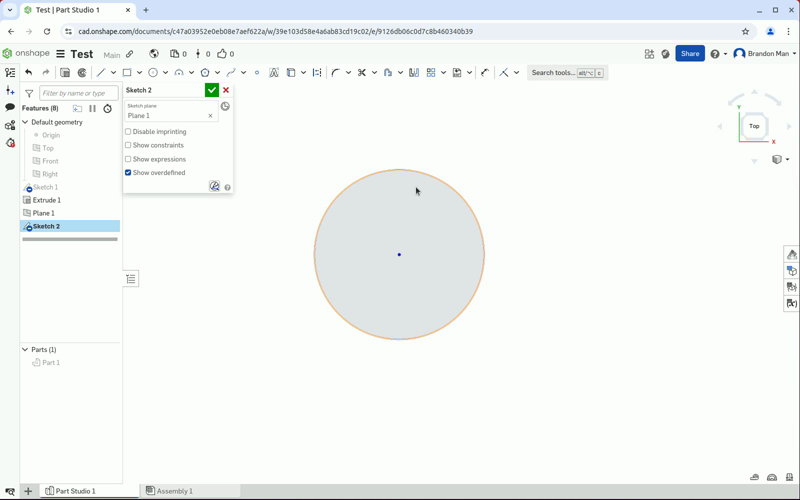
click(416, 186)
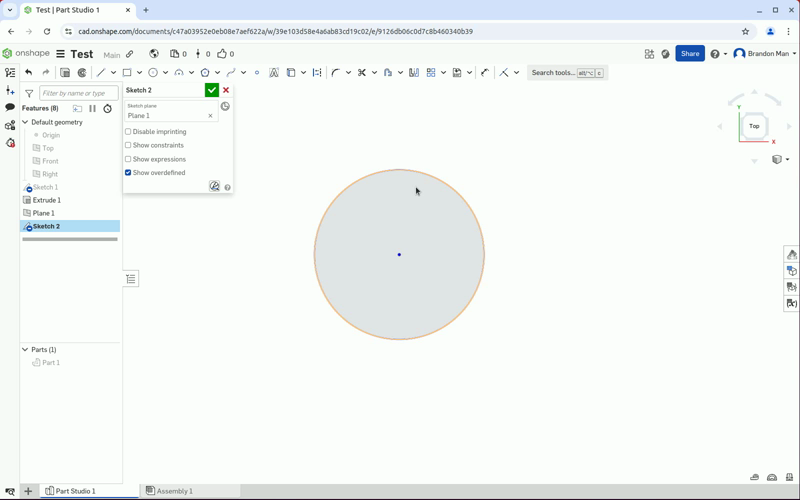
scroll(-6)
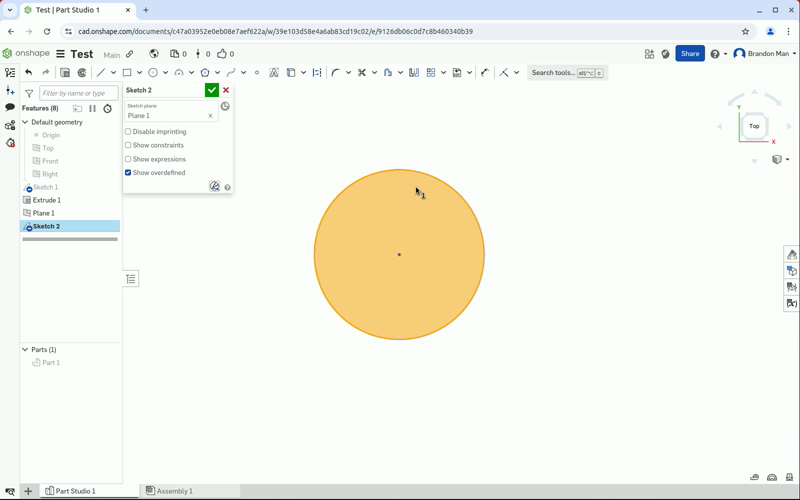
scroll(-6)
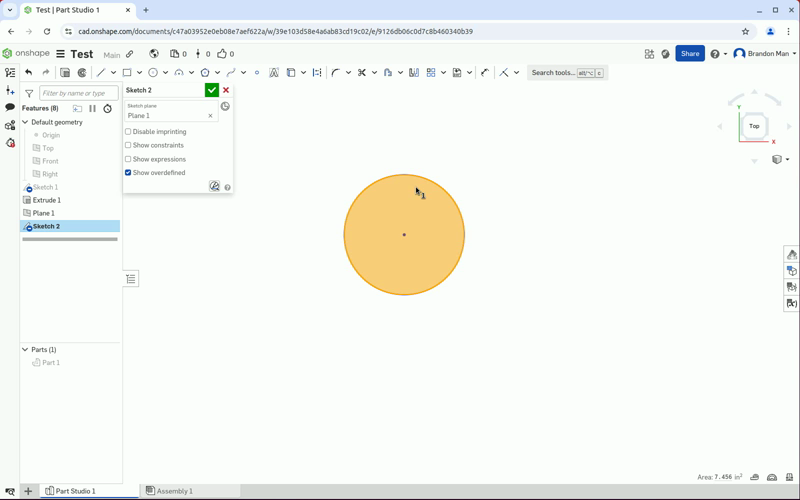
scroll(-6)
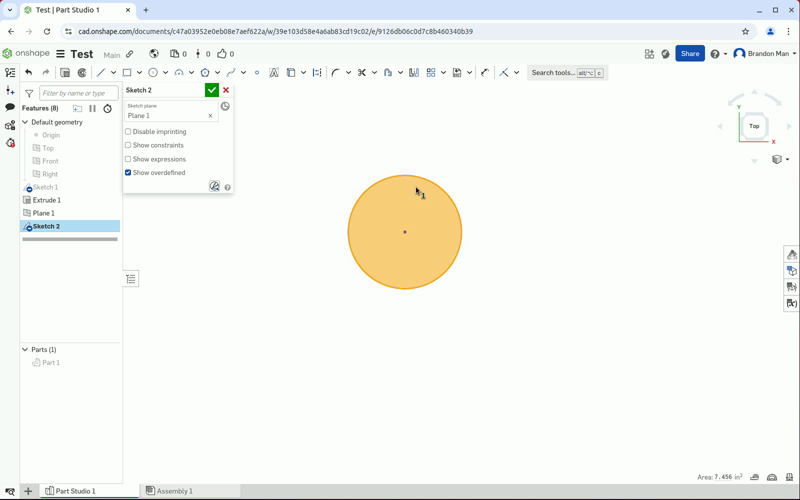
scroll(-6)
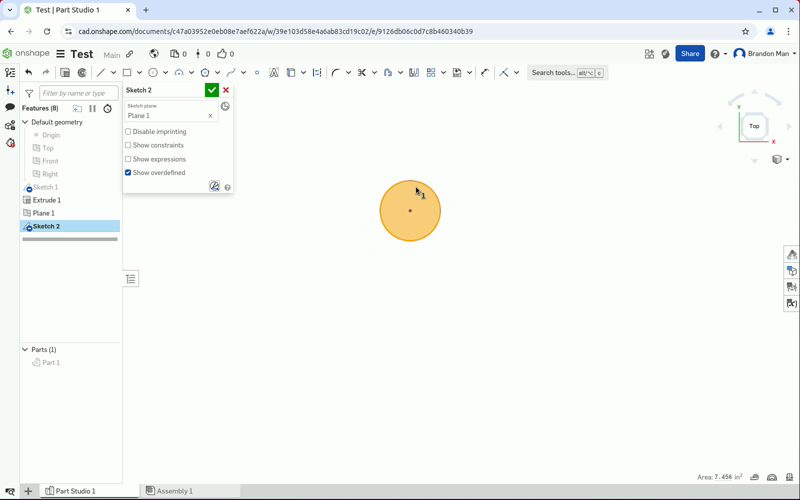
scroll(-6)
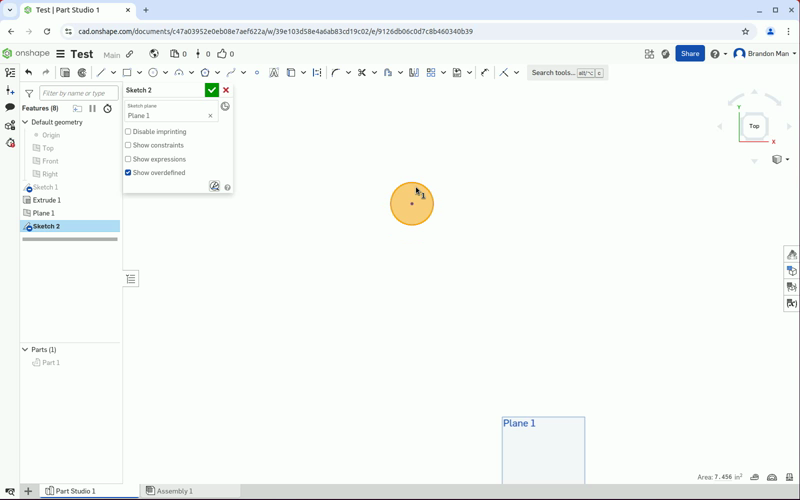
scroll(-6)
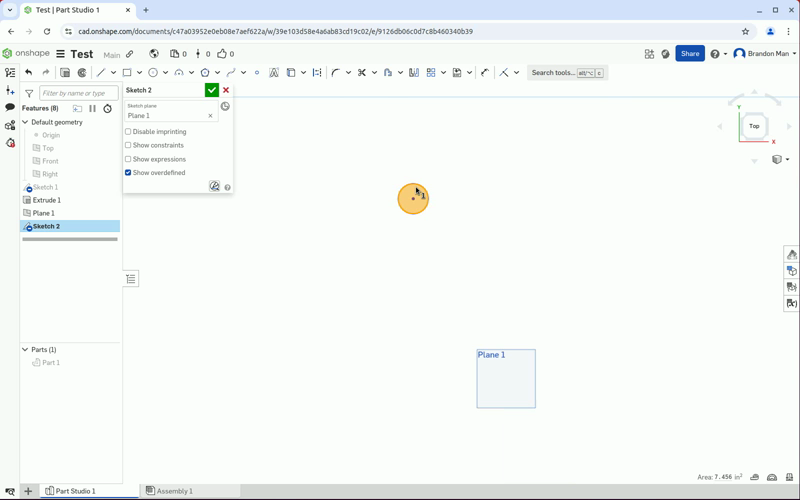
scroll(-6)
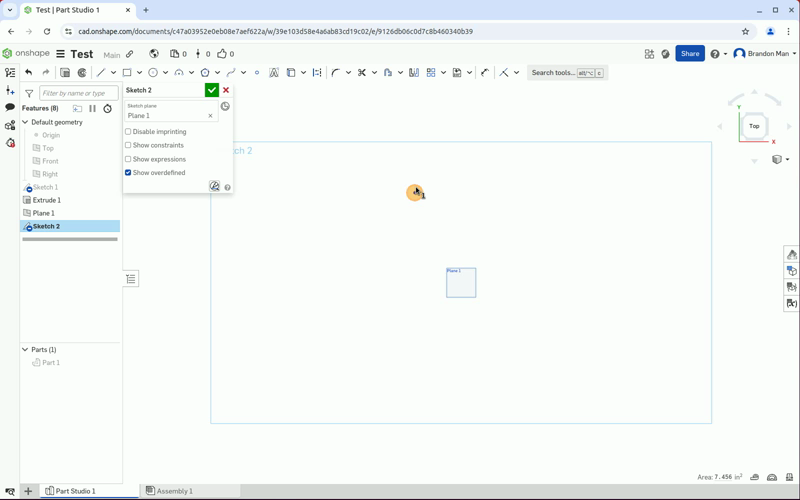
mouse_move(73, 352)
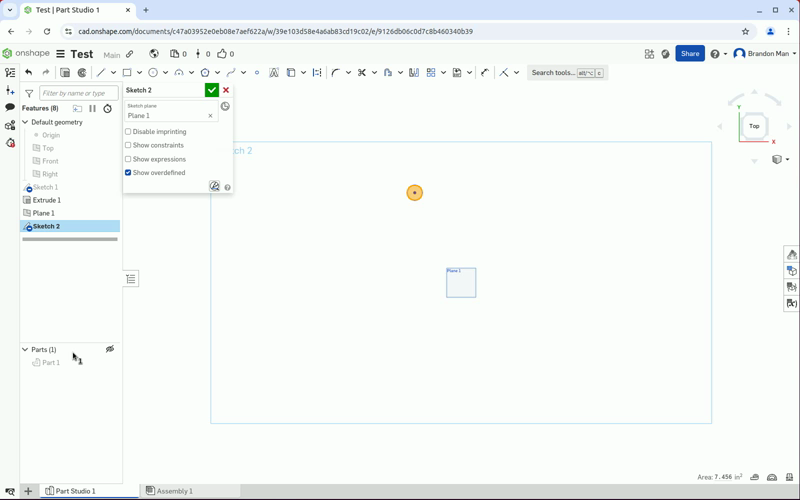
key(shift+y)
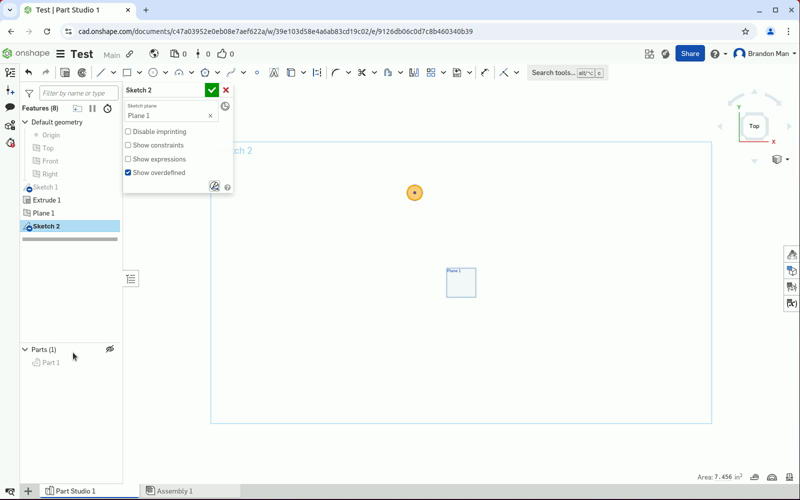
key(shift+e)
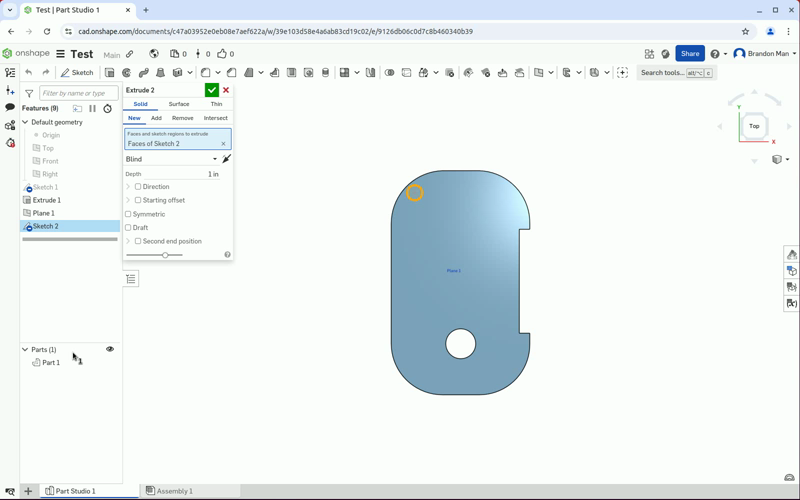
mouse_move(143, 106)
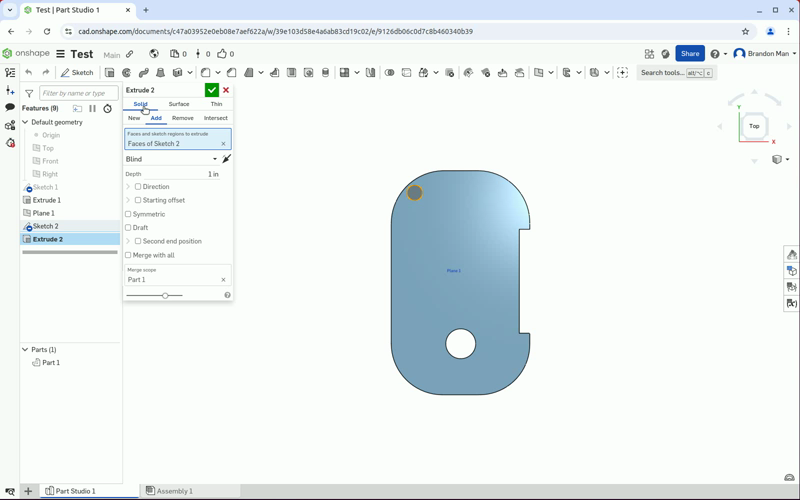
click(143, 106)
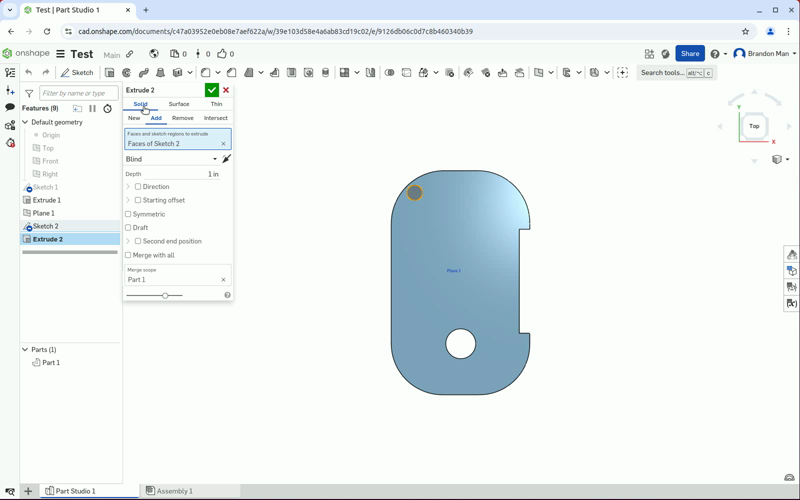
mouse_move(186, 120)
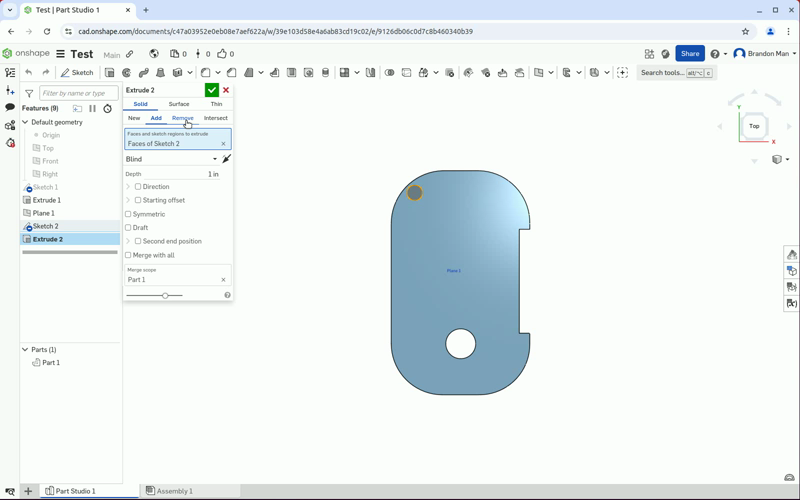
click(186, 120)
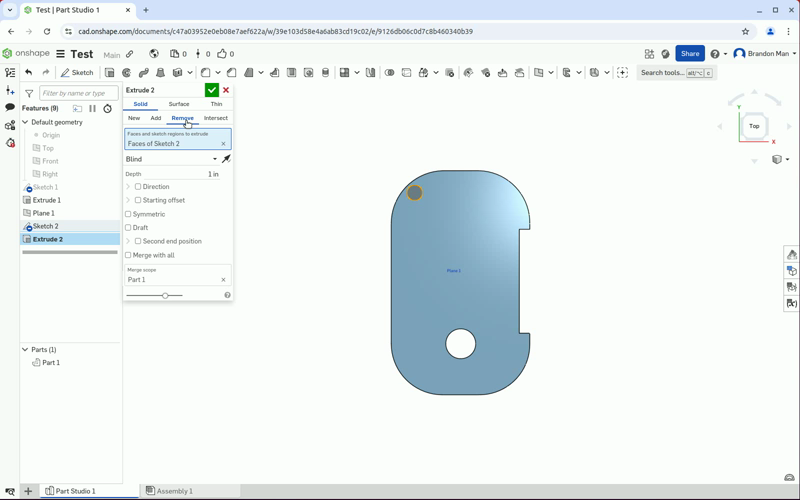
key(tab, 4)
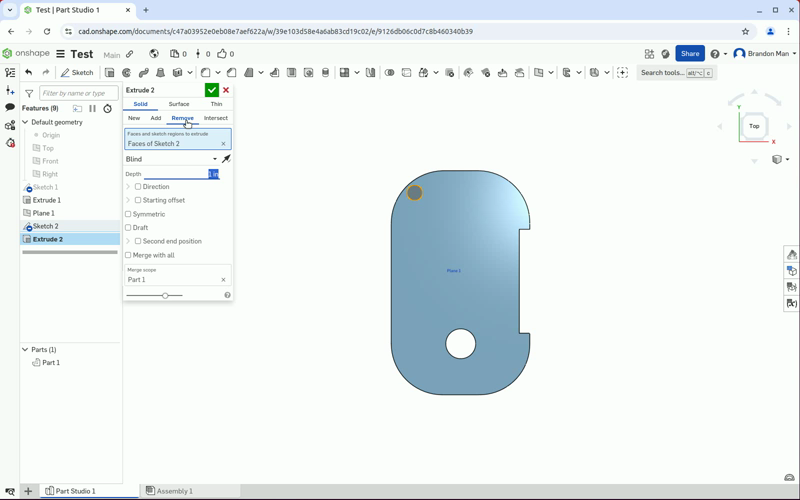
text(17.813)
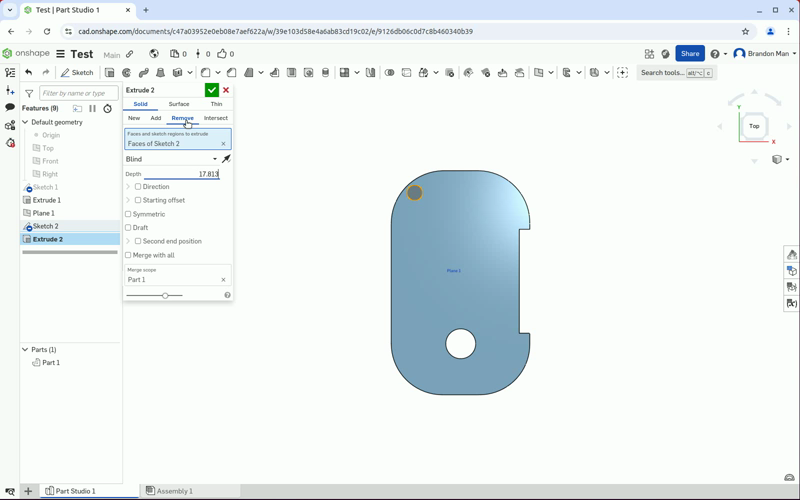
key(tab, 6)
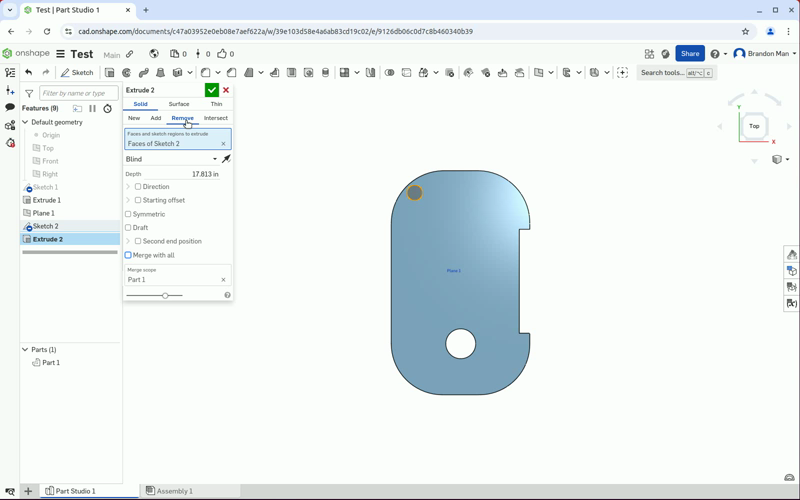
key(space)
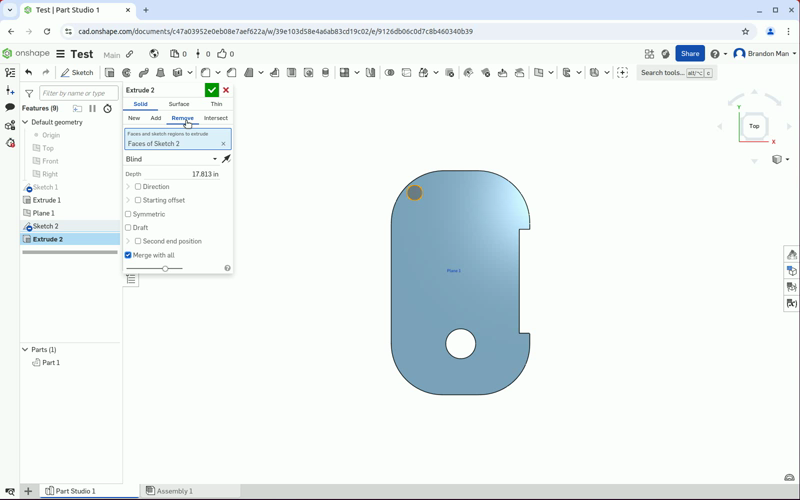
key(enter)
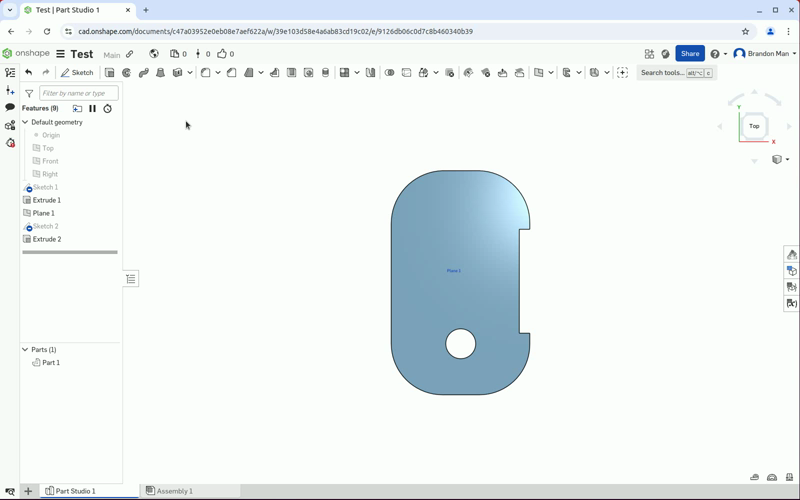
key(shift+h)
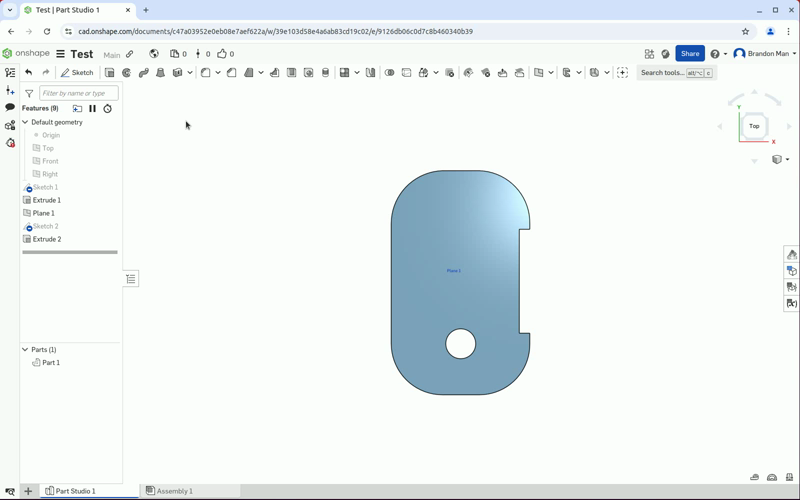
key(shift+h)
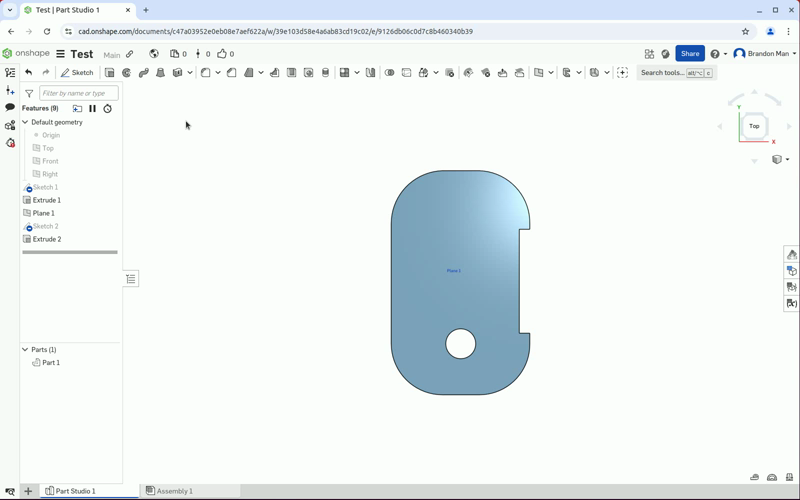
mouse_move(73, 189)
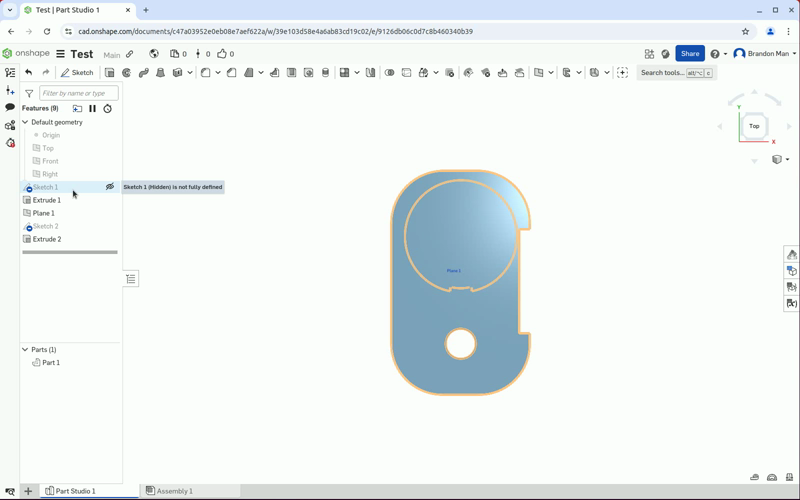
click(73, 189)
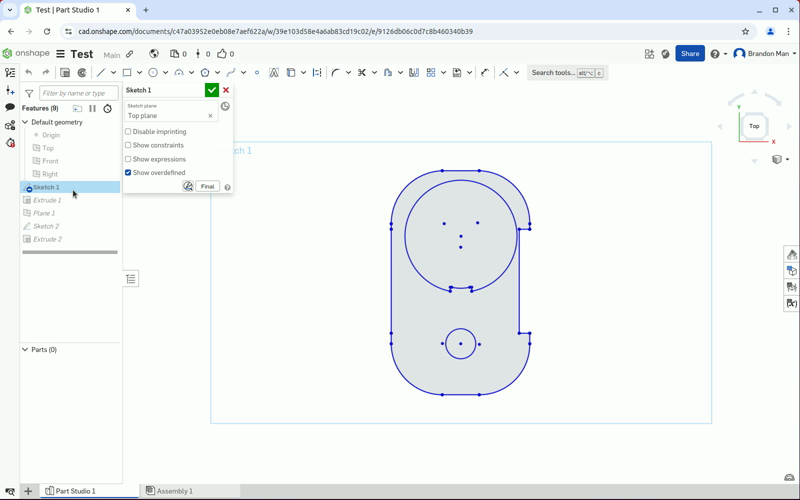
mouse_move(229, 92)
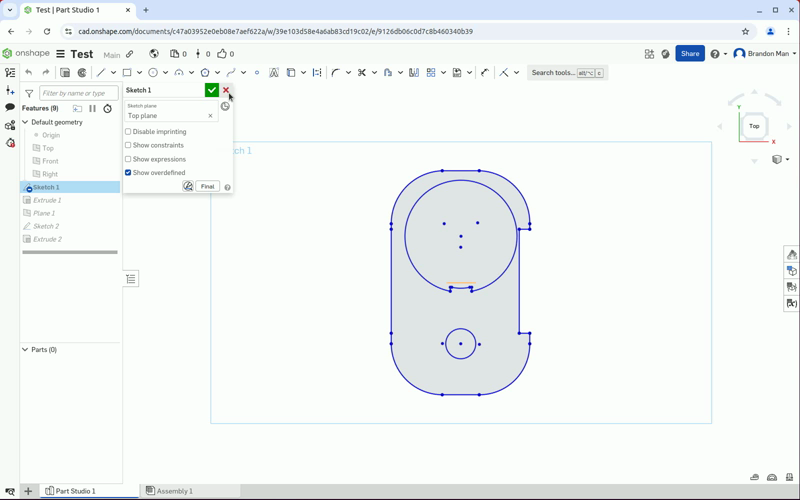
click(229, 92)
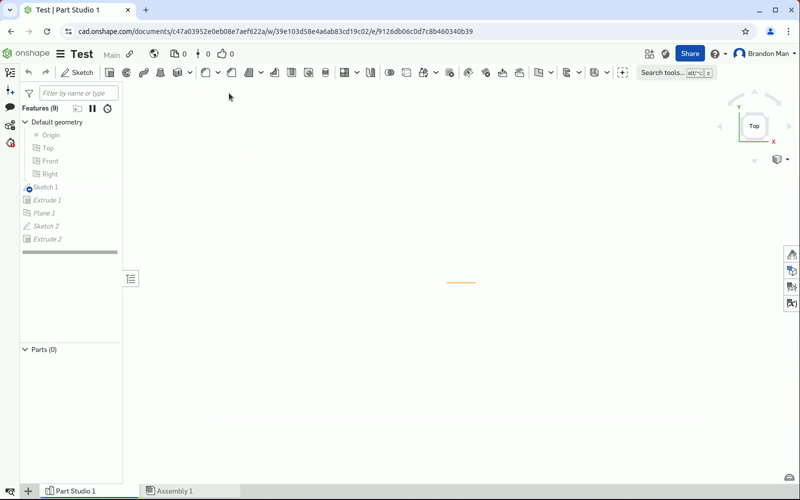
key(shift+s)
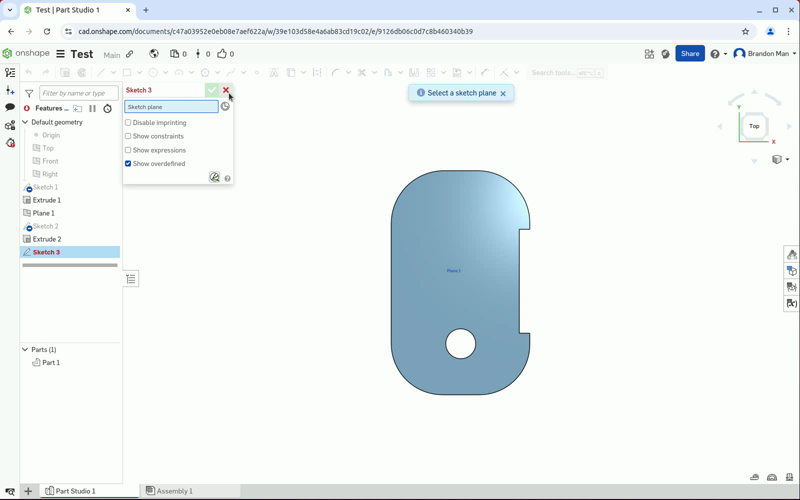
mouse_move(73, 215)
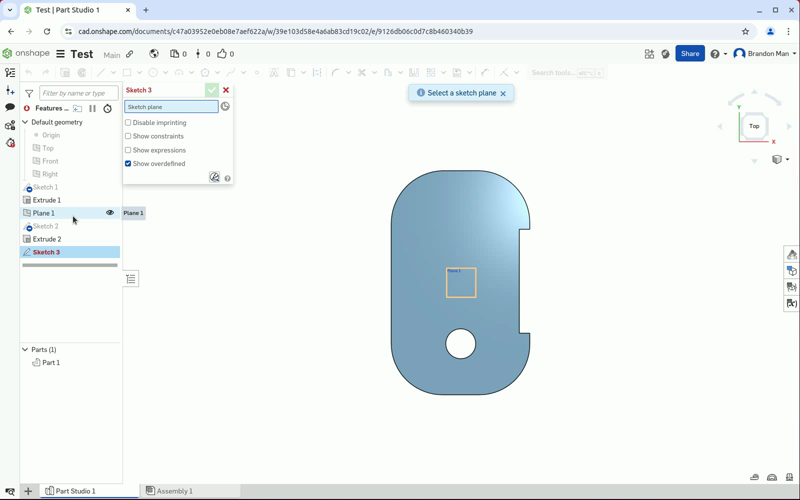
click(73, 215)
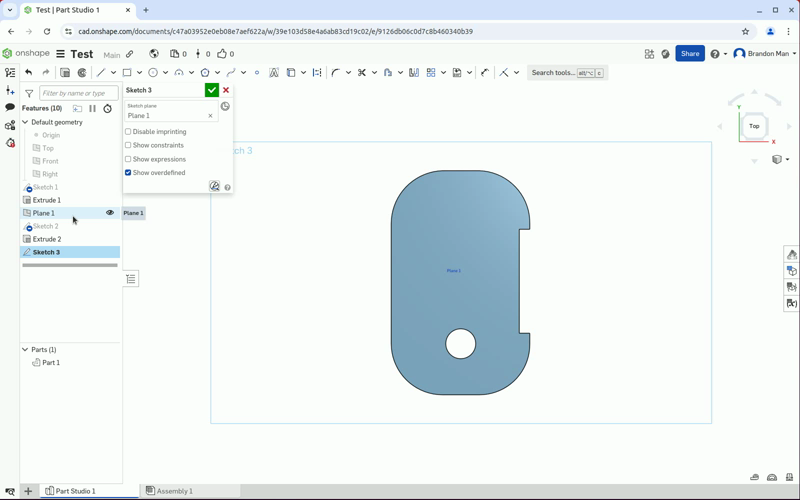
mouse_move(73, 352)
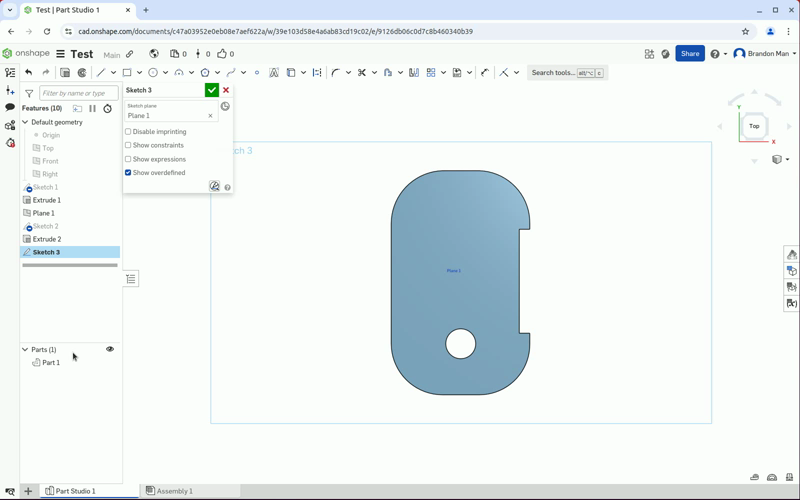
key(y)
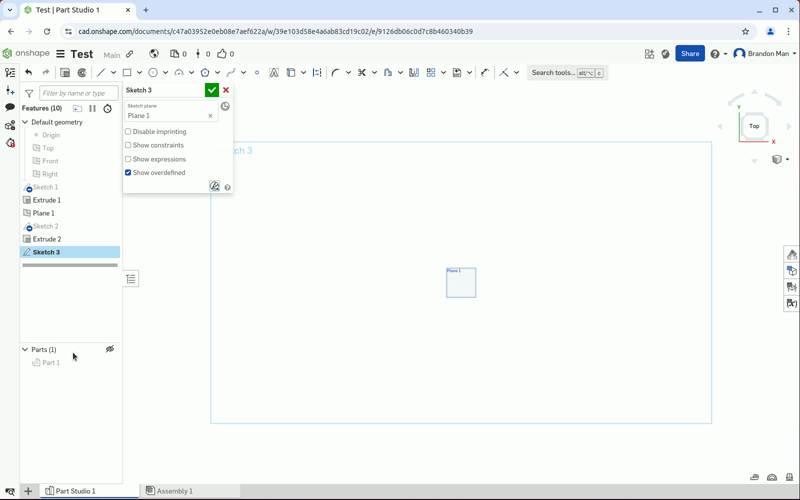
key(c)
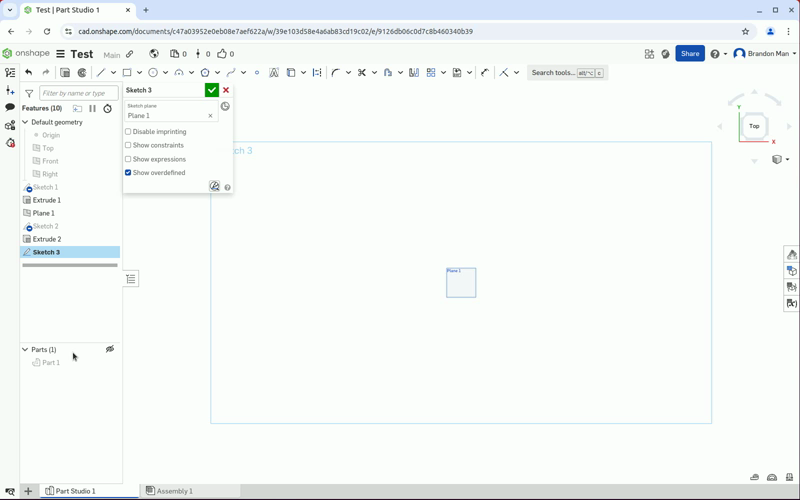
key_down(shift)
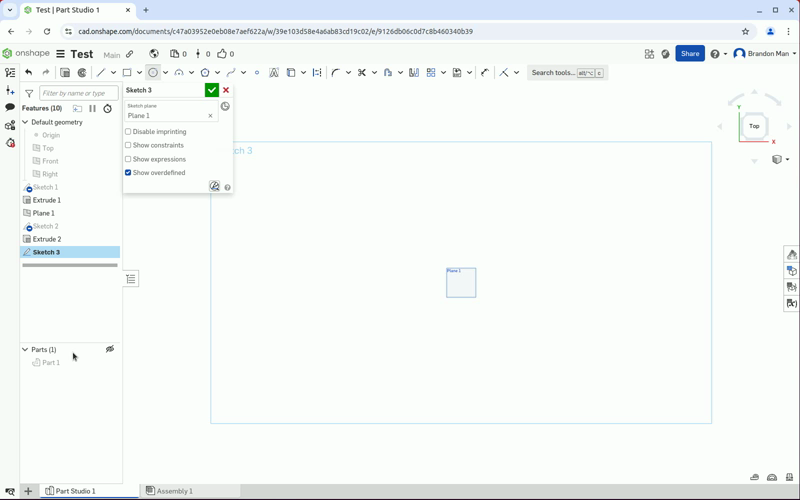
mouse_move(508, 192)
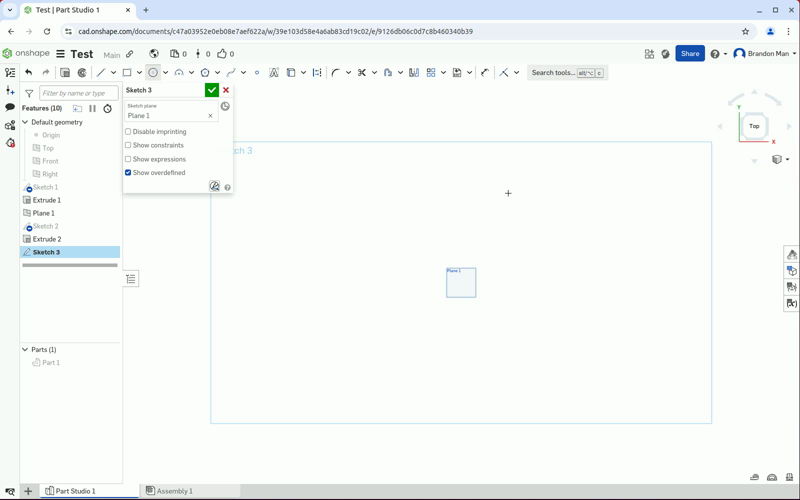
click(508, 192)
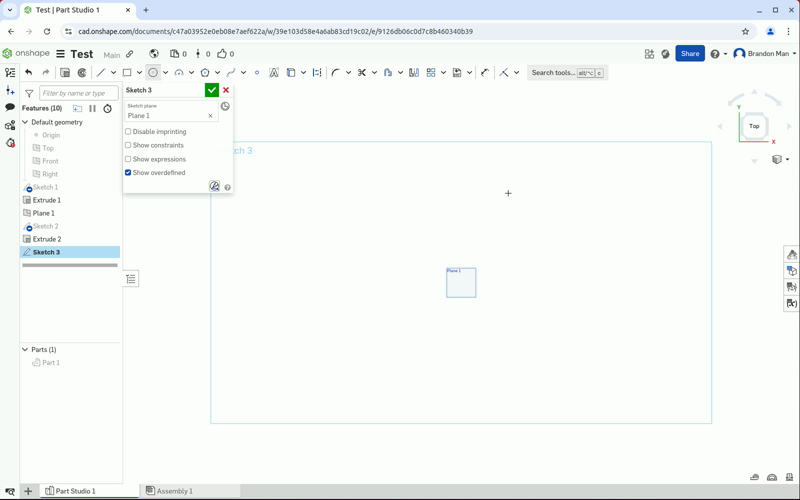
key_up(shift)
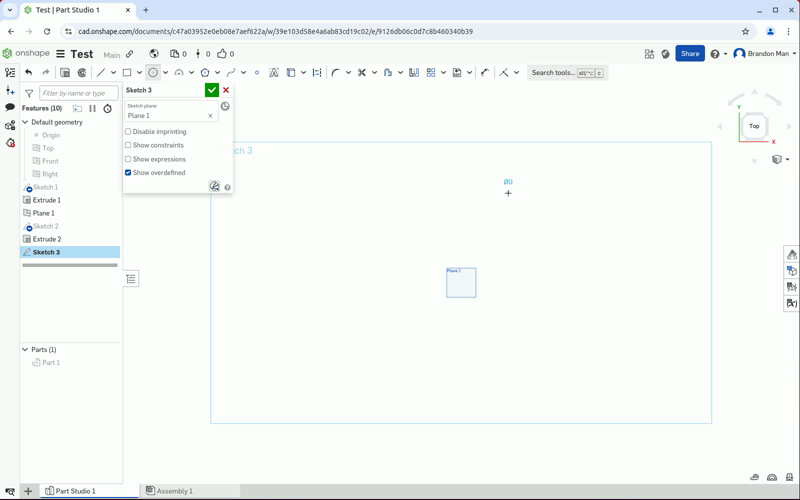
mouse_move(515, 192)
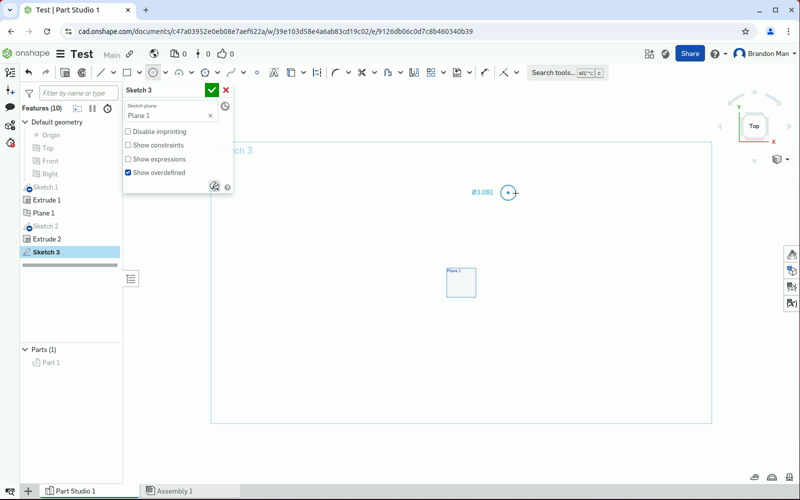
click(515, 192)
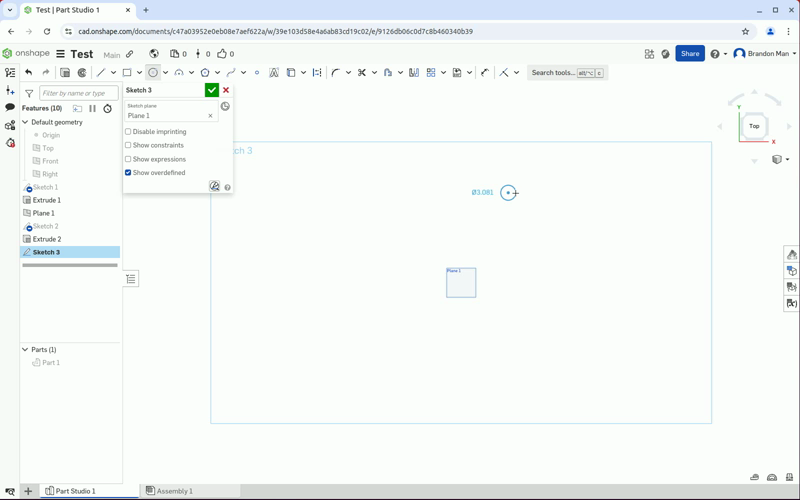
key(esc)
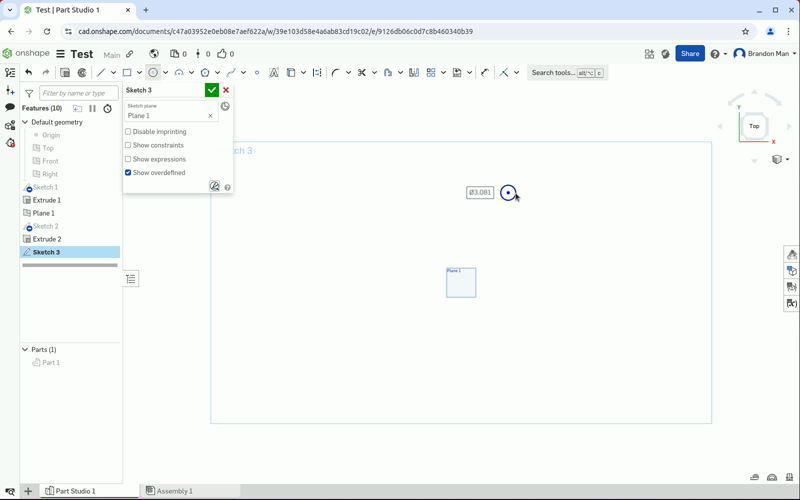
mouse_move(511, 195)
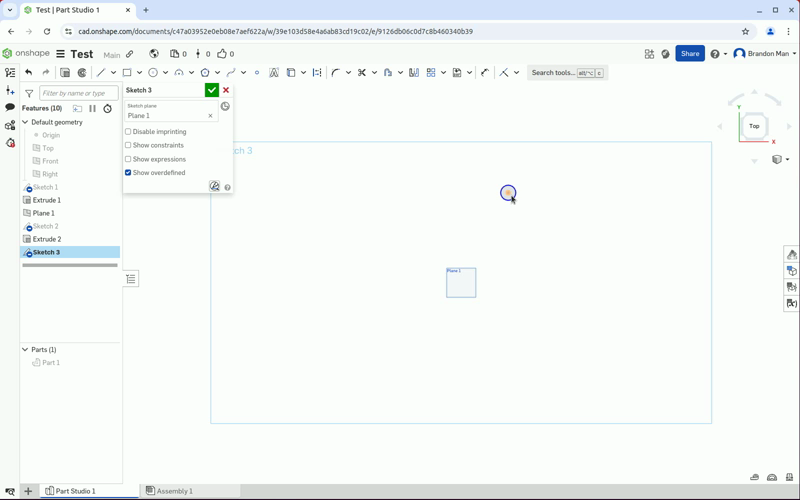
scroll(6)
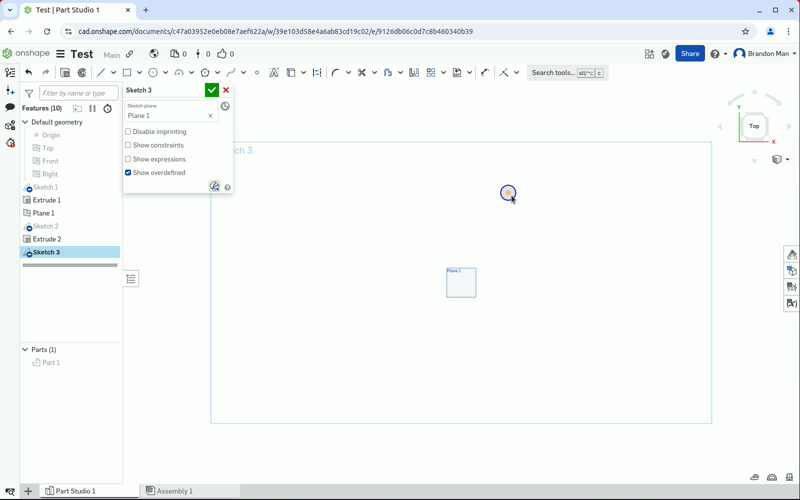
scroll(6)
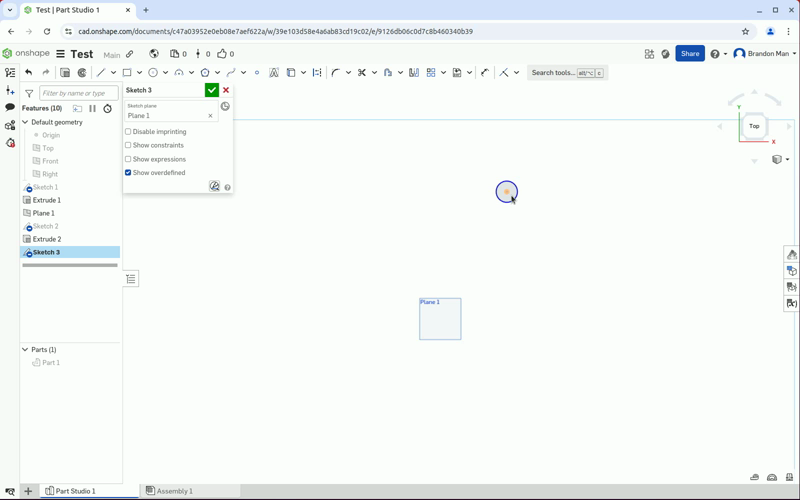
scroll(6)
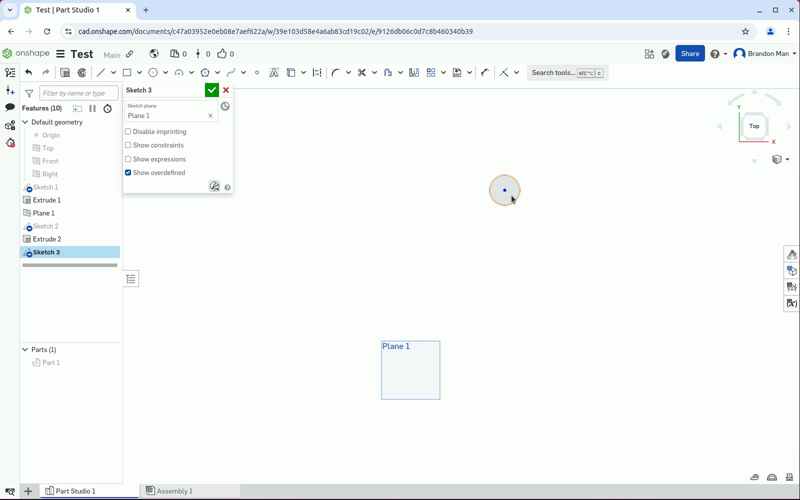
scroll(6)
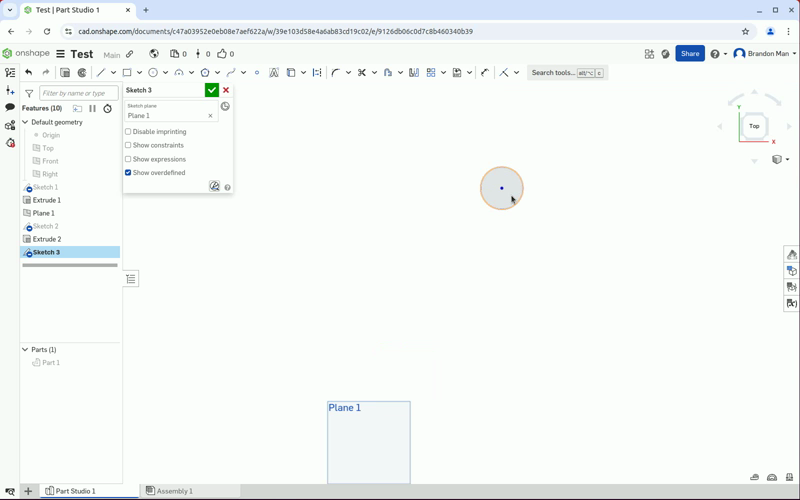
scroll(6)
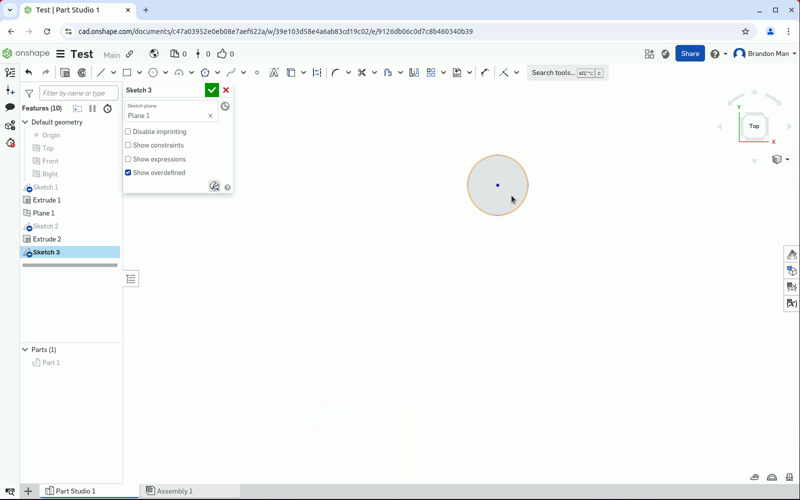
scroll(6)
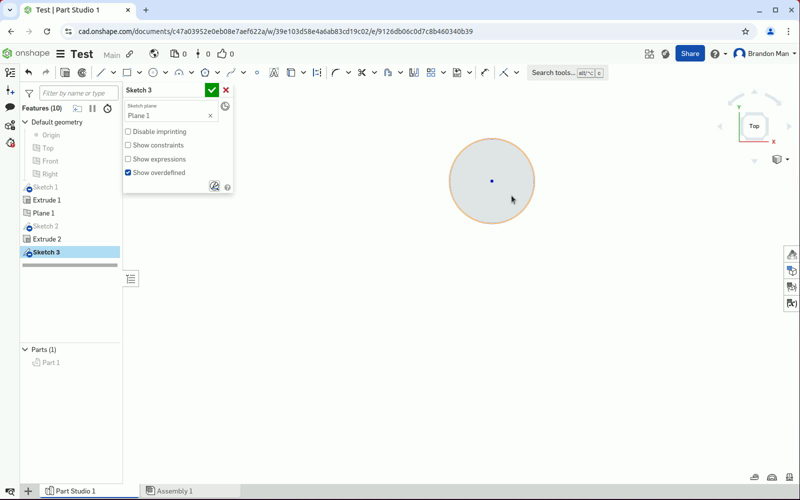
scroll(6)
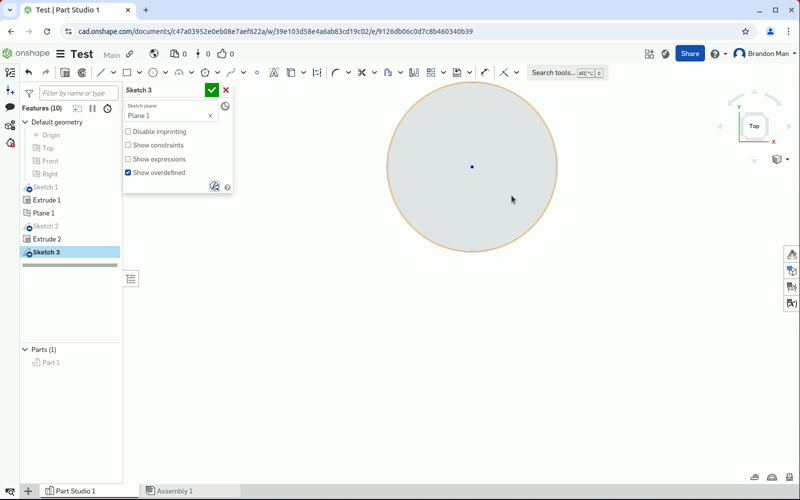
click(511, 195)
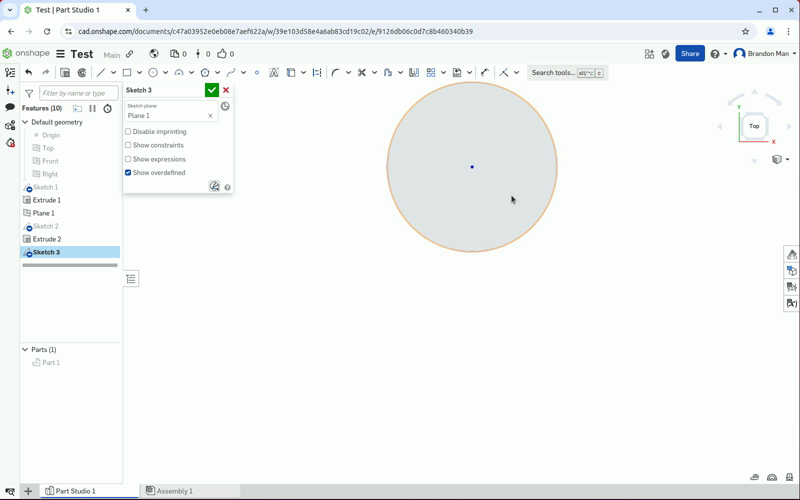
scroll(-6)
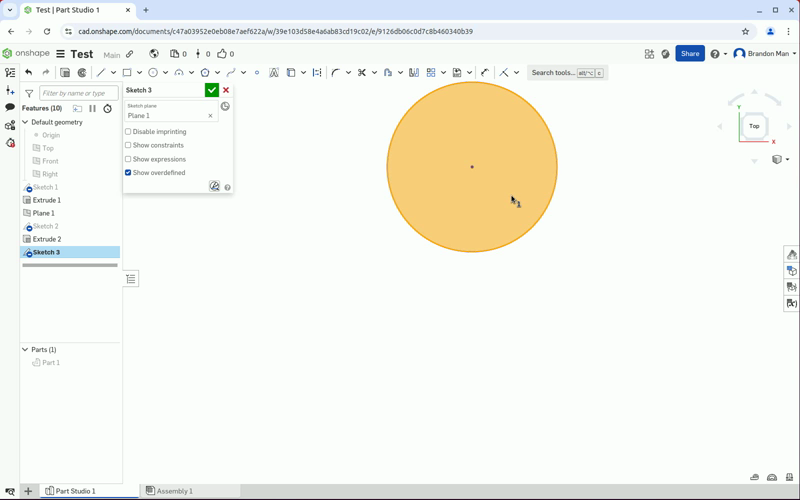
scroll(-6)
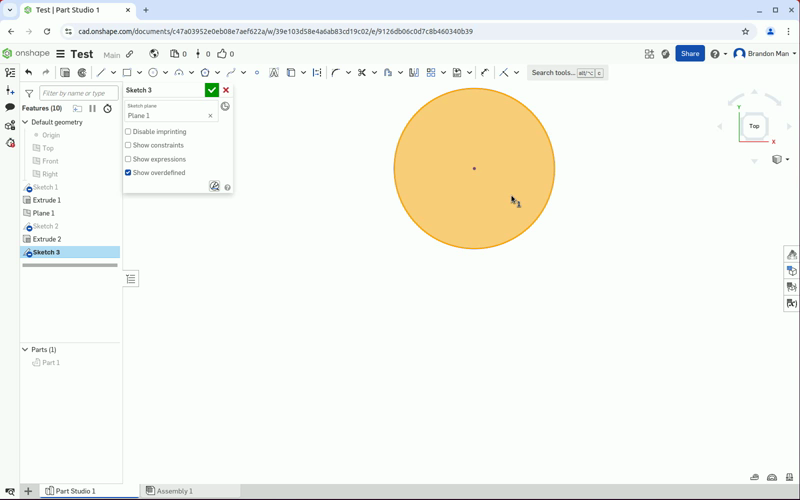
scroll(-6)
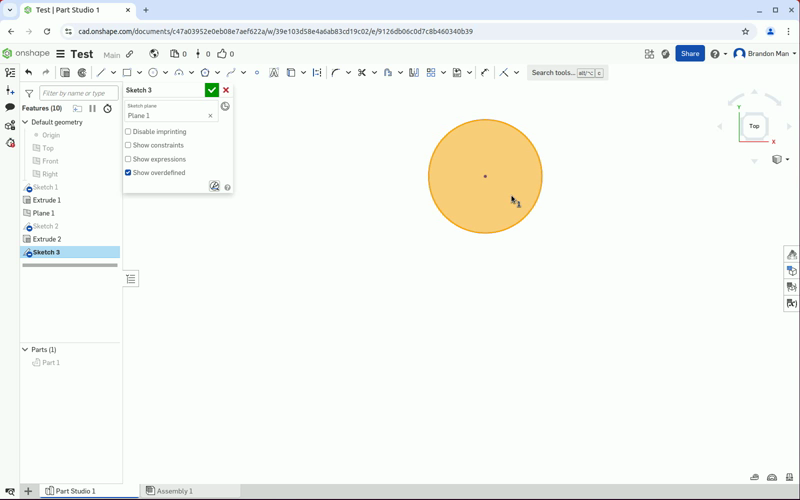
scroll(-6)
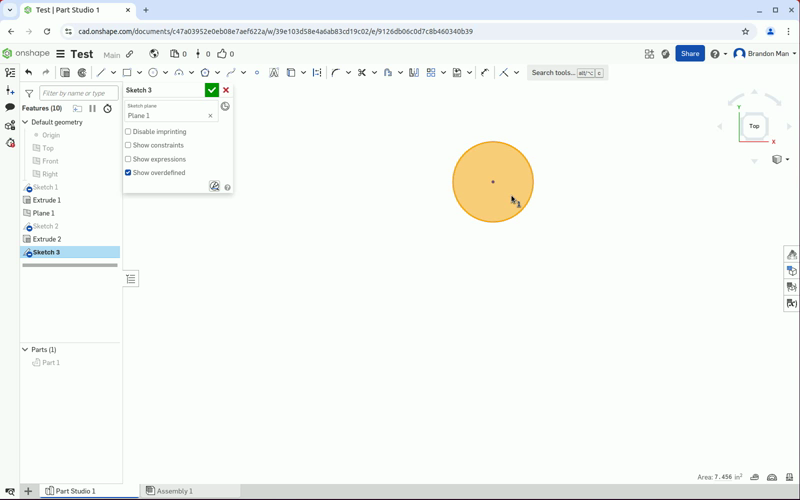
scroll(-6)
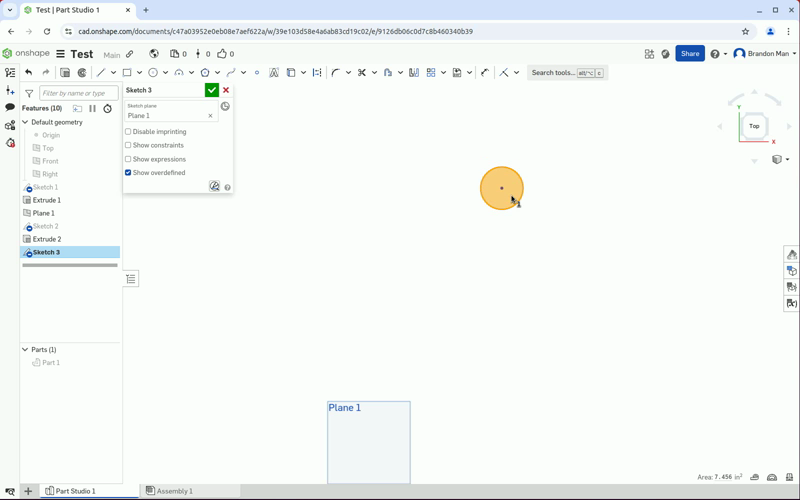
scroll(-6)
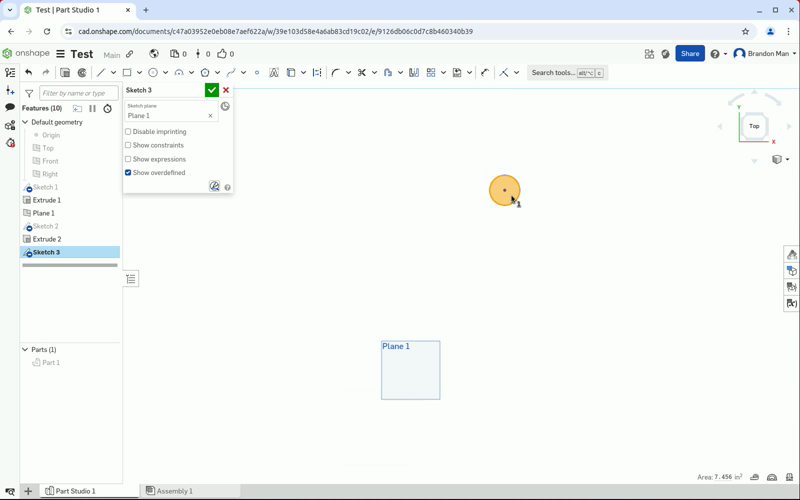
scroll(-6)
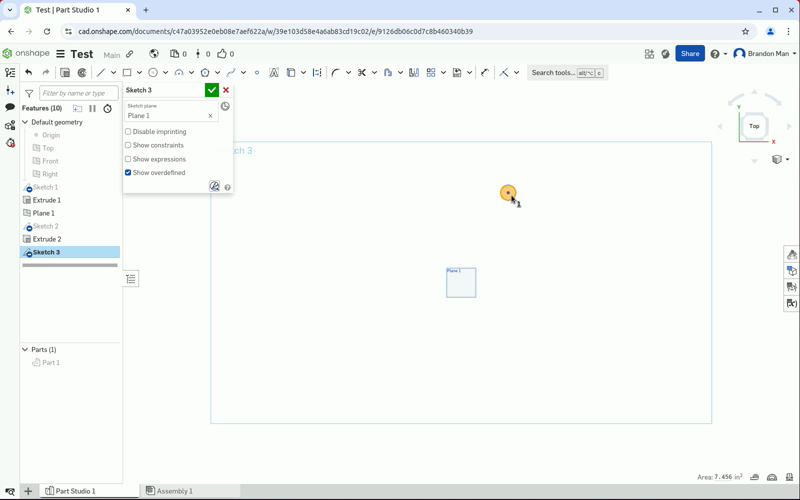
mouse_move(73, 352)
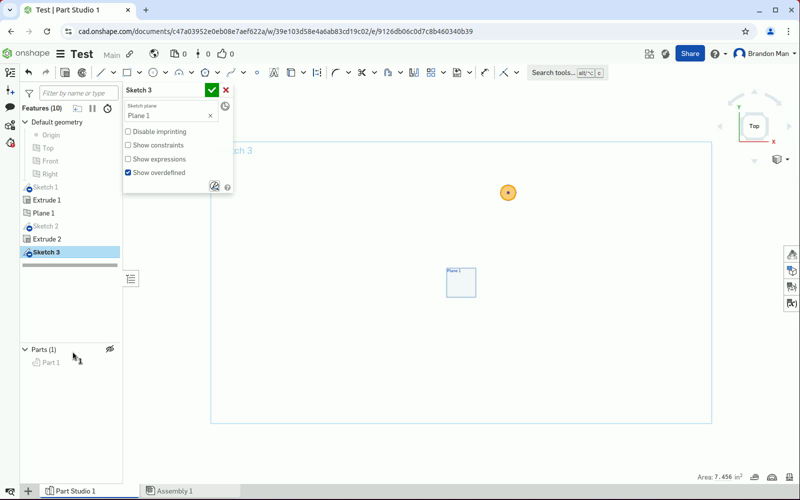
key(shift+y)
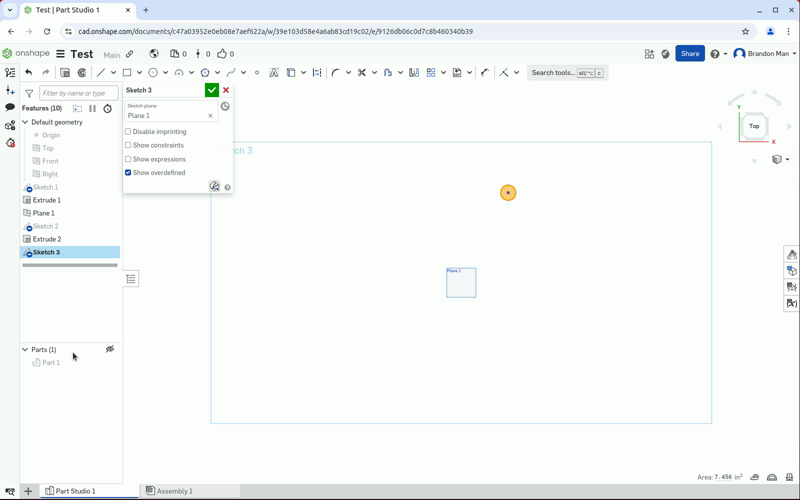
key(shift+e)
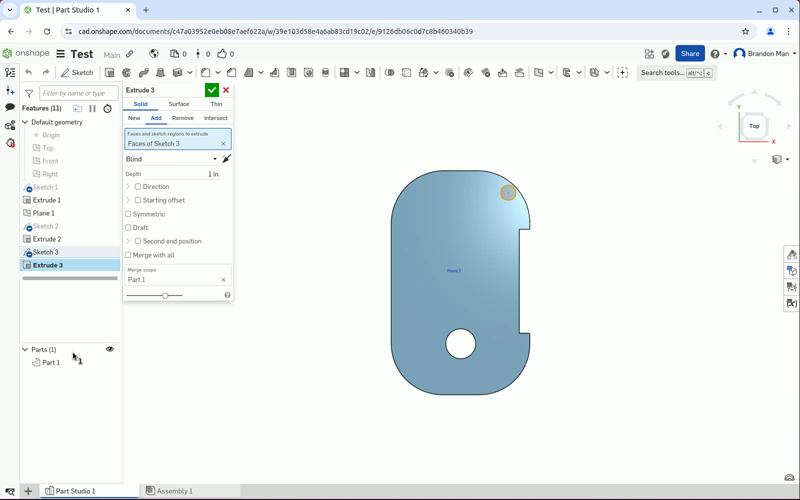
mouse_move(143, 106)
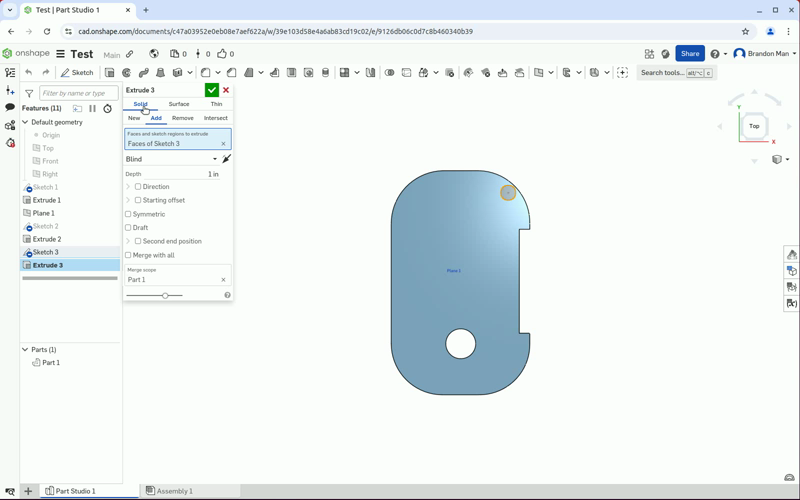
click(143, 106)
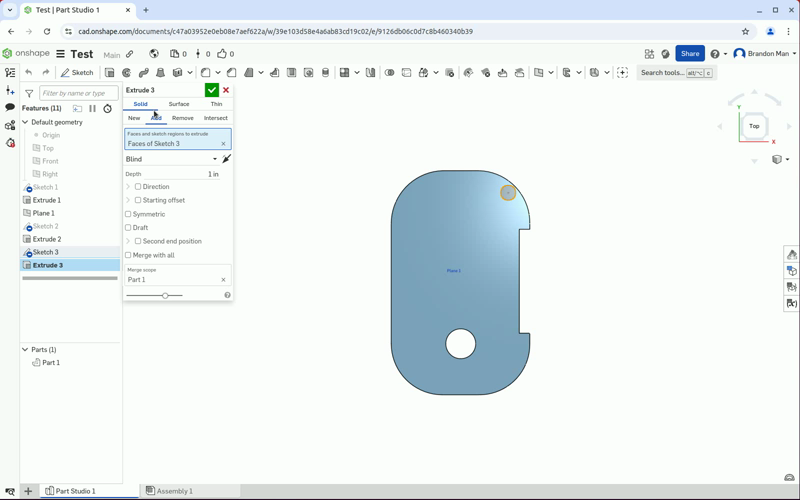
mouse_move(186, 120)
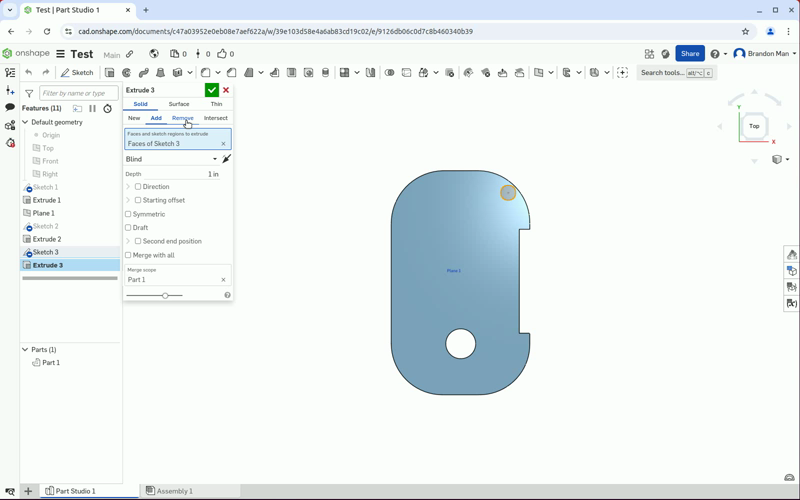
click(186, 120)
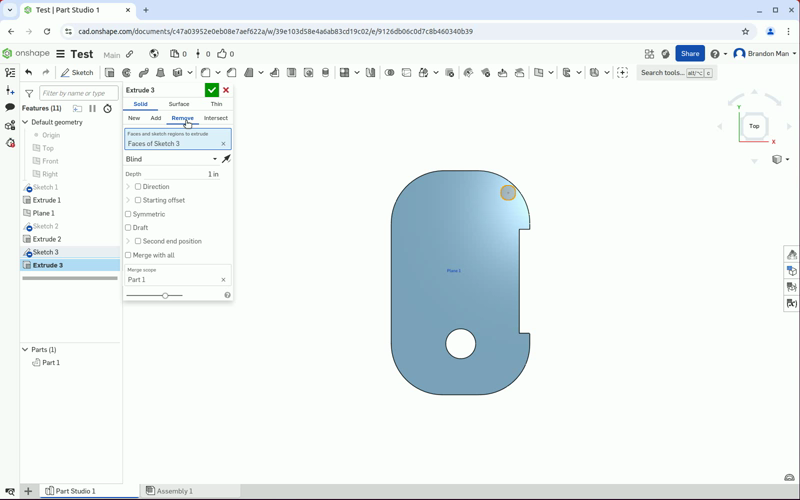
key(tab, 4)
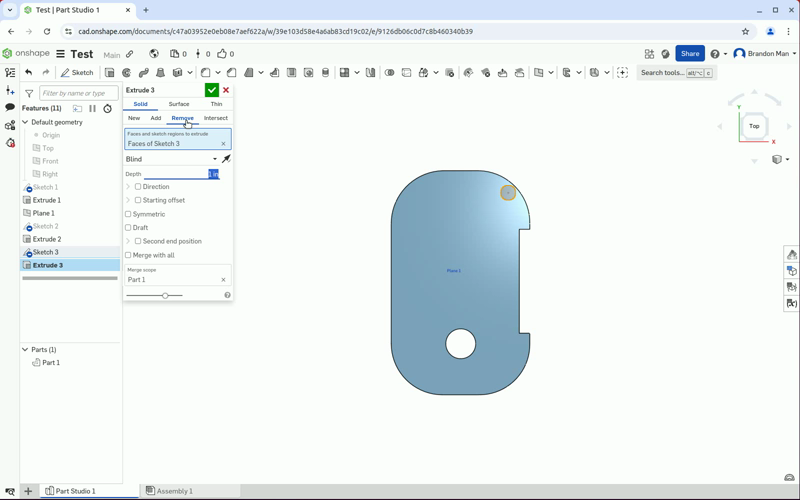
text(17.813)
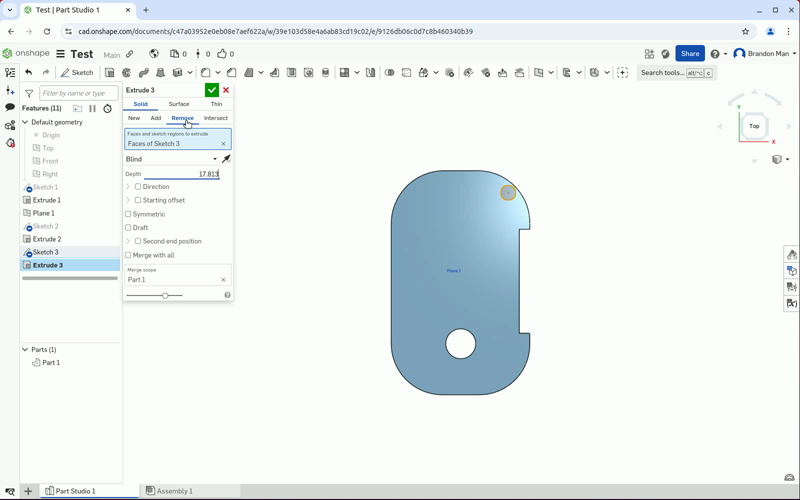
key(tab, 6)
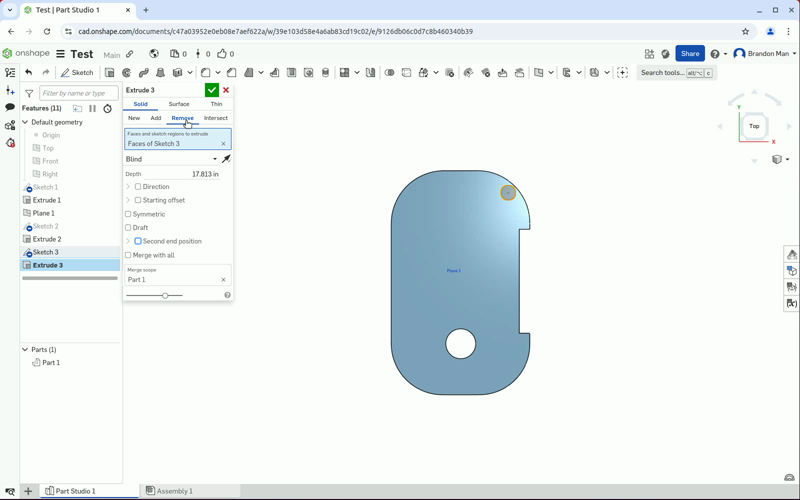
key(space)
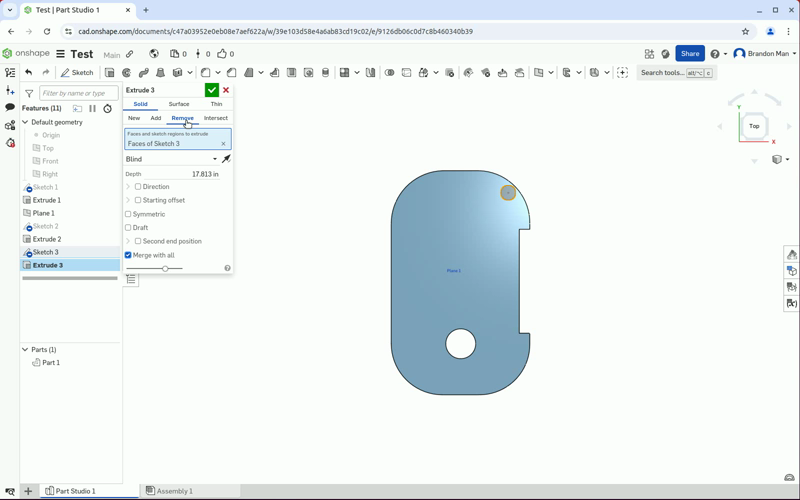
key(enter)
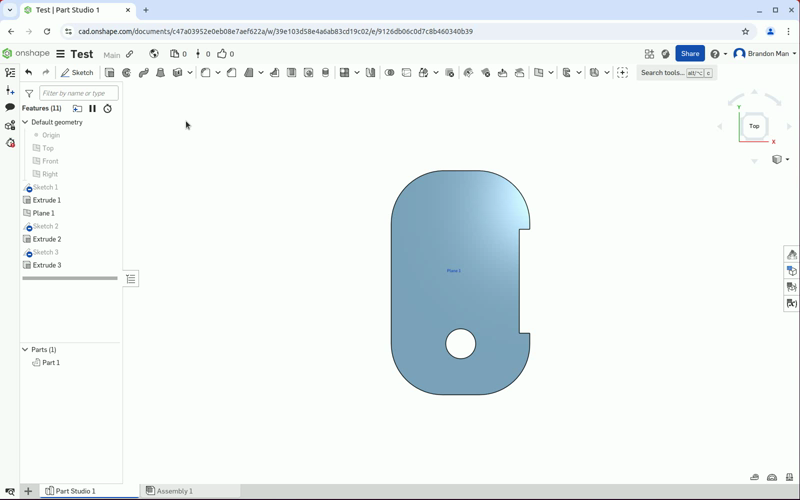
key(shift+h)
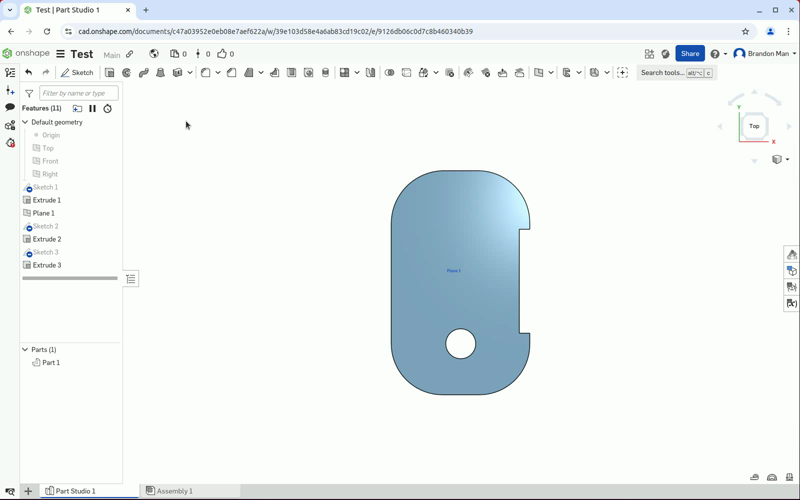
key(shift+h)
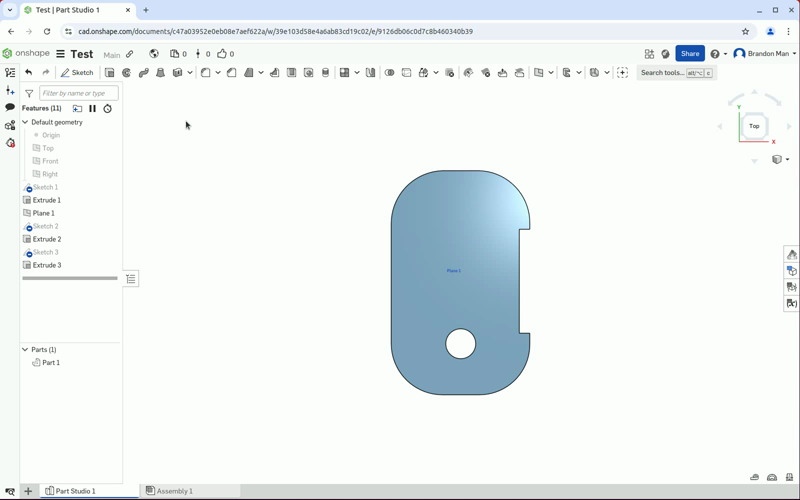
mouse_move(73, 189)
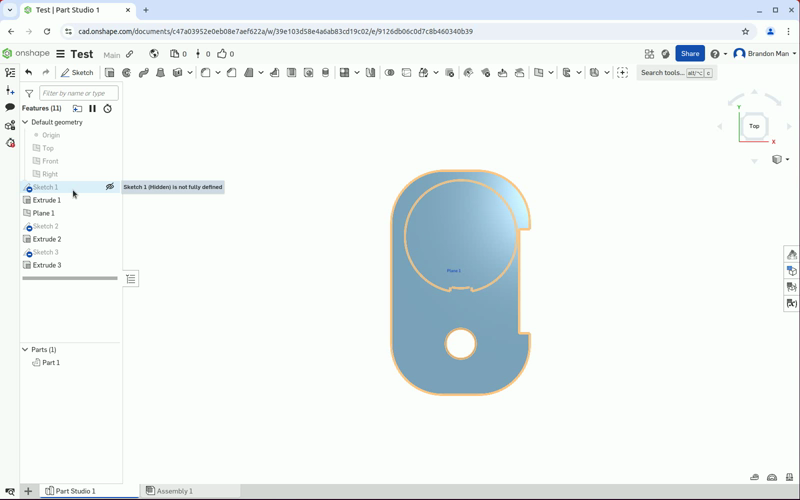
click(73, 189)
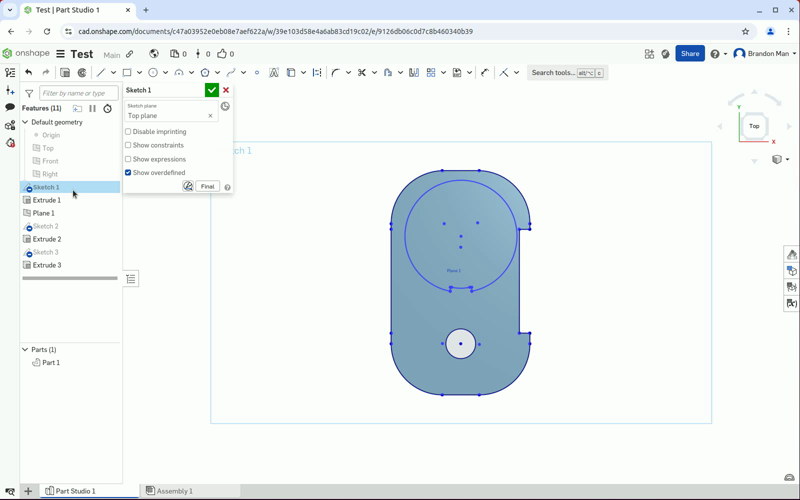
mouse_move(229, 92)
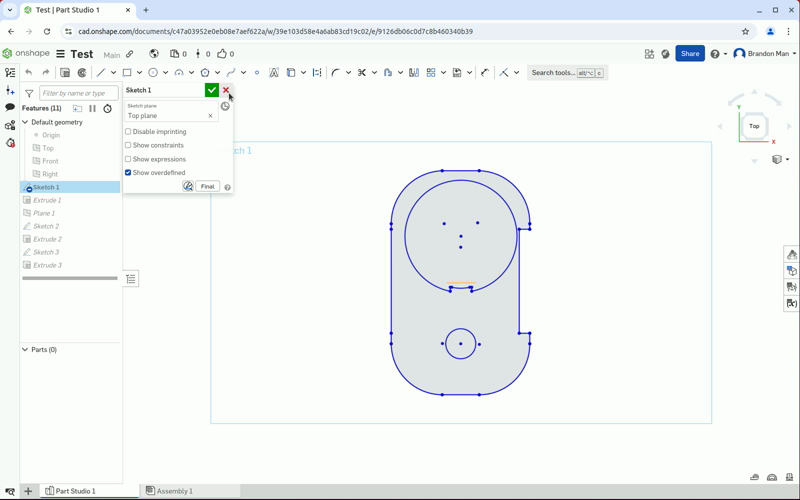
click(229, 92)
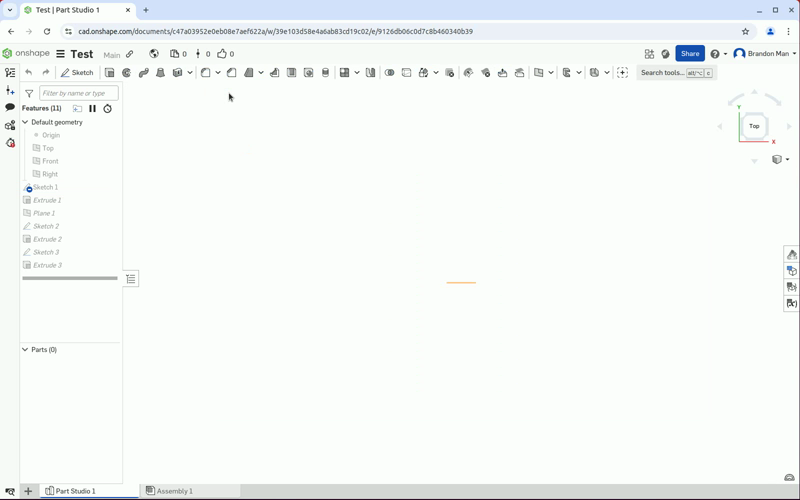
key(shift+s)
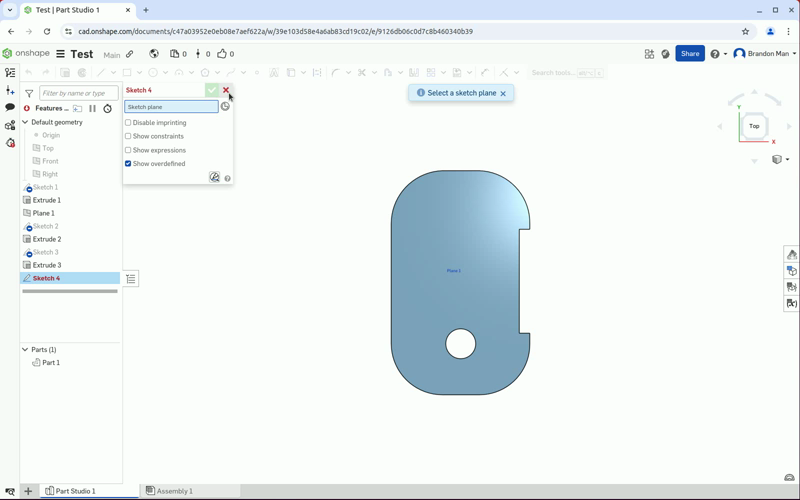
mouse_move(73, 215)
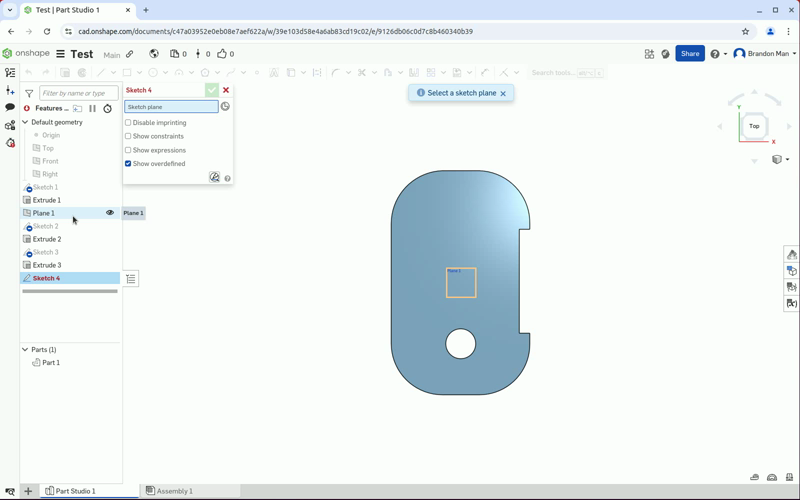
click(73, 215)
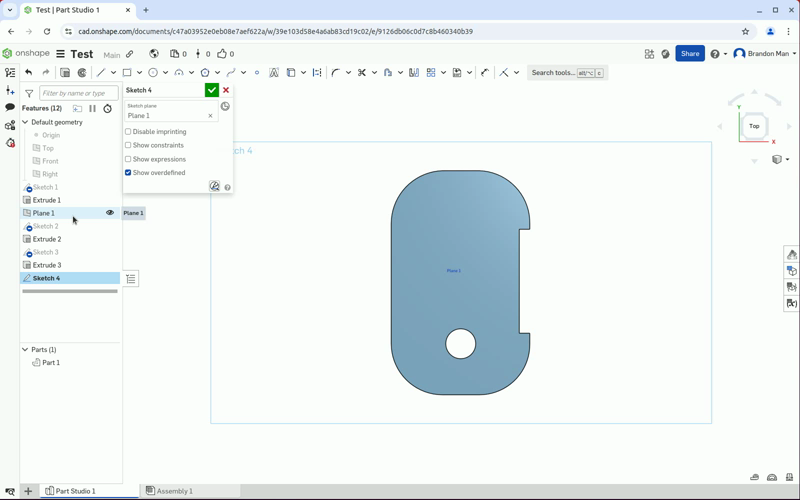
mouse_move(73, 352)
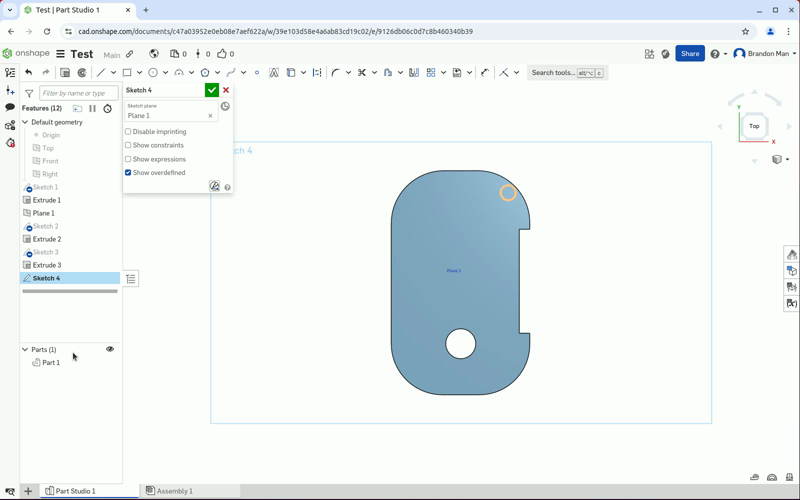
key(y)
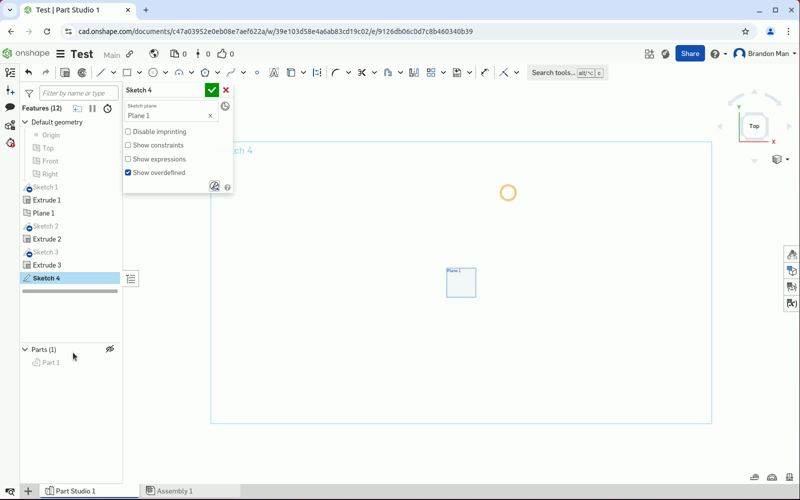
key(c)
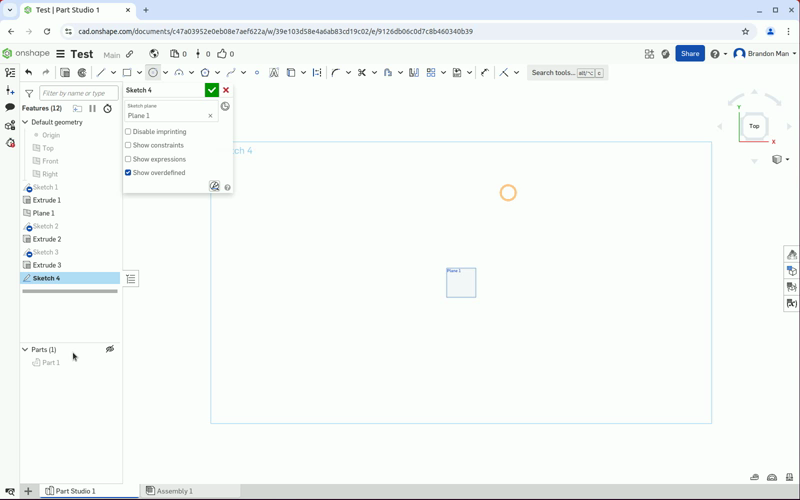
key_down(shift)
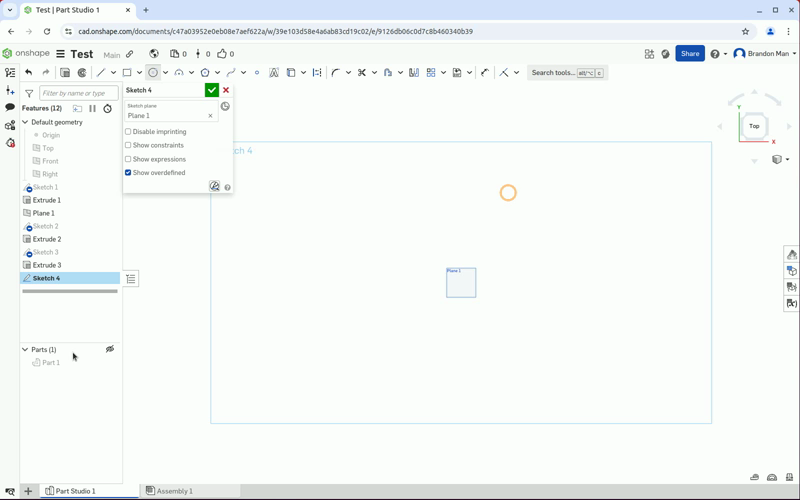
mouse_move(414, 286)
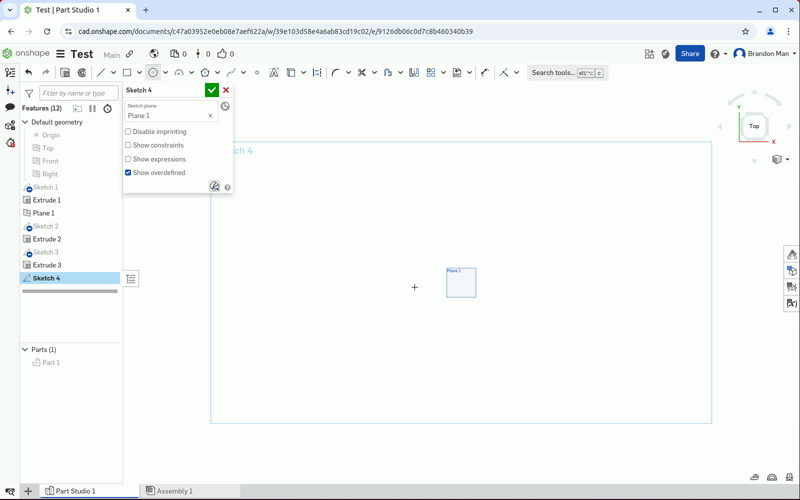
click(414, 286)
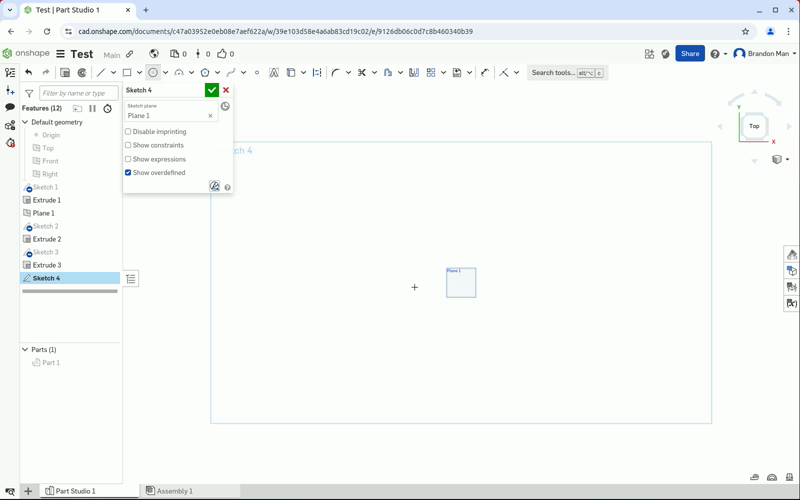
key_up(shift)
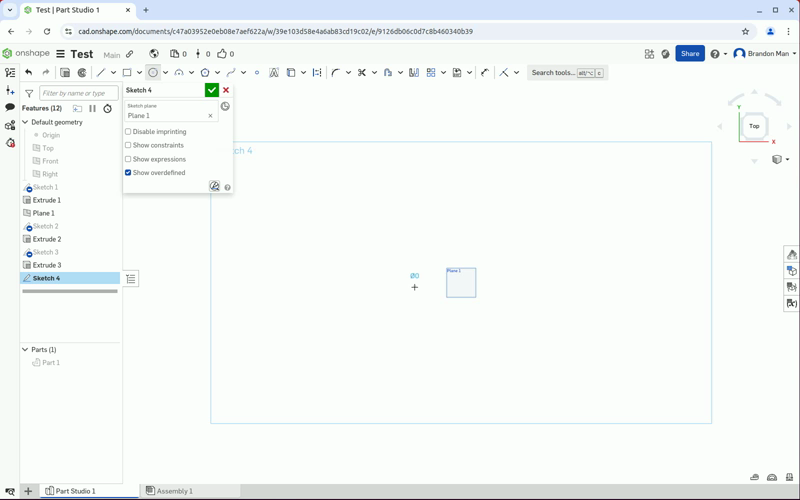
mouse_move(422, 286)
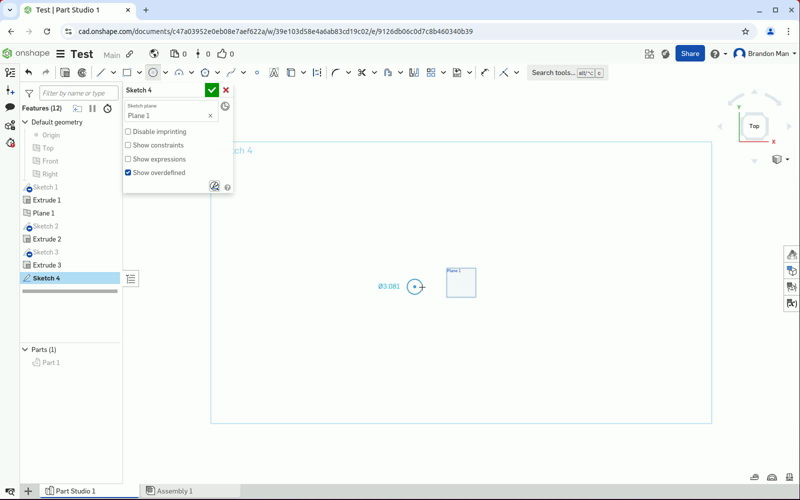
click(422, 286)
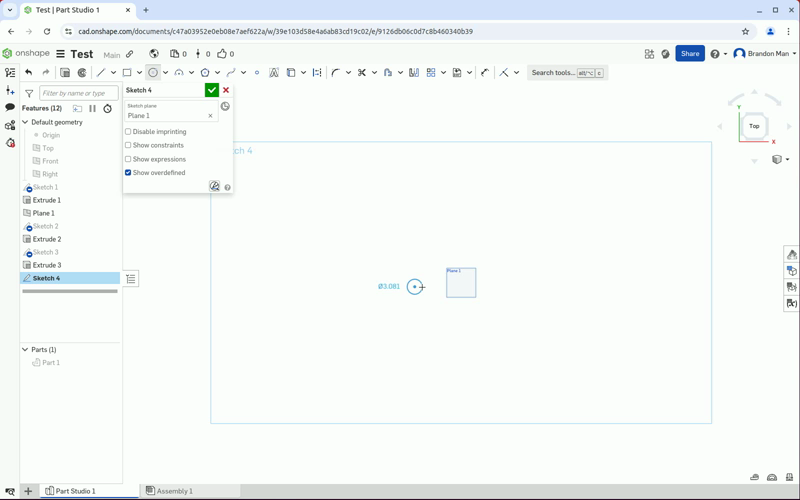
key(esc)
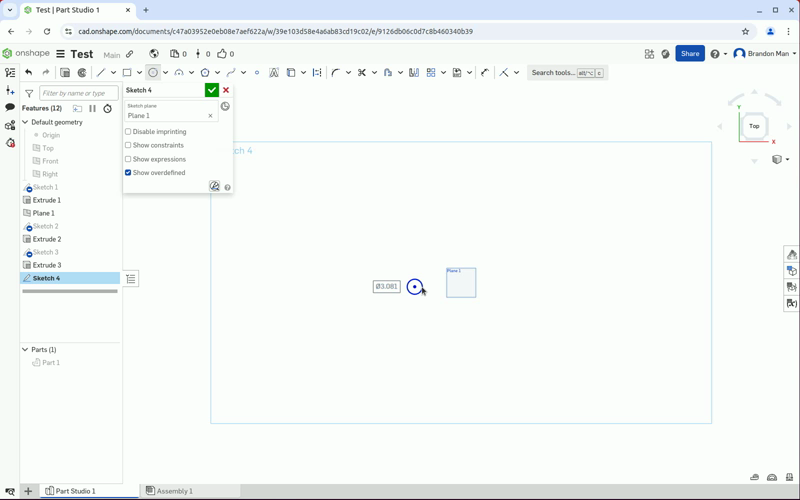
mouse_move(411, 292)
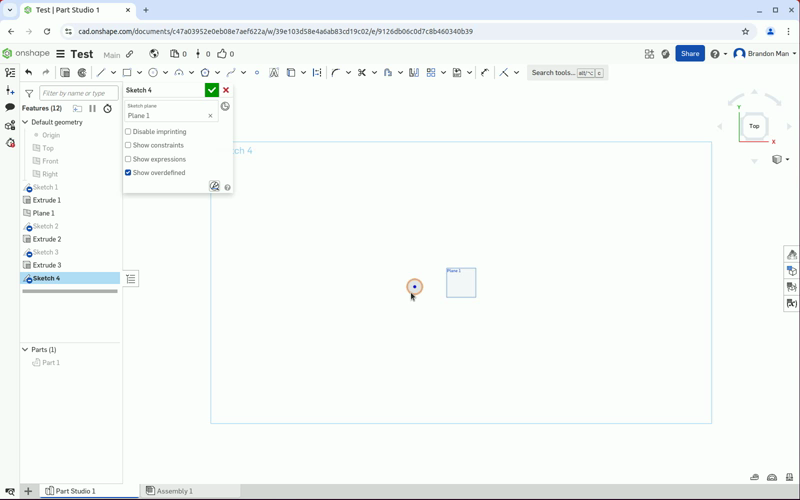
scroll(6)
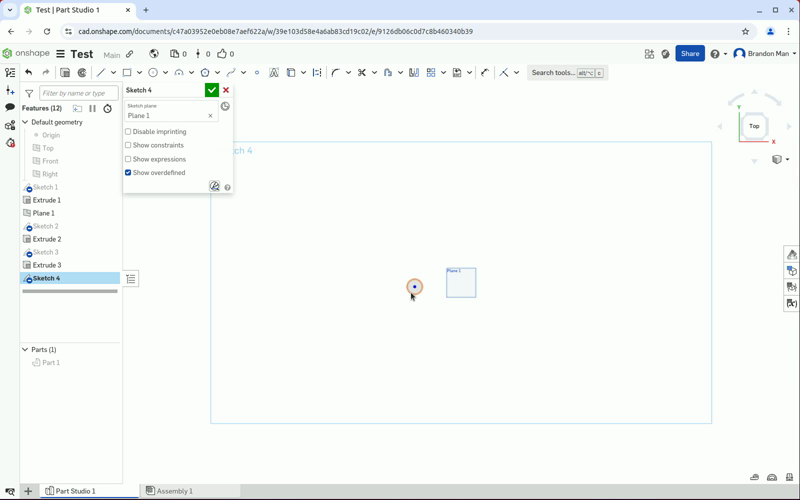
scroll(6)
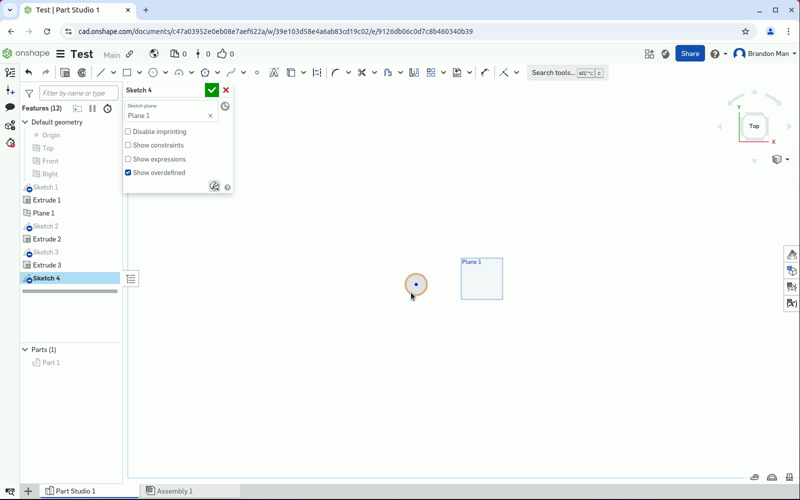
scroll(6)
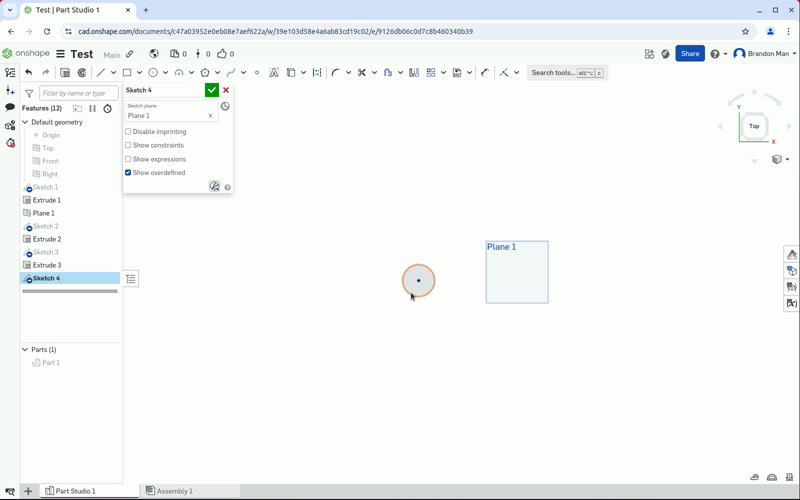
scroll(6)
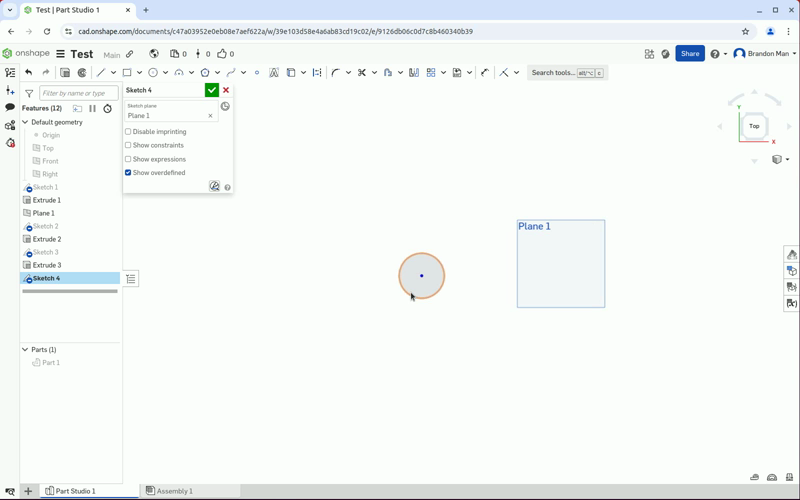
scroll(6)
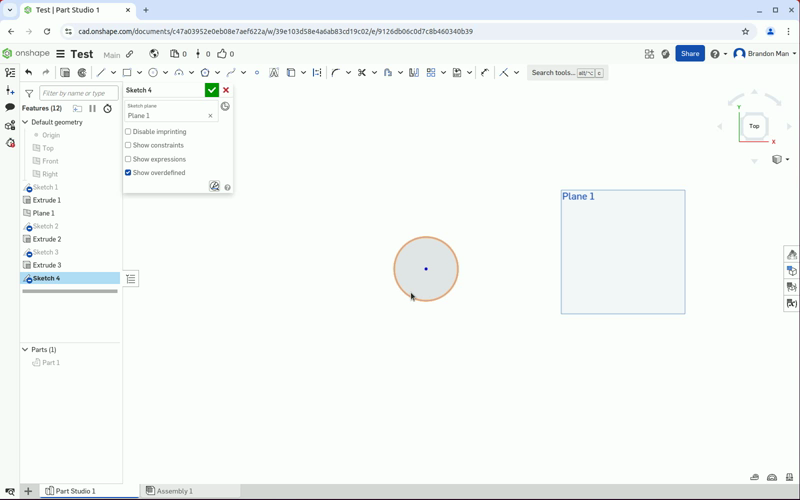
scroll(6)
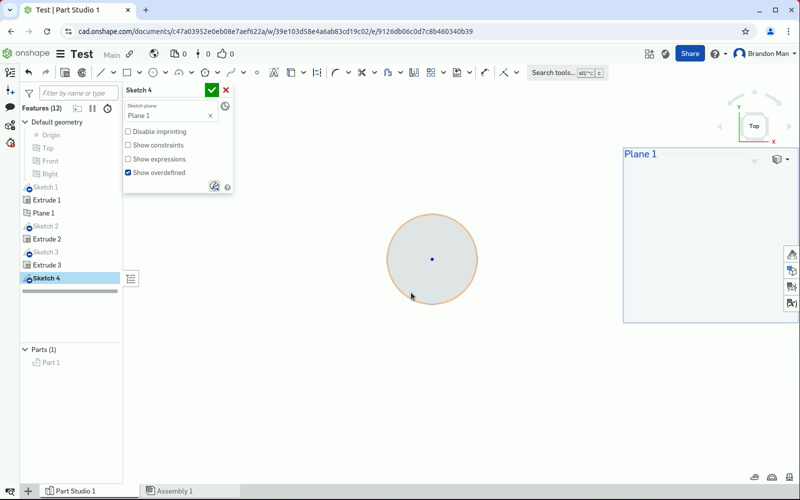
scroll(6)
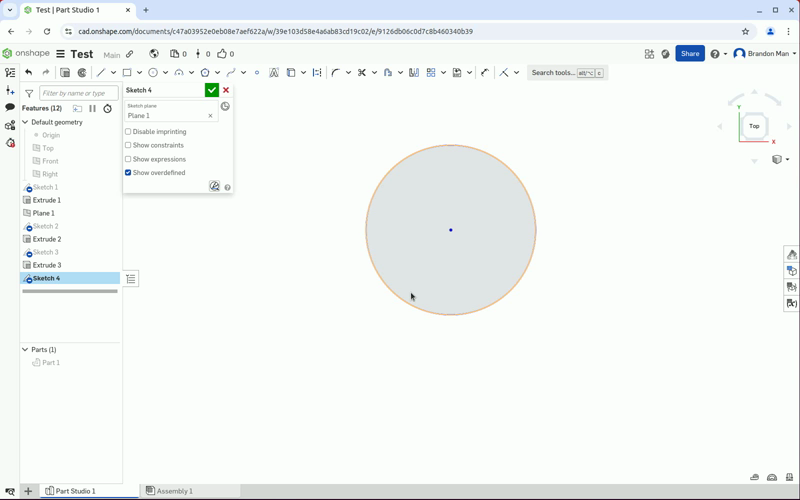
click(411, 292)
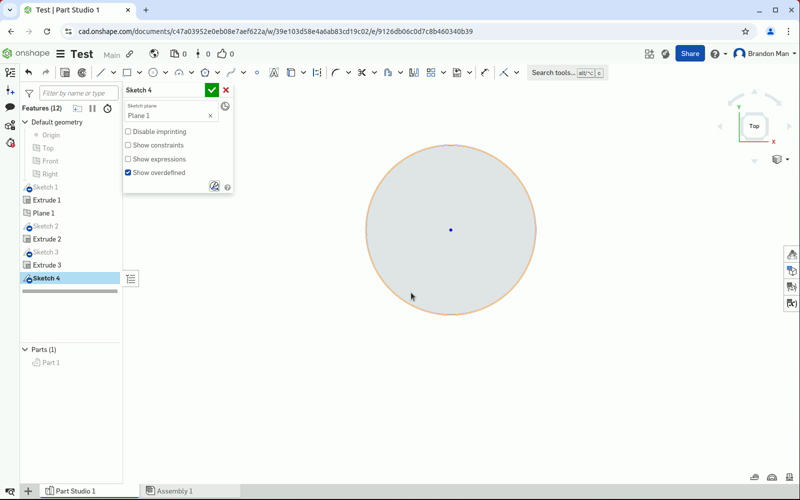
scroll(-6)
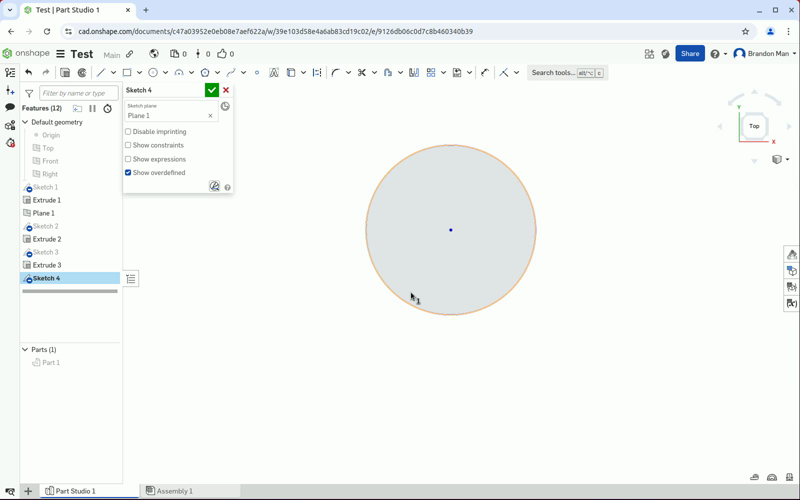
scroll(-6)
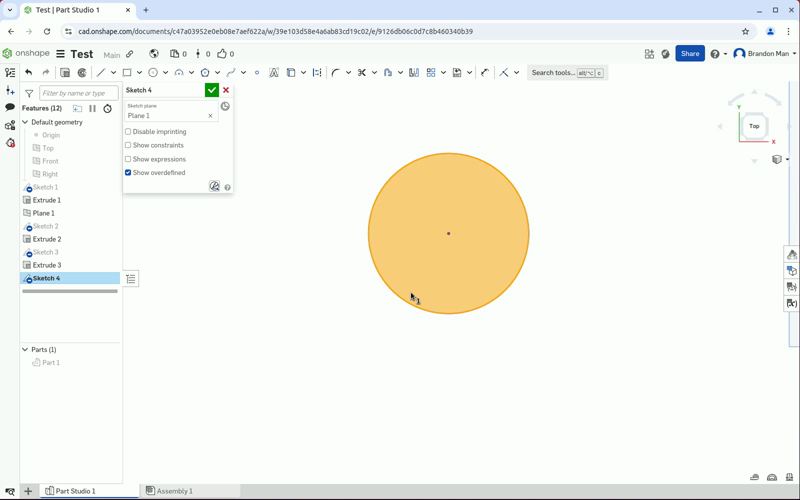
scroll(-6)
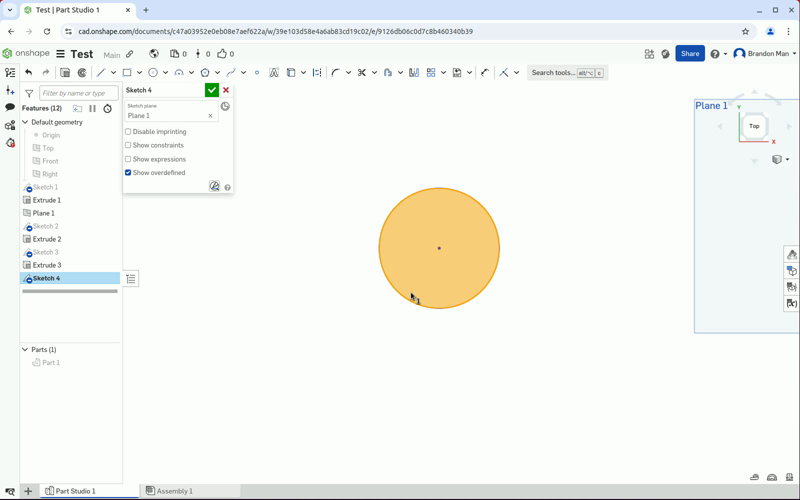
scroll(-6)
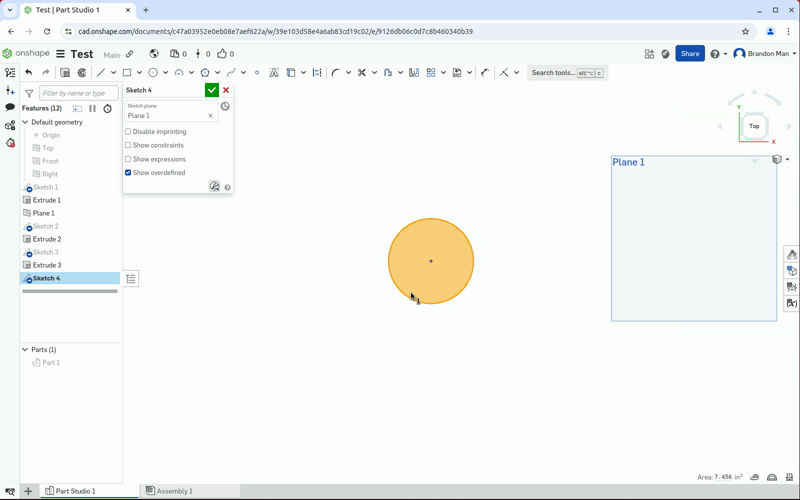
scroll(-6)
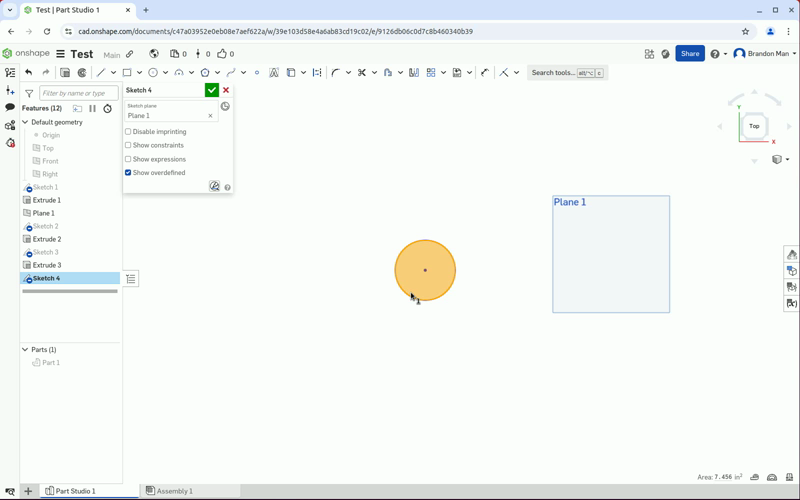
scroll(-6)
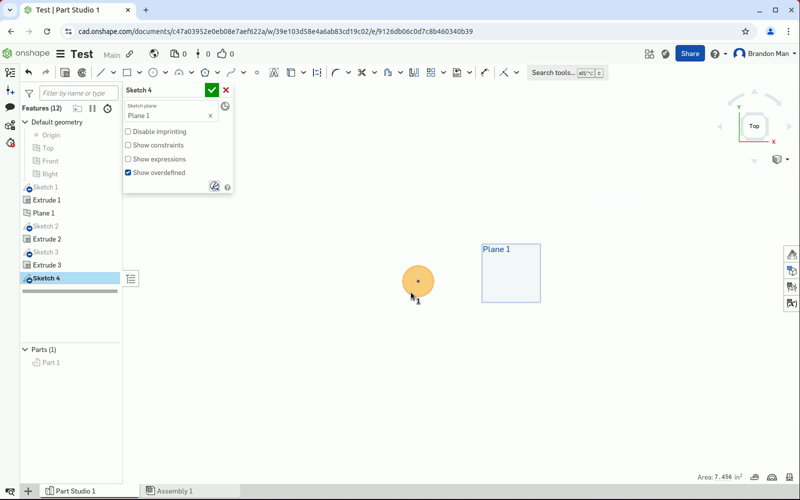
scroll(-6)
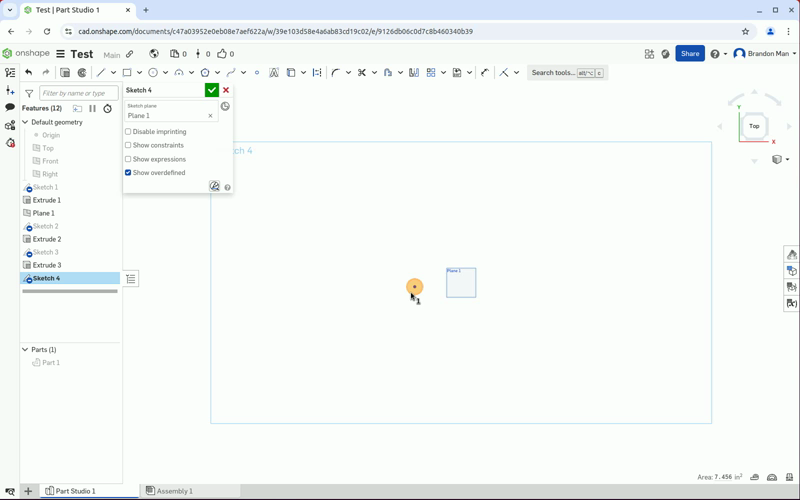
mouse_move(73, 352)
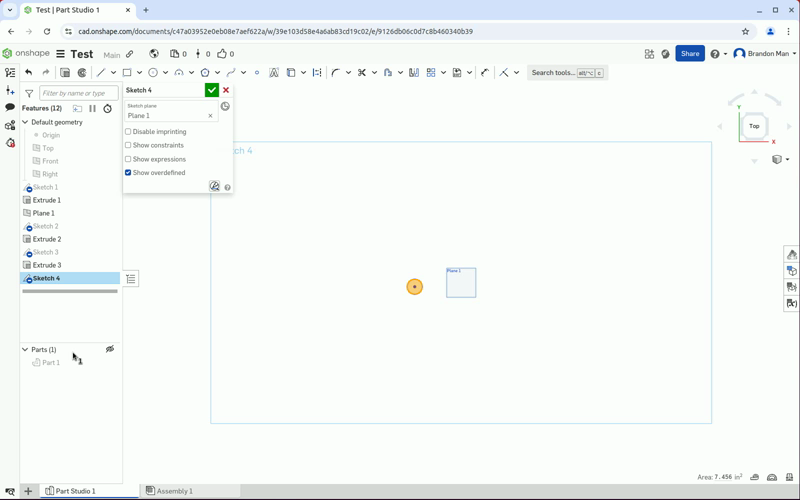
key(shift+y)
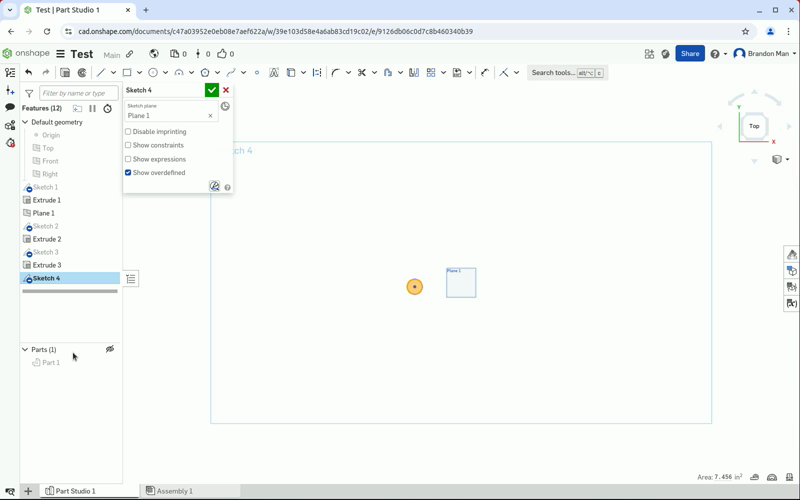
key(shift+e)
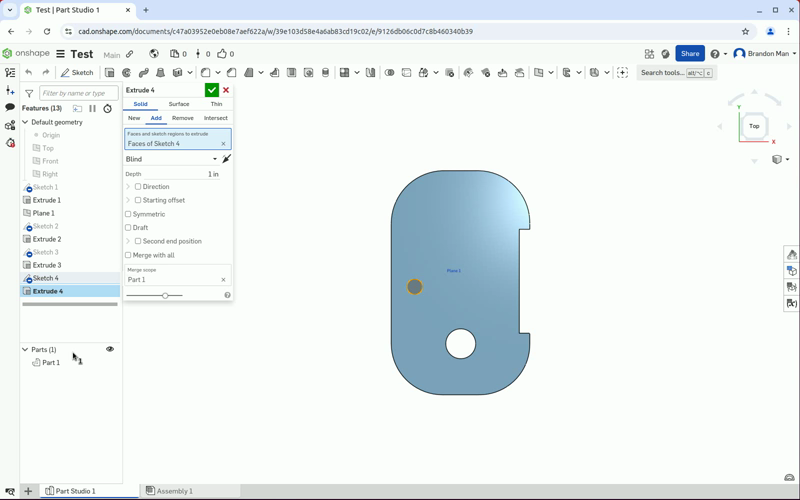
mouse_move(143, 106)
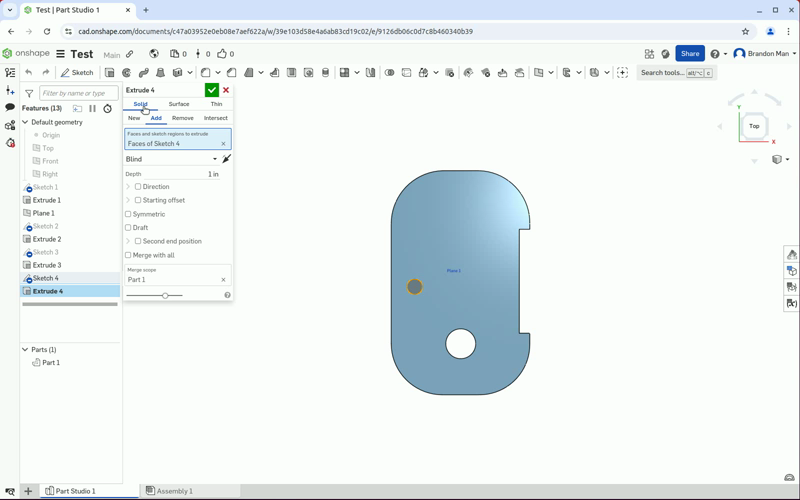
click(143, 106)
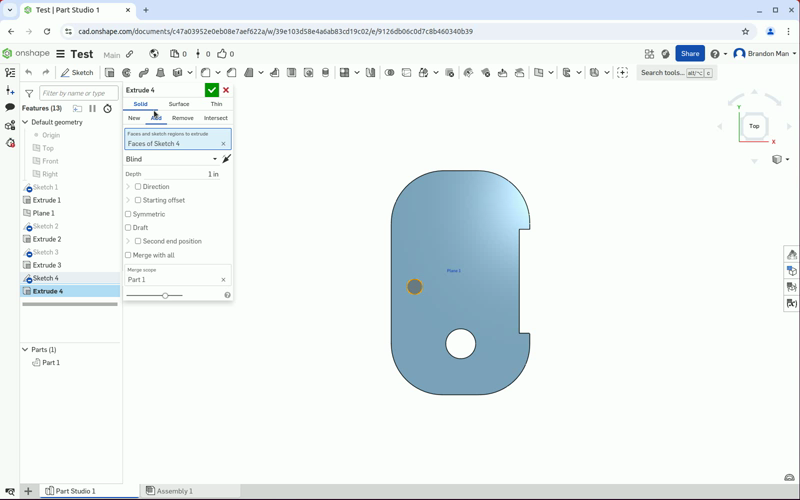
mouse_move(186, 120)
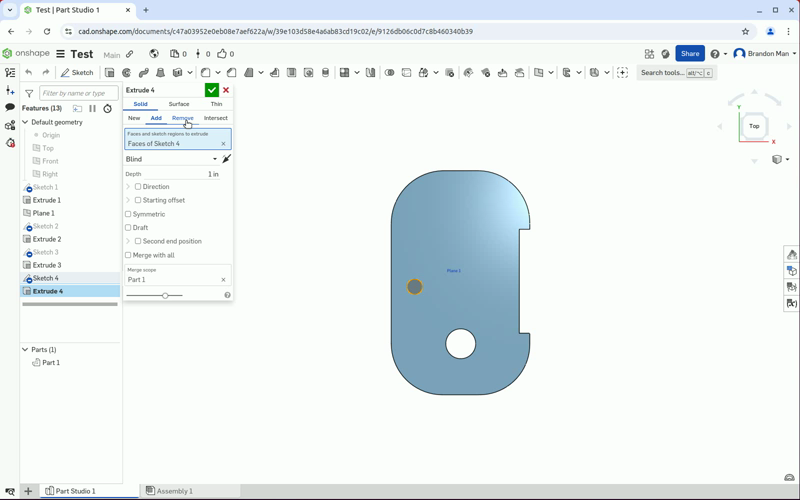
click(186, 120)
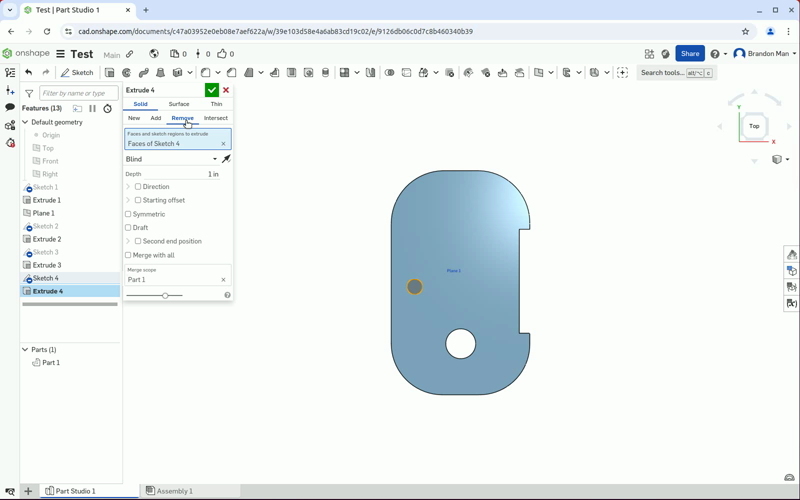
key(tab, 4)
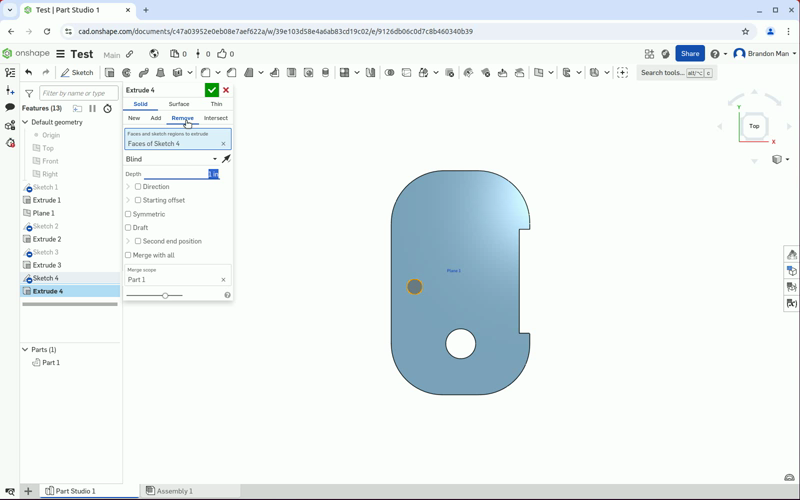
text(17.813)
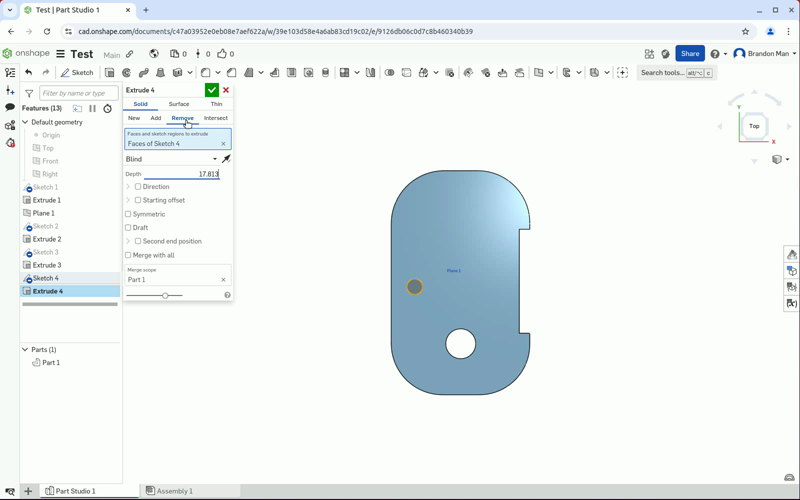
key(tab, 6)
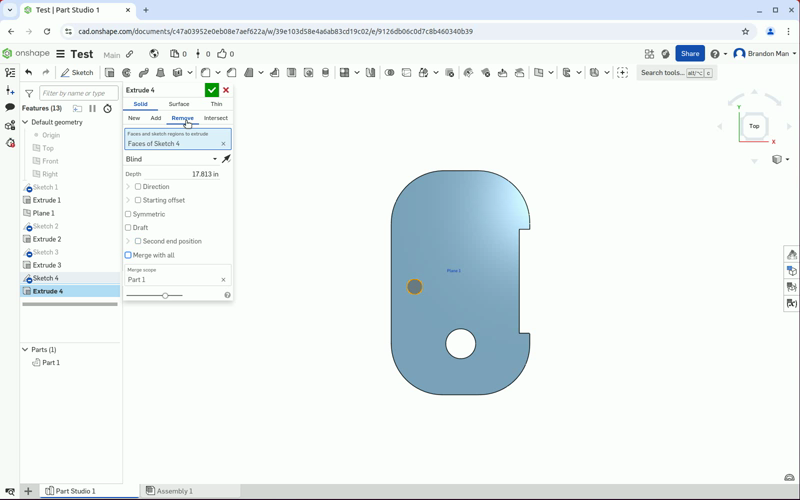
key(space)
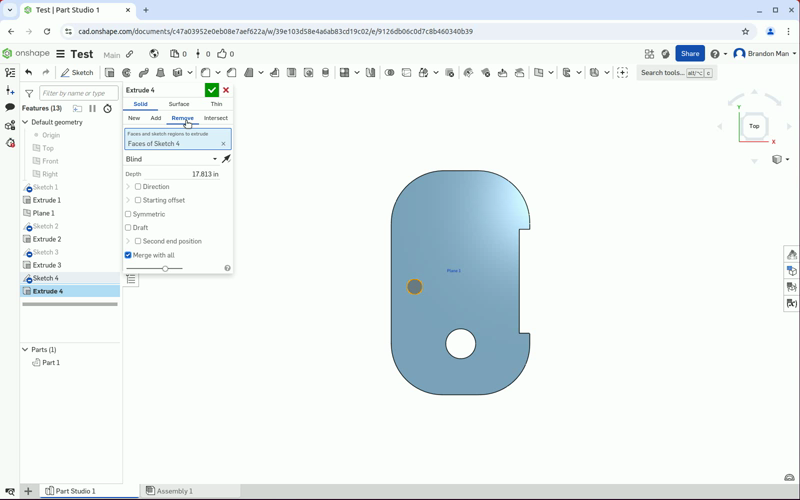
key(enter)
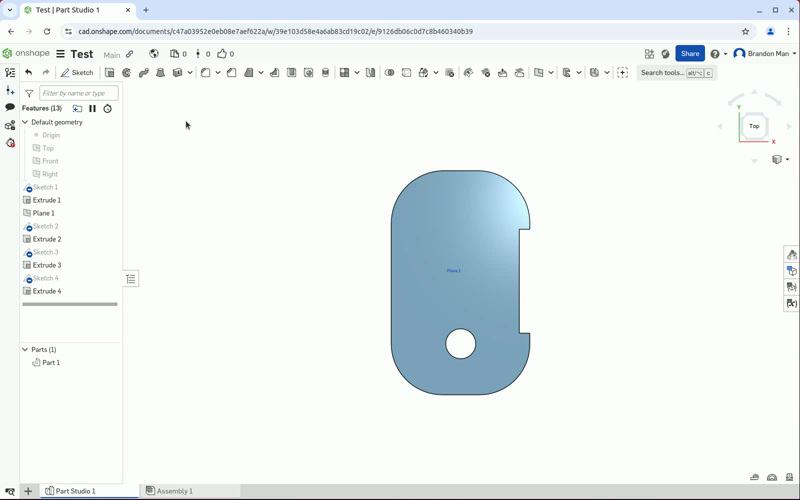
key(shift+h)
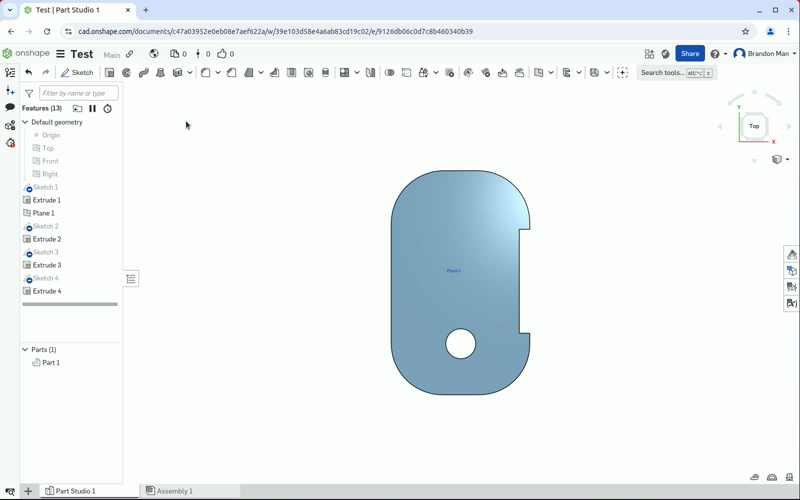
key(shift+h)
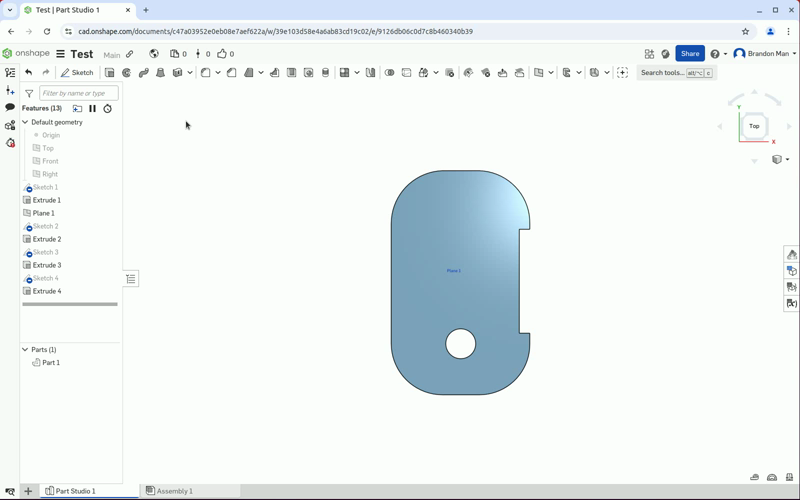
mouse_move(73, 189)
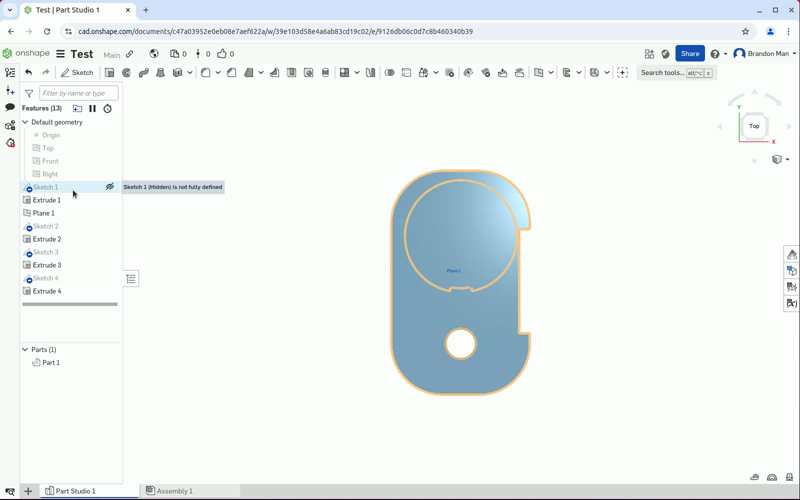
click(73, 189)
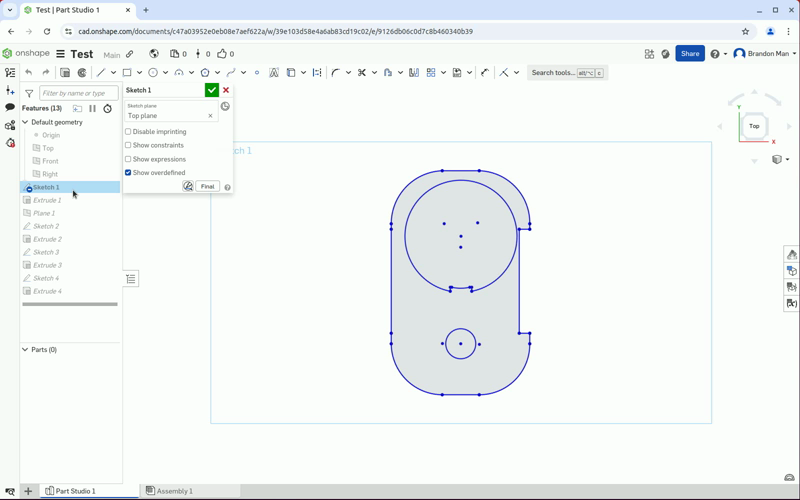
mouse_move(229, 92)
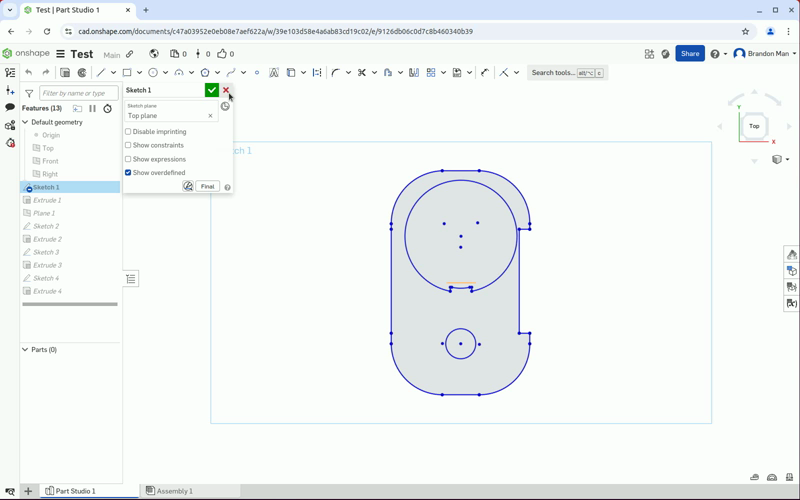
click(229, 92)
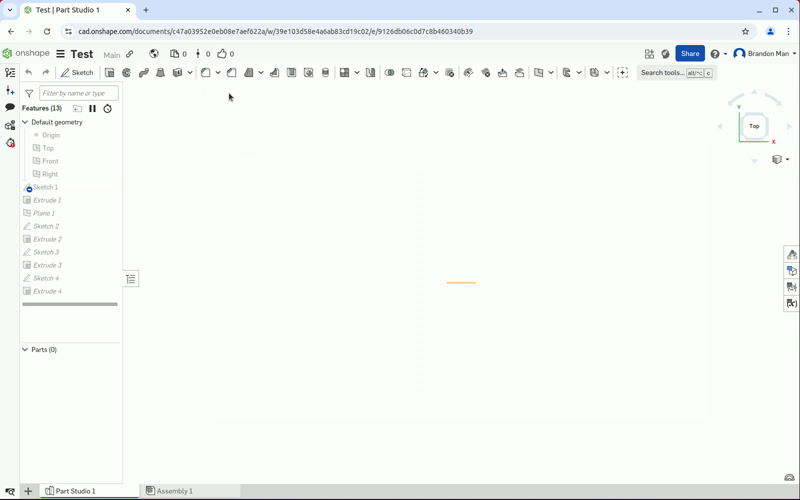
key(shift+s)
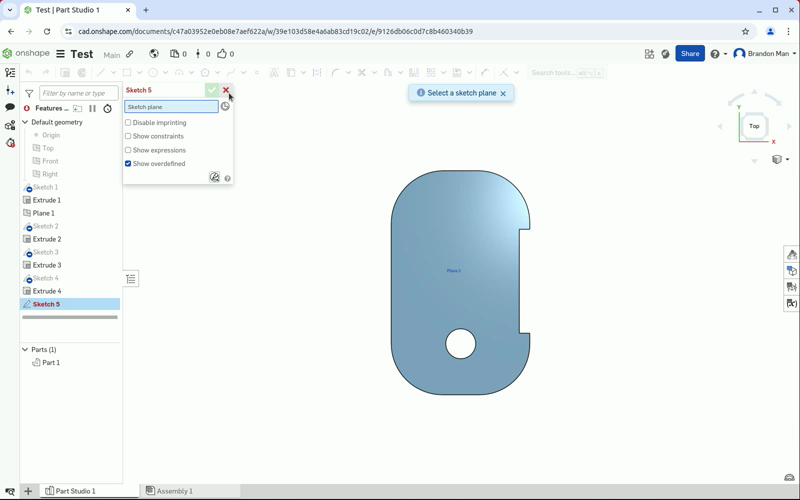
mouse_move(73, 215)
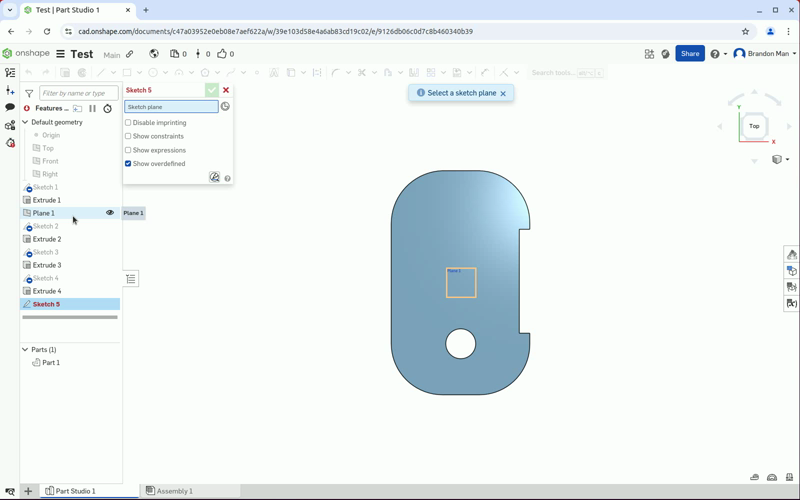
click(73, 215)
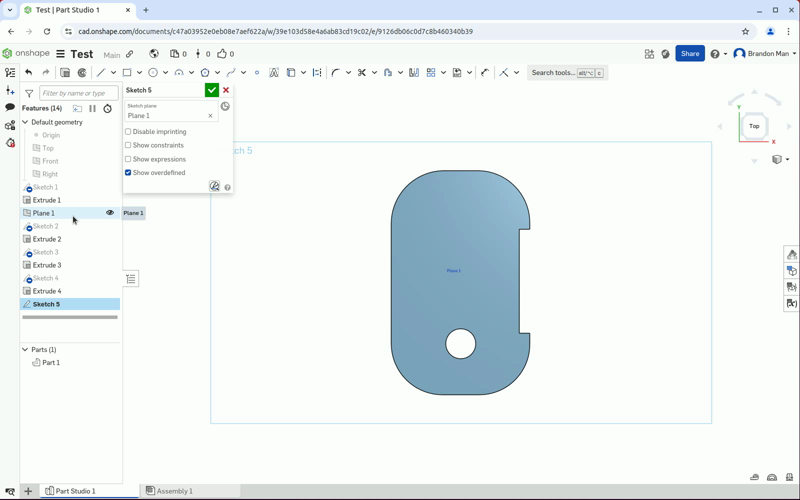
mouse_move(73, 352)
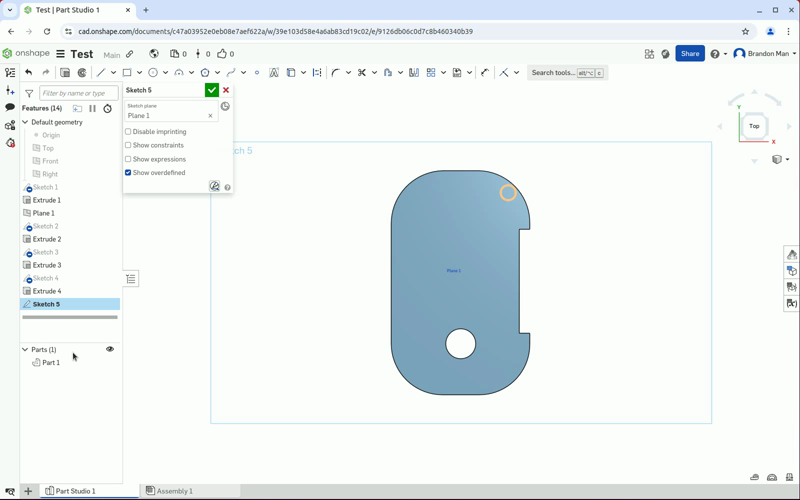
key(y)
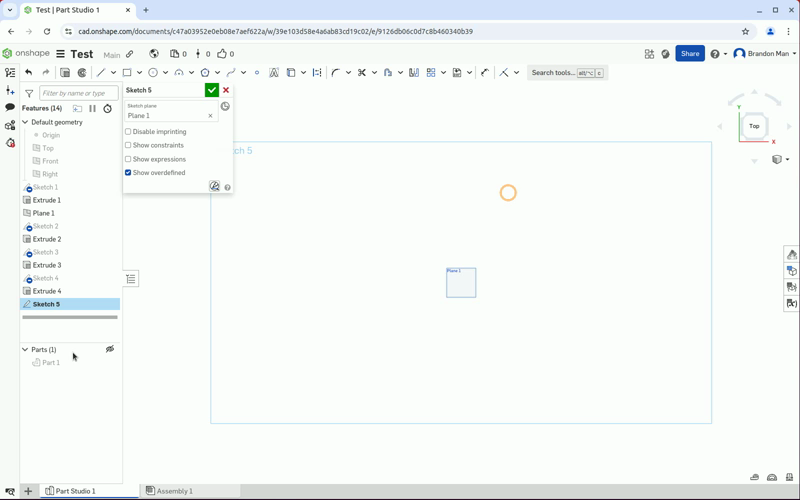
key(c)
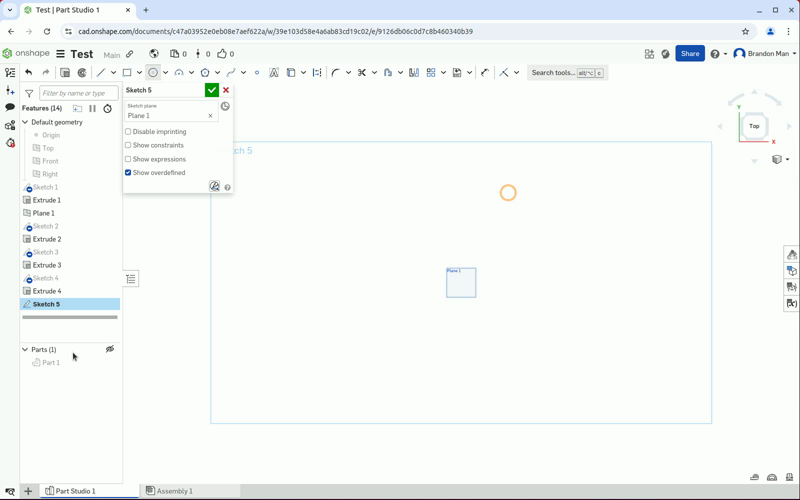
key_down(shift)
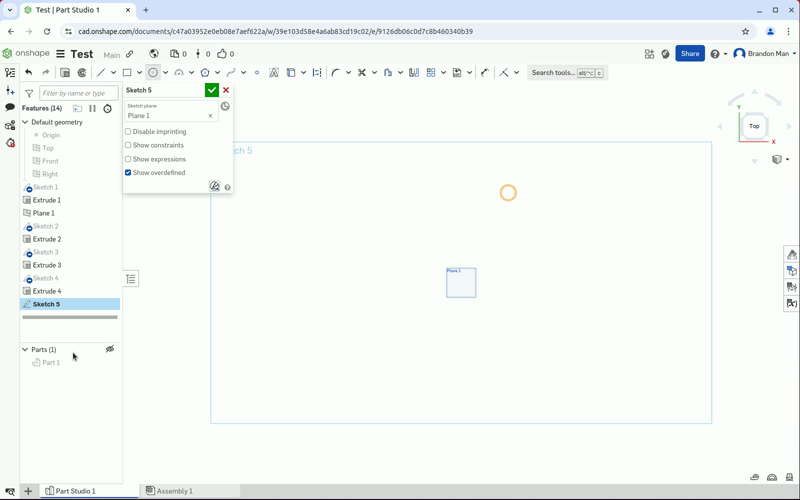
mouse_move(508, 286)
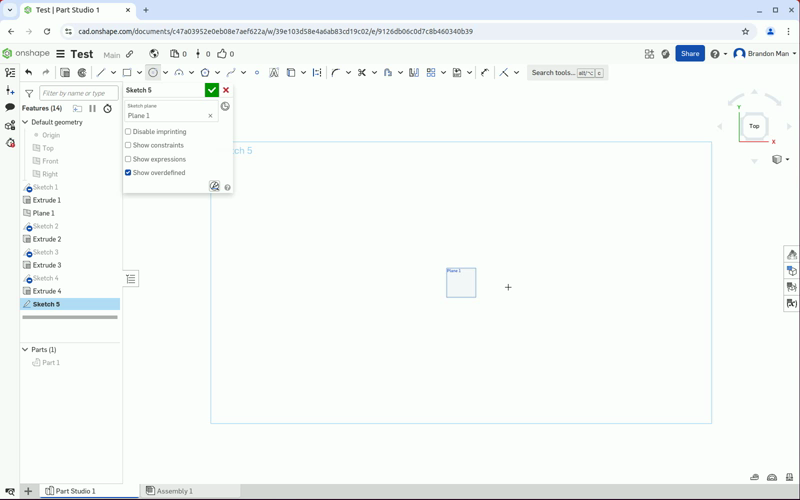
click(508, 286)
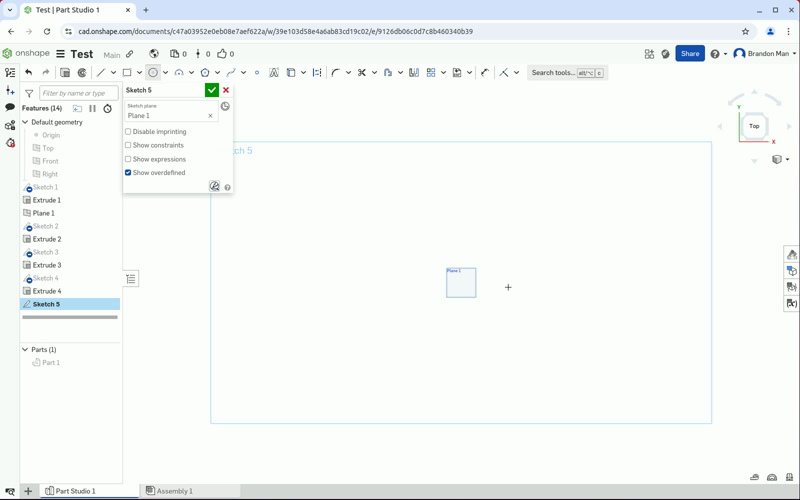
key_up(shift)
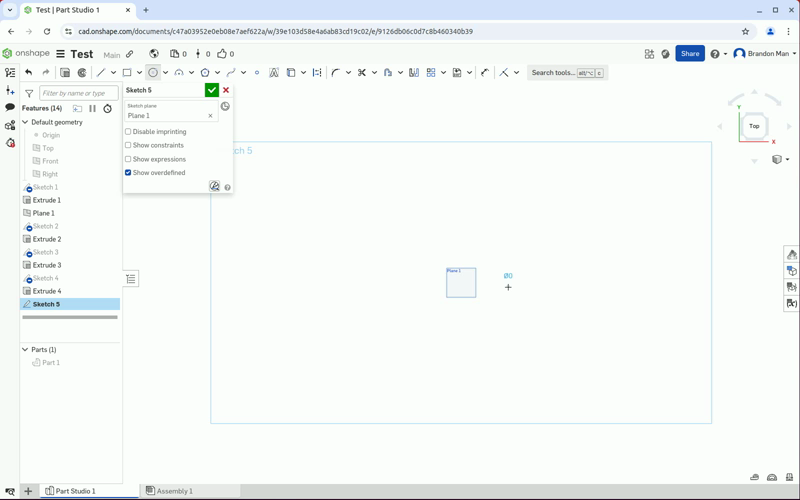
mouse_move(515, 286)
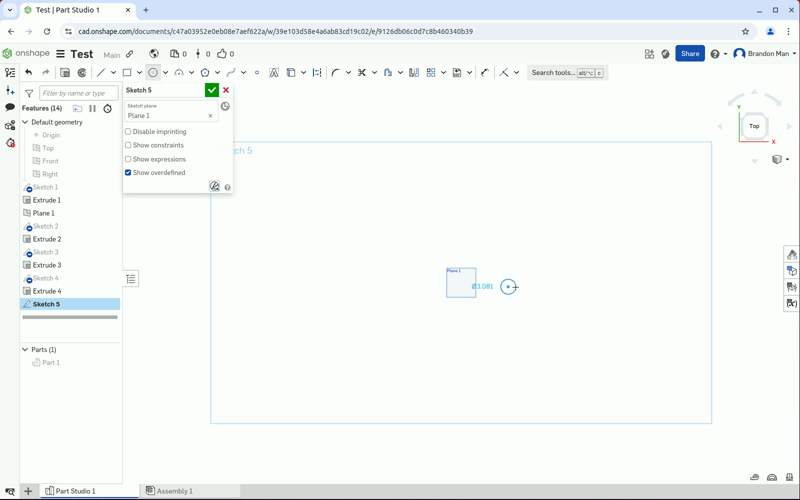
click(515, 286)
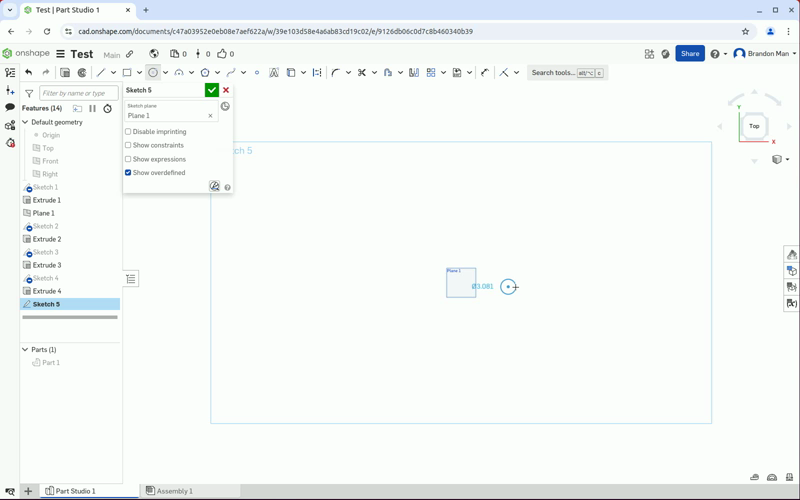
key(esc)
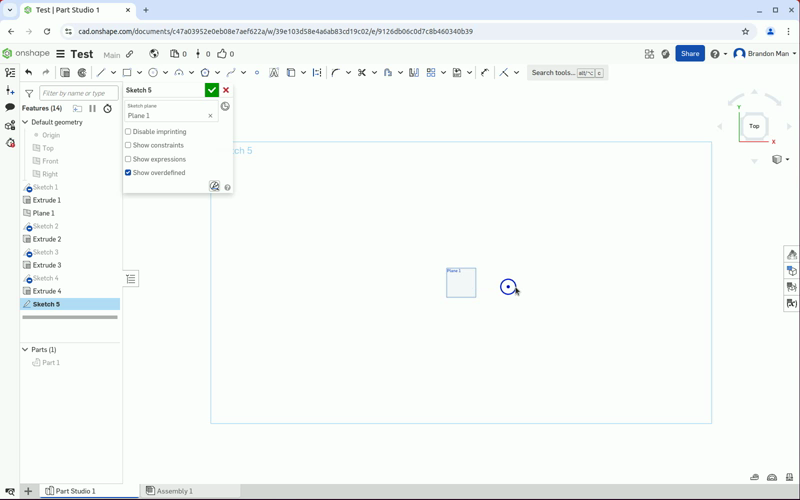
mouse_move(501, 289)
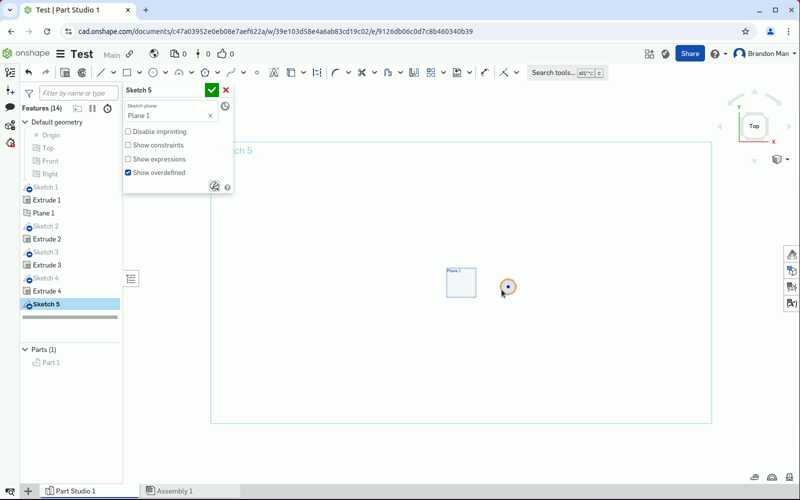
scroll(6)
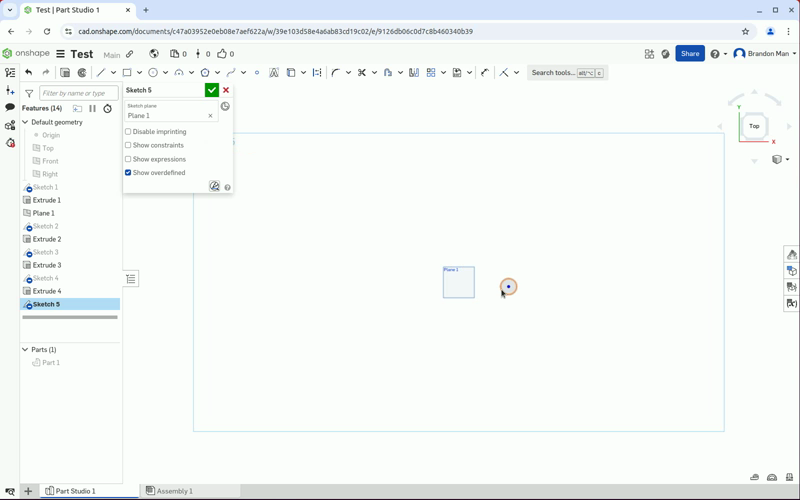
scroll(6)
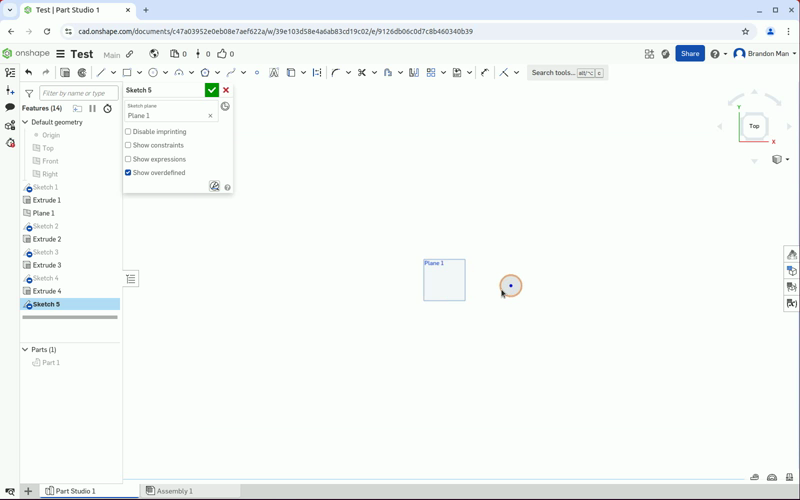
scroll(6)
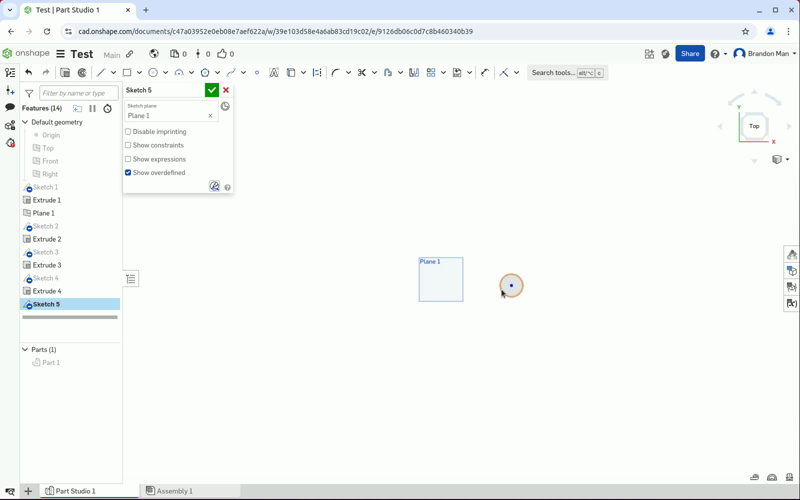
scroll(6)
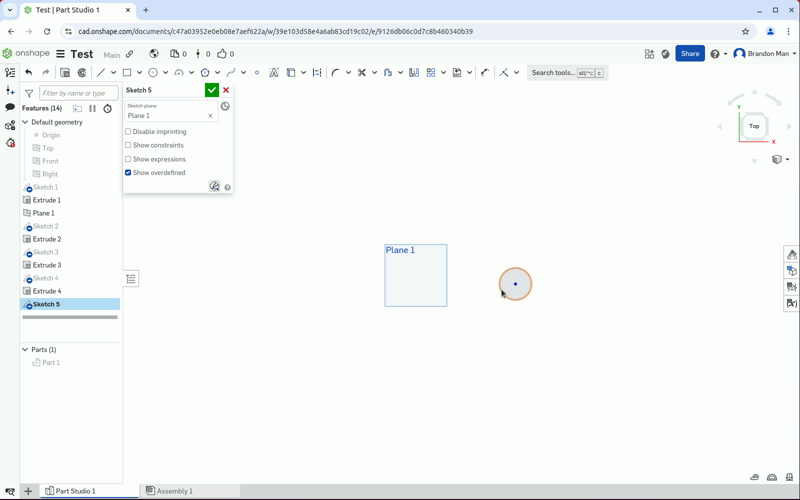
scroll(6)
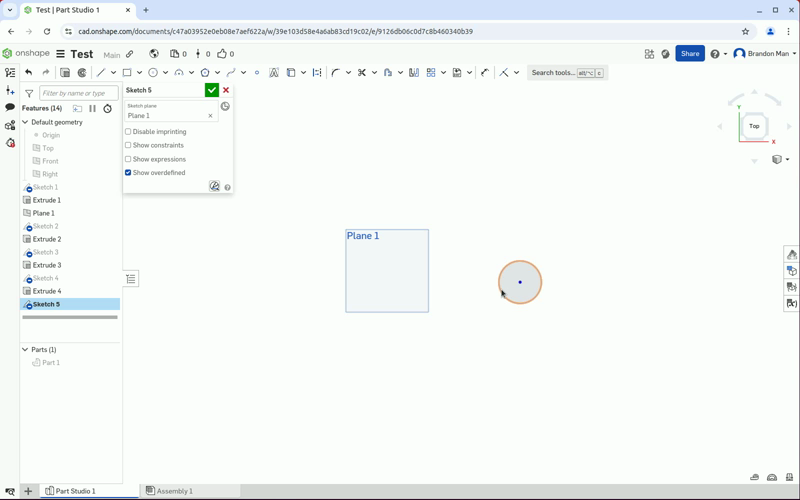
scroll(6)
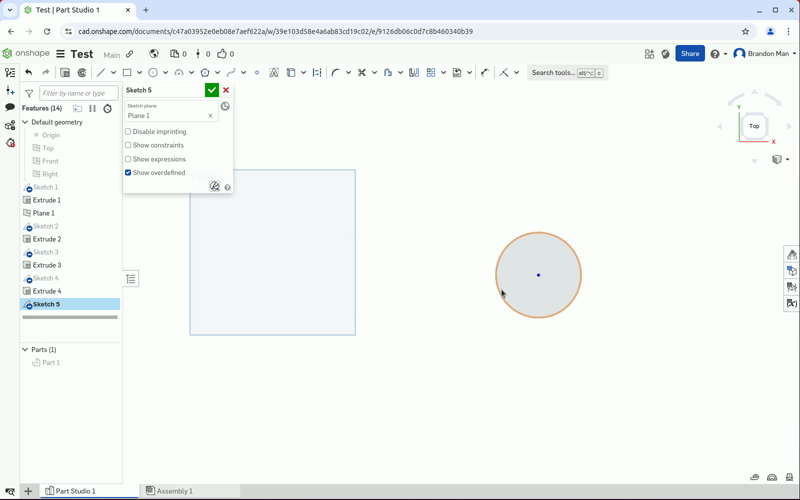
scroll(6)
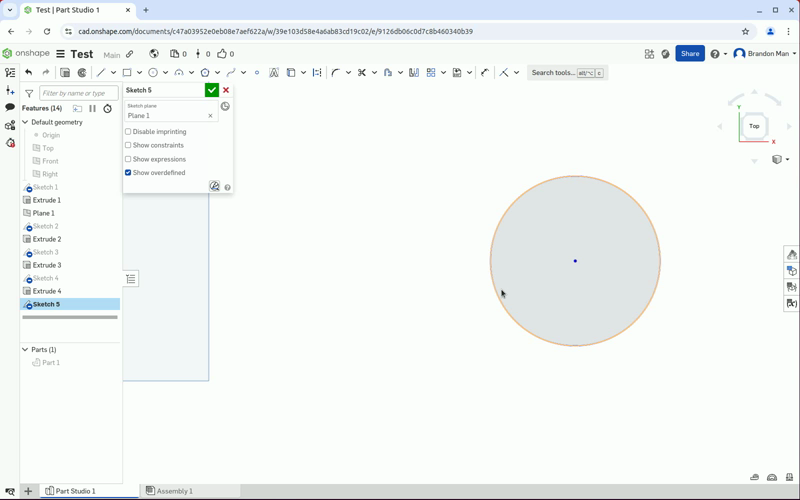
click(501, 289)
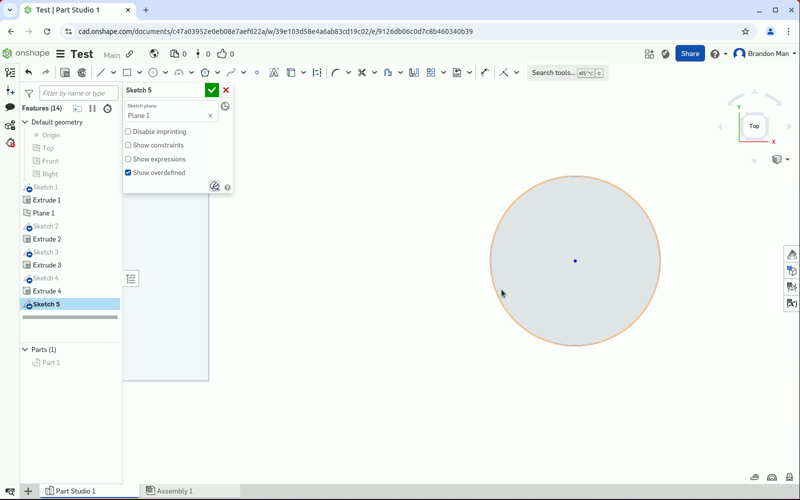
scroll(-6)
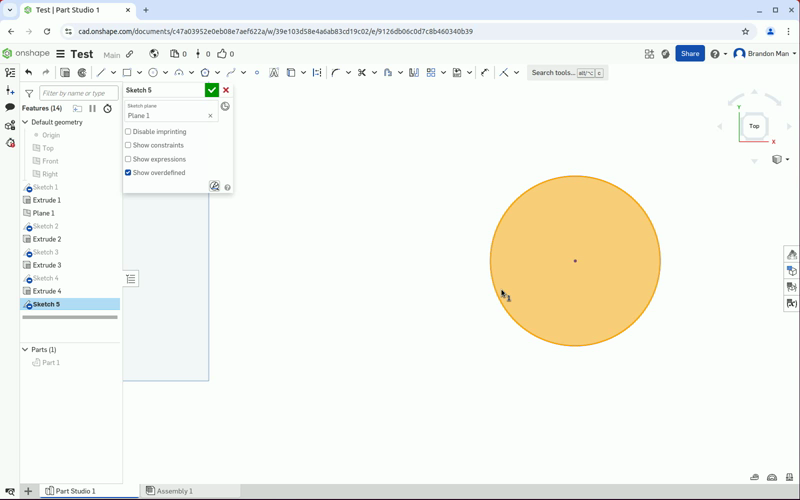
scroll(-6)
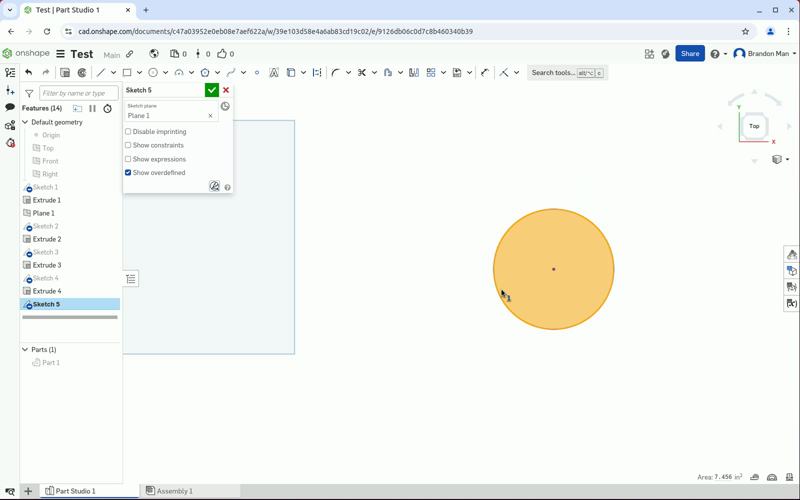
scroll(-6)
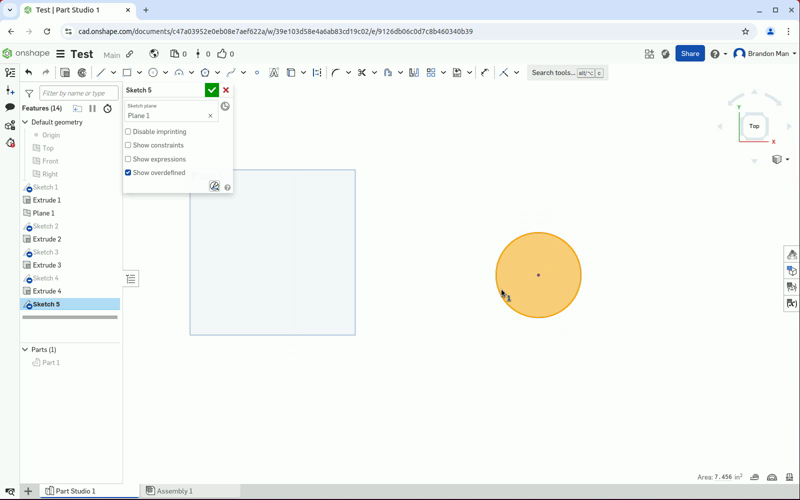
scroll(-6)
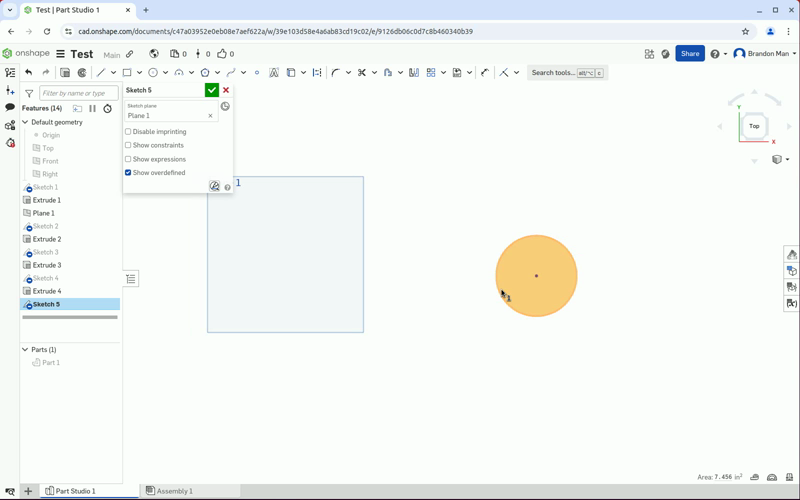
scroll(-6)
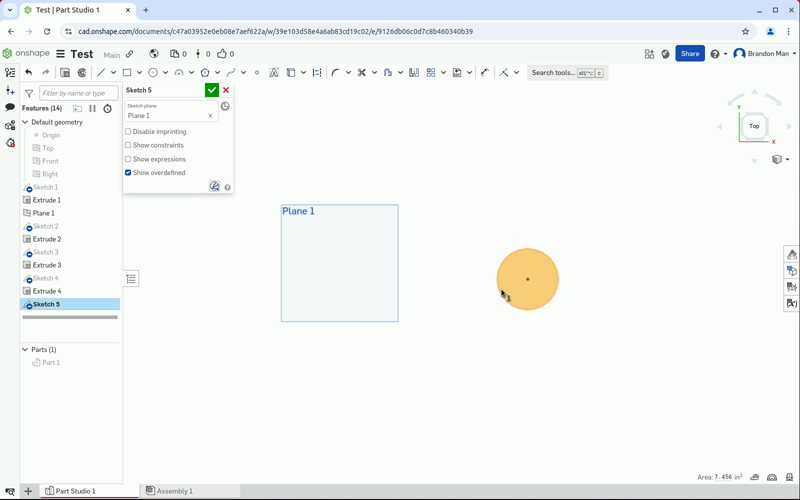
scroll(-6)
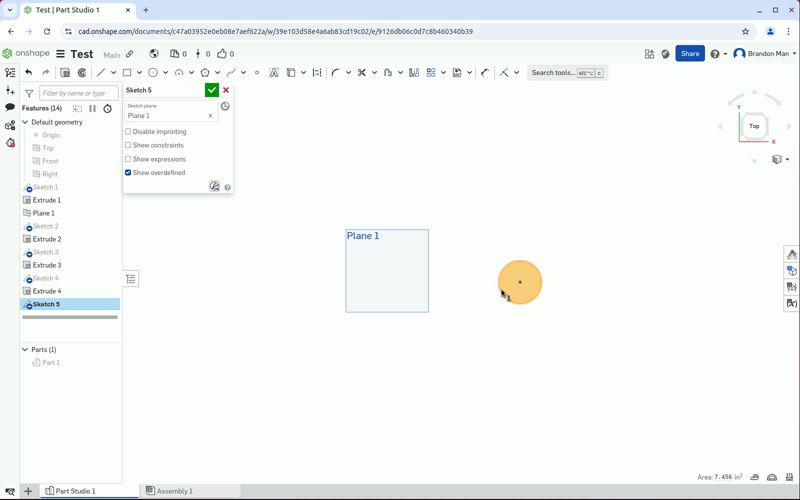
scroll(-6)
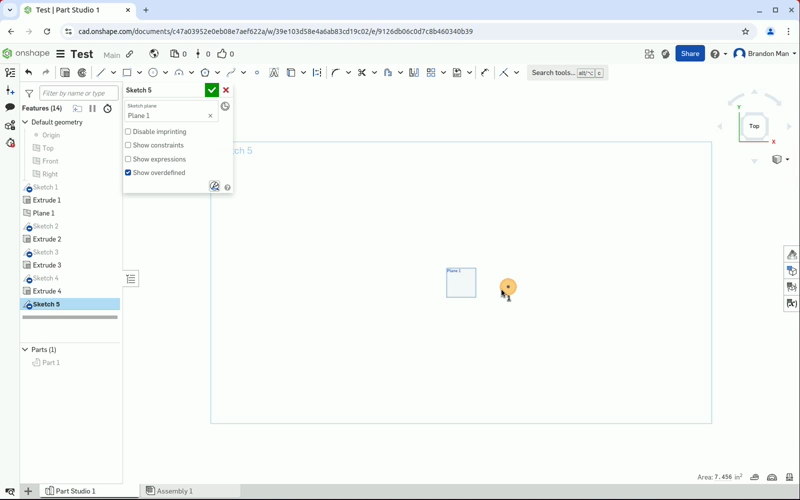
mouse_move(73, 352)
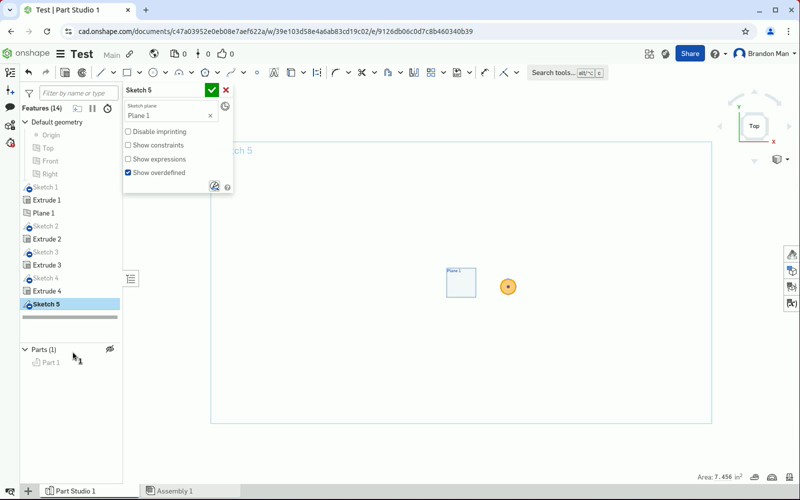
key(shift+y)
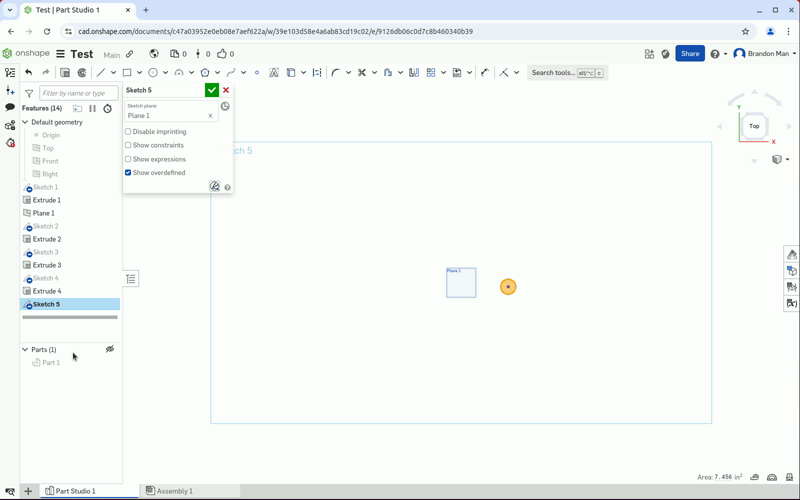
key(shift+e)
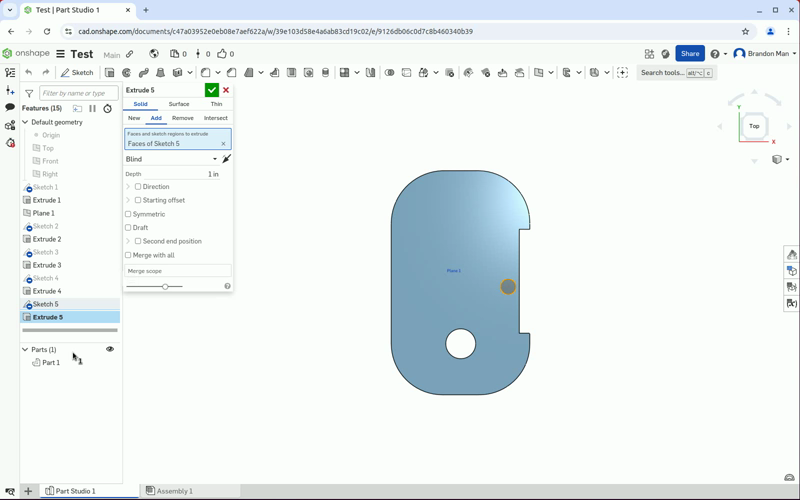
mouse_move(143, 106)
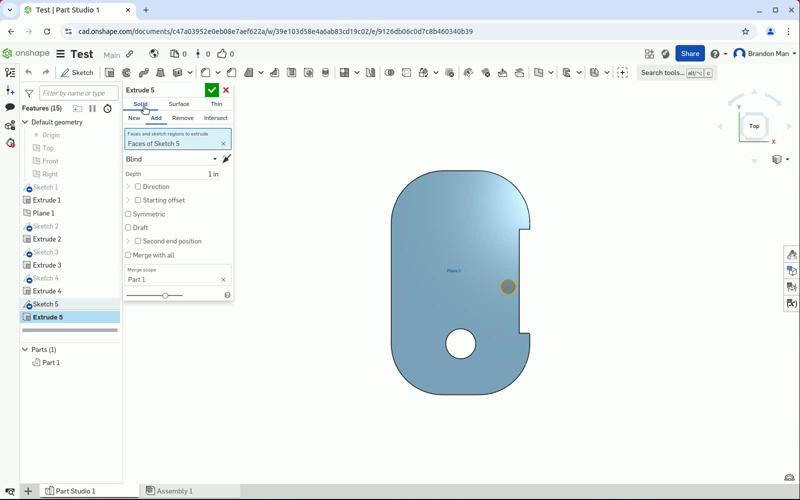
click(143, 106)
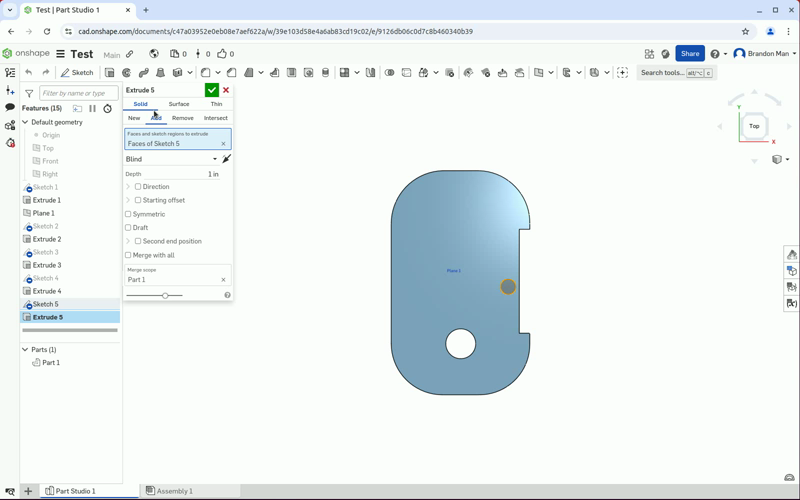
mouse_move(186, 120)
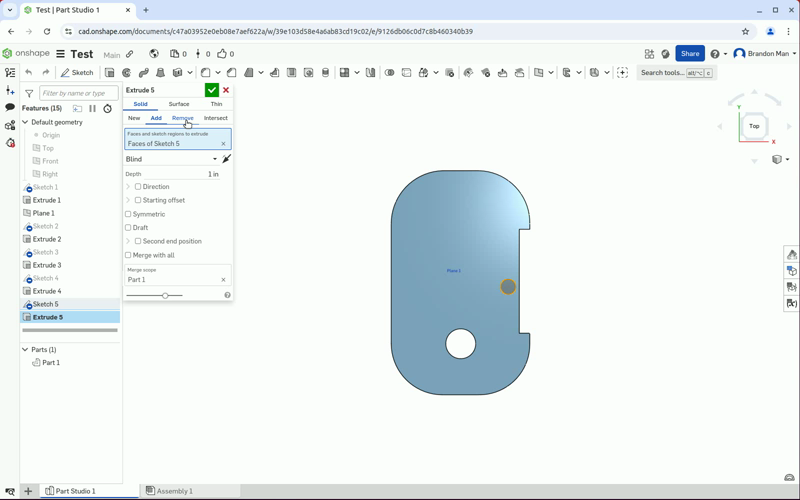
click(186, 120)
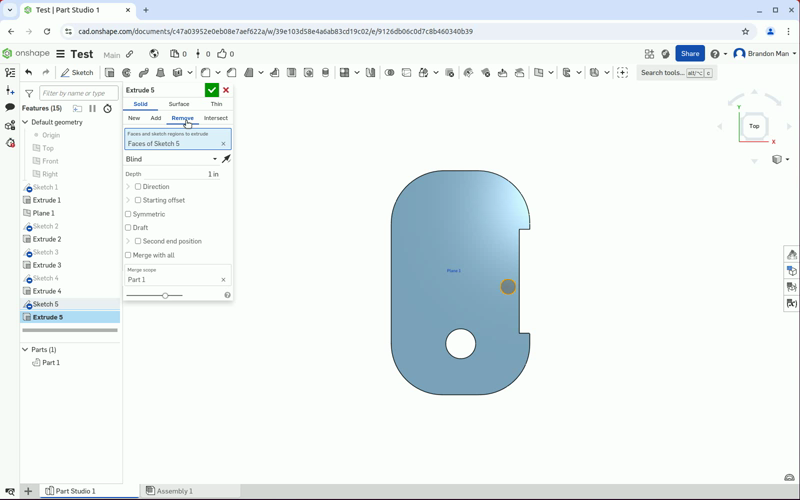
key(tab, 4)
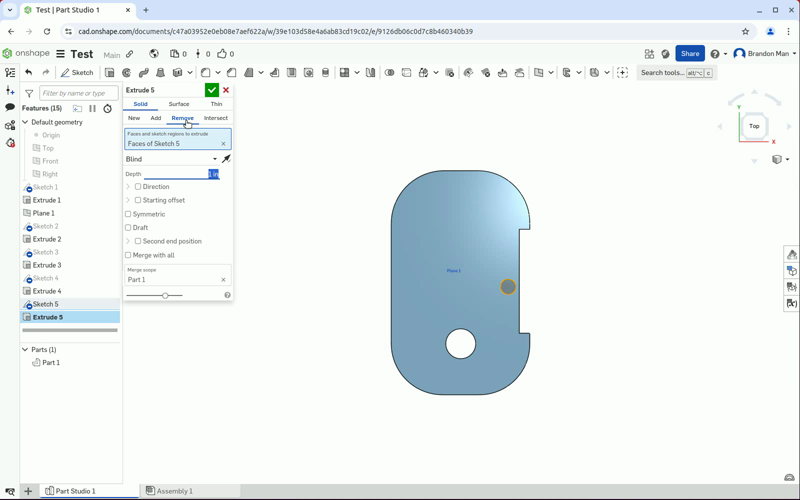
text(17.813)
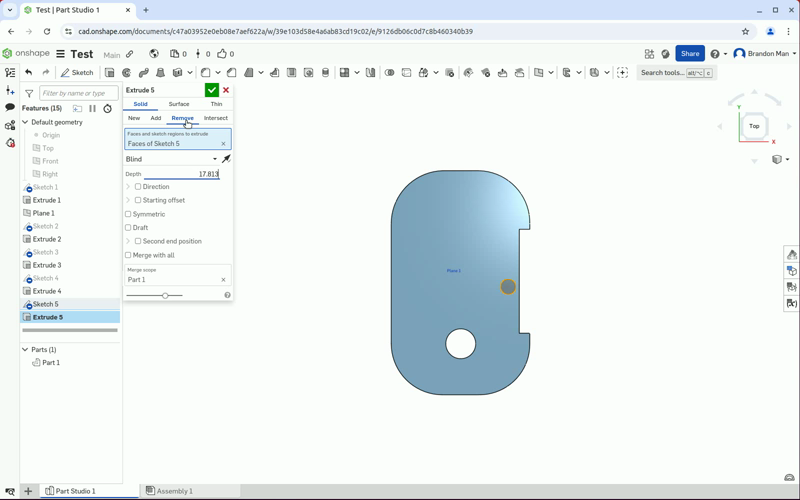
key(tab, 6)
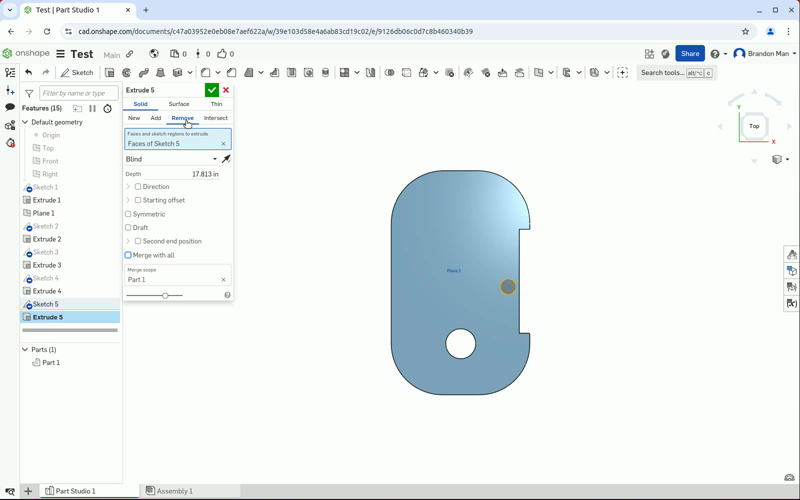
key(space)
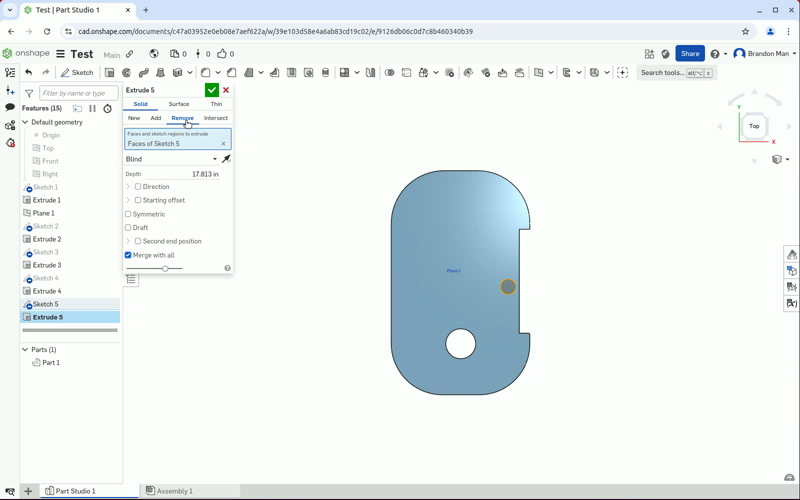
key(enter)
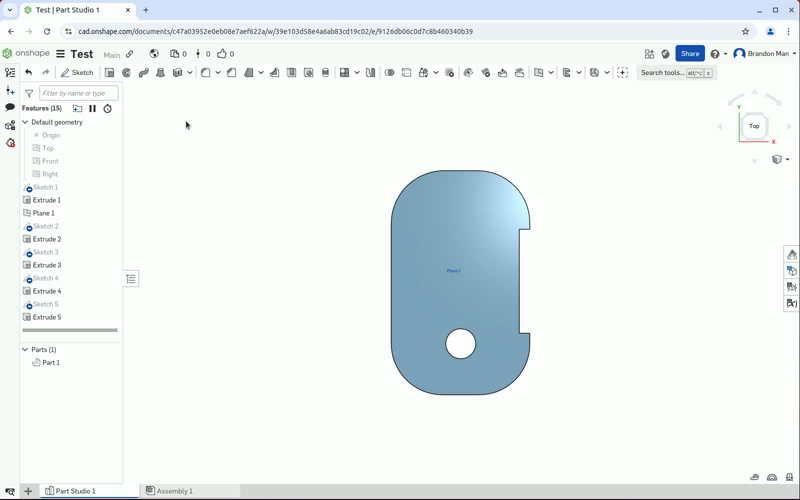
key(shift+h)
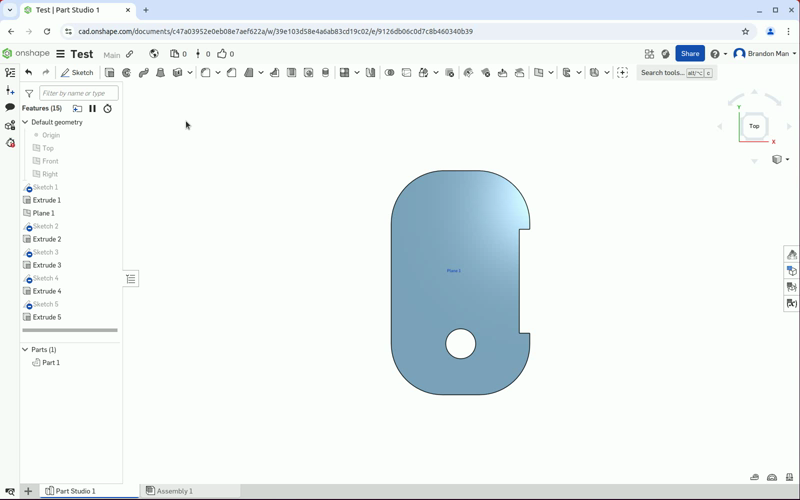
key(shift+h)
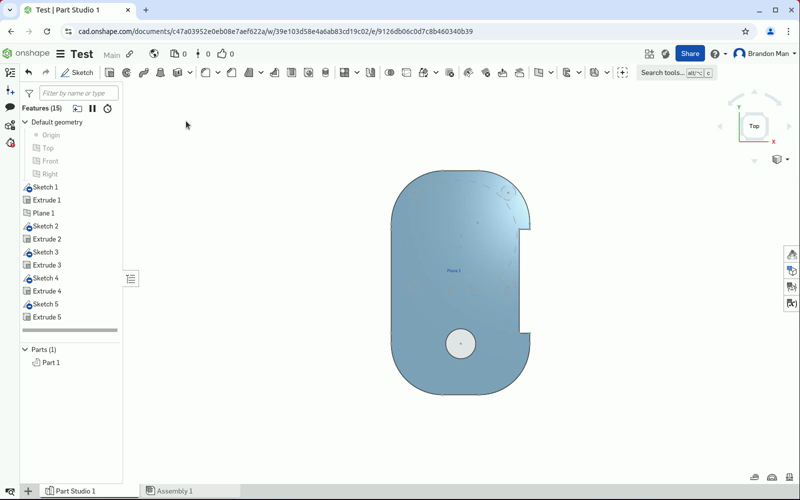
key(shift+7)
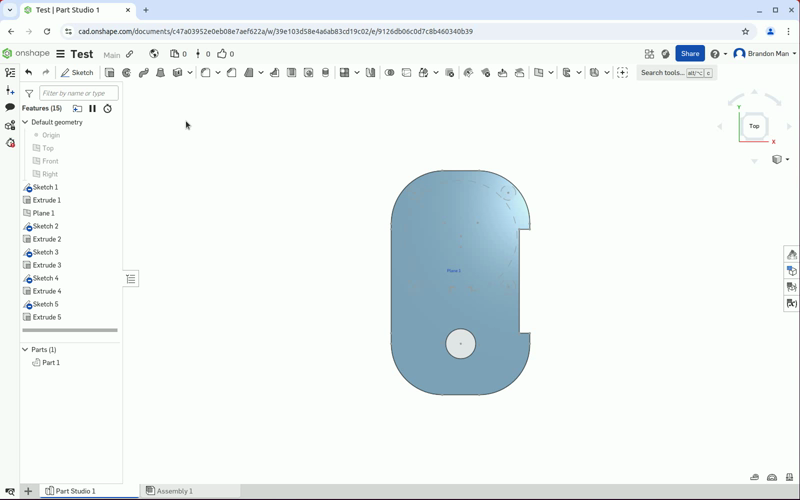
key(up, 3)
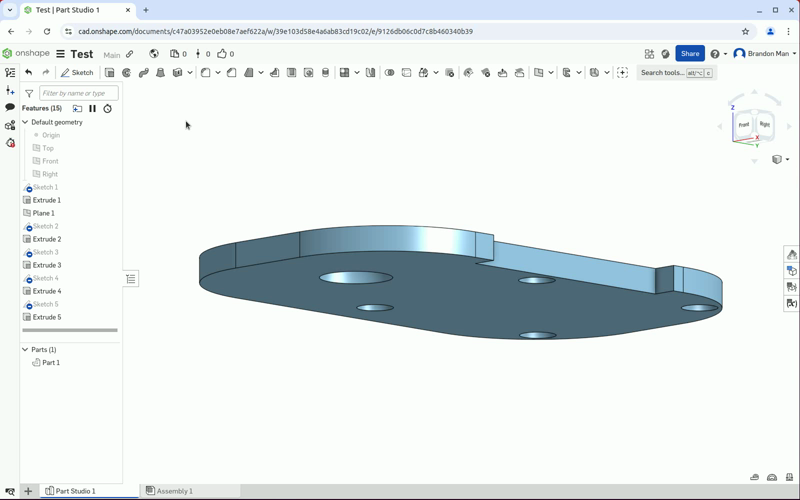
key(left, 3)
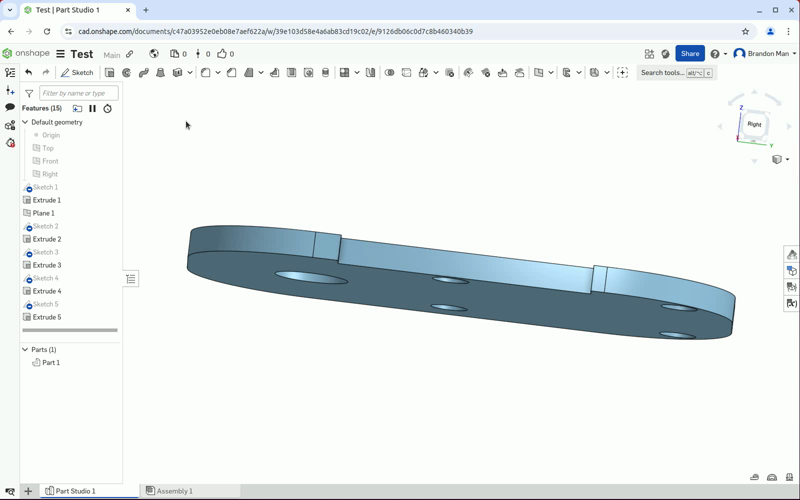
key(right, 3)
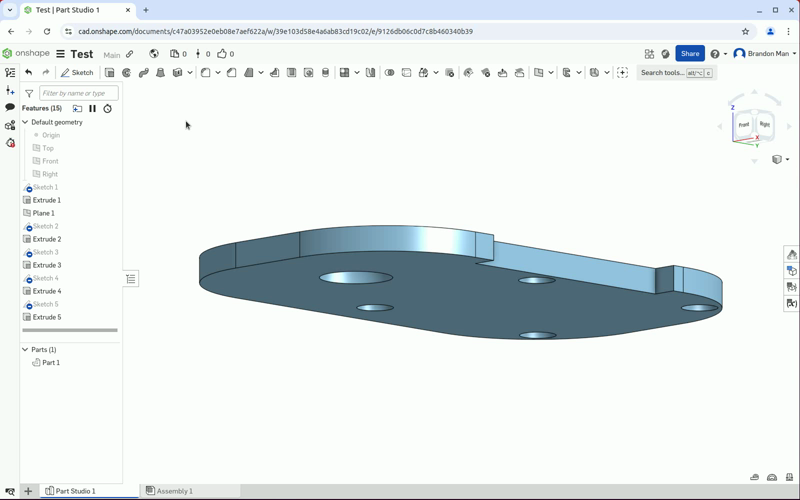
key(down, 3)
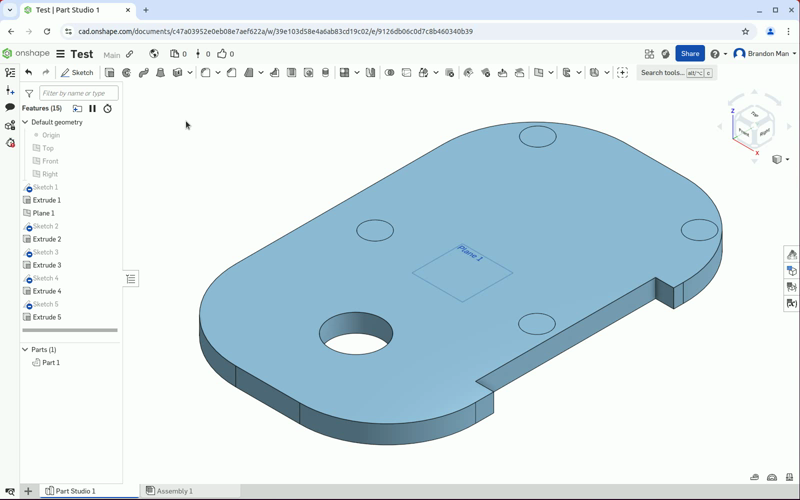
mouse_move(73, 189)
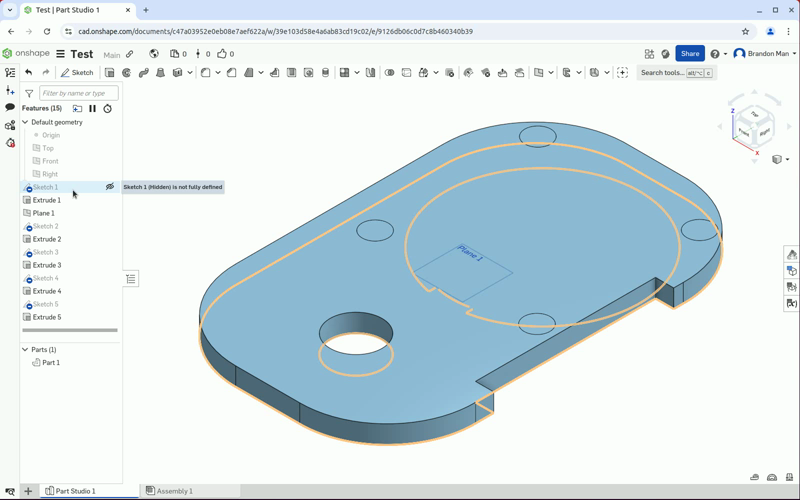
click(73, 189)